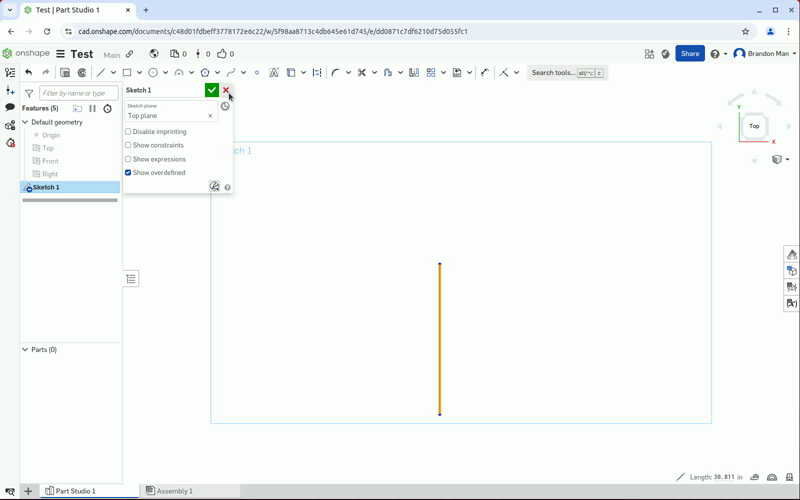
key(shift+h)
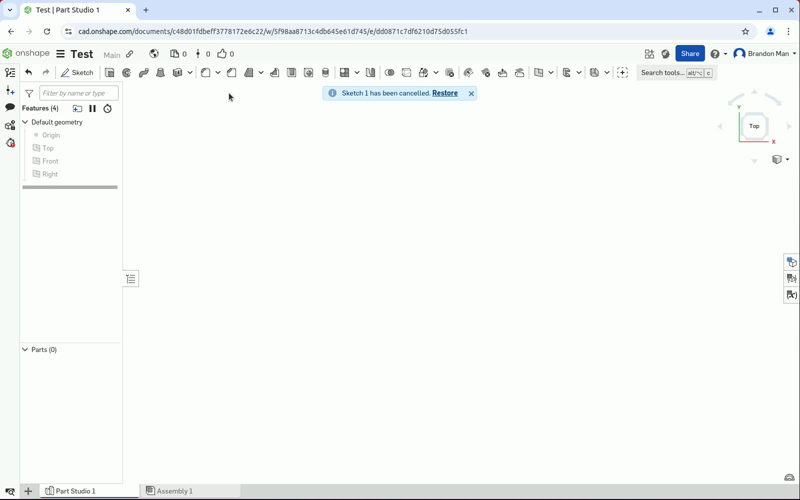
mouse_move(73, 352)
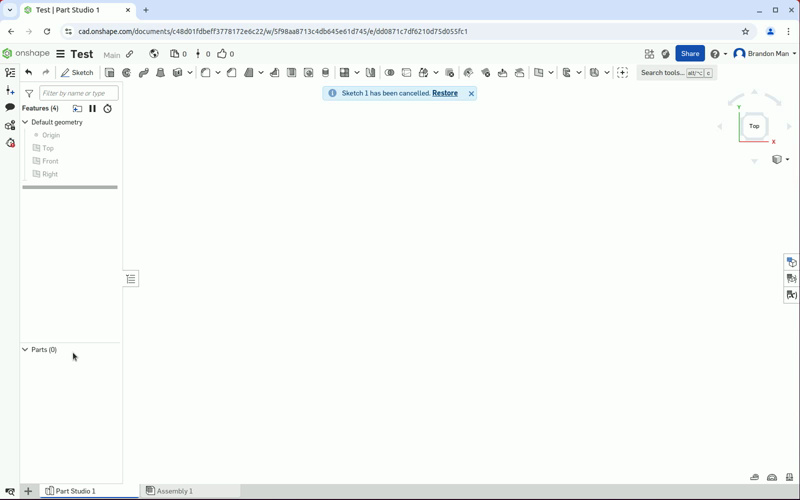
key(y)
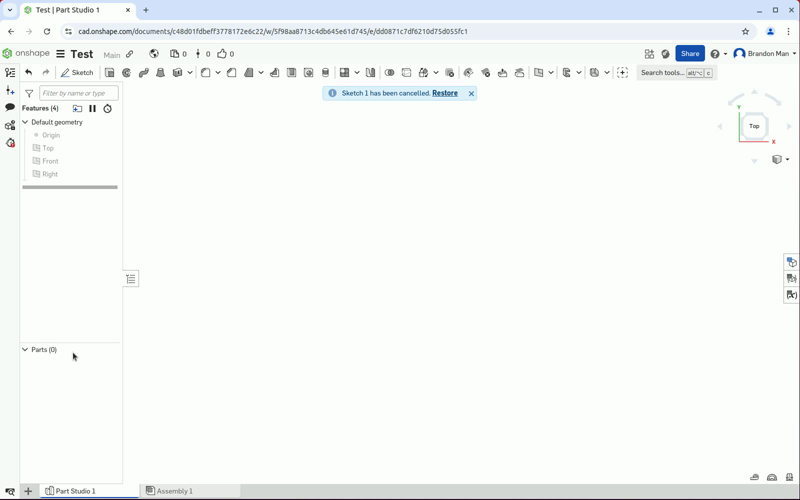
key(shift+p)
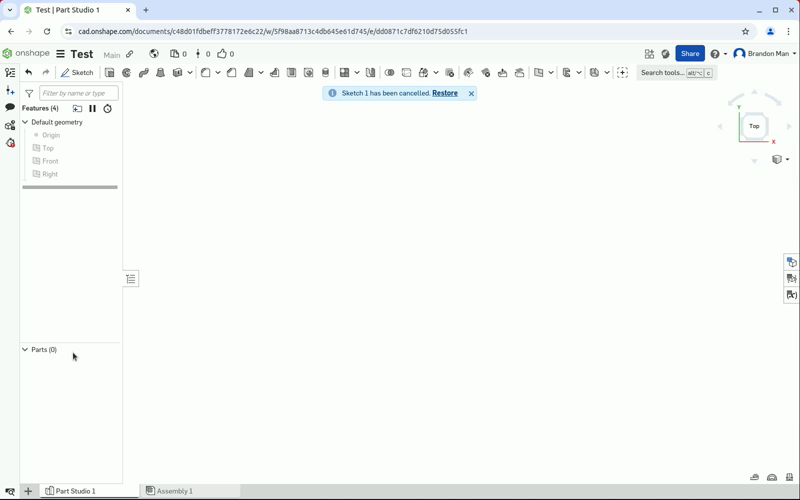
key(space)
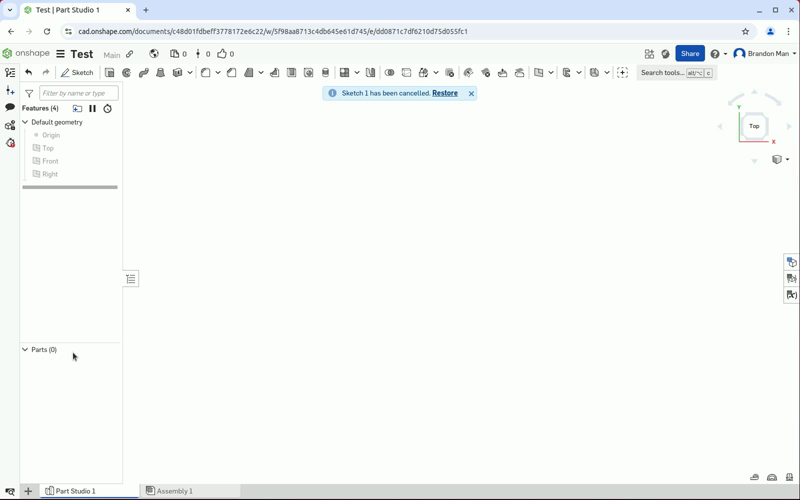
key_down(shift)
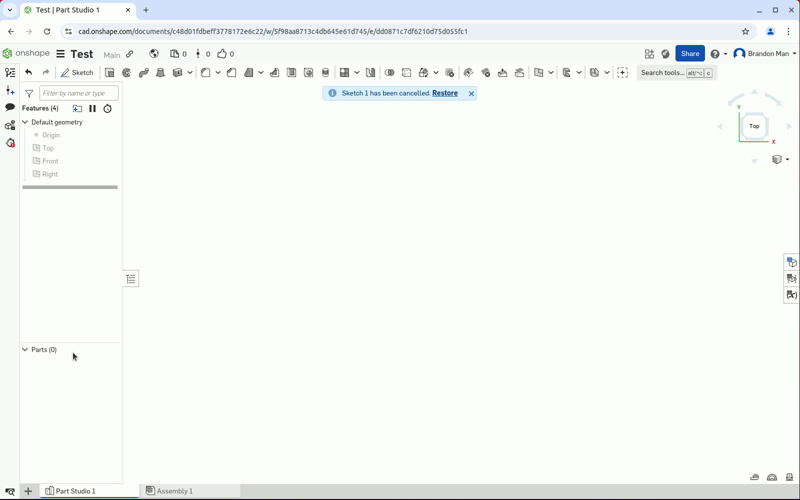
key(up)
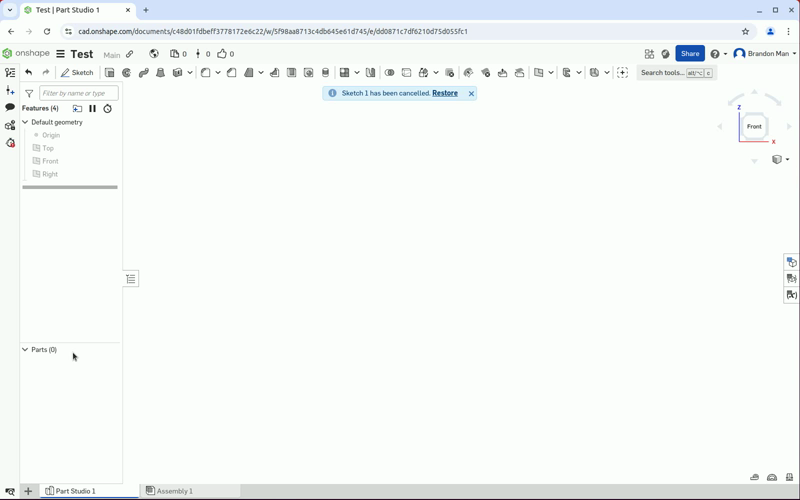
key_up(shift)
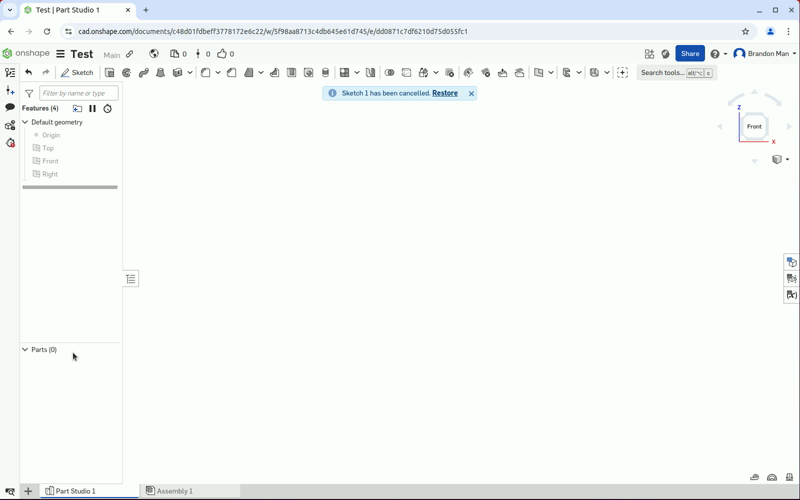
mouse_move(73, 352)
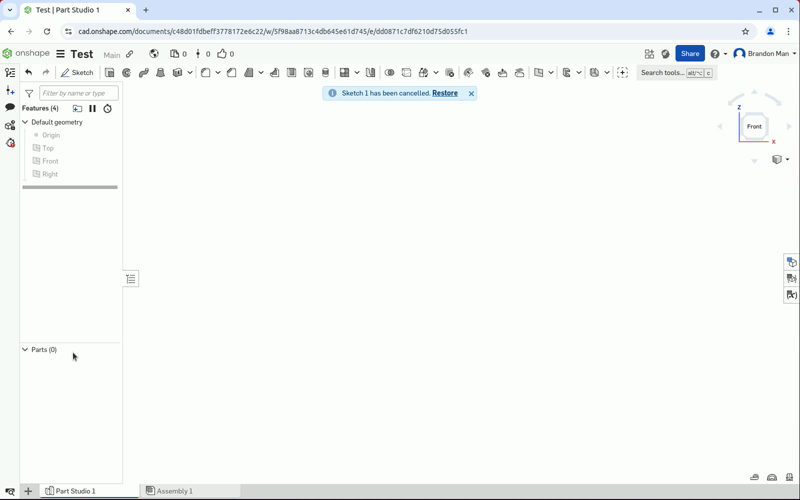
key(shift+y)
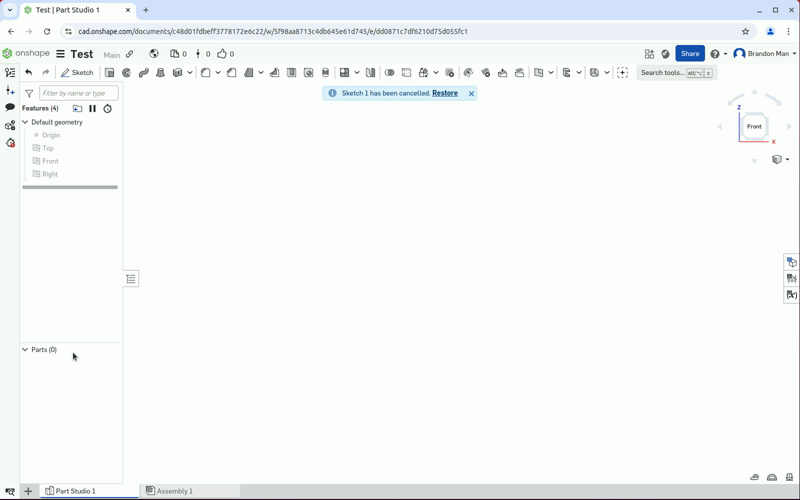
key(shift+s)
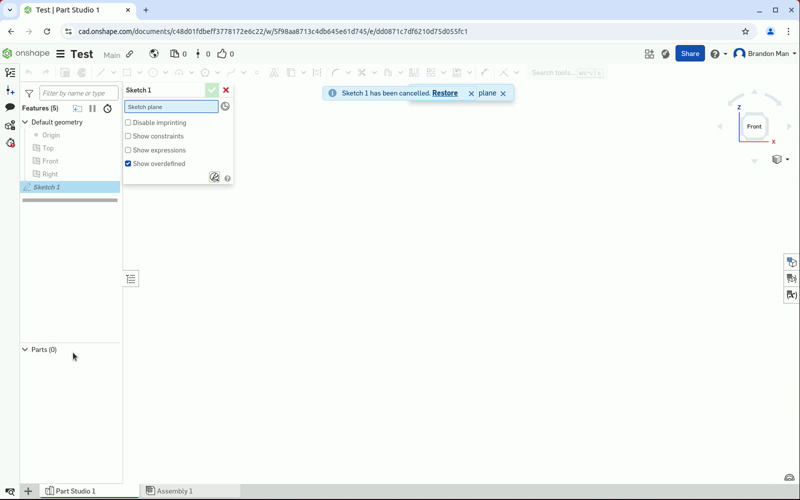
mouse_move(73, 163)
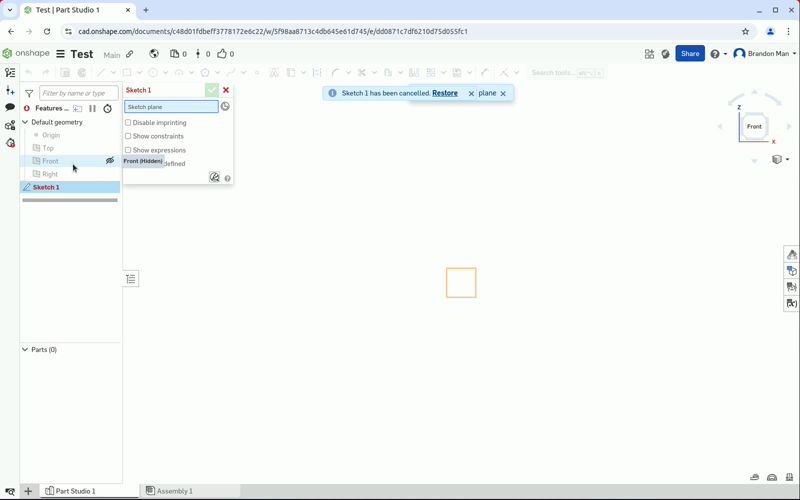
click(73, 163)
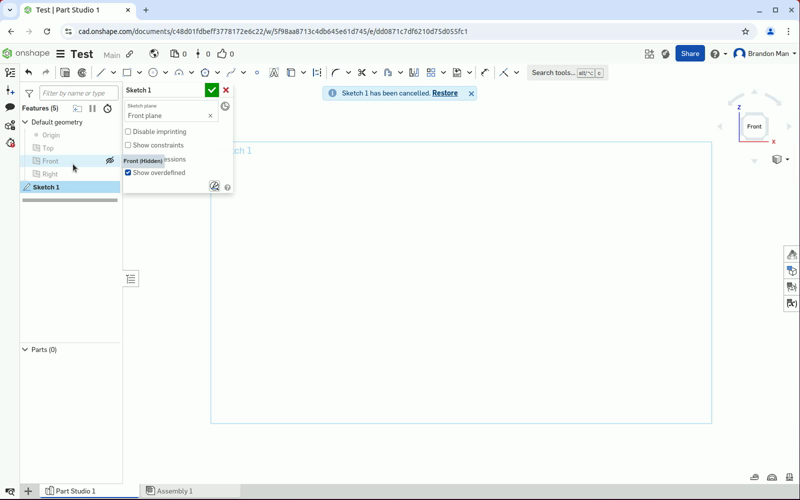
mouse_move(73, 352)
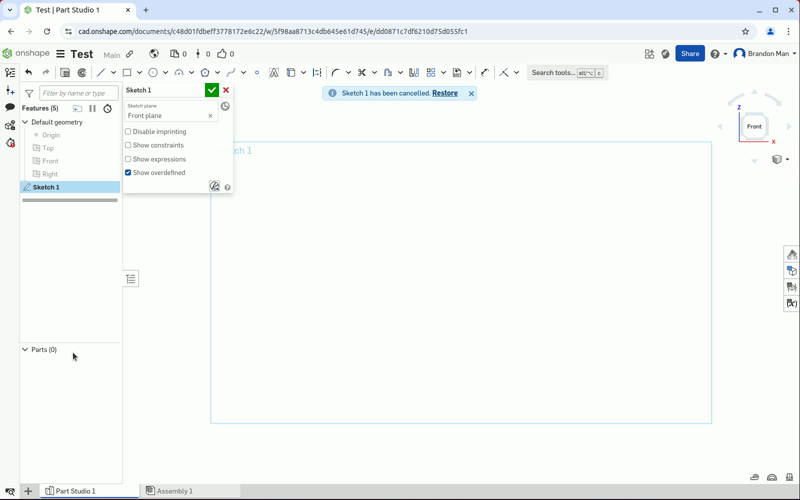
key(y)
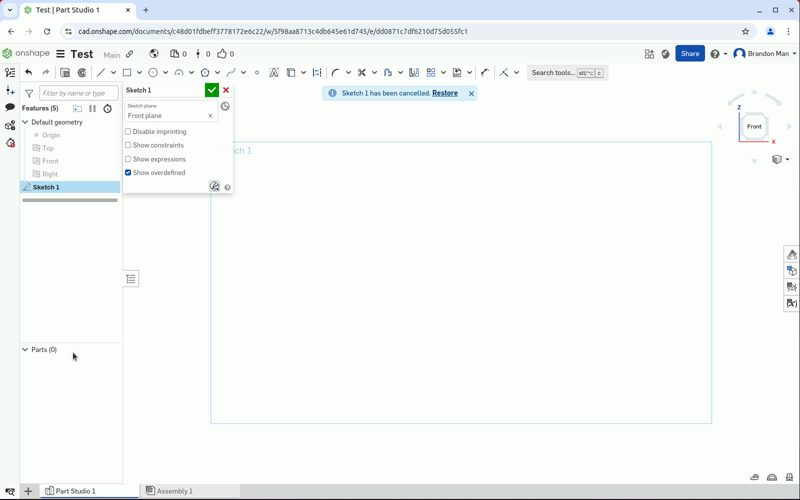
key(a)
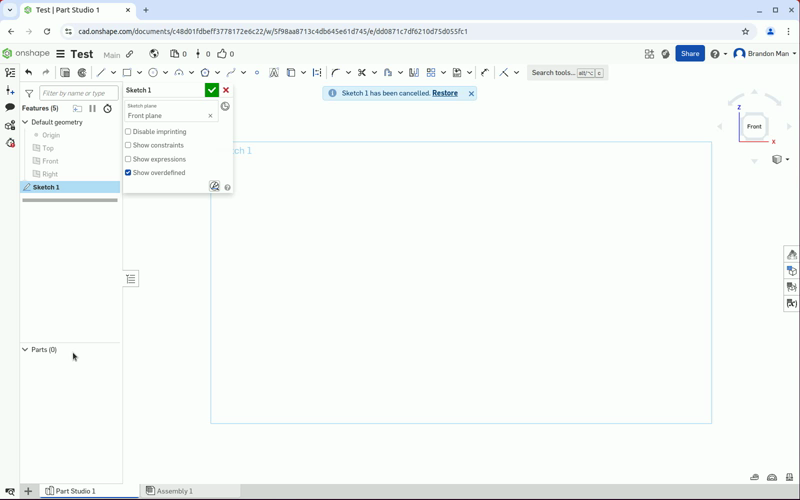
key_down(shift)
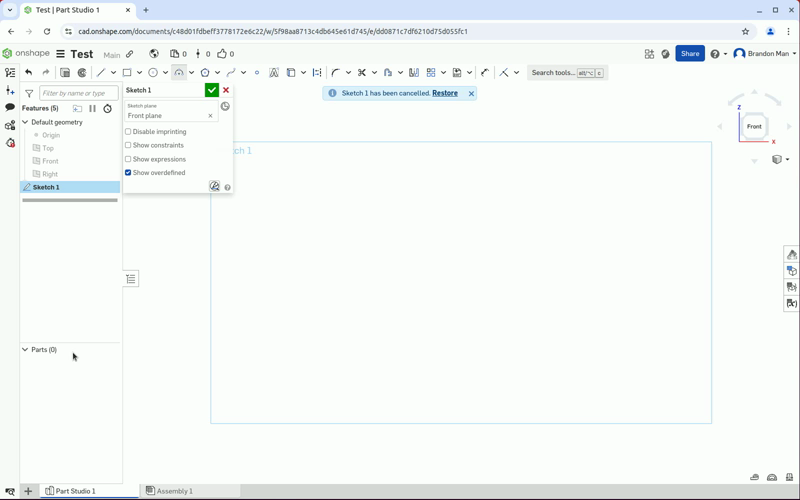
mouse_move(460, 209)
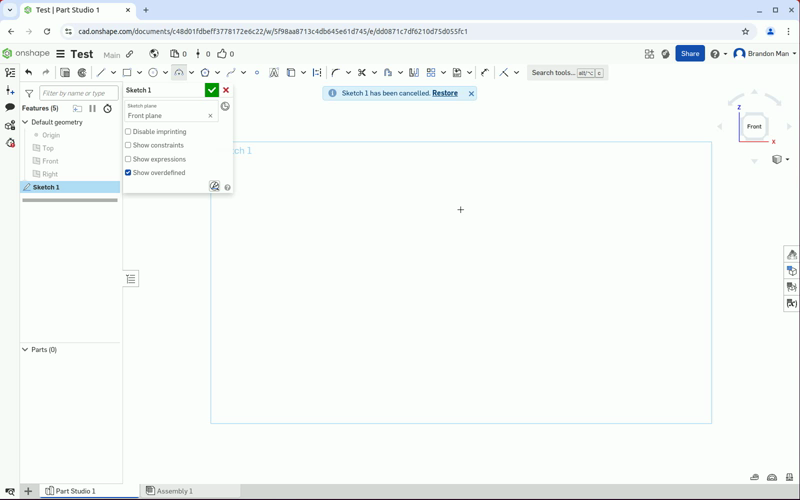
click(460, 209)
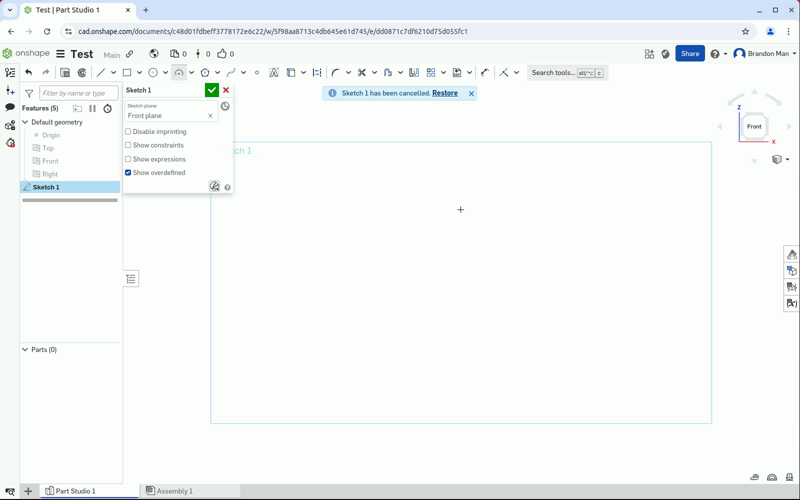
key_up(shift)
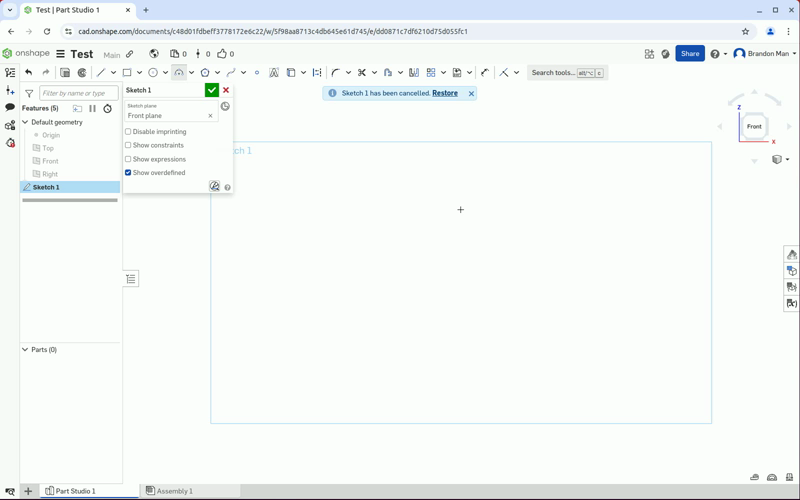
key_down(shift)
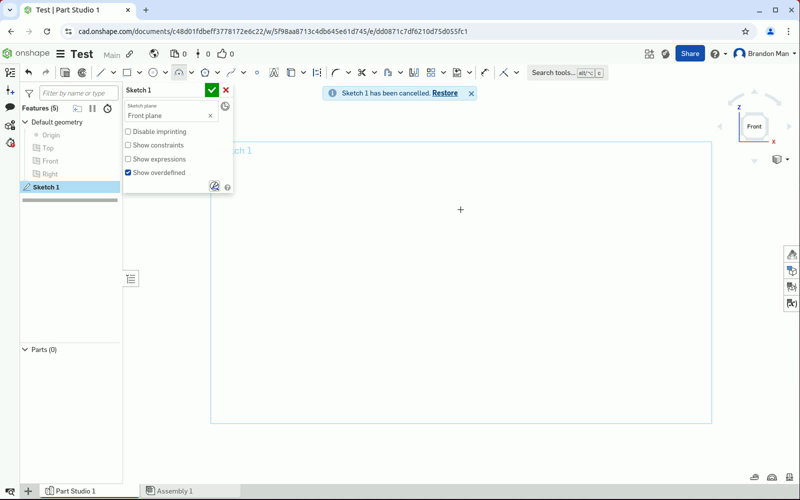
mouse_move(534, 282)
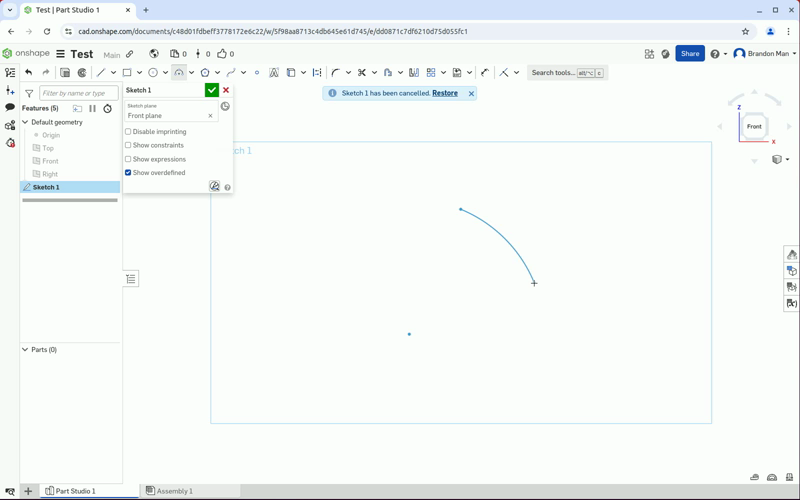
click(534, 282)
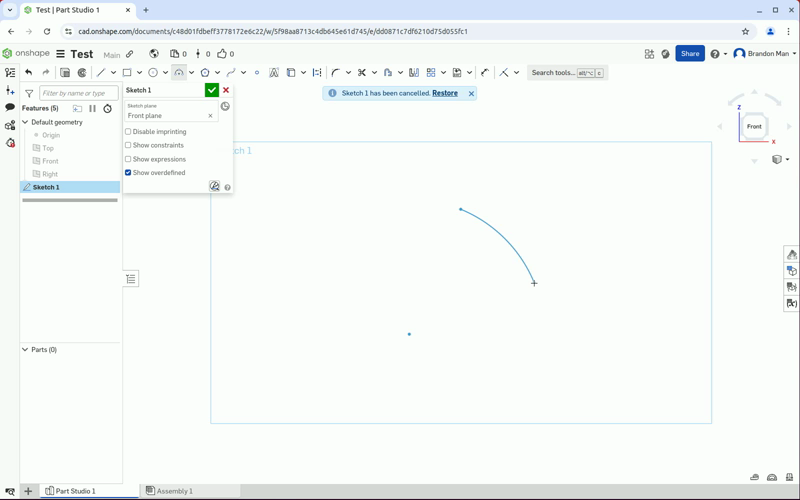
mouse_move(512, 230)
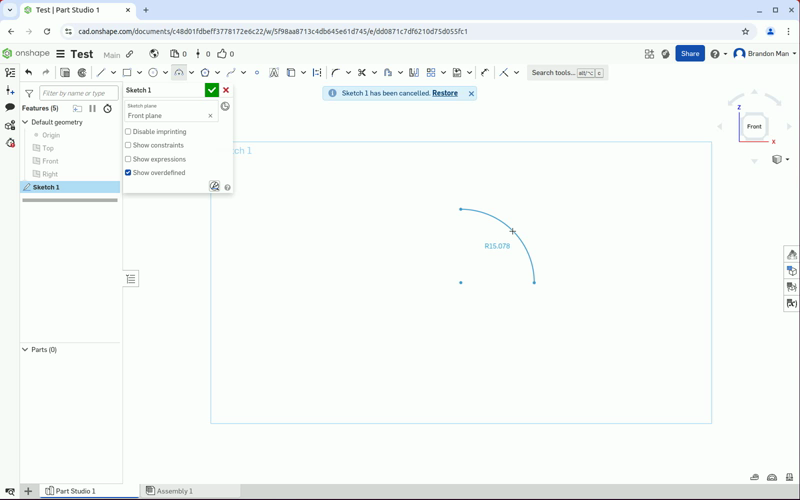
click(512, 230)
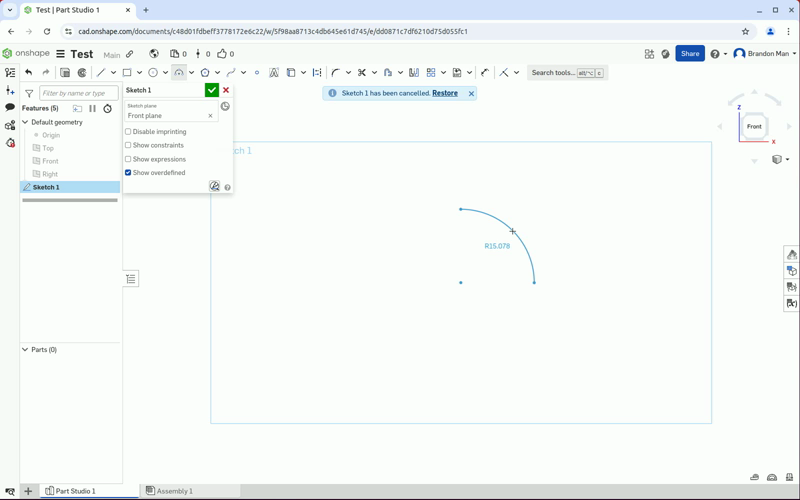
key_up(shift)
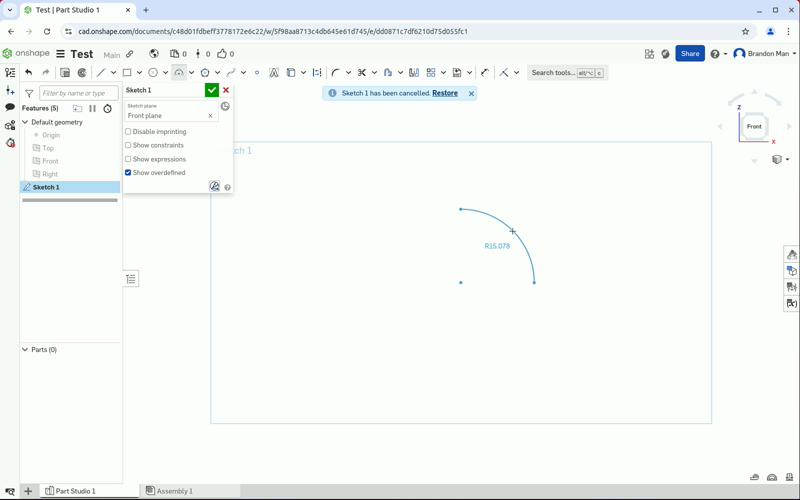
key(esc)
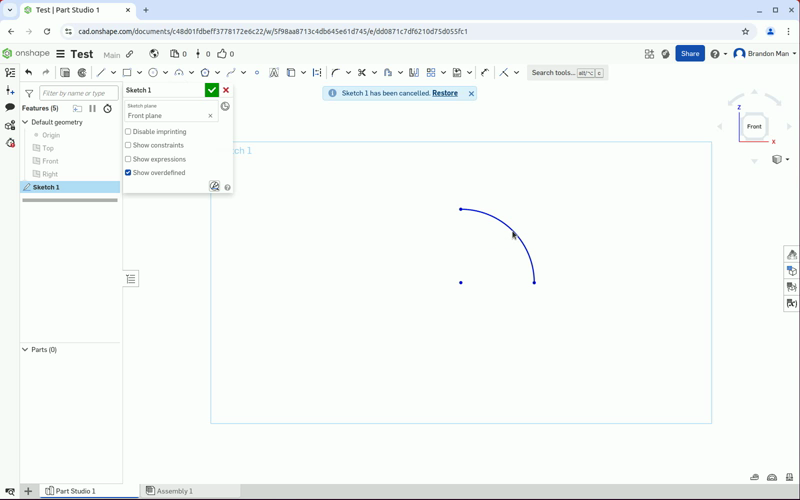
key(l)
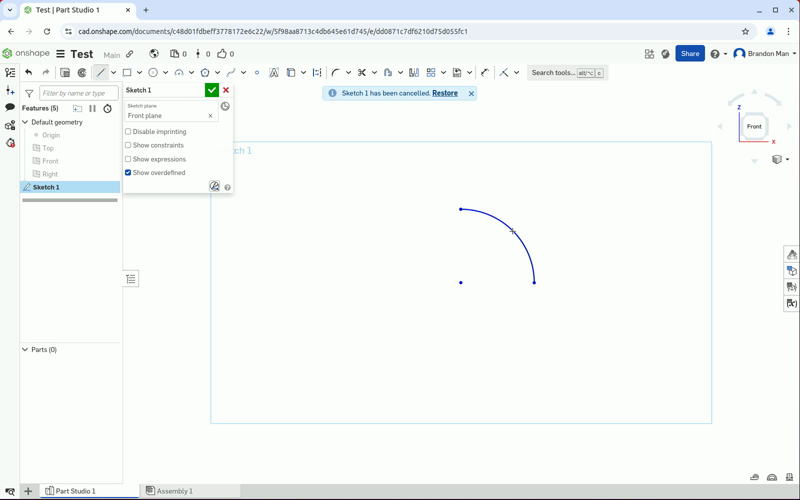
mouse_move(534, 282)
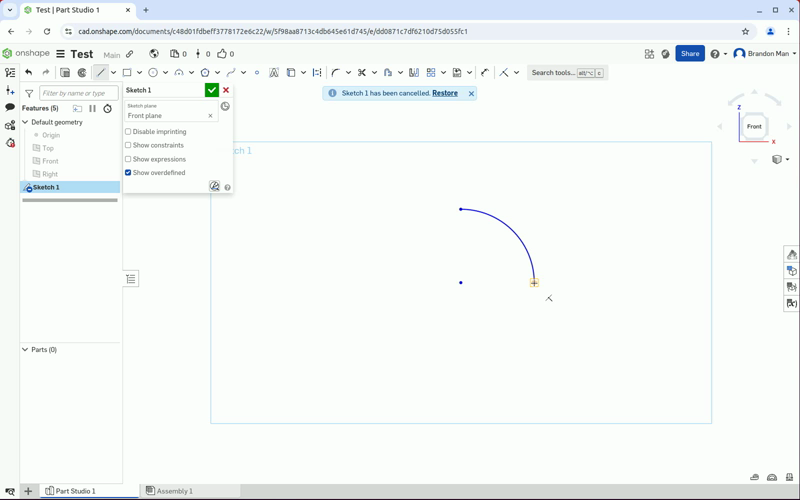
click(534, 282)
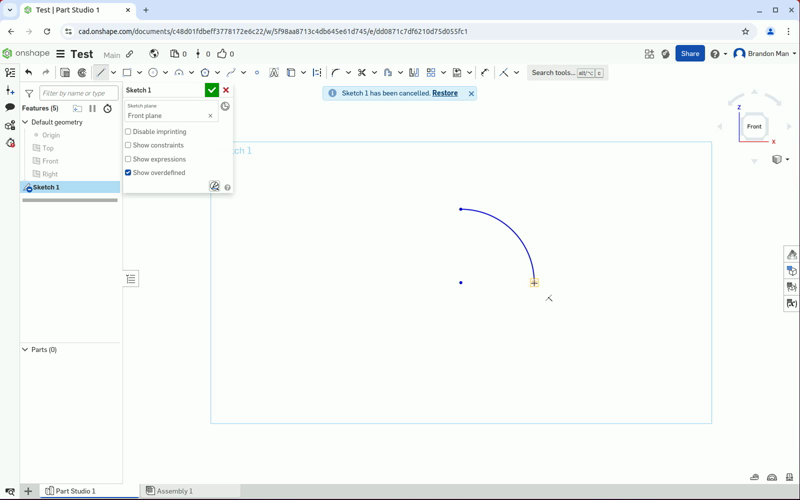
key_down(shift)
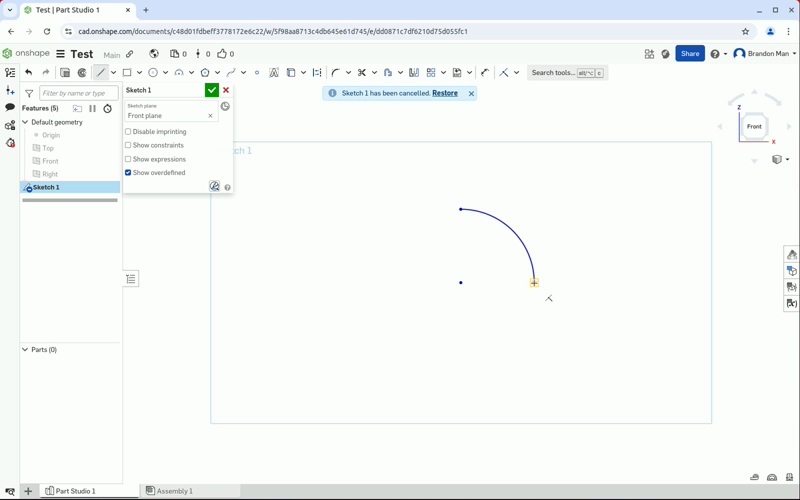
mouse_move(564, 282)
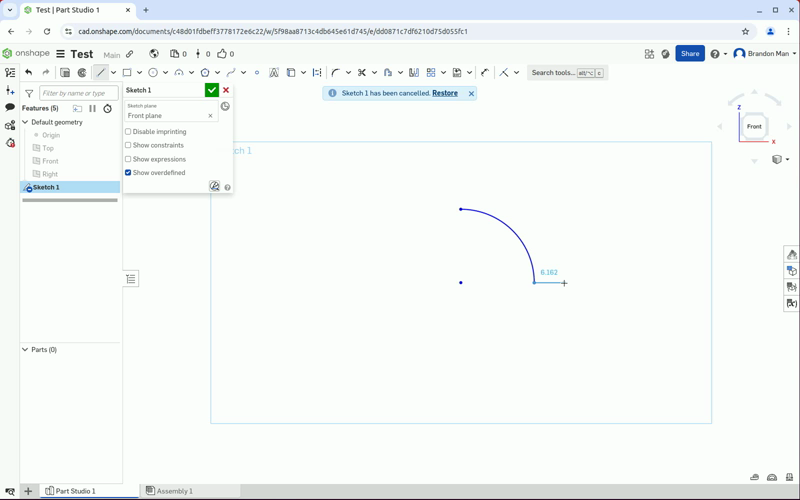
mouse_move(573, 282)
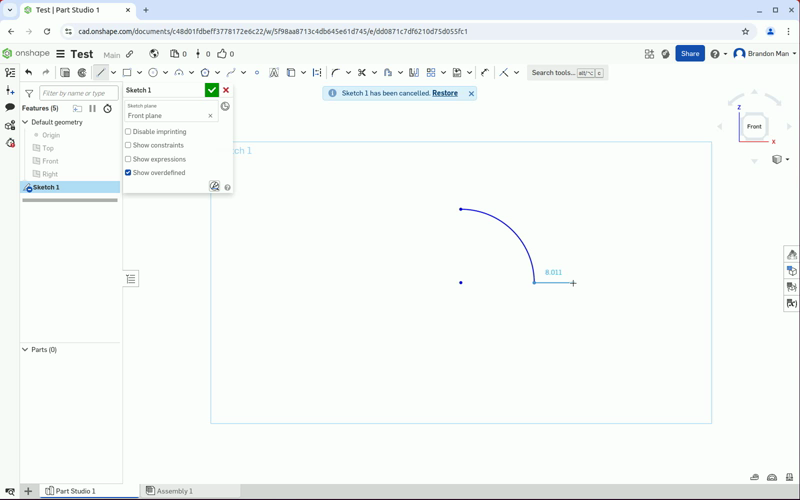
click(573, 282)
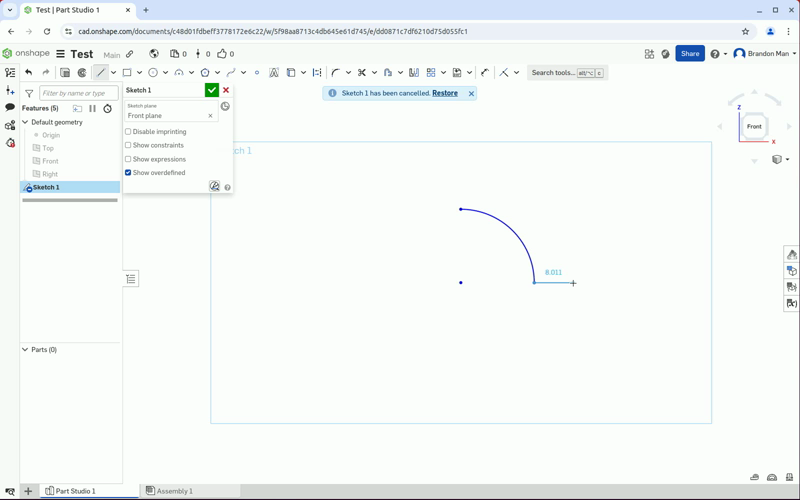
key_up(shift)
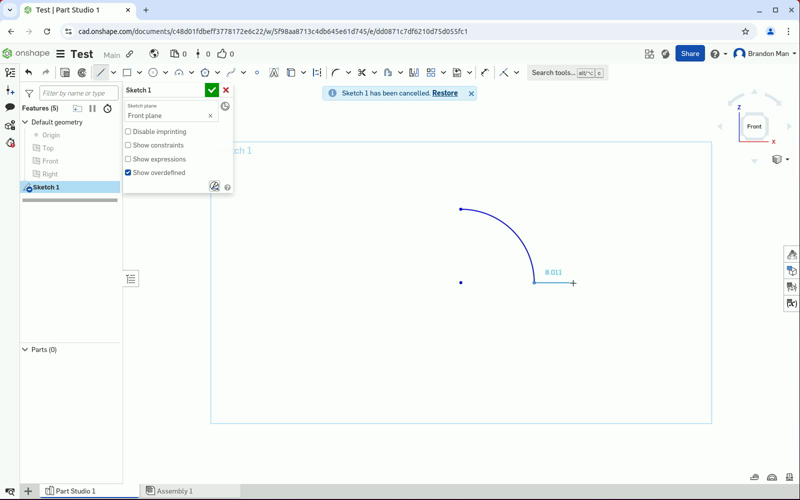
key(esc)
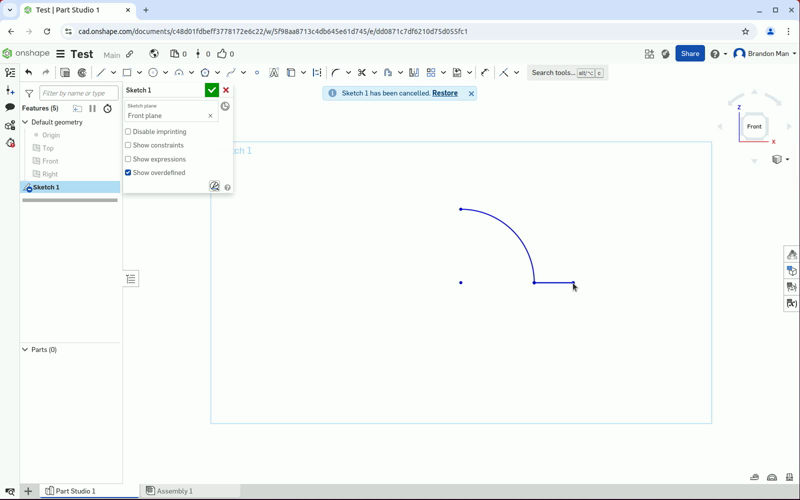
key(a)
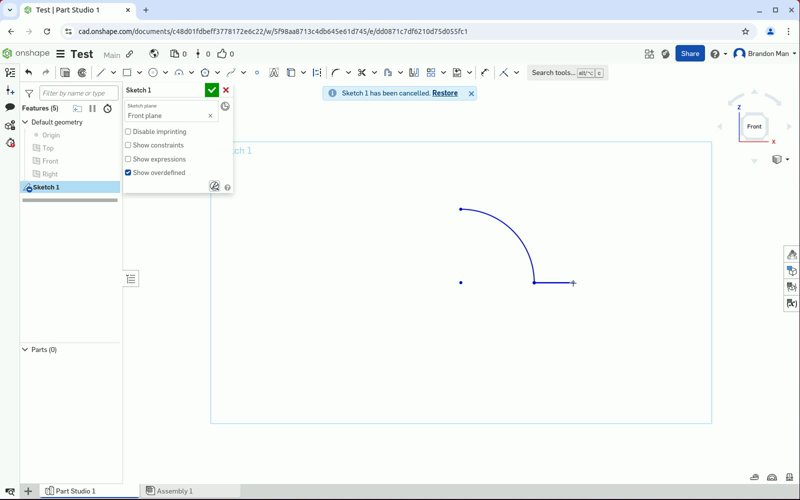
mouse_move(573, 282)
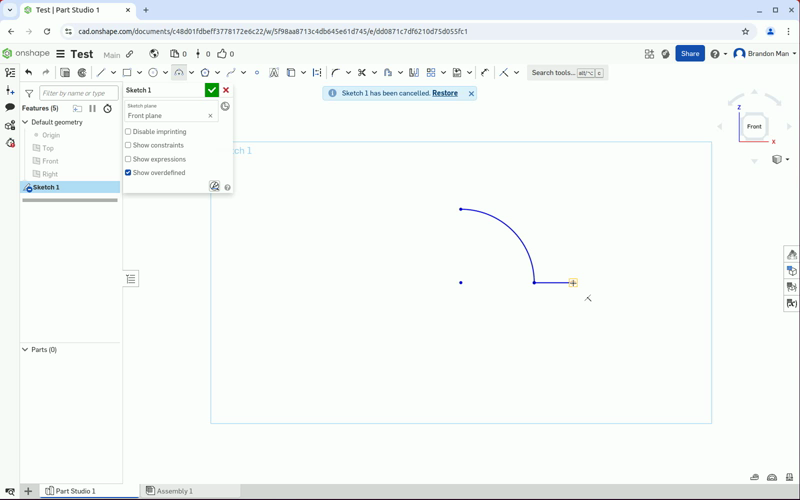
click(573, 282)
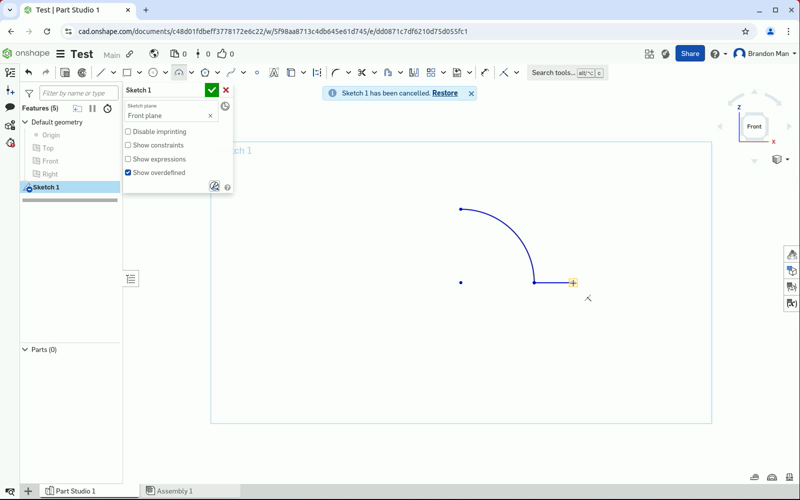
key_down(shift)
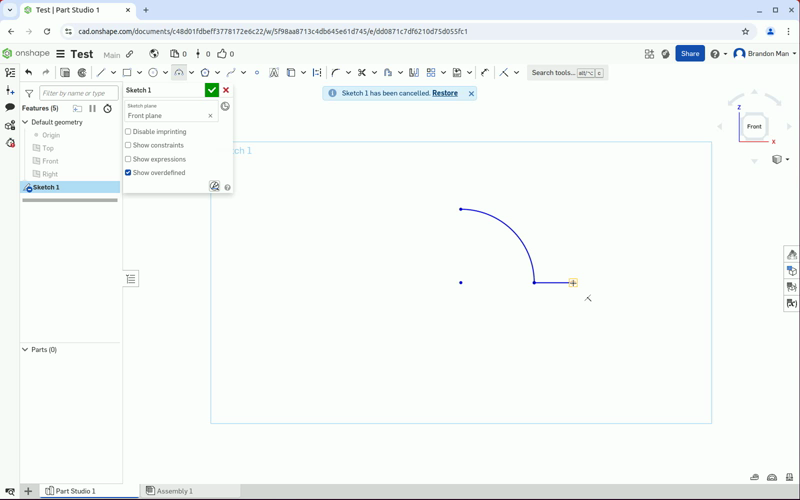
mouse_move(460, 170)
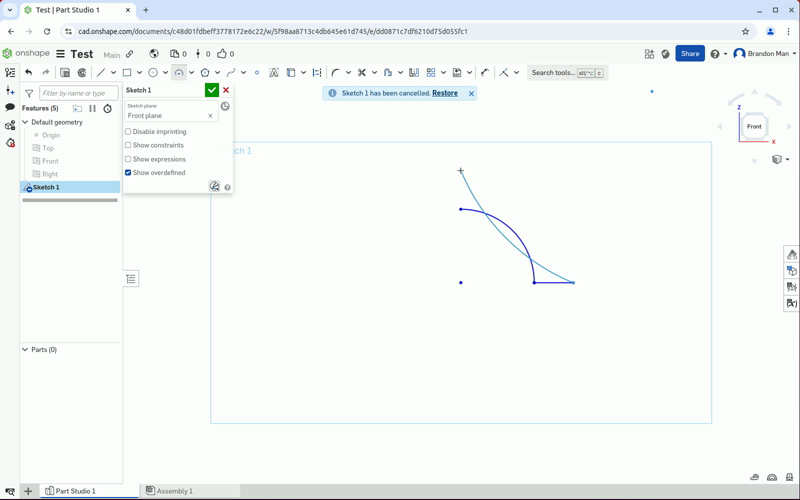
click(460, 170)
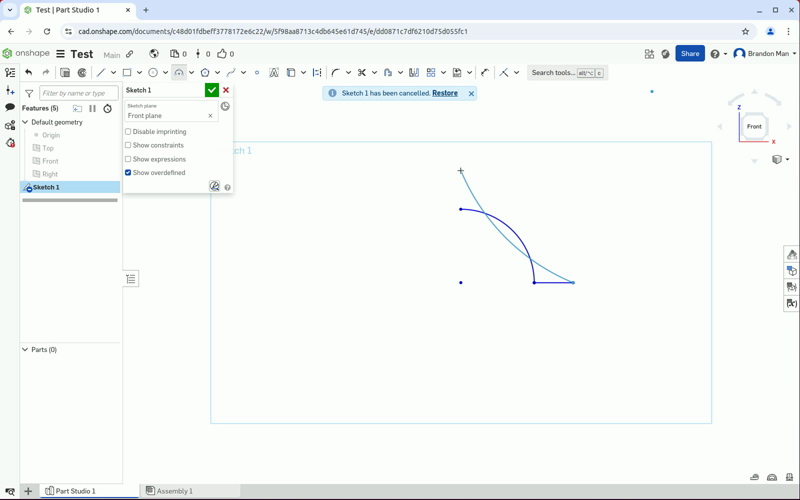
mouse_move(540, 203)
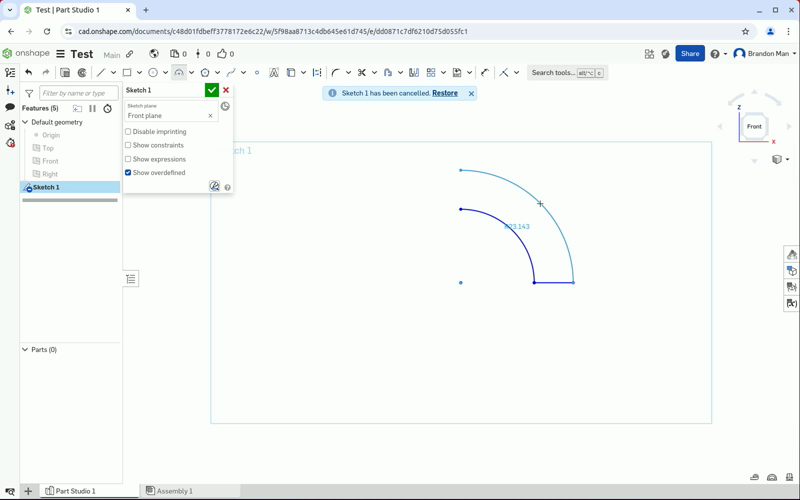
click(540, 203)
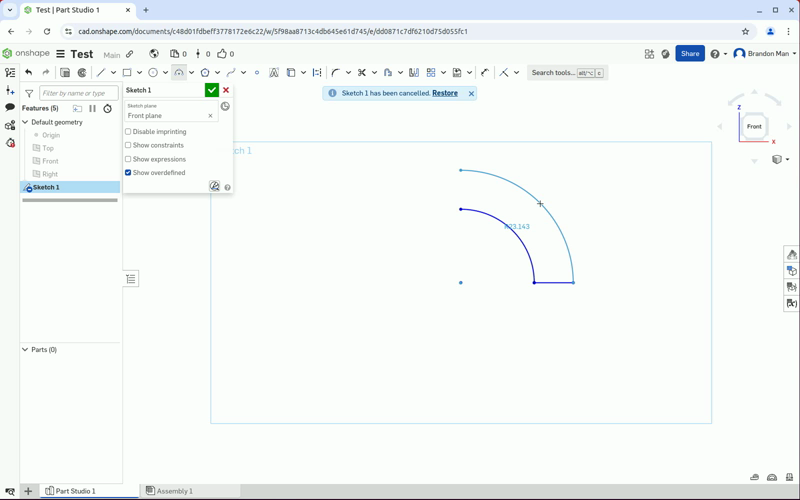
key_up(shift)
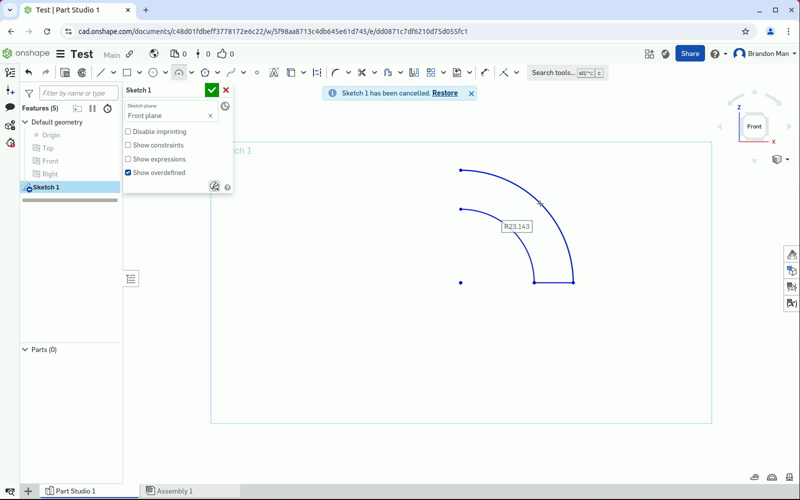
key(esc)
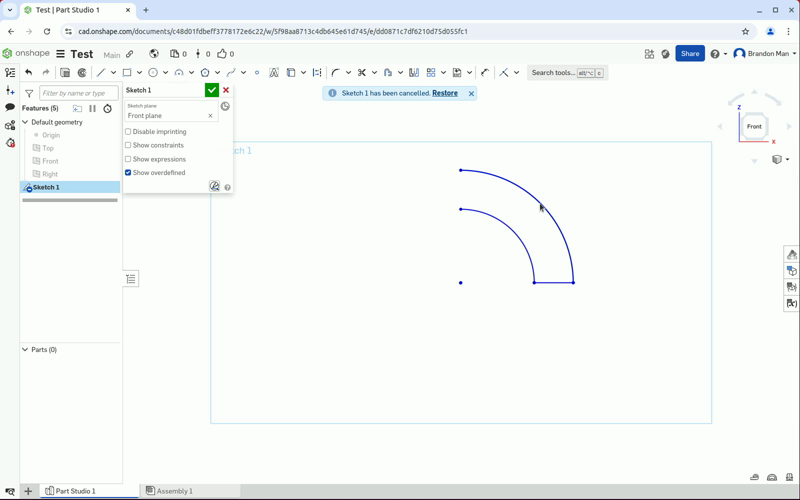
key(l)
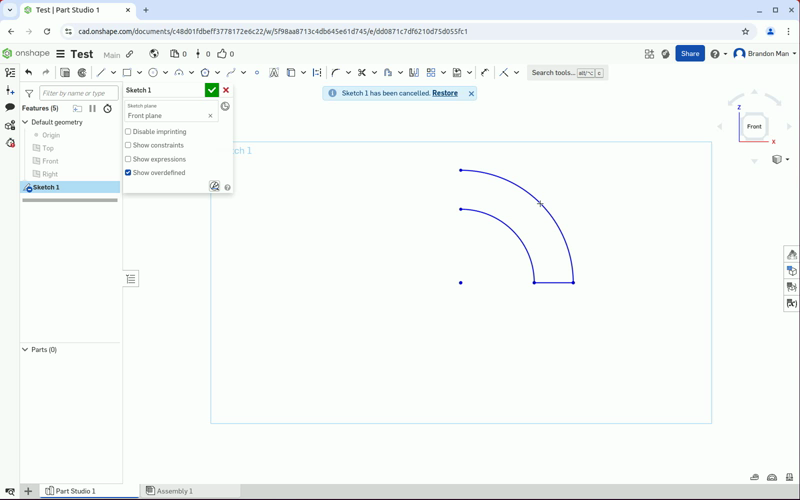
mouse_move(460, 170)
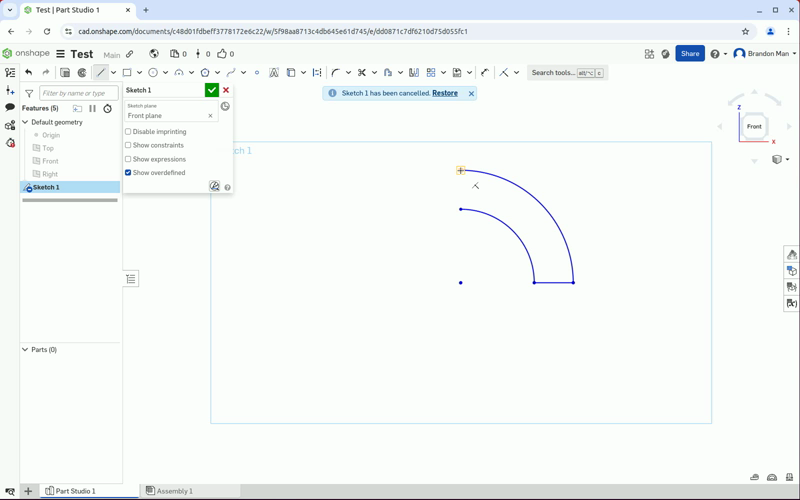
click(460, 170)
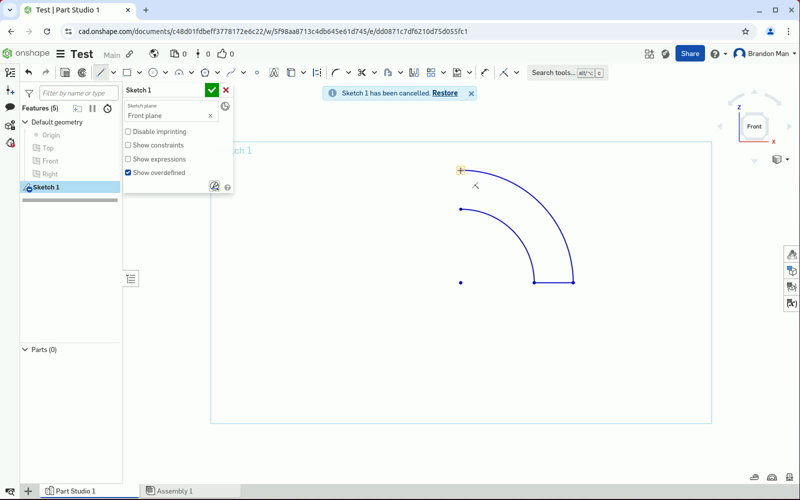
key_down(shift)
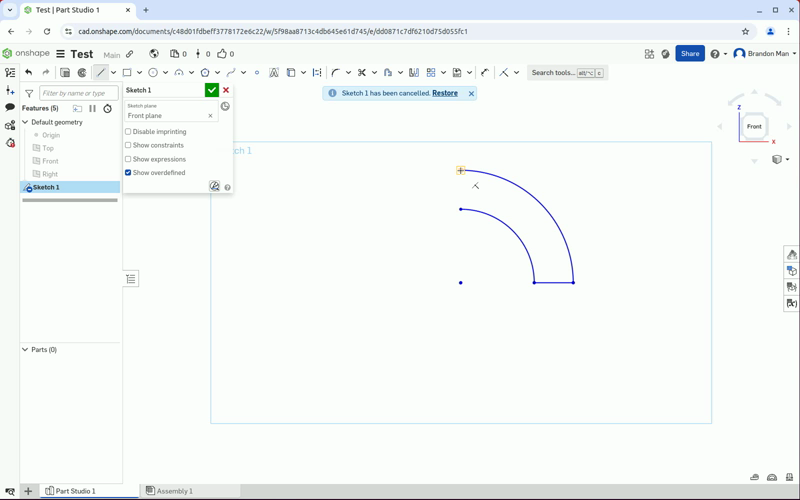
mouse_move(490, 170)
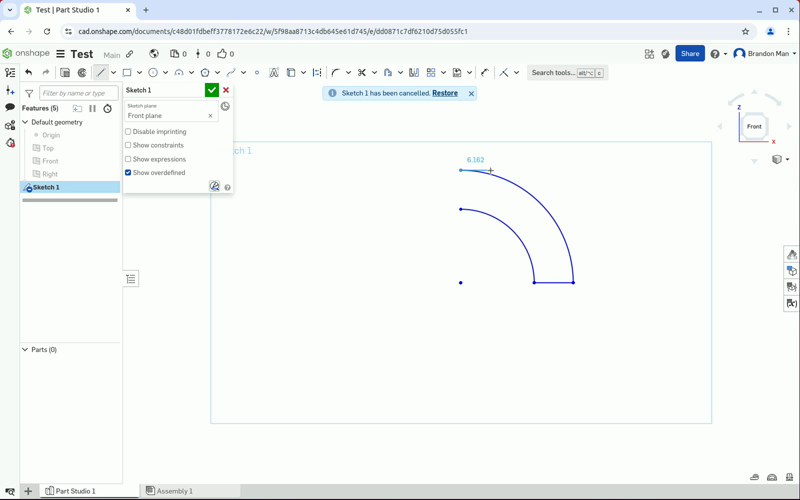
mouse_move(460, 179)
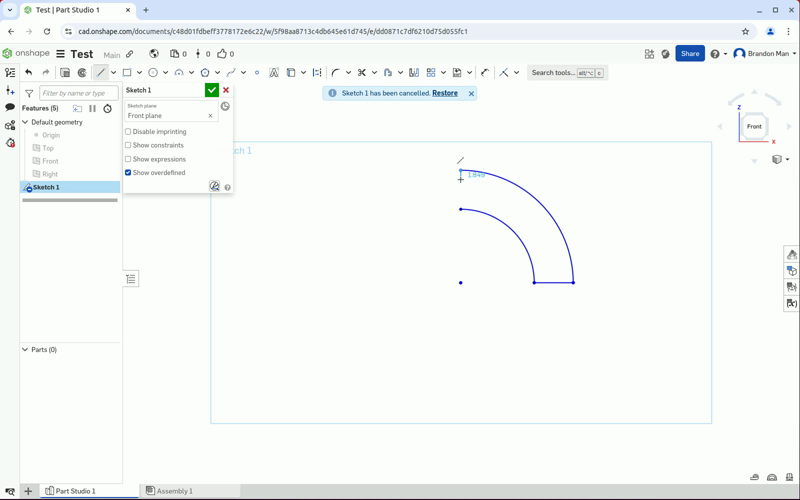
click(460, 179)
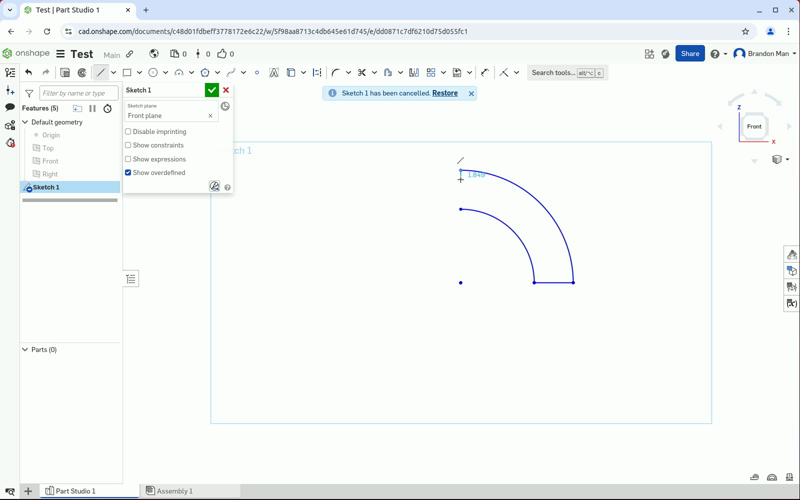
key_up(shift)
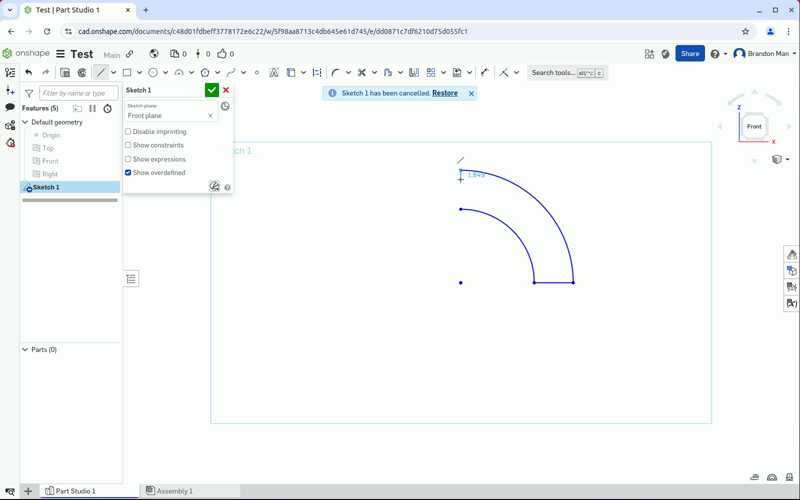
key(esc)
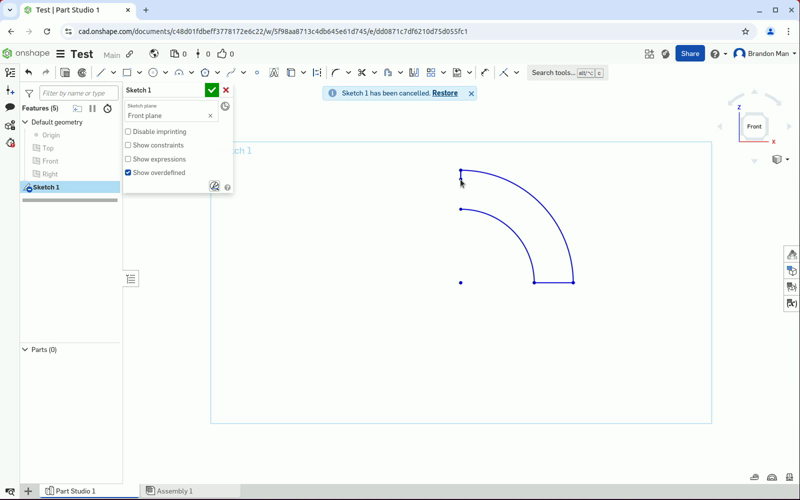
key(a)
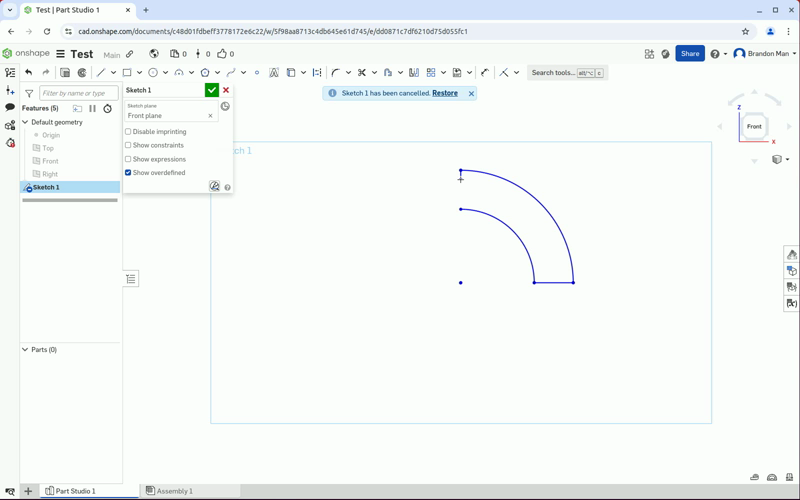
mouse_move(460, 179)
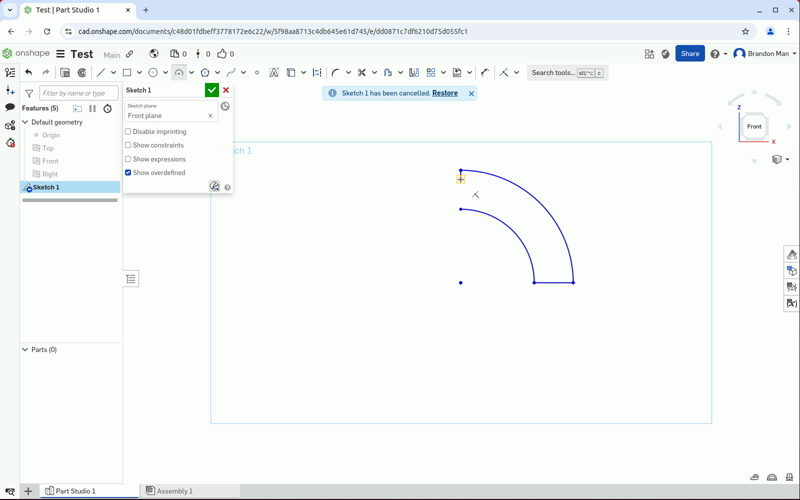
click(460, 179)
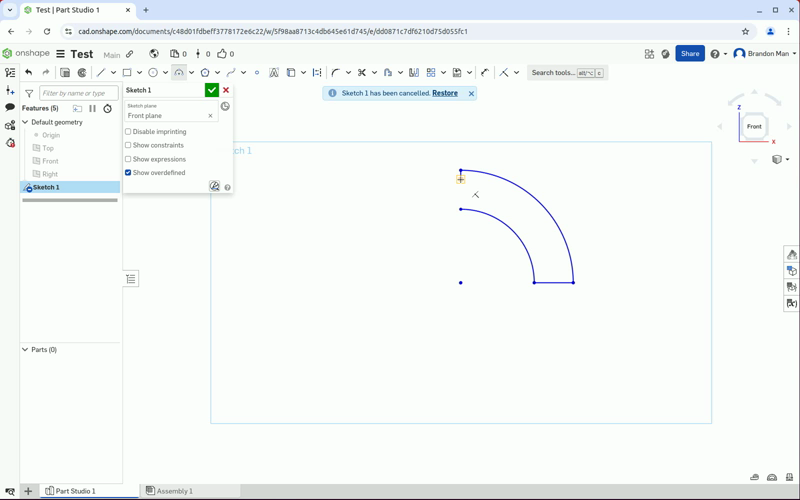
key_down(shift)
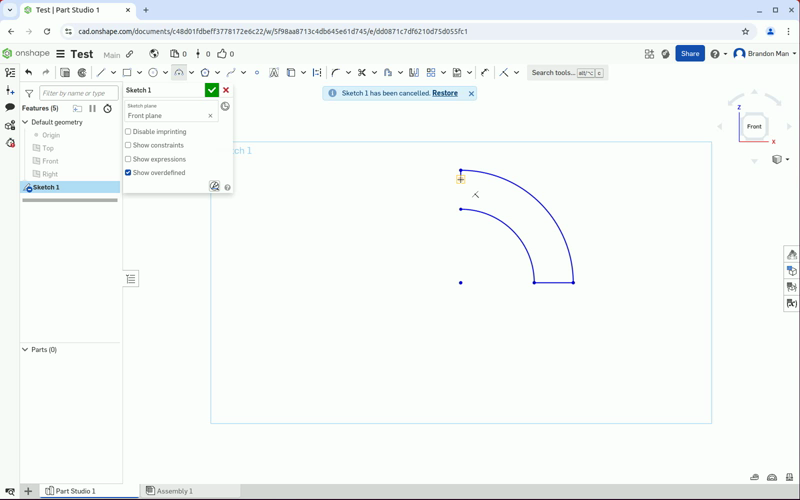
mouse_move(460, 199)
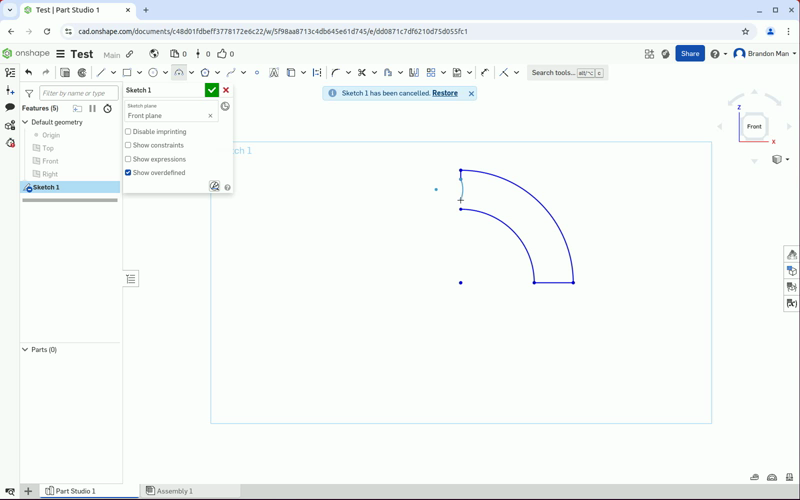
click(460, 199)
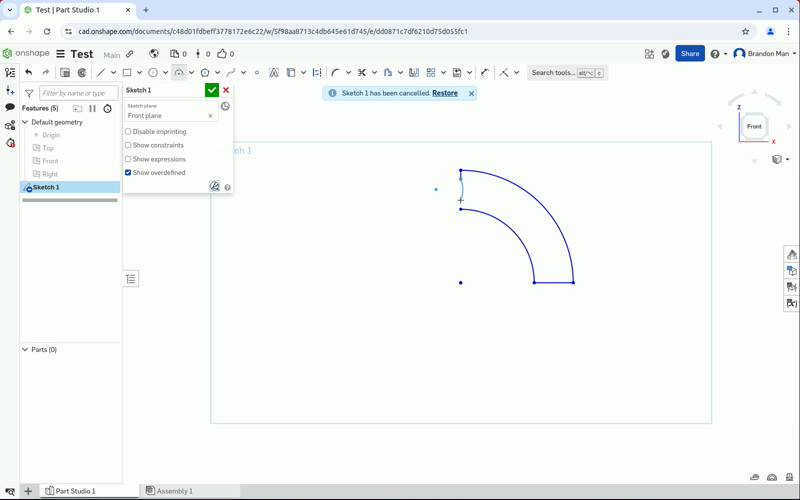
mouse_move(470, 189)
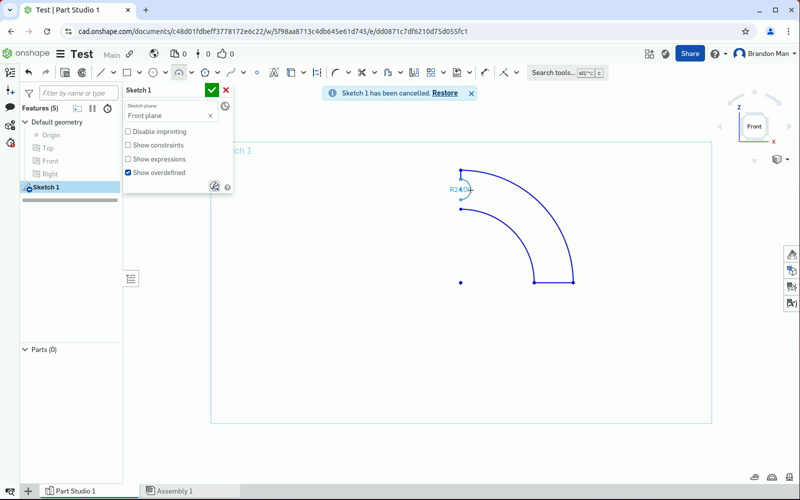
click(470, 189)
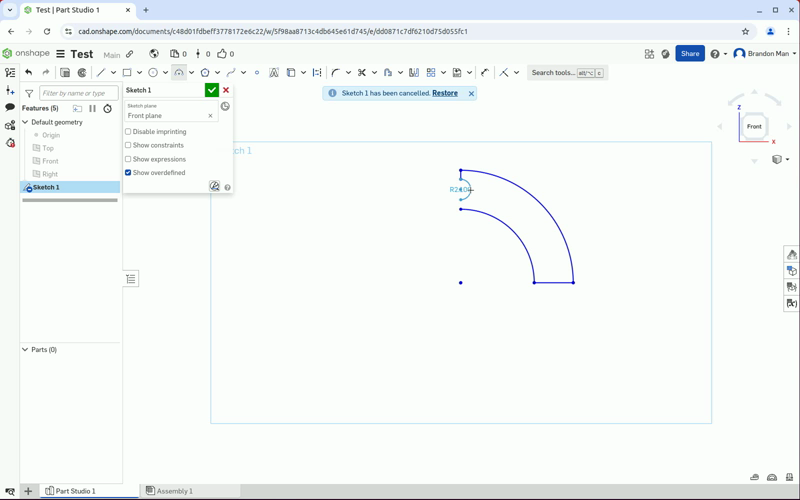
key_up(shift)
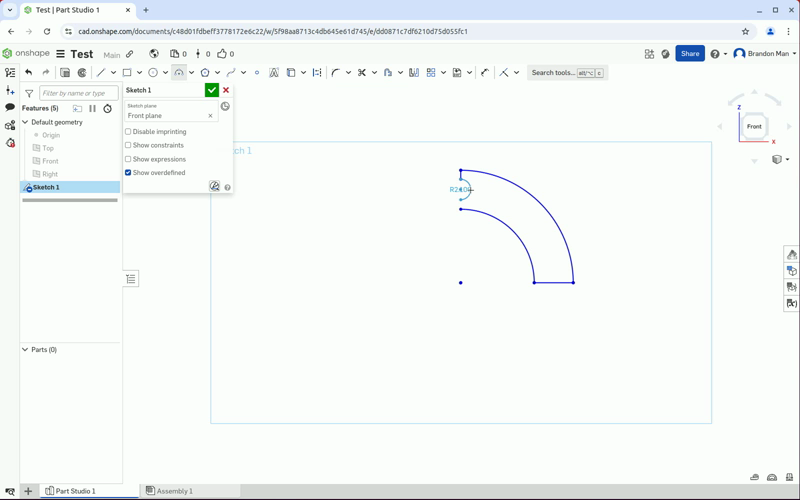
key(esc)
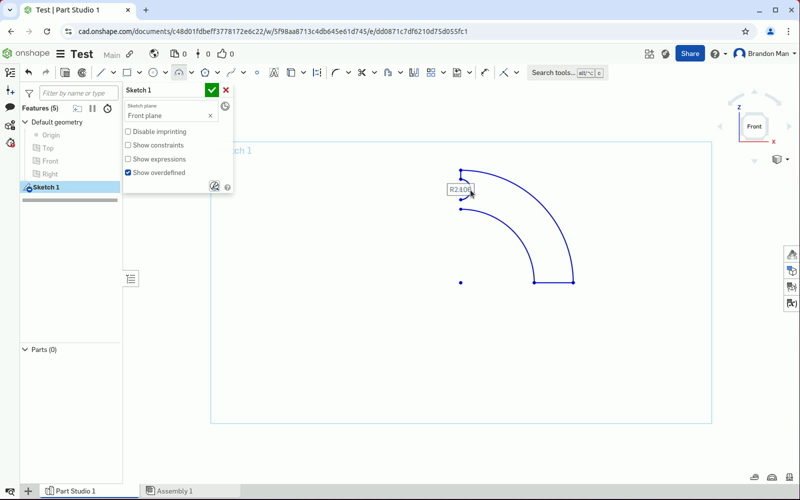
key(l)
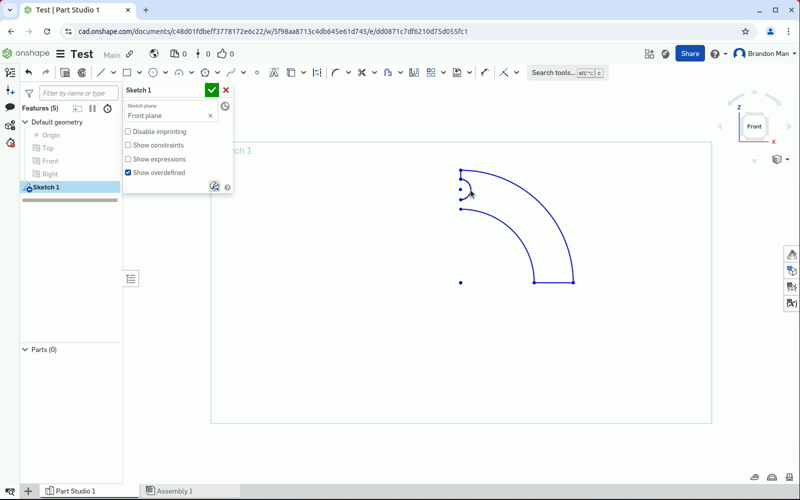
mouse_move(460, 199)
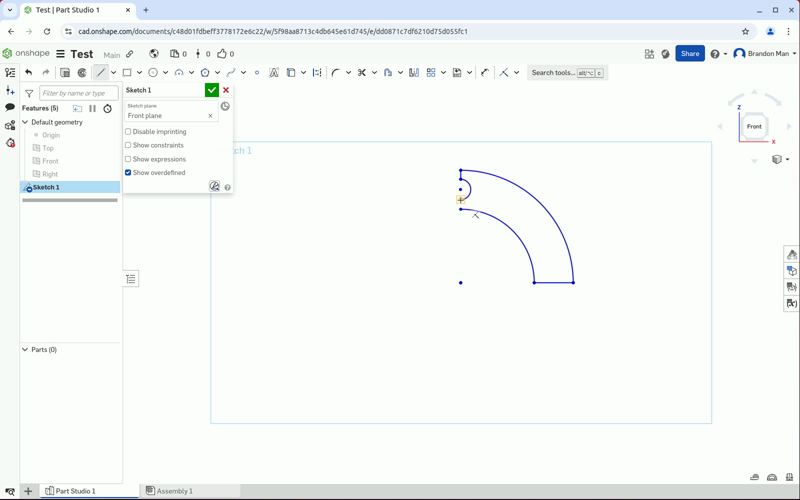
click(460, 199)
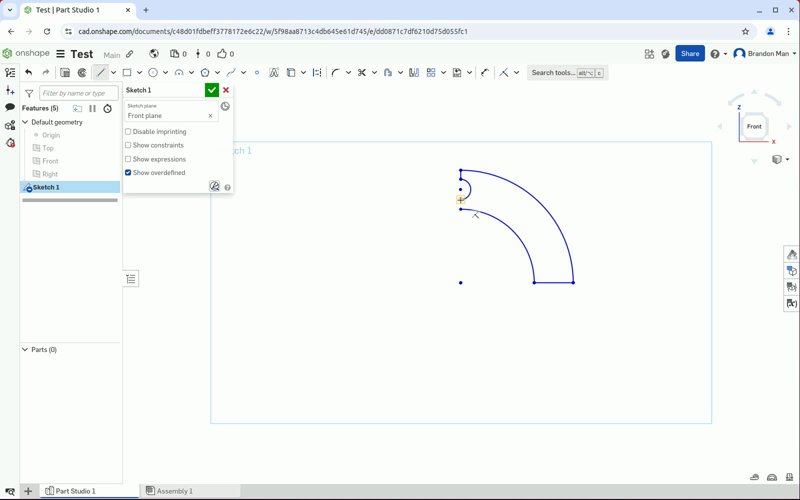
mouse_move(490, 199)
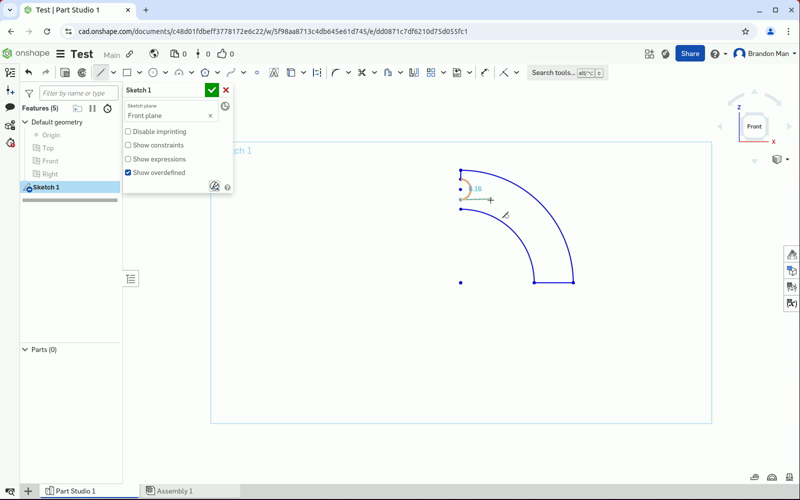
key_down(shift)
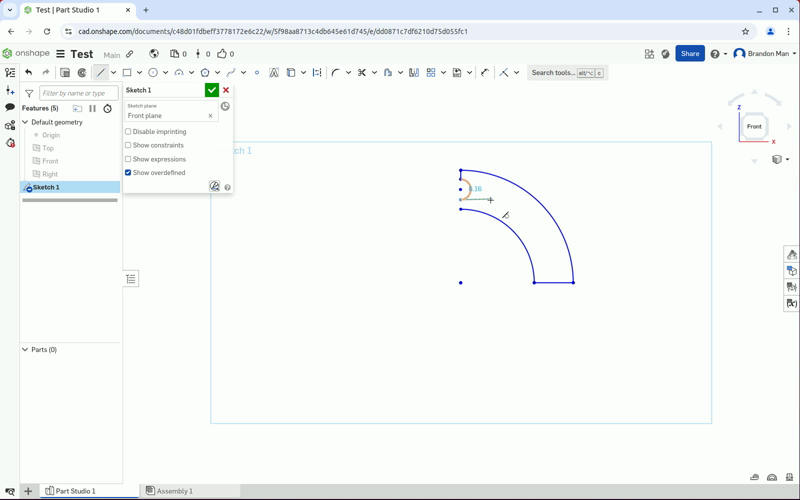
mouse_move(460, 209)
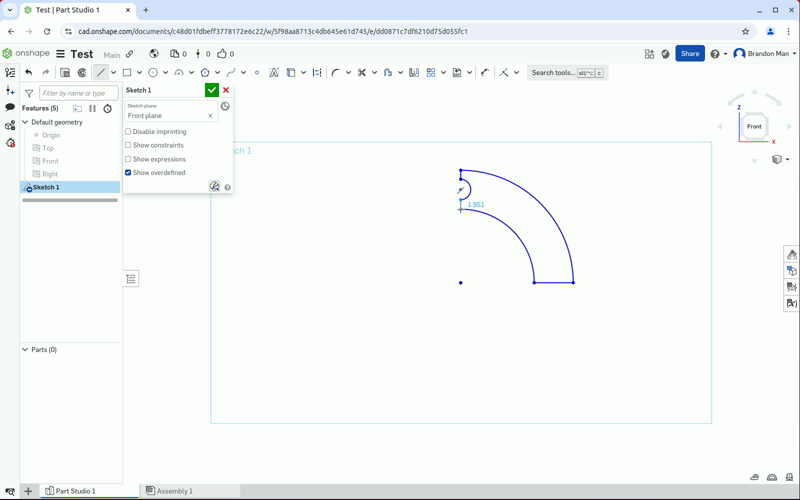
key_up(shift)
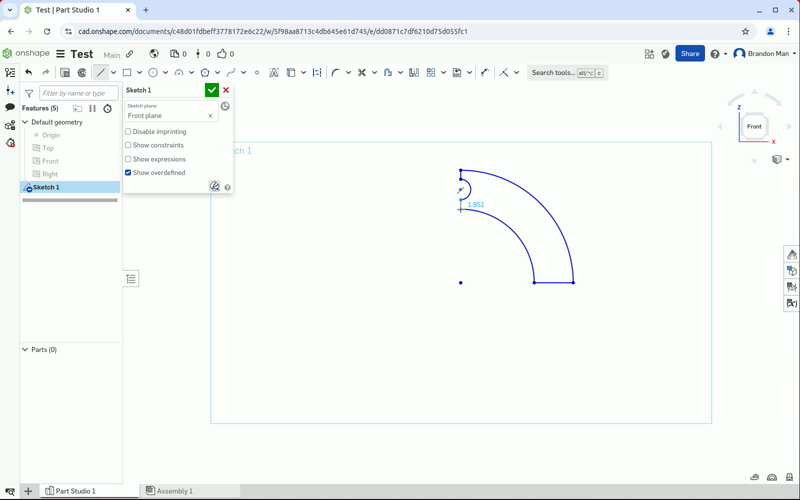
click(460, 209)
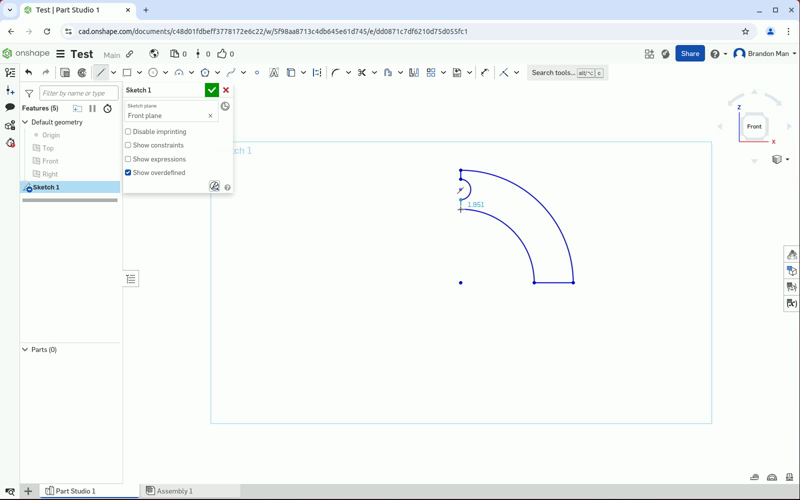
key(esc)
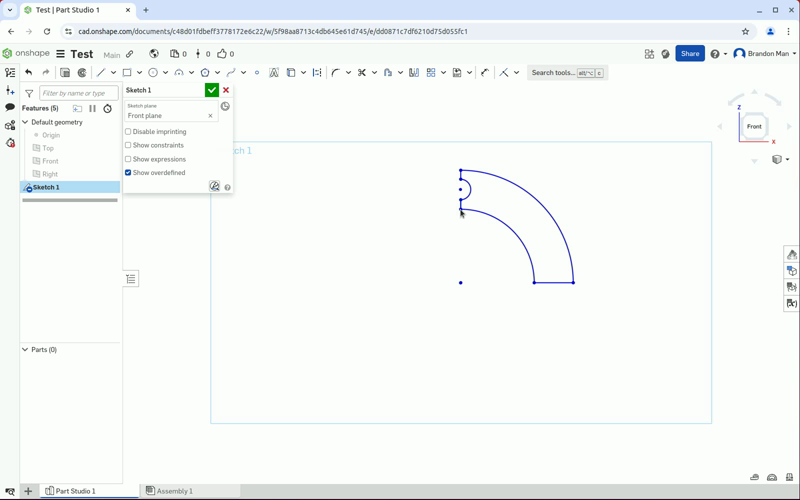
mouse_move(527, 222)
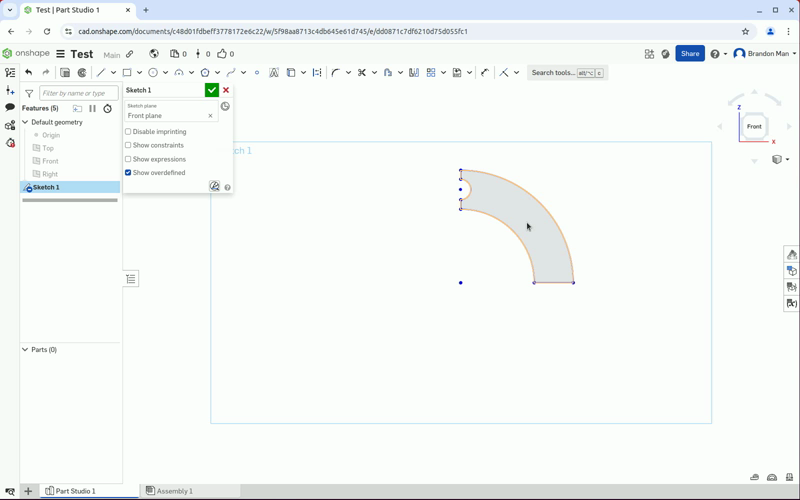
scroll(6)
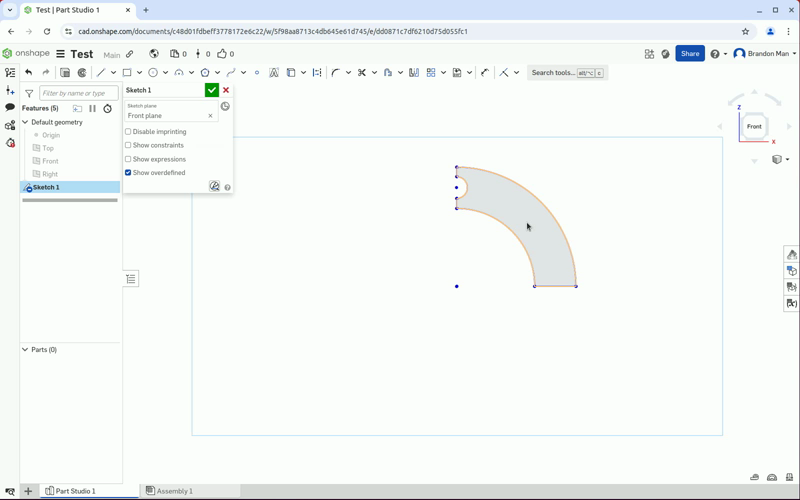
scroll(6)
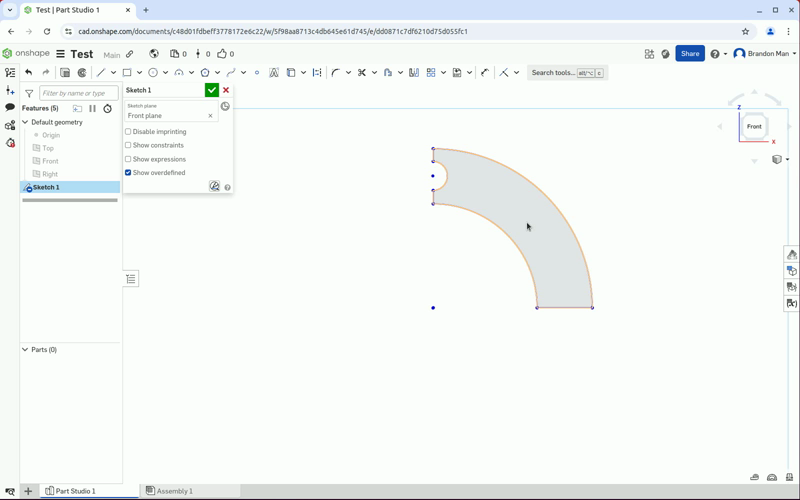
scroll(6)
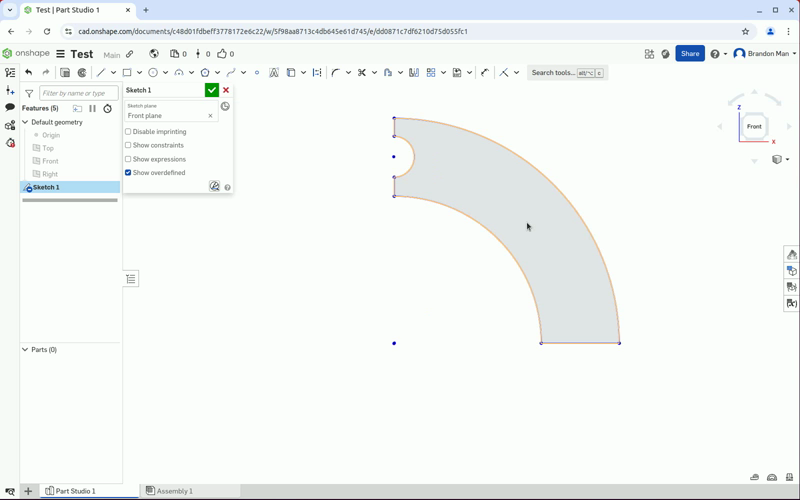
scroll(6)
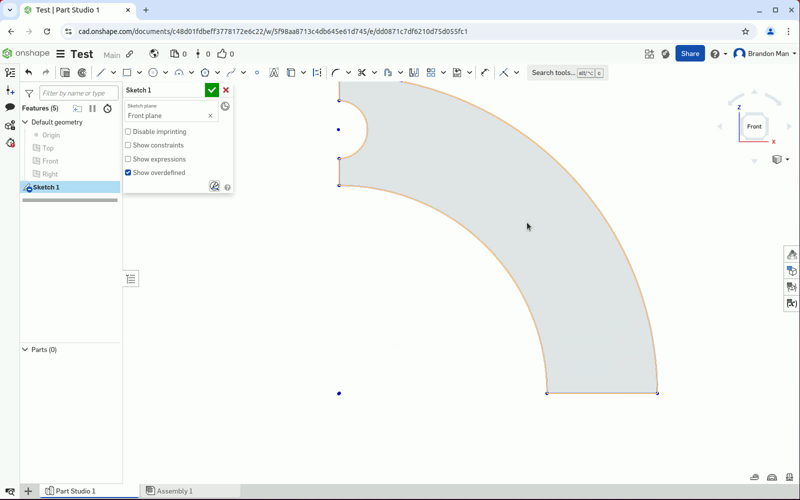
scroll(6)
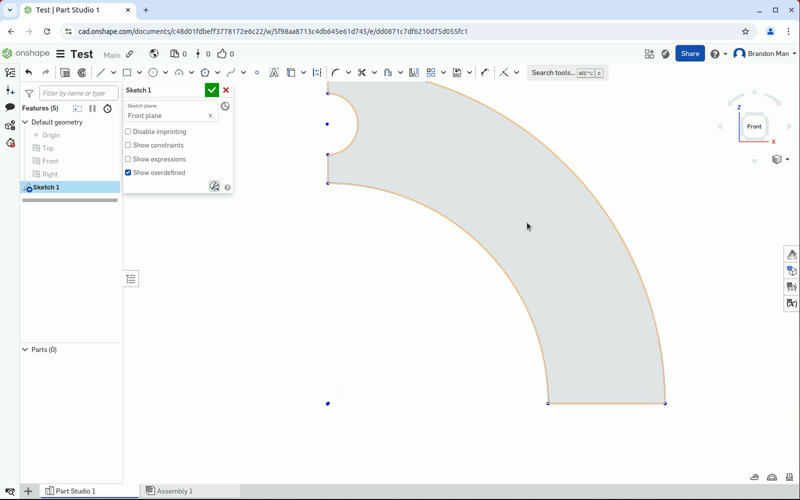
scroll(6)
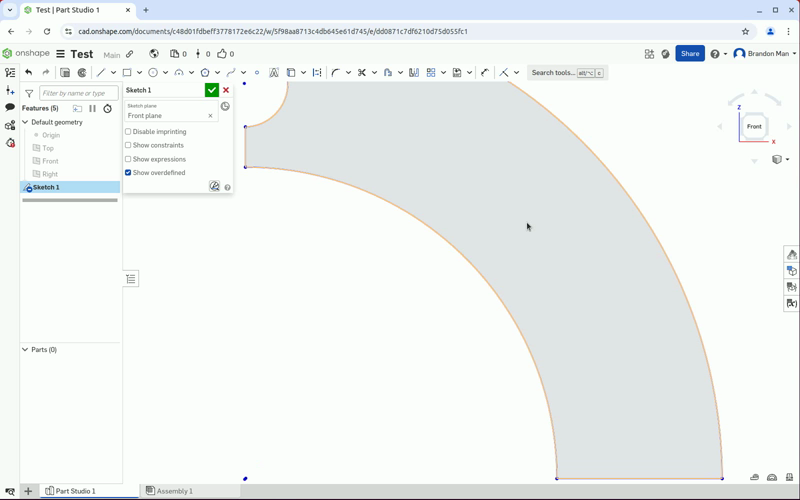
scroll(6)
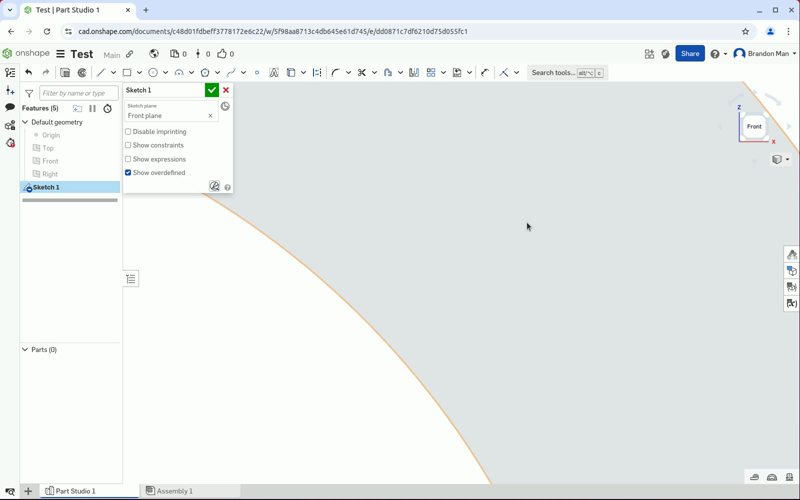
click(527, 222)
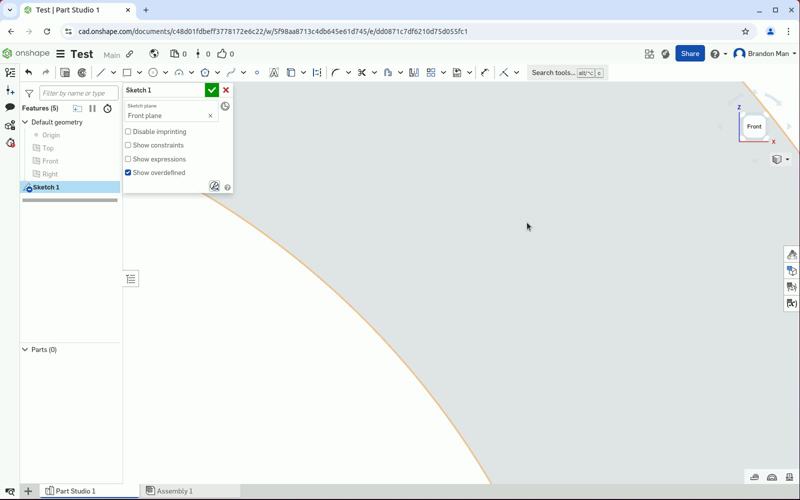
scroll(-6)
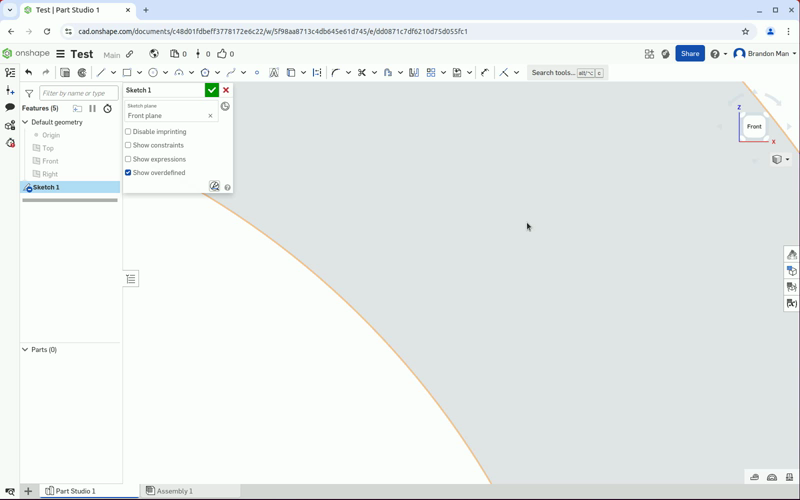
scroll(-6)
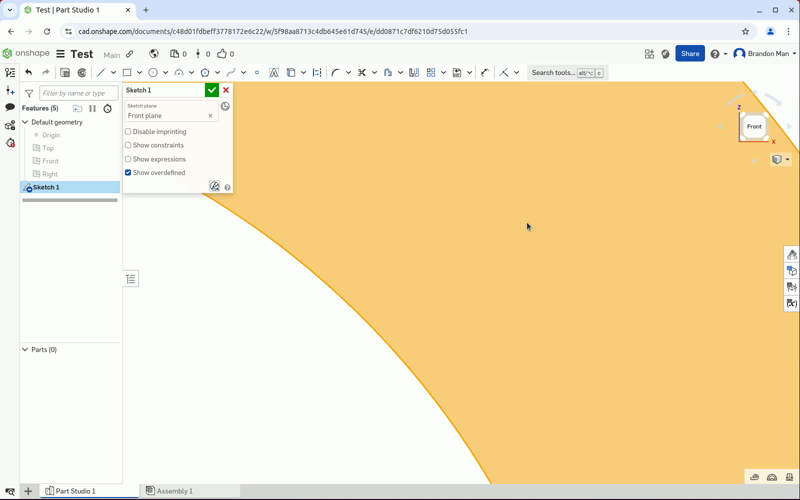
scroll(-6)
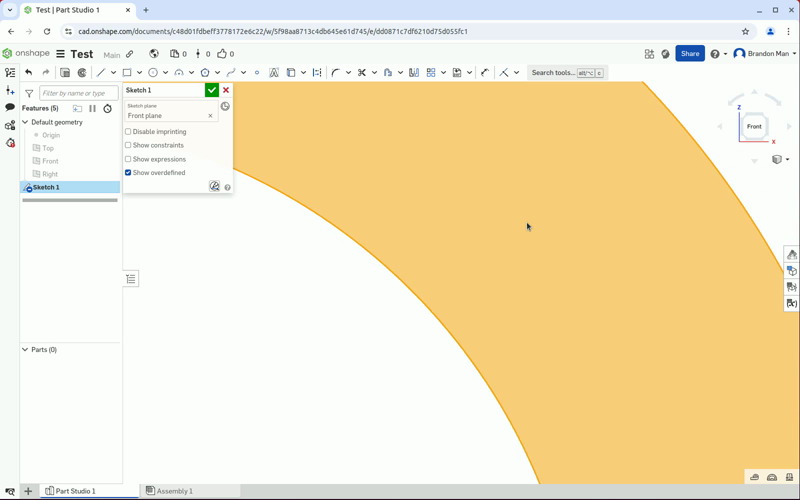
scroll(-6)
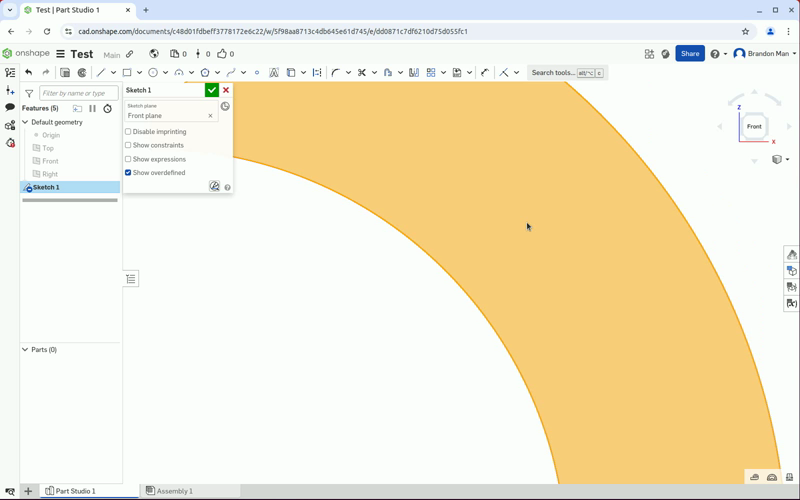
scroll(-6)
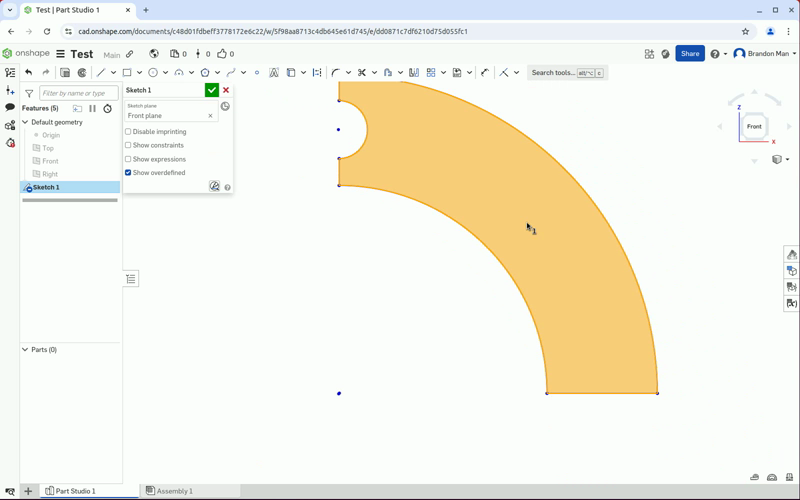
scroll(-6)
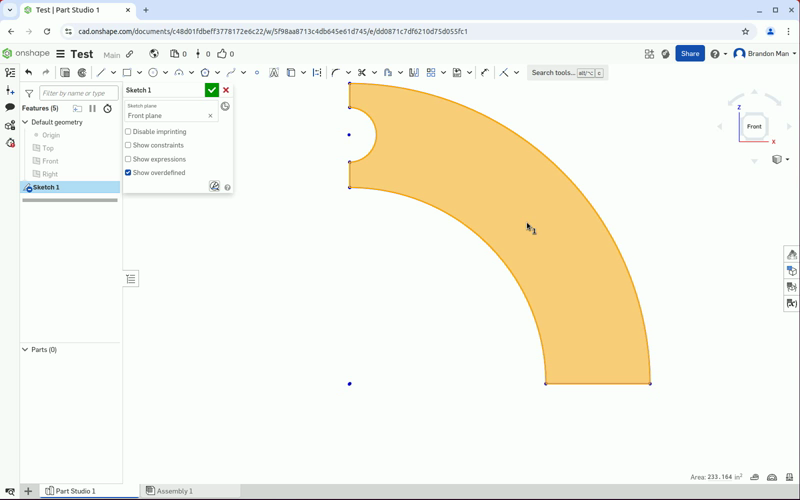
scroll(-6)
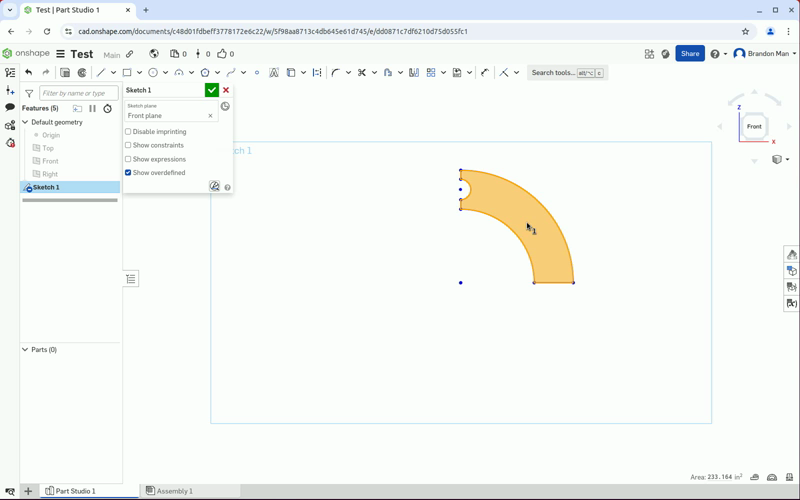
mouse_move(73, 352)
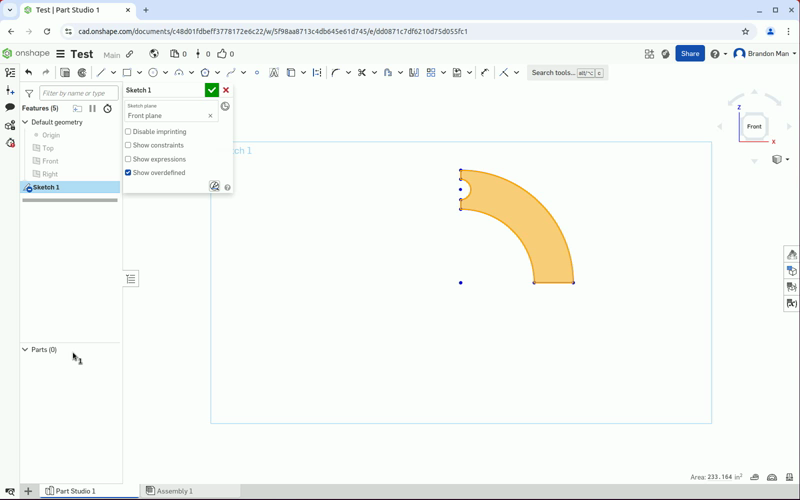
key(shift+y)
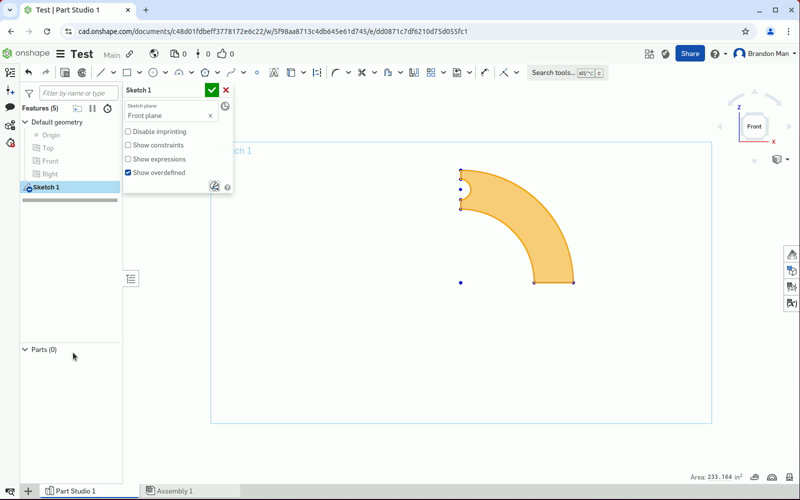
key(shift+e)
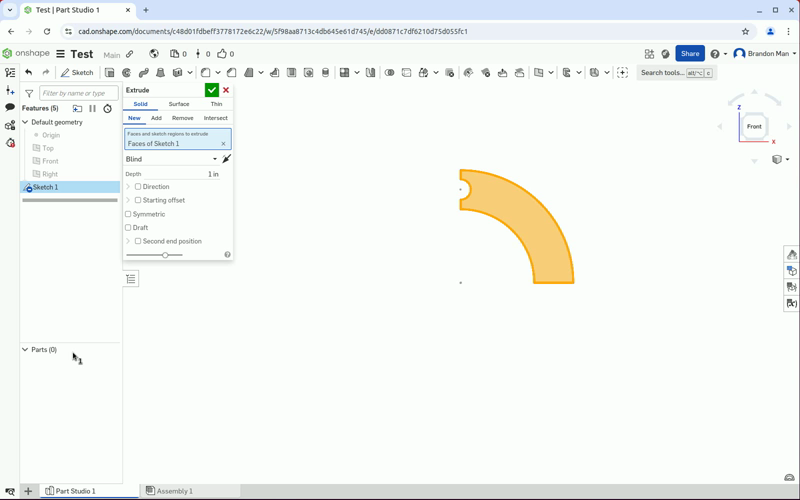
mouse_move(143, 106)
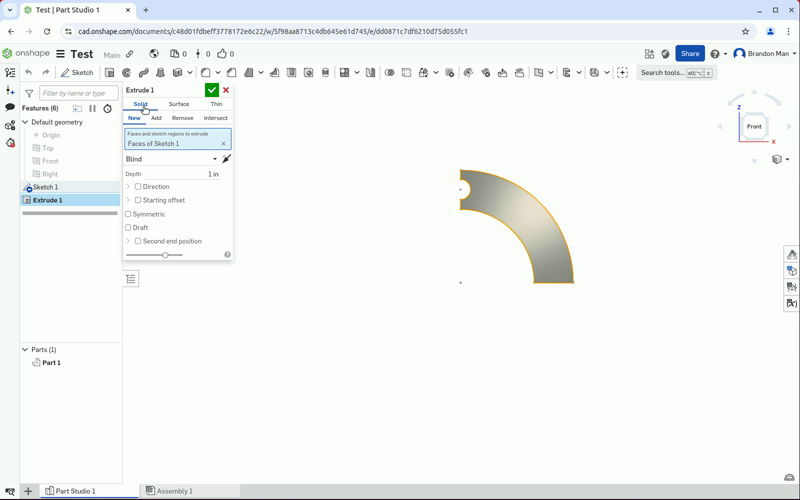
click(143, 106)
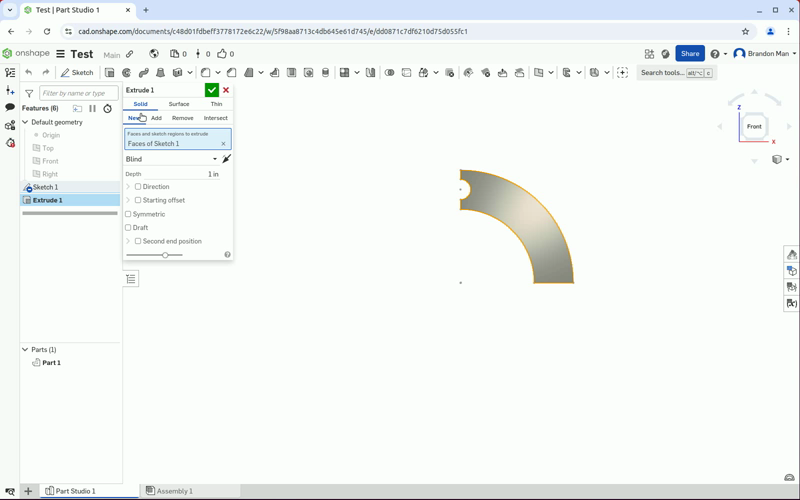
mouse_move(137, 120)
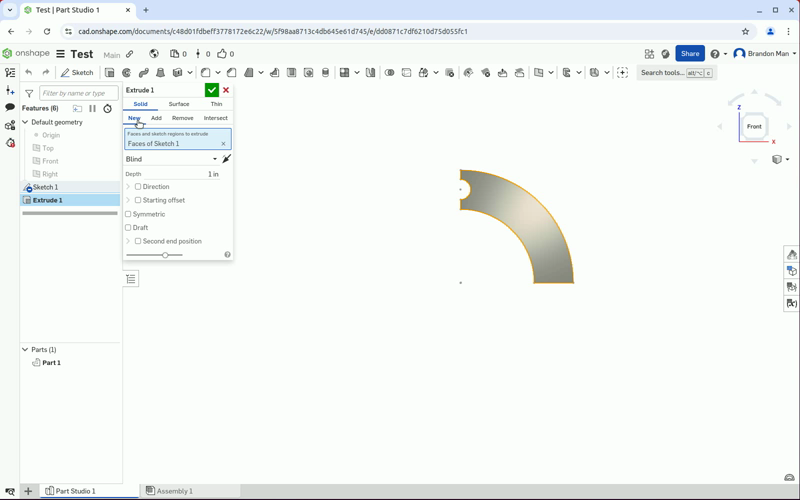
click(137, 120)
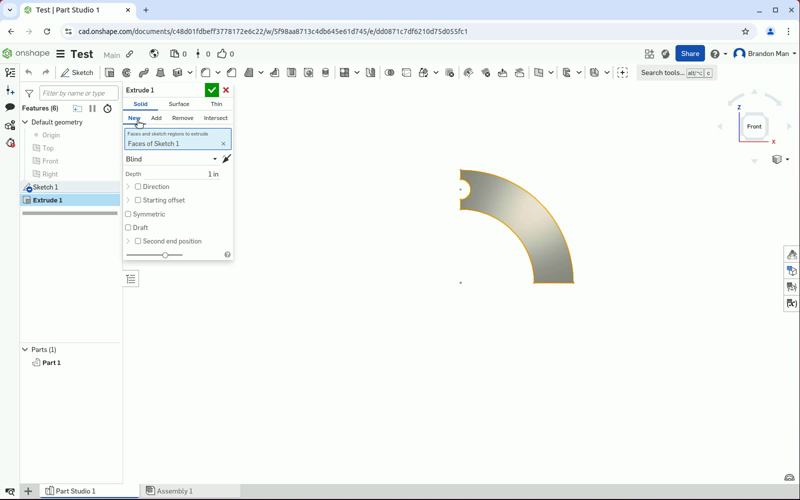
key(tab, 4)
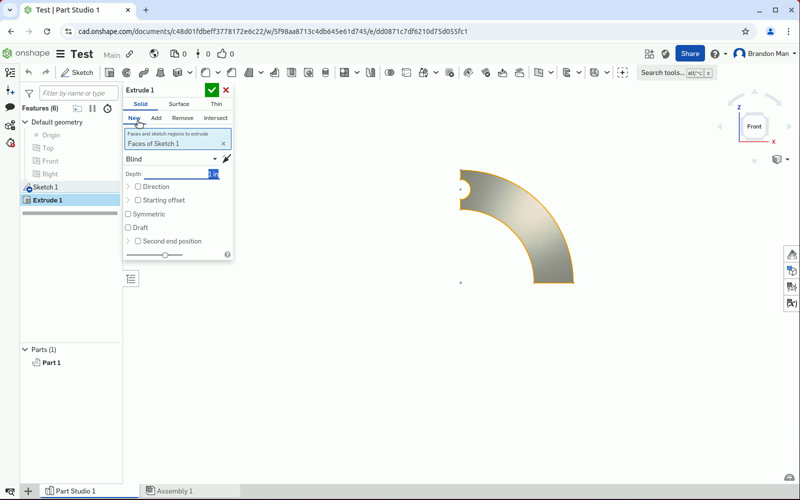
text(7.943)
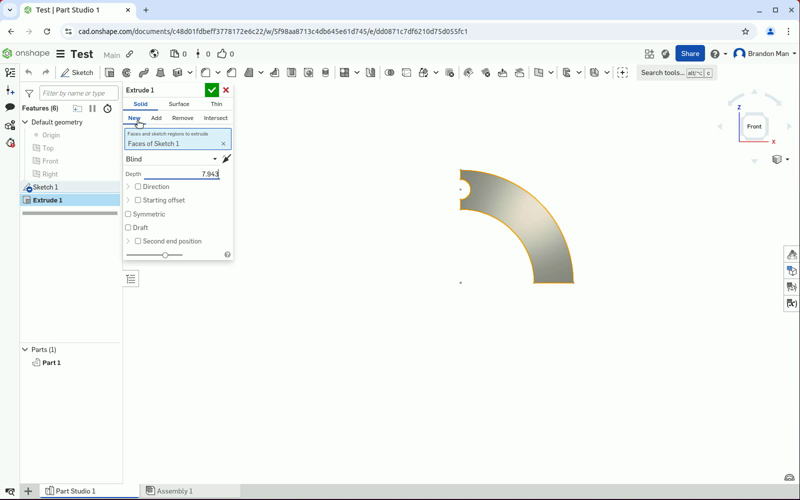
key(enter)
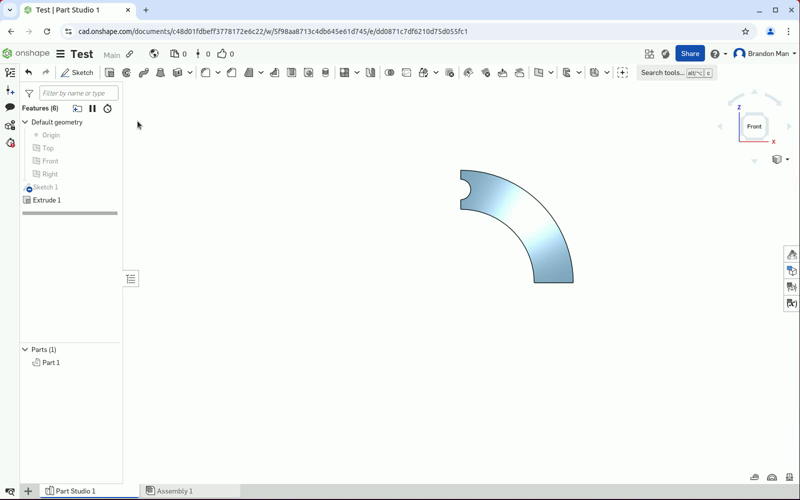
key(shift+h)
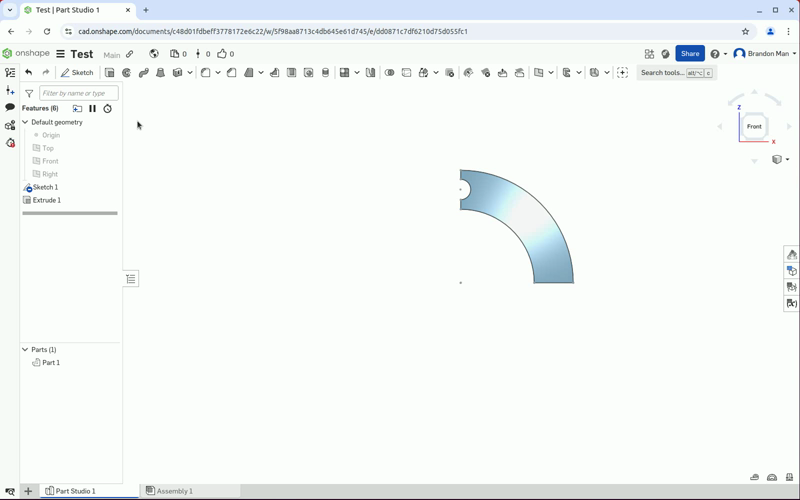
key(shift+h)
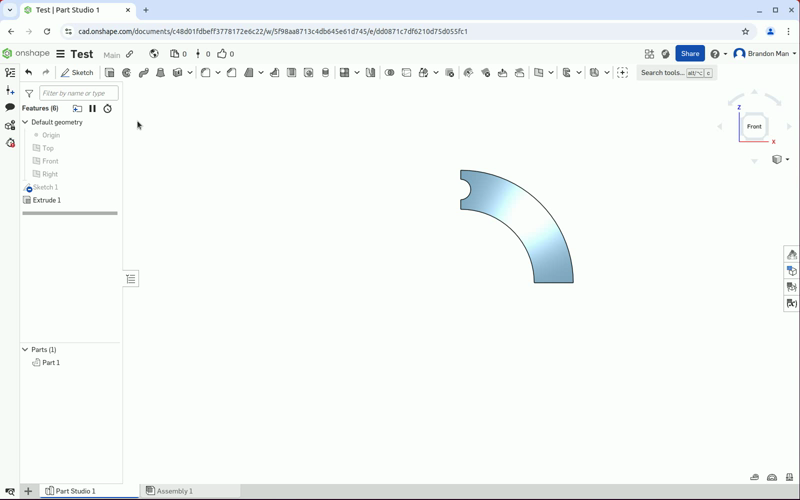
mouse_move(73, 189)
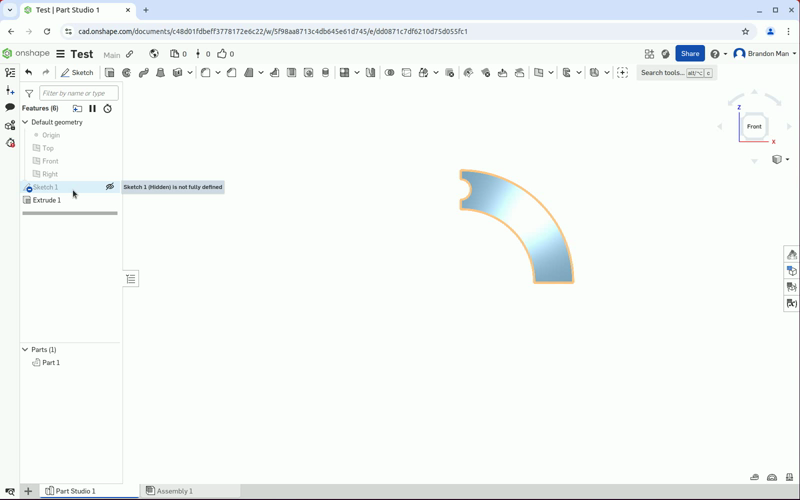
click(73, 189)
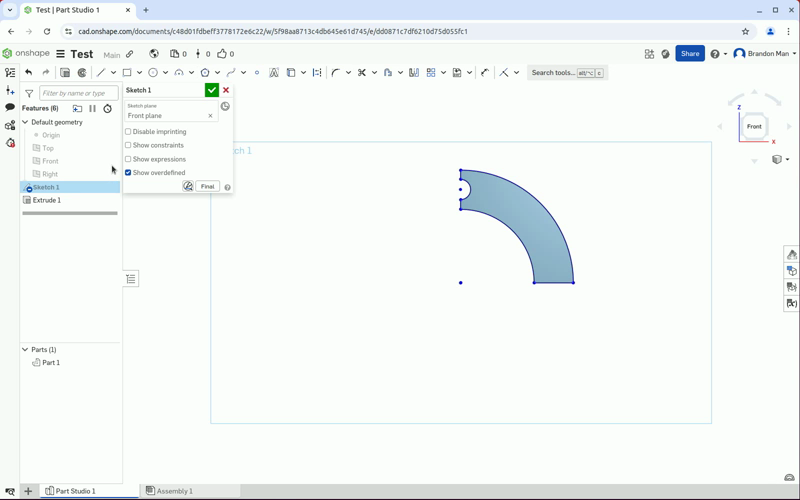
mouse_move(229, 92)
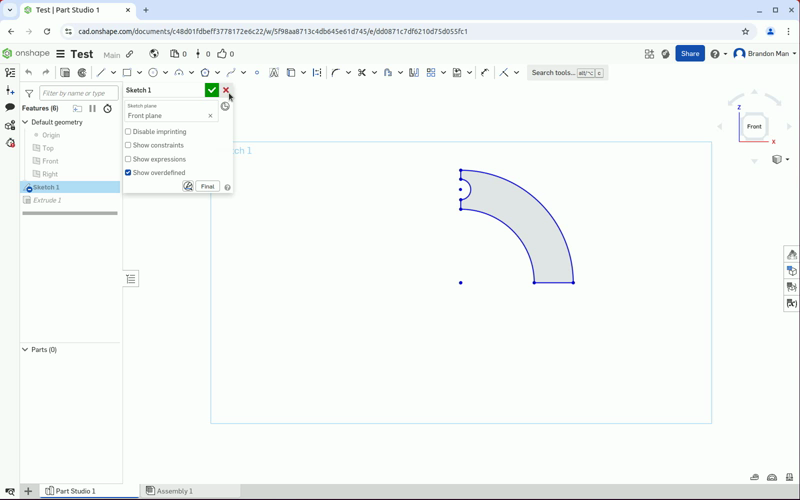
click(229, 92)
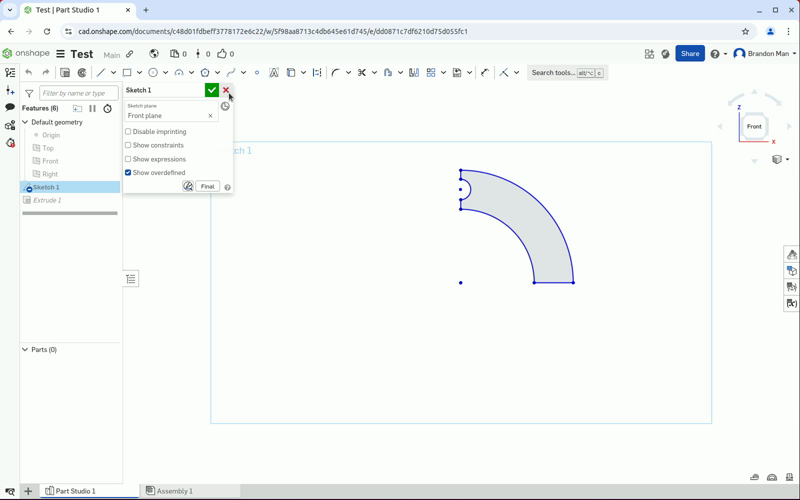
key(shift+s)
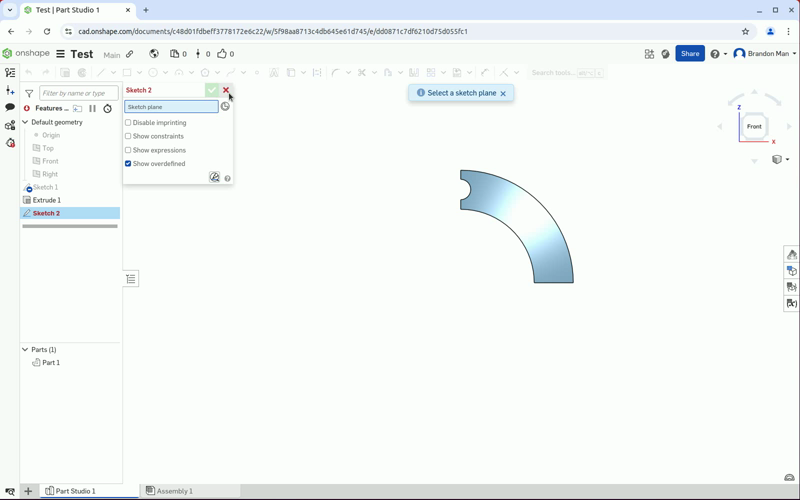
mouse_move(73, 163)
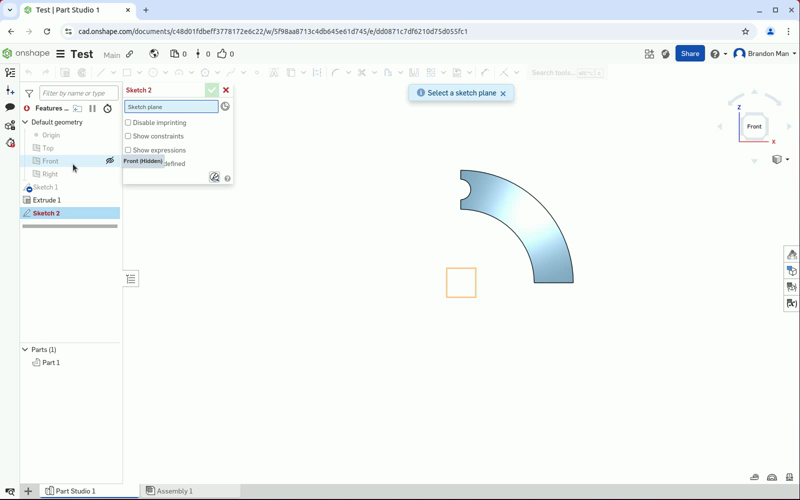
click(73, 163)
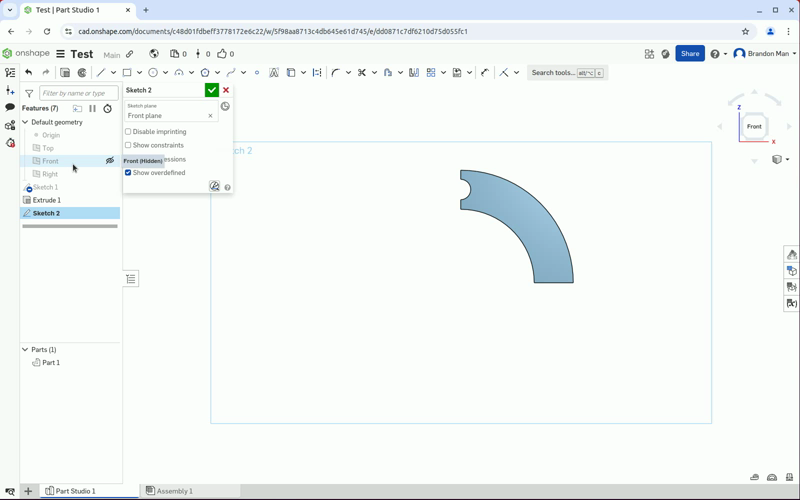
mouse_move(73, 352)
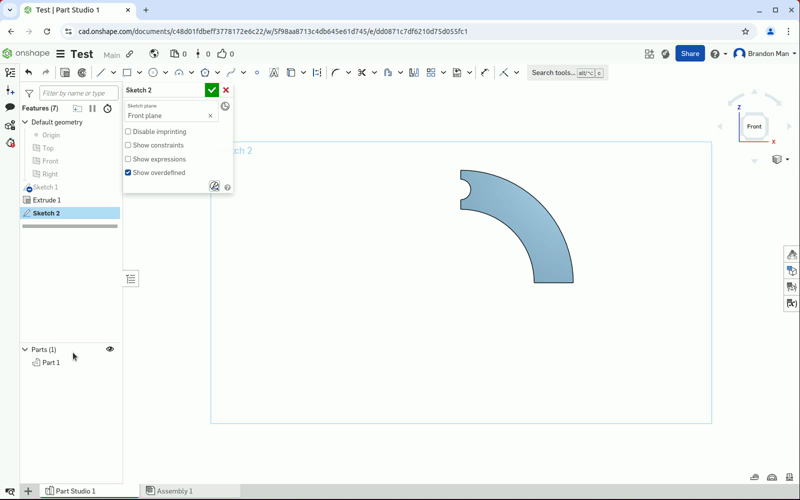
key(y)
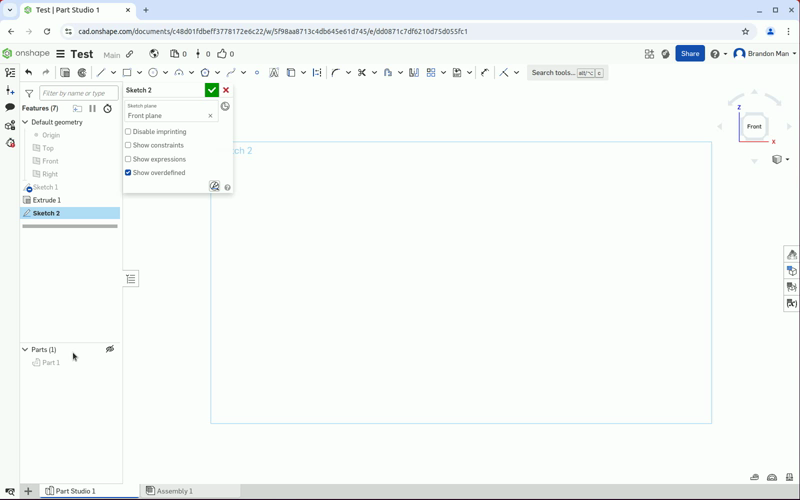
key(l)
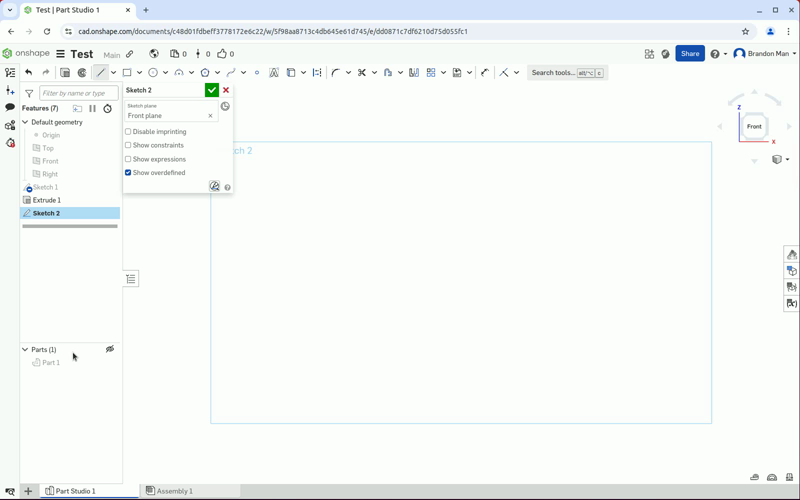
key_down(shift)
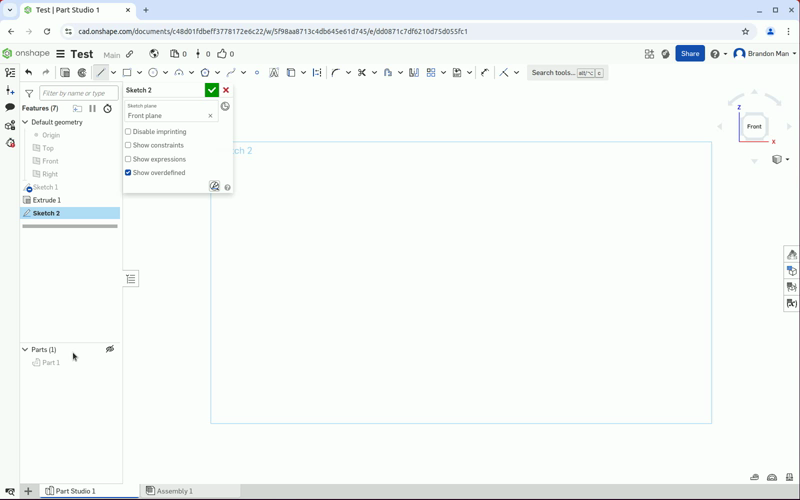
mouse_move(348, 282)
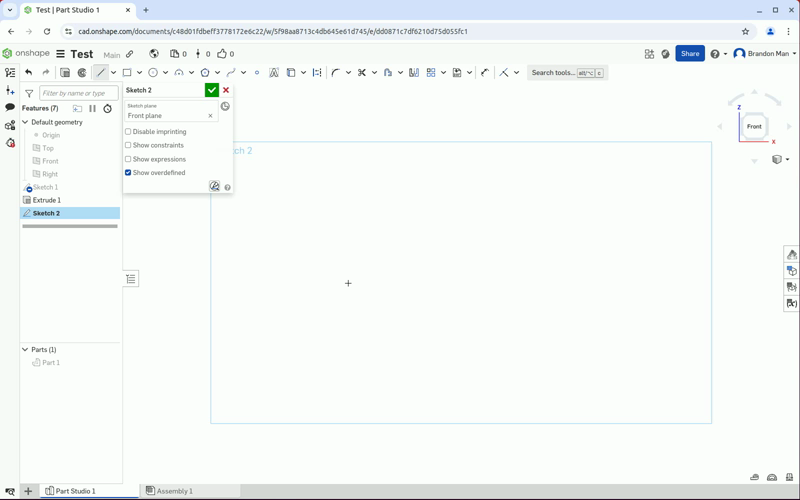
click(348, 282)
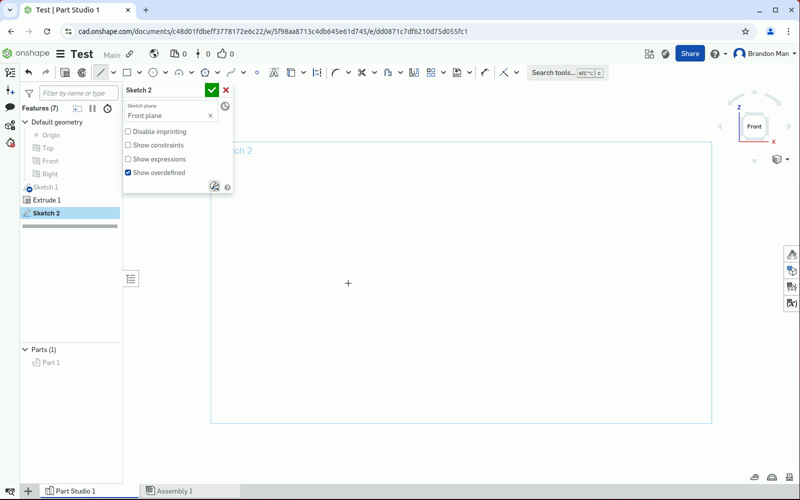
key_up(shift)
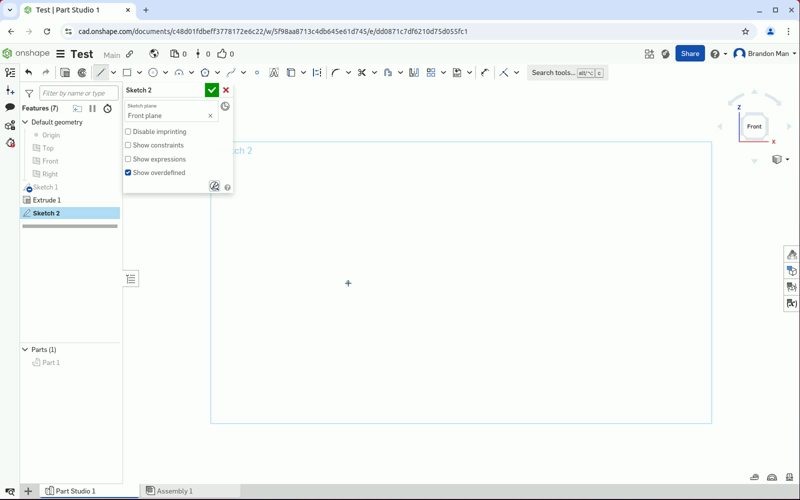
key_down(shift)
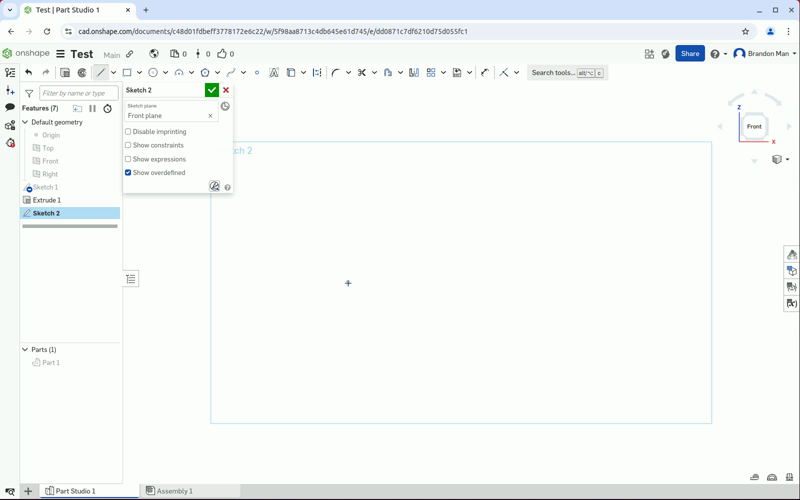
mouse_move(378, 282)
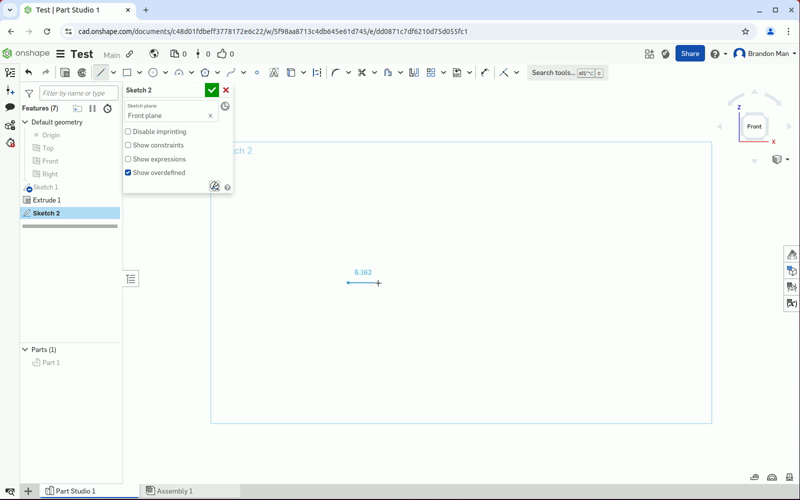
mouse_move(387, 282)
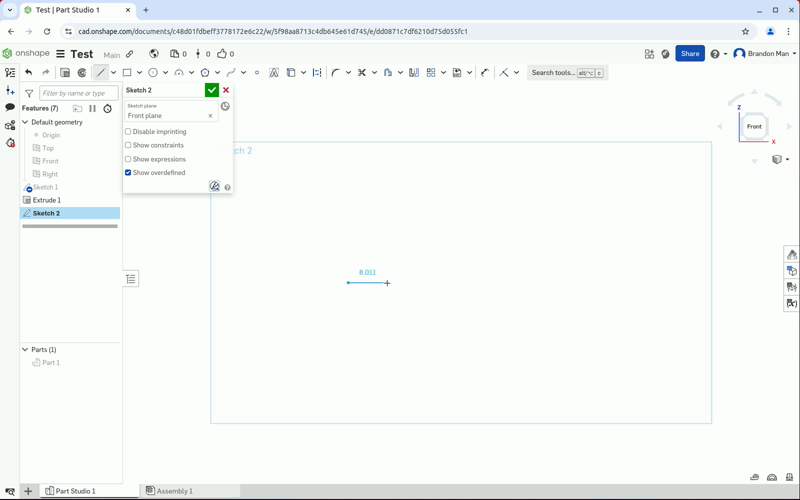
click(387, 282)
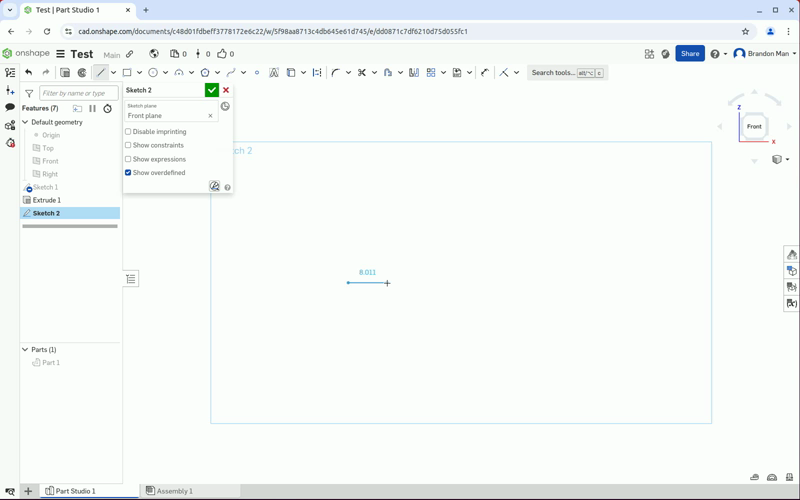
key_up(shift)
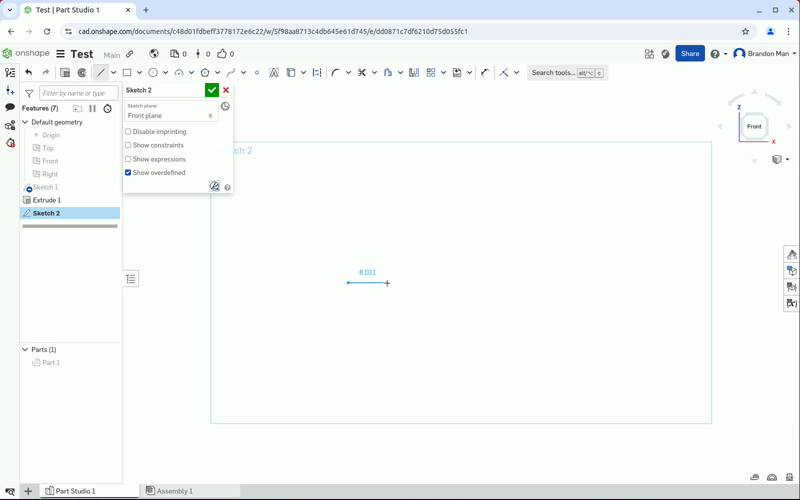
key(esc)
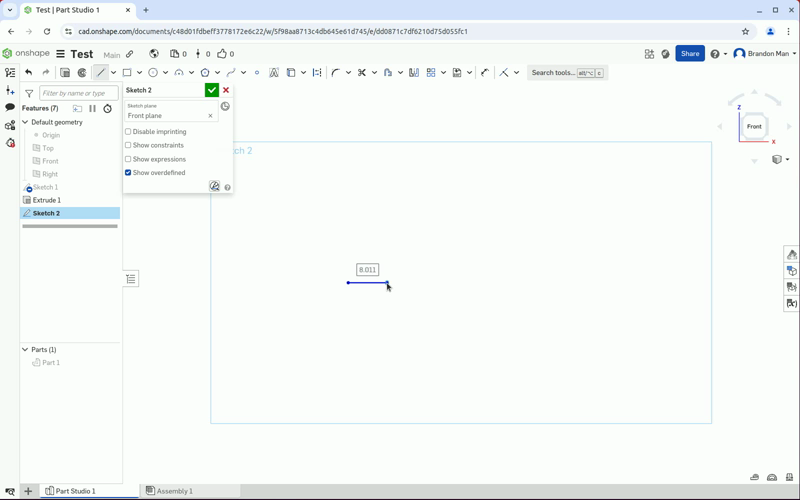
key(a)
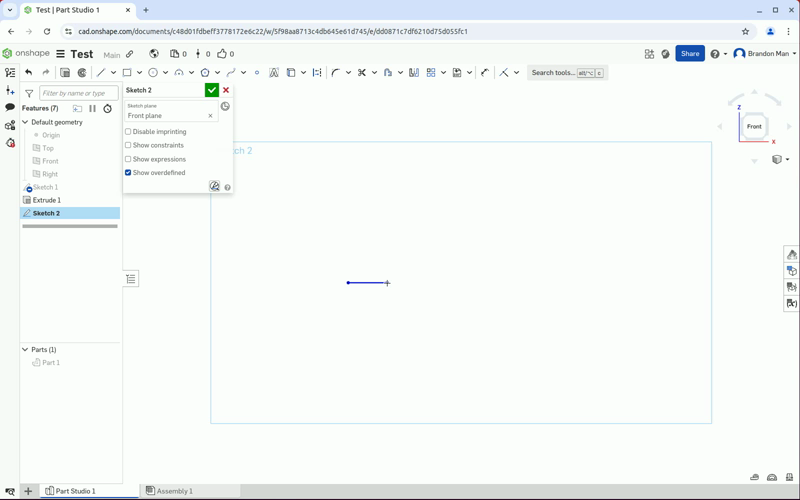
mouse_move(387, 282)
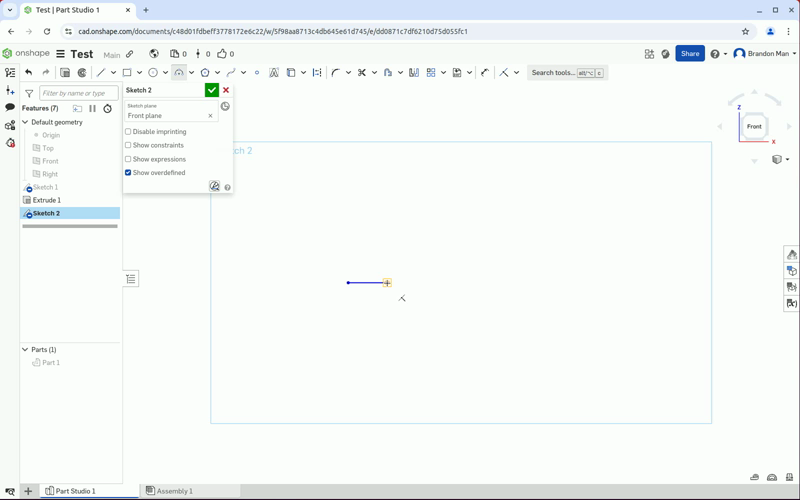
click(387, 282)
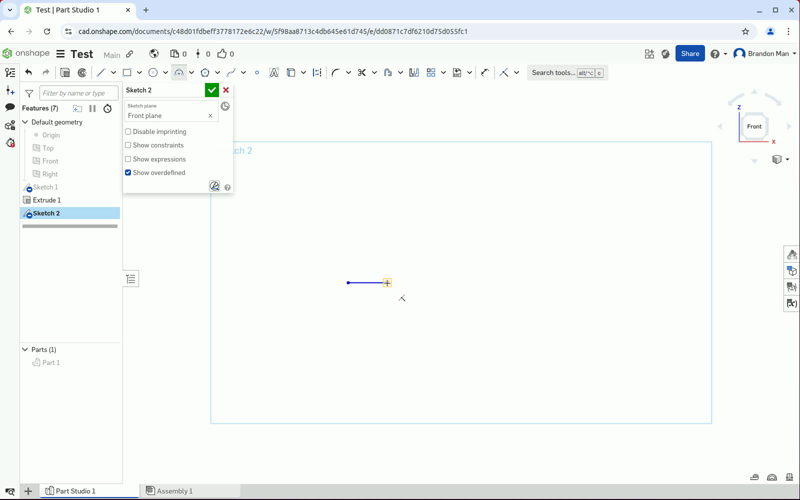
key_down(shift)
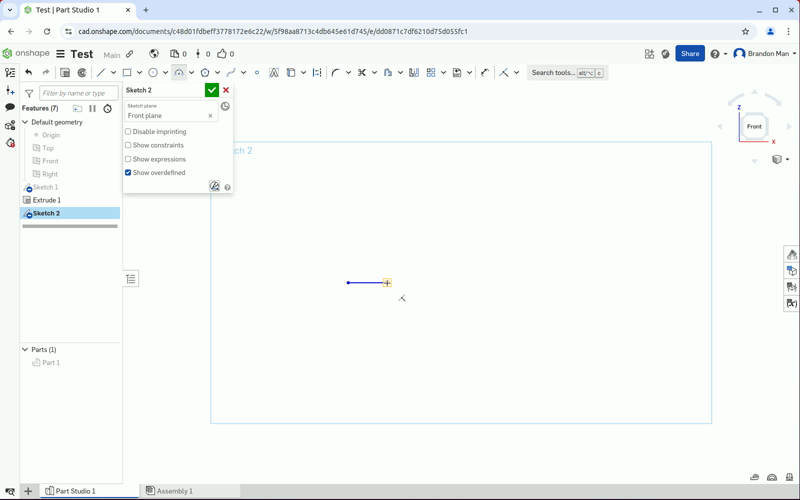
mouse_move(460, 209)
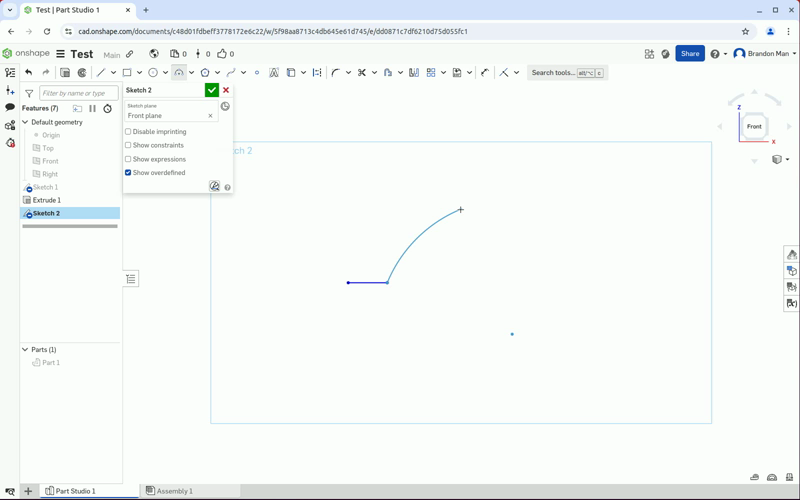
click(460, 209)
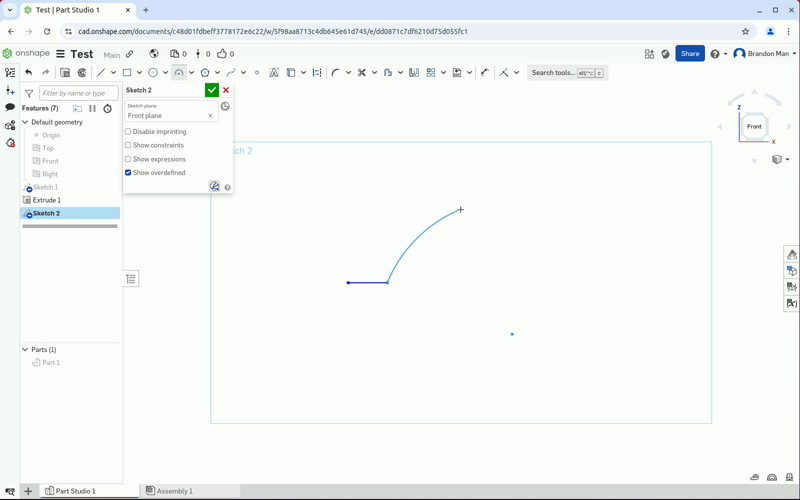
mouse_move(408, 231)
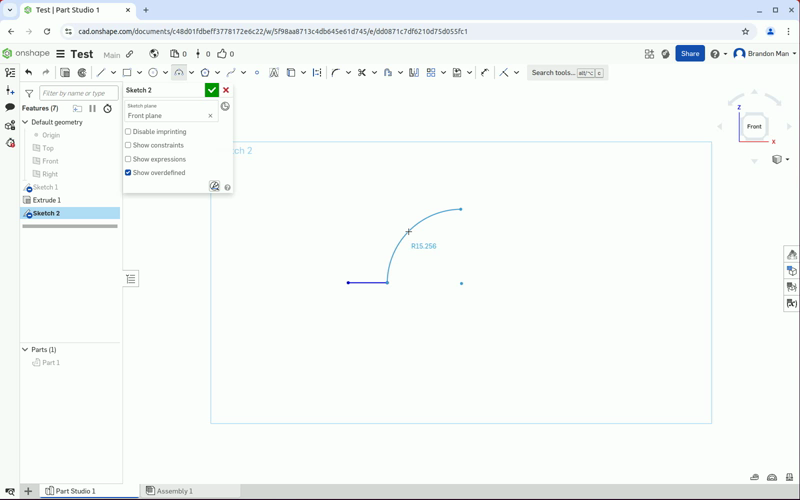
click(408, 231)
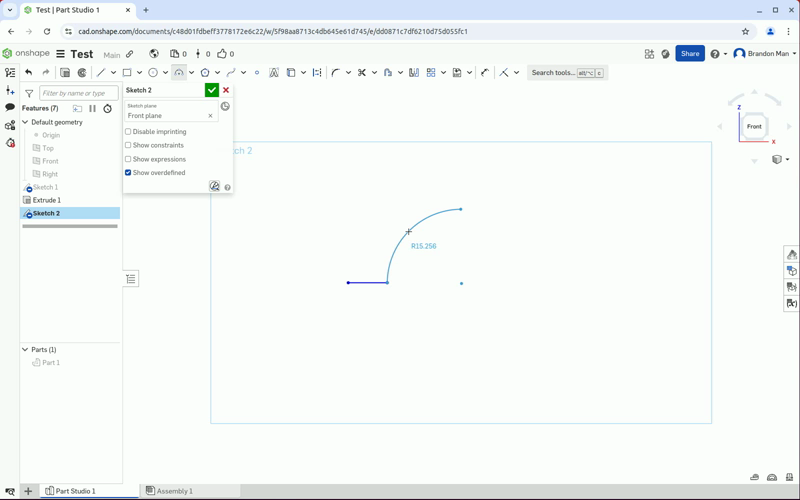
key_up(shift)
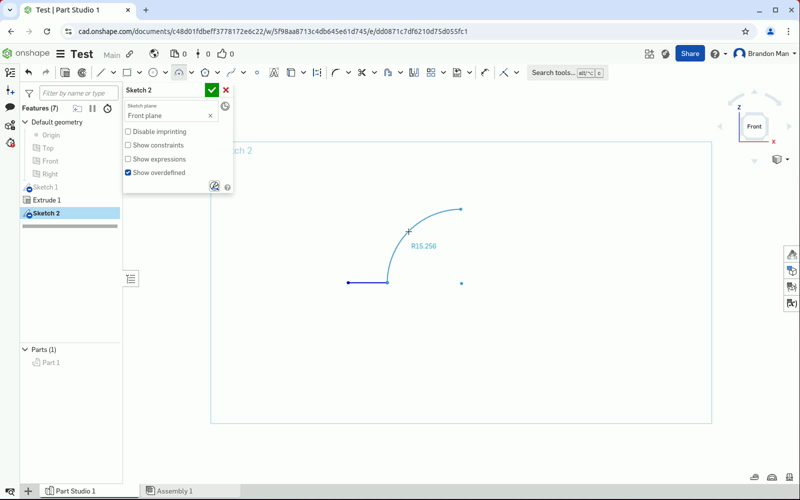
key(esc)
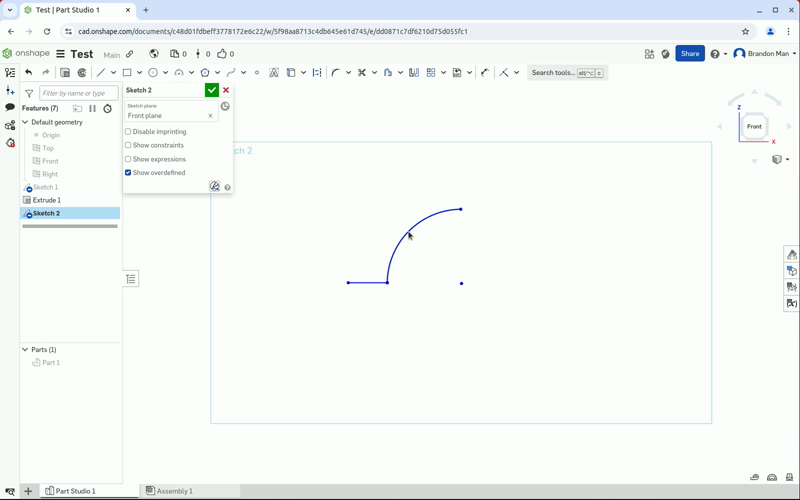
key(l)
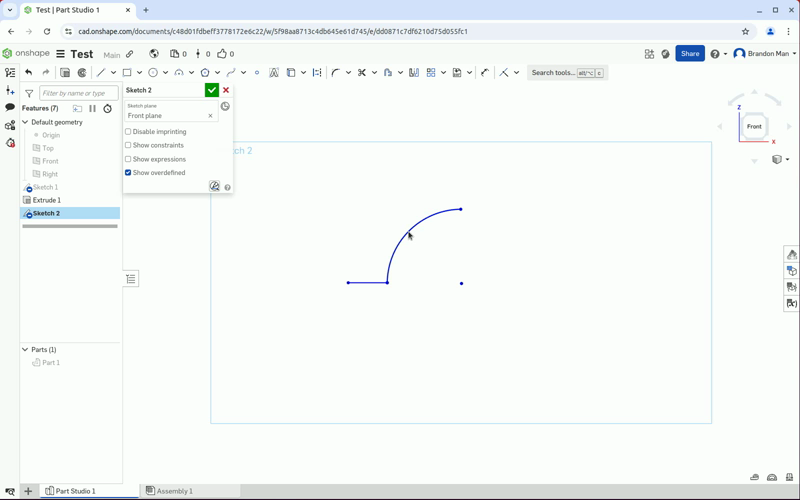
mouse_move(460, 209)
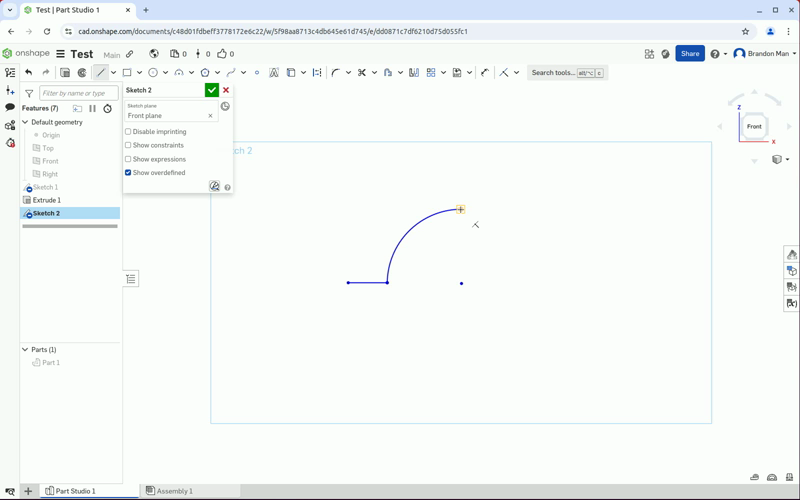
click(460, 209)
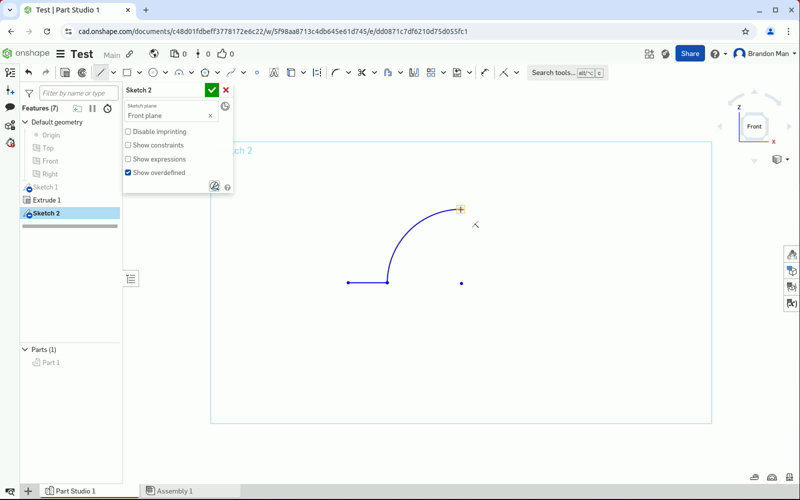
key_down(shift)
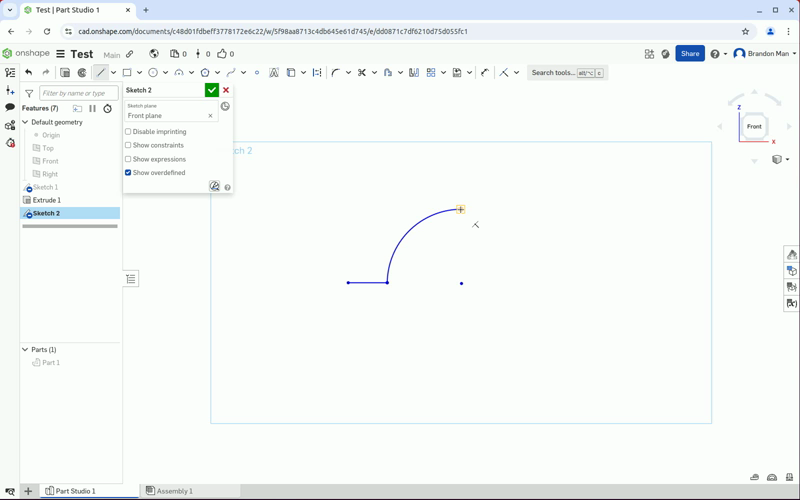
mouse_move(490, 209)
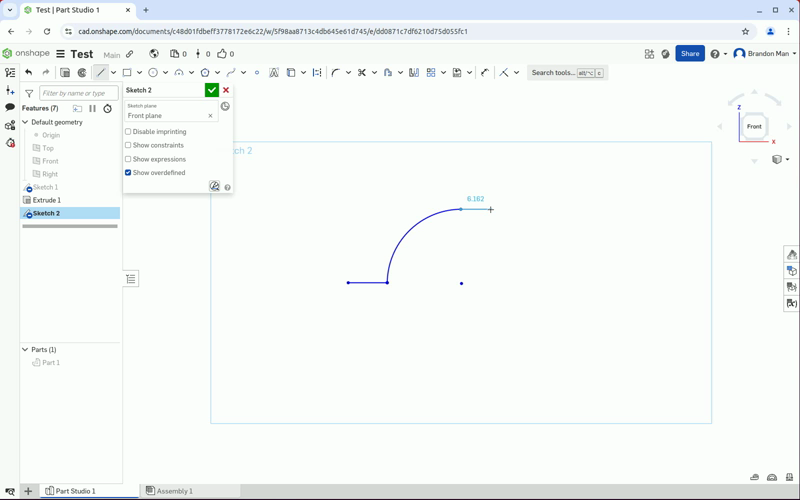
mouse_move(460, 200)
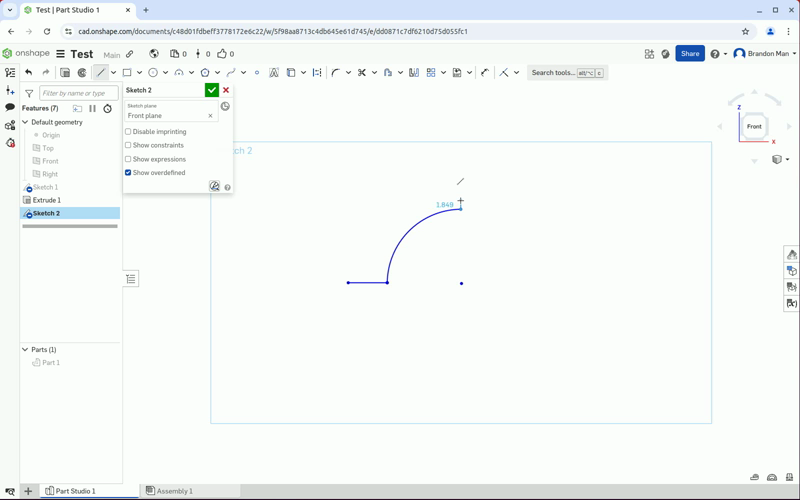
click(460, 200)
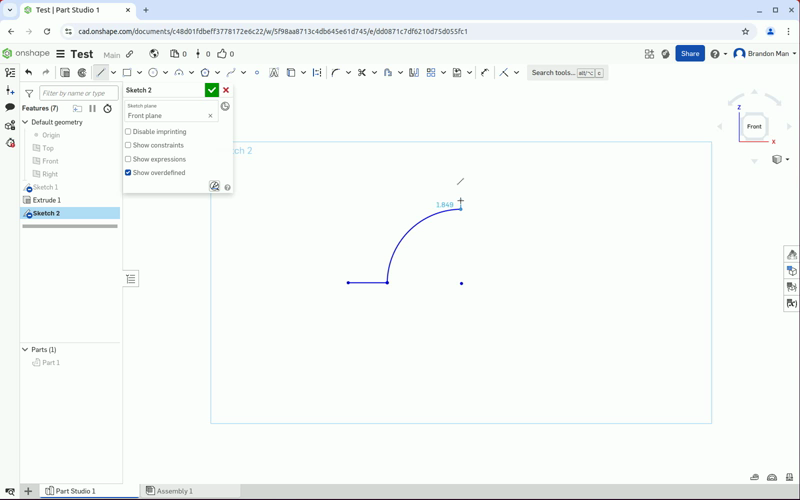
key_up(shift)
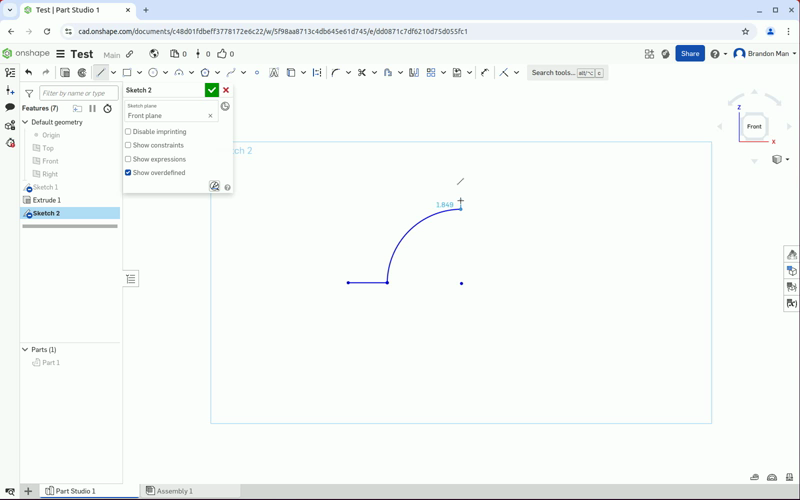
key(esc)
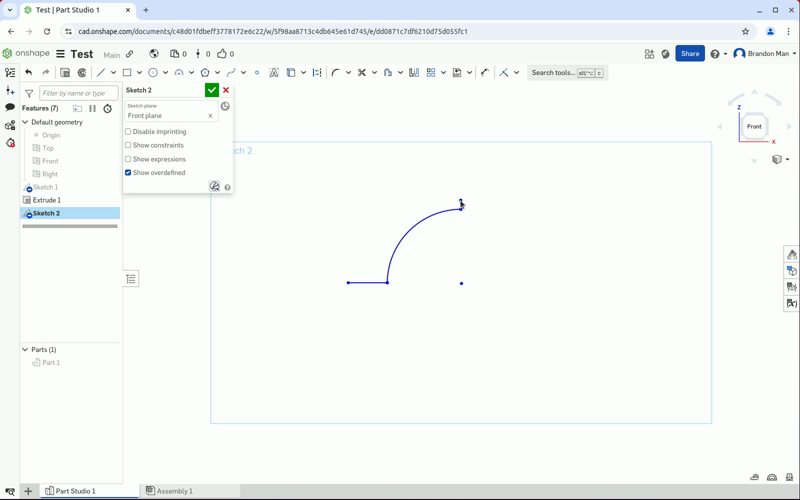
key(a)
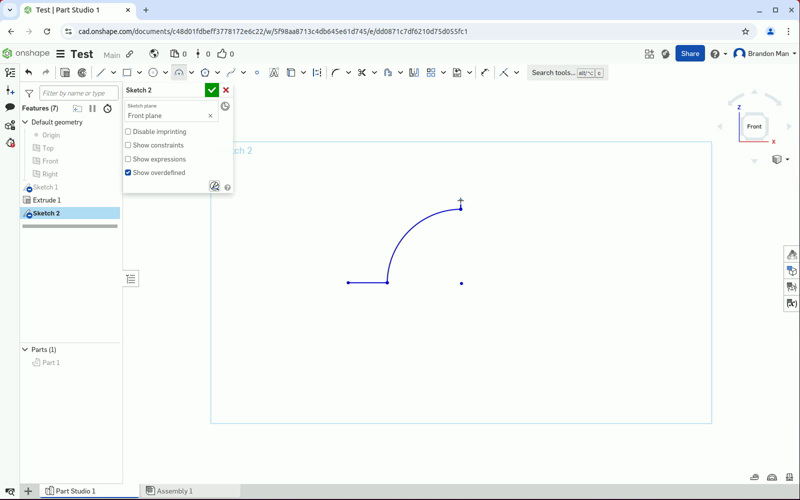
mouse_move(460, 200)
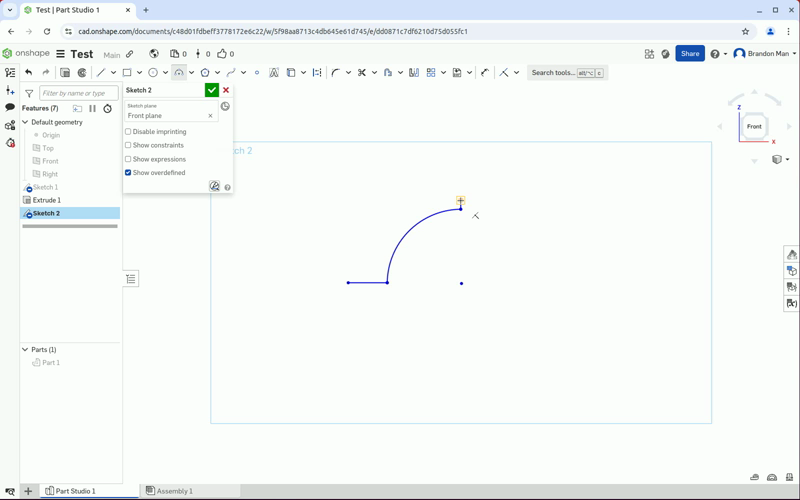
click(460, 200)
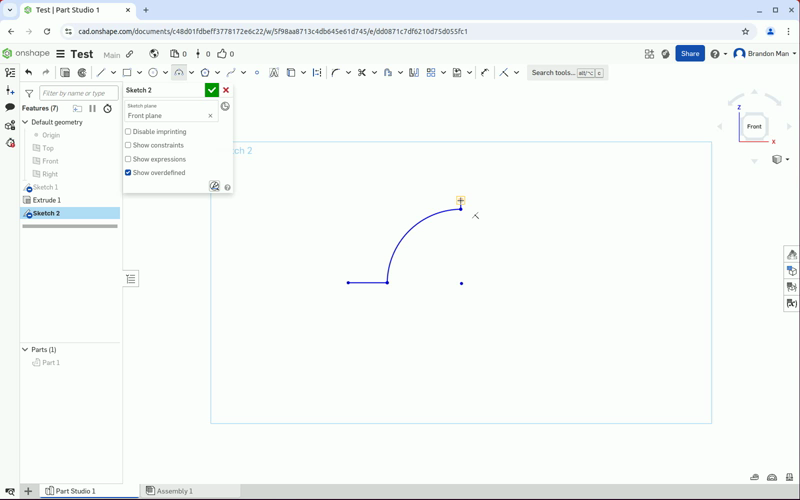
key_down(shift)
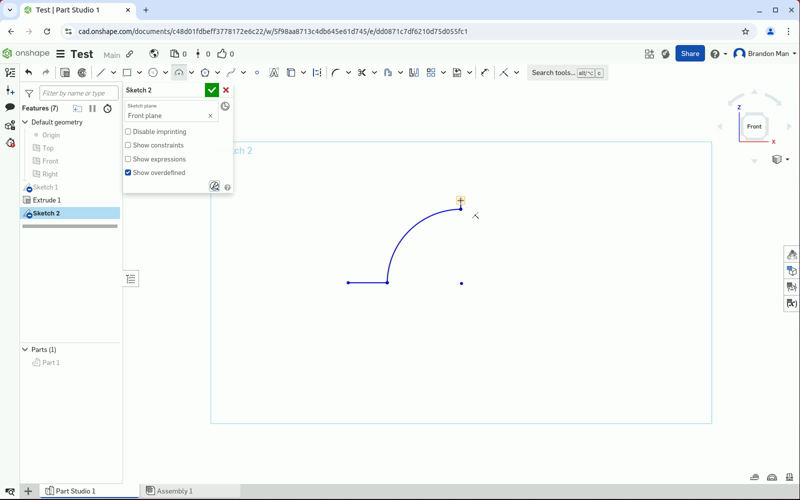
mouse_move(460, 180)
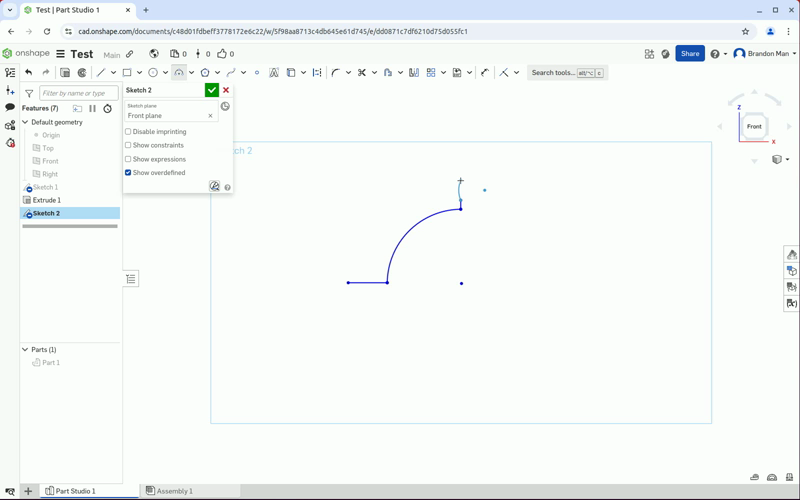
click(460, 180)
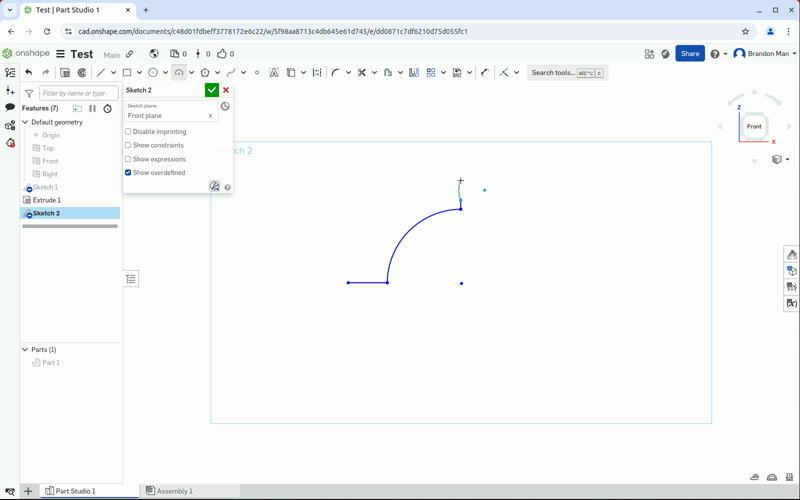
mouse_move(450, 189)
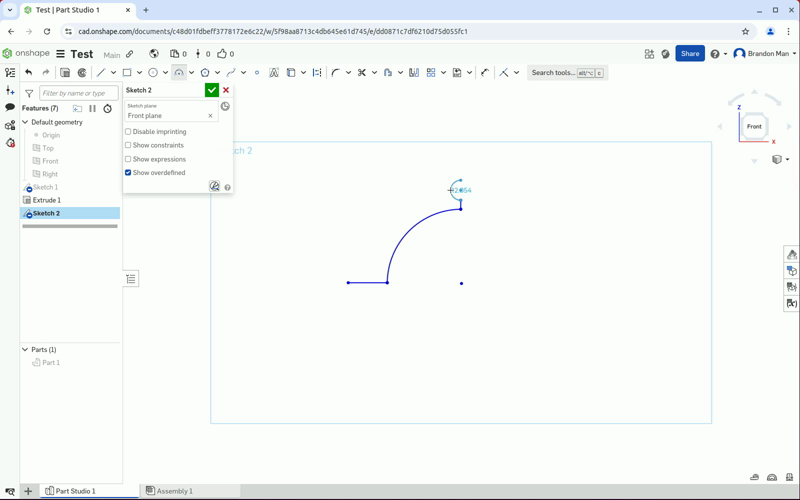
click(450, 189)
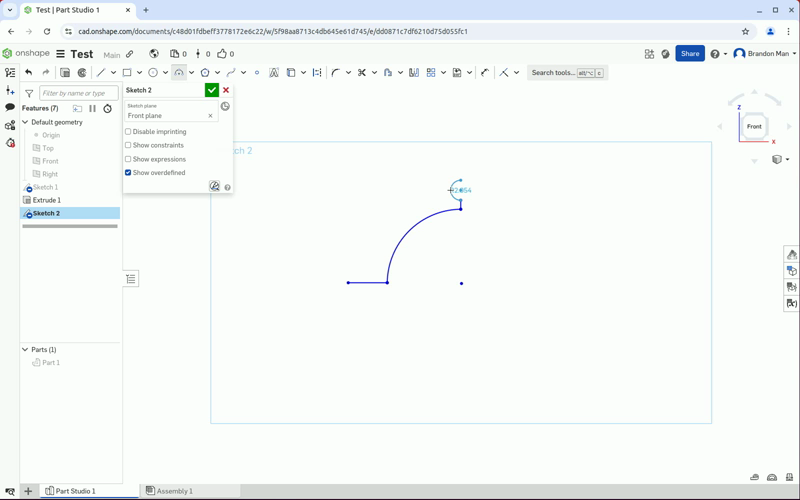
key_up(shift)
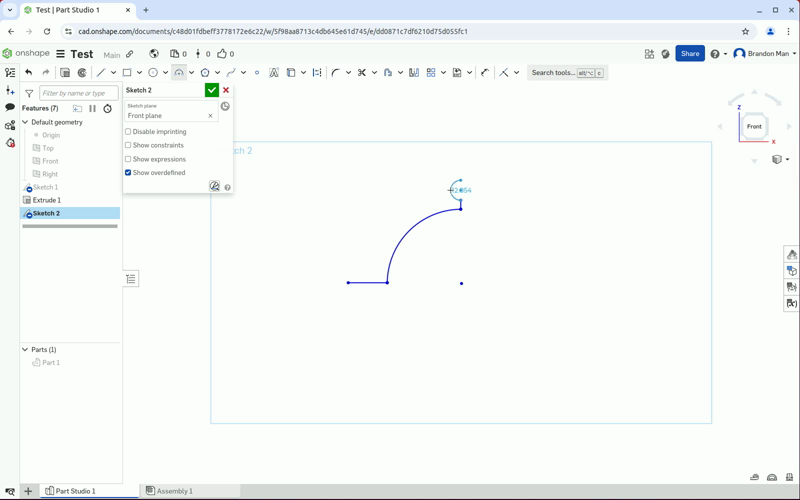
key(esc)
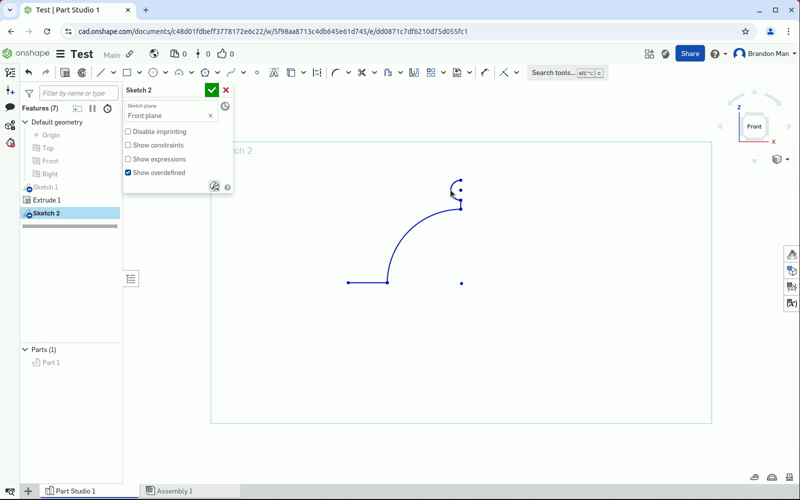
key(l)
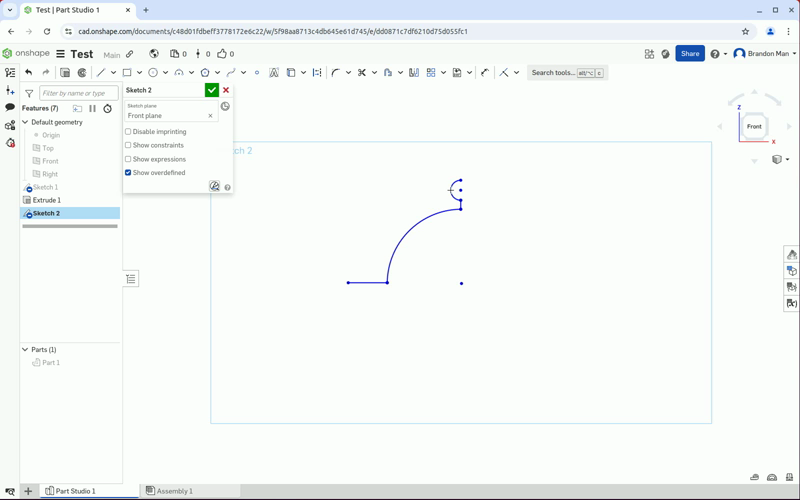
mouse_move(460, 180)
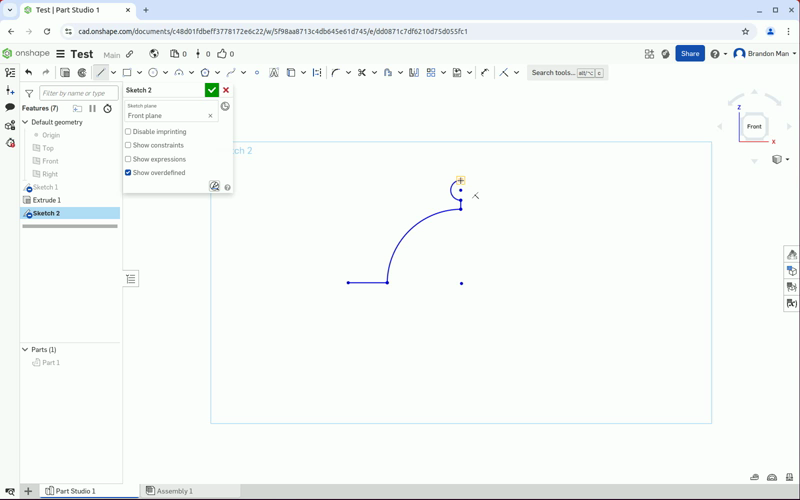
click(460, 180)
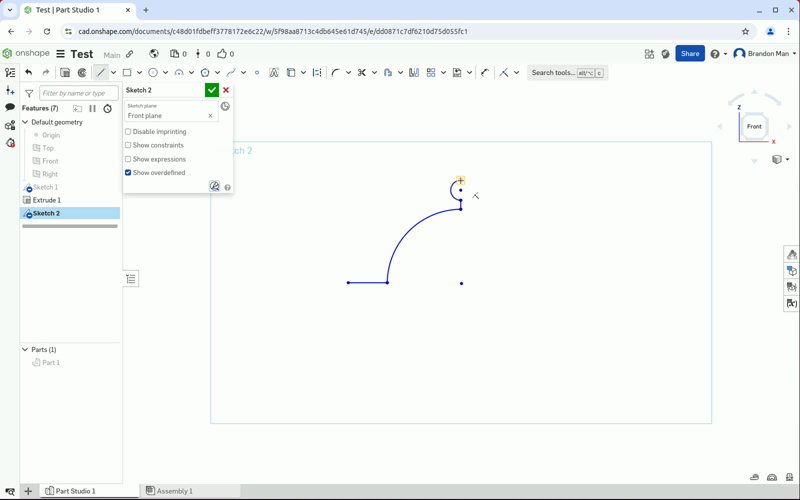
key_down(shift)
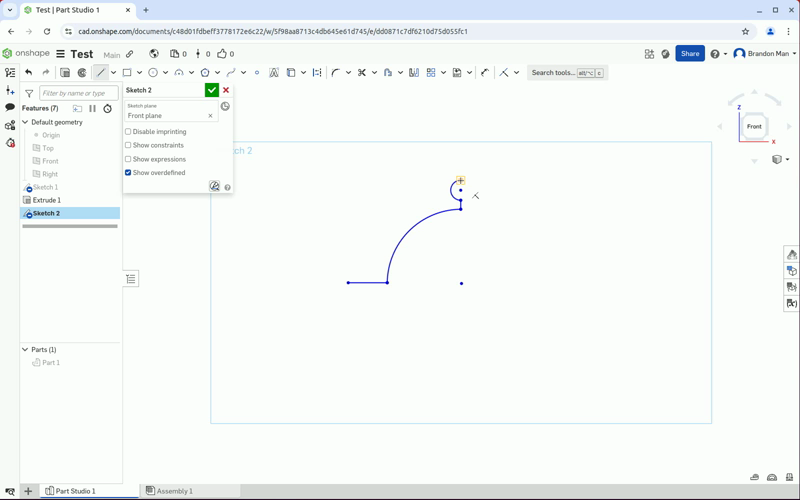
mouse_move(490, 180)
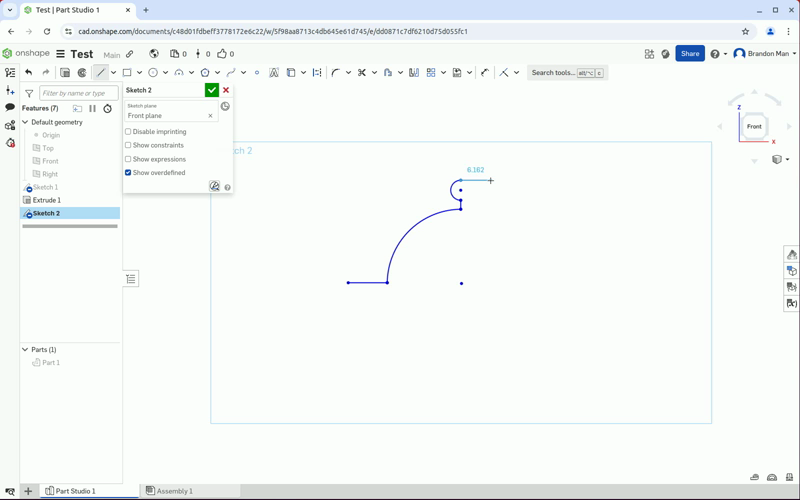
mouse_move(460, 170)
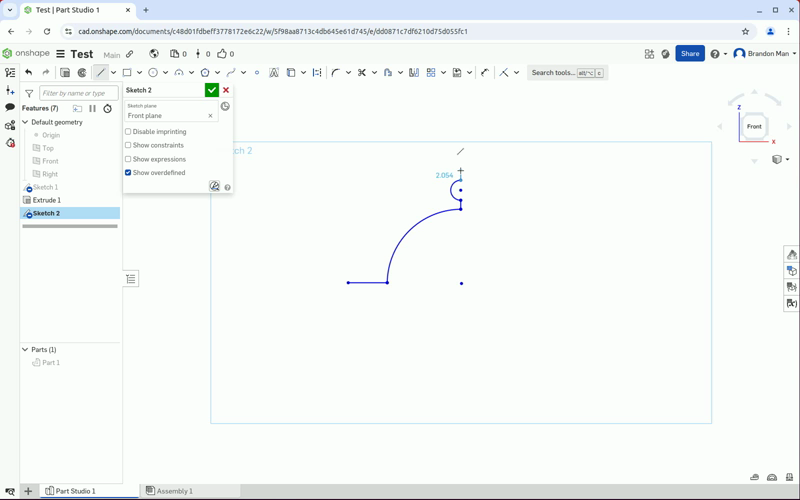
click(460, 170)
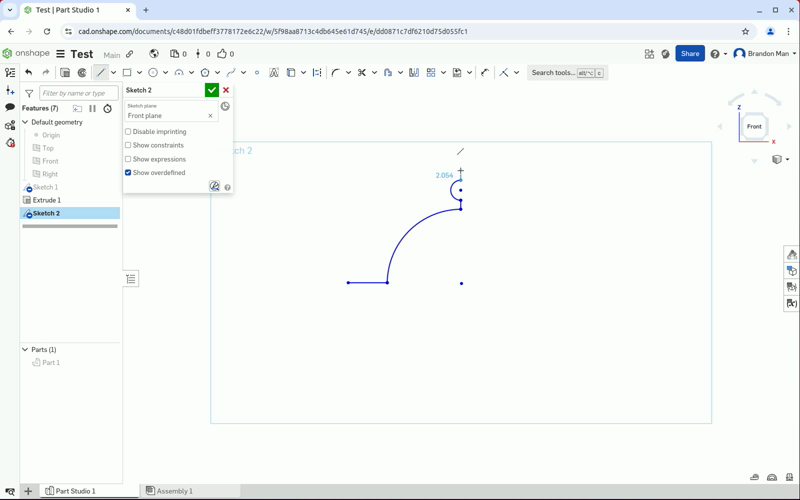
key_up(shift)
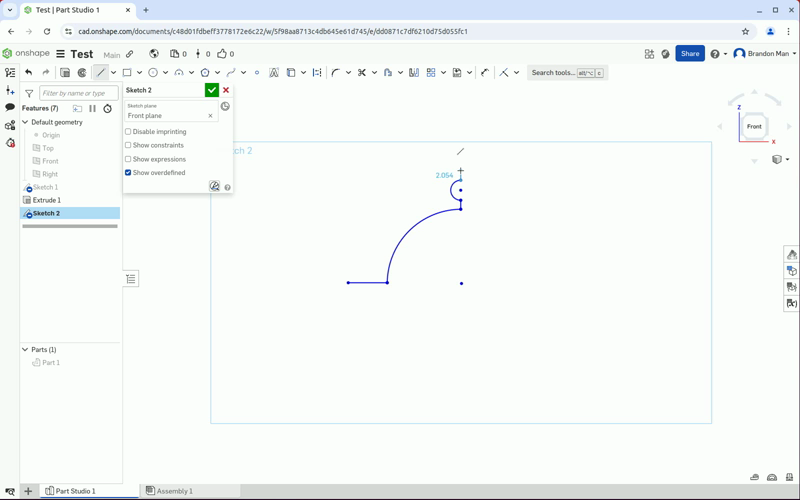
key(esc)
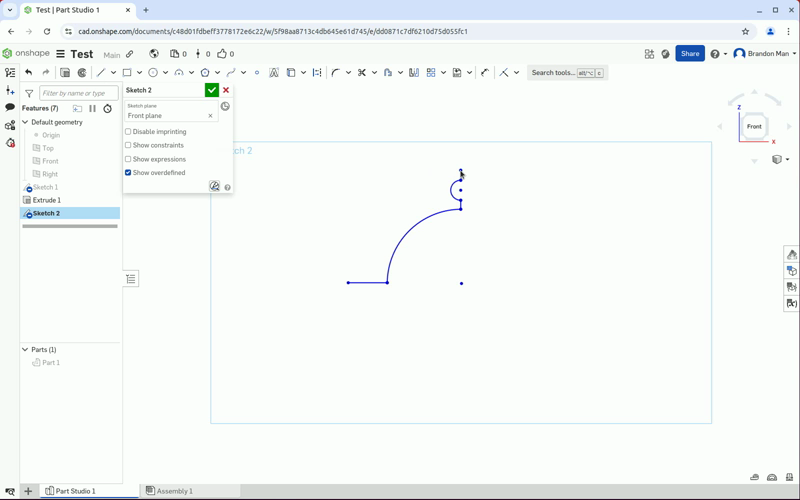
key(a)
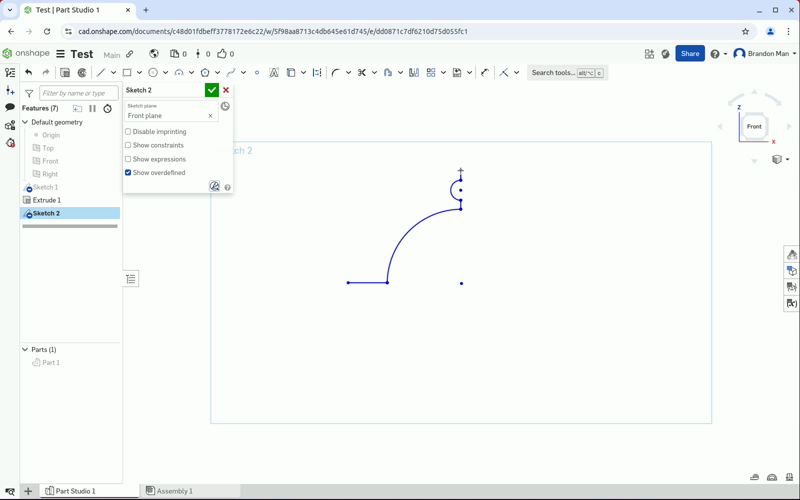
mouse_move(460, 170)
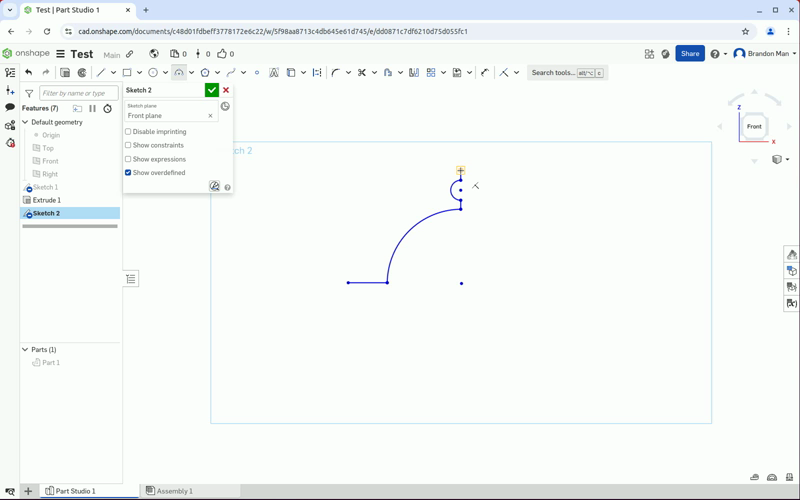
click(460, 170)
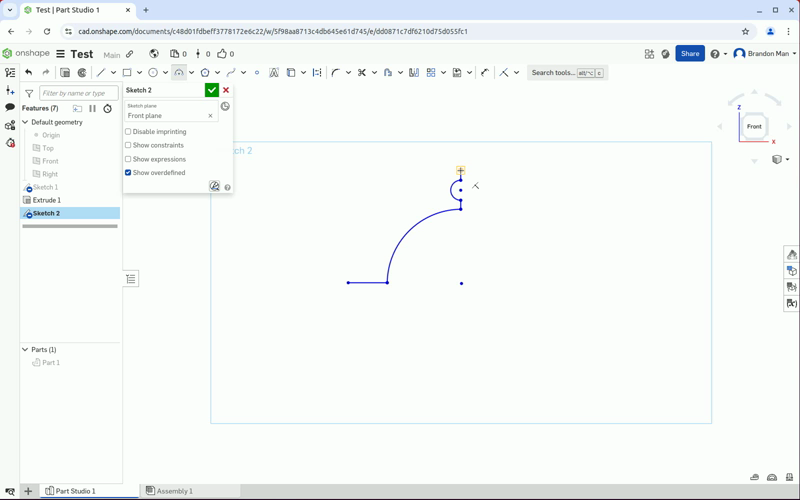
mouse_move(348, 282)
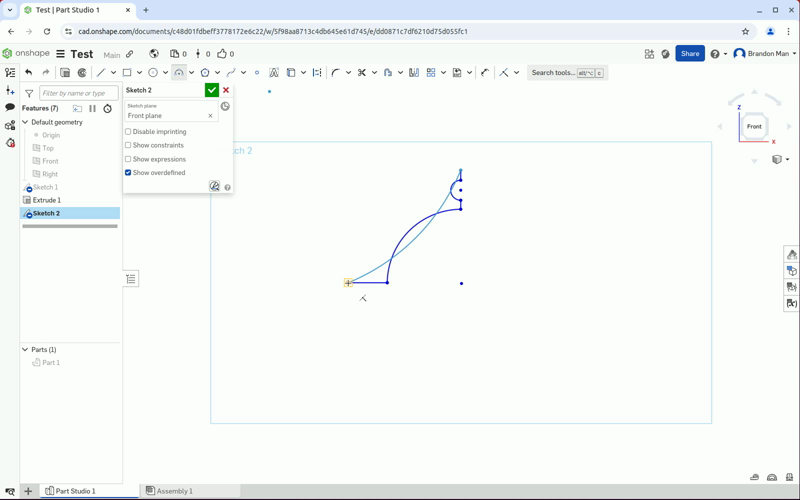
click(348, 282)
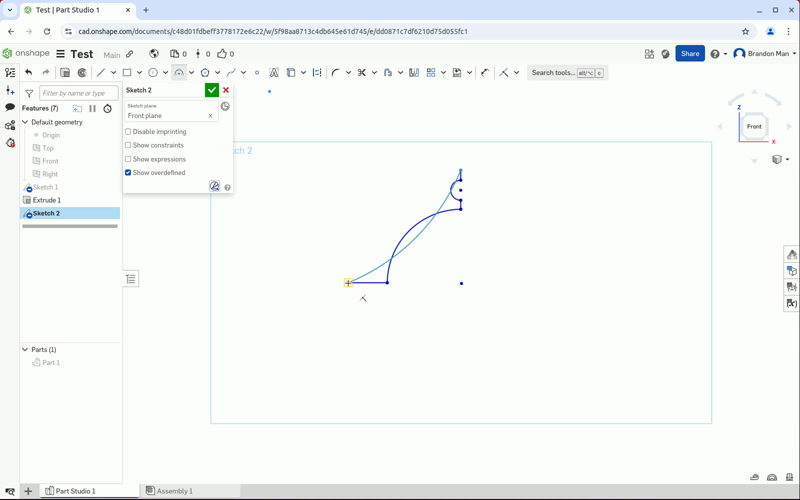
key_down(shift)
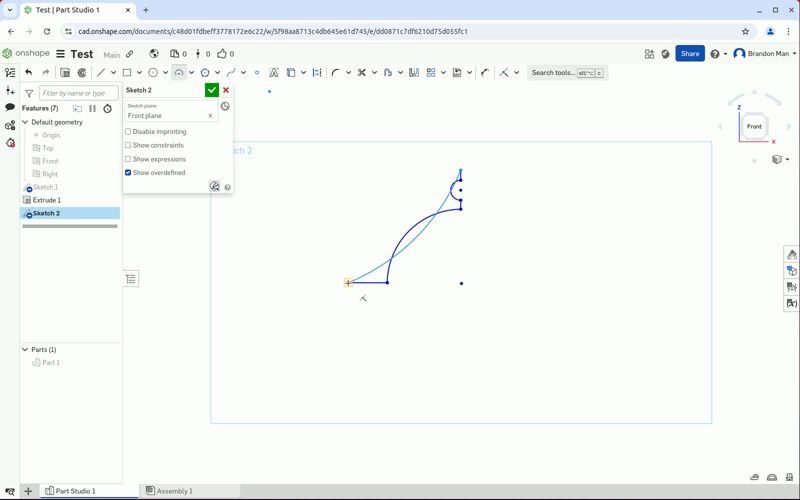
mouse_move(381, 203)
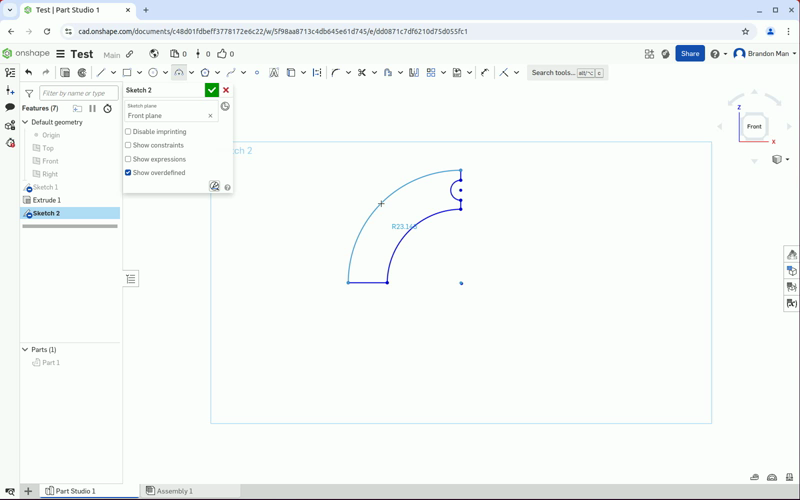
click(381, 203)
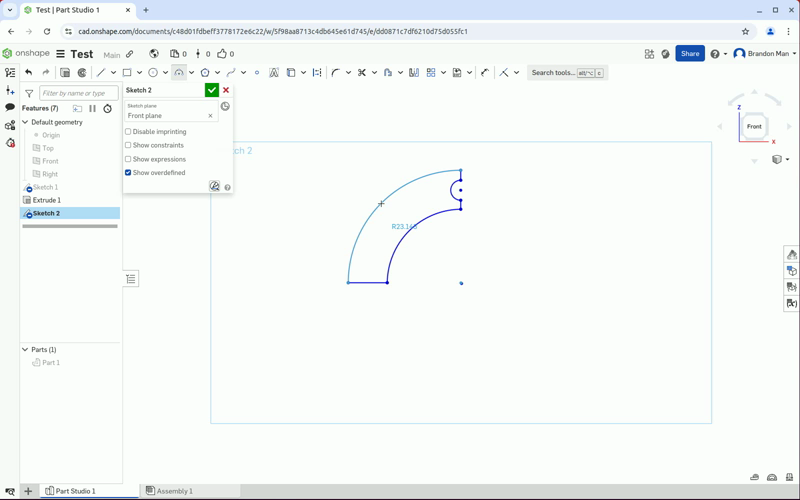
key_up(shift)
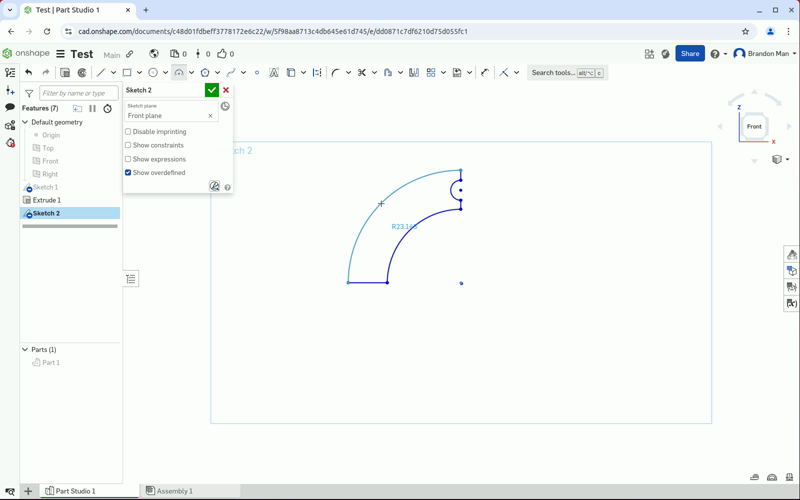
key(esc)
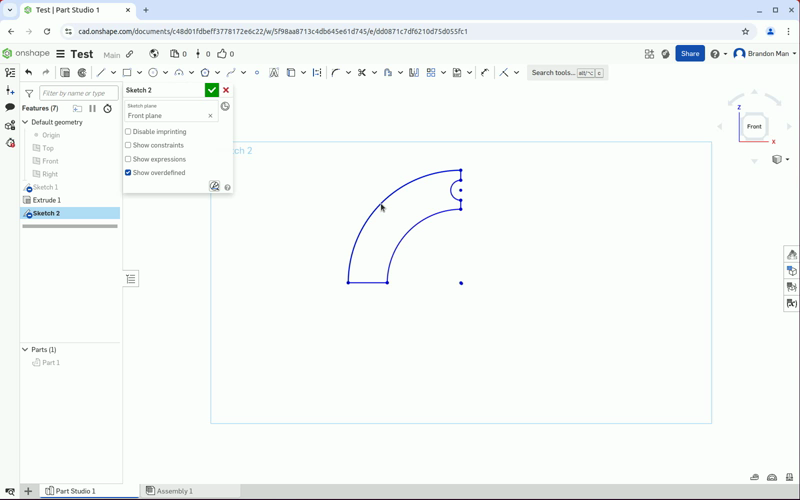
mouse_move(430, 183)
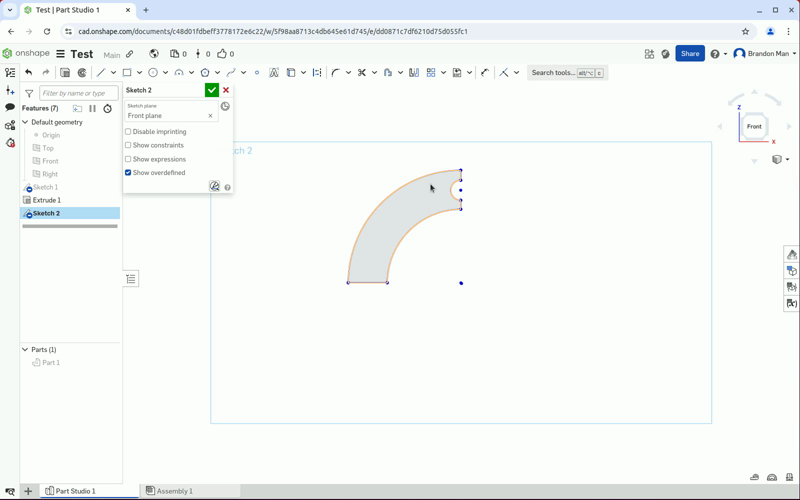
scroll(6)
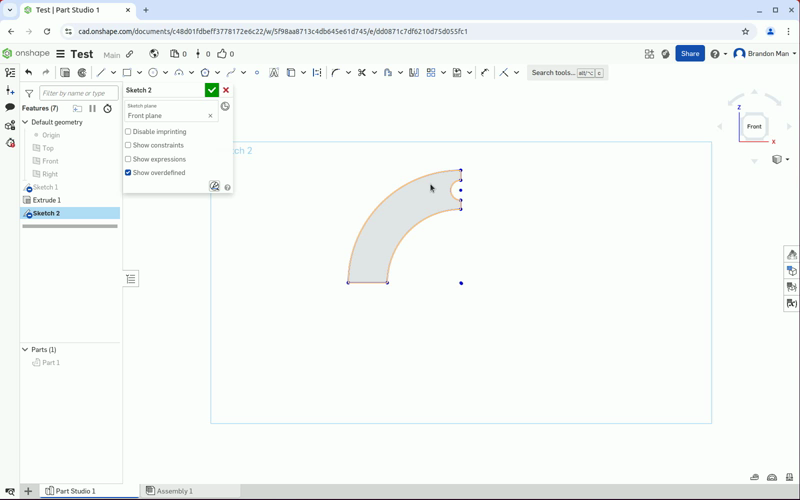
scroll(6)
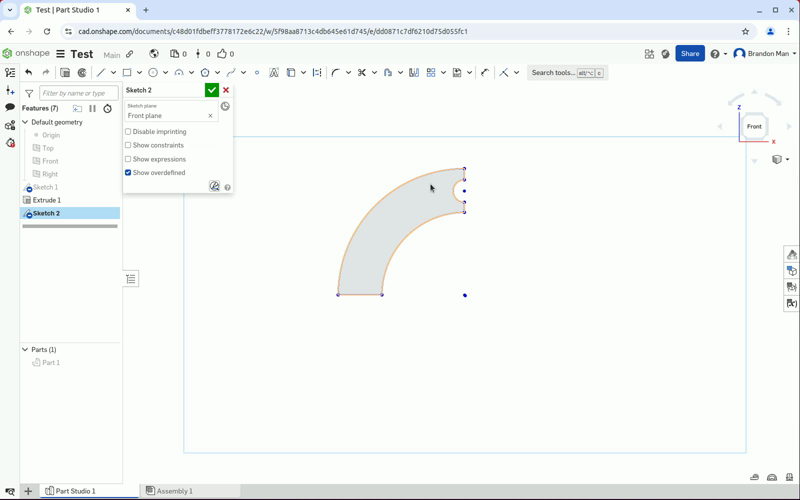
scroll(6)
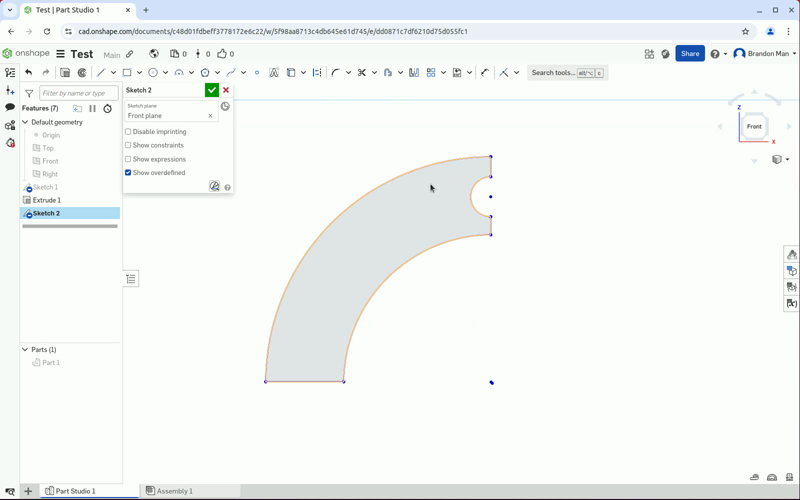
scroll(6)
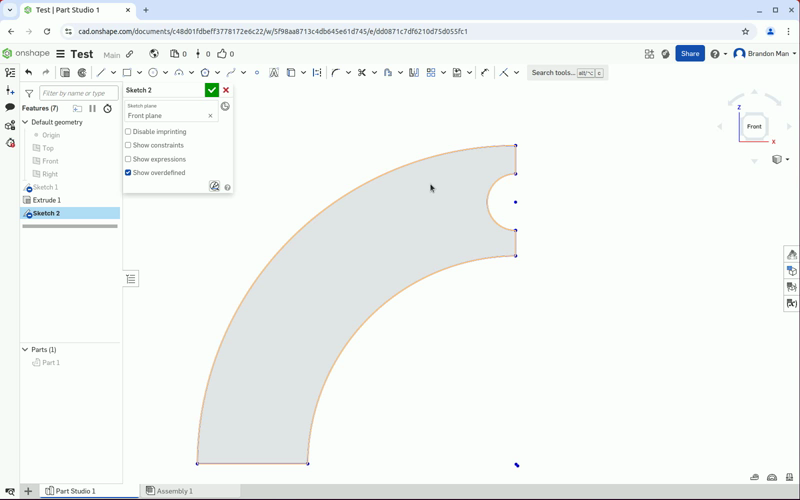
scroll(6)
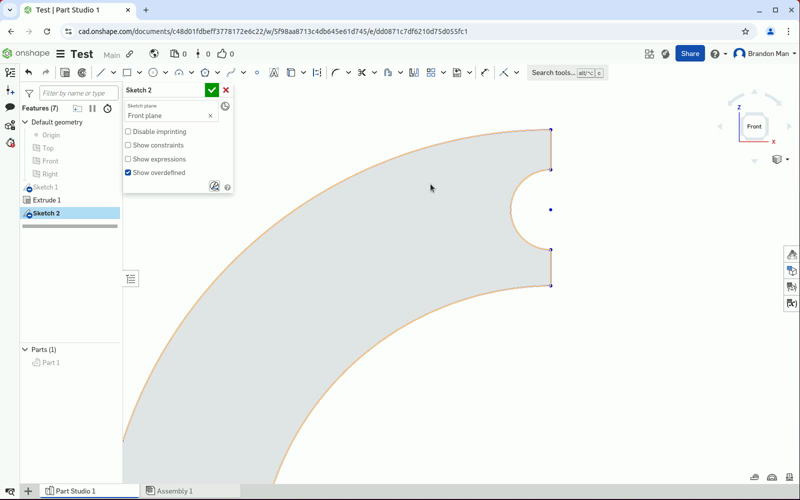
scroll(6)
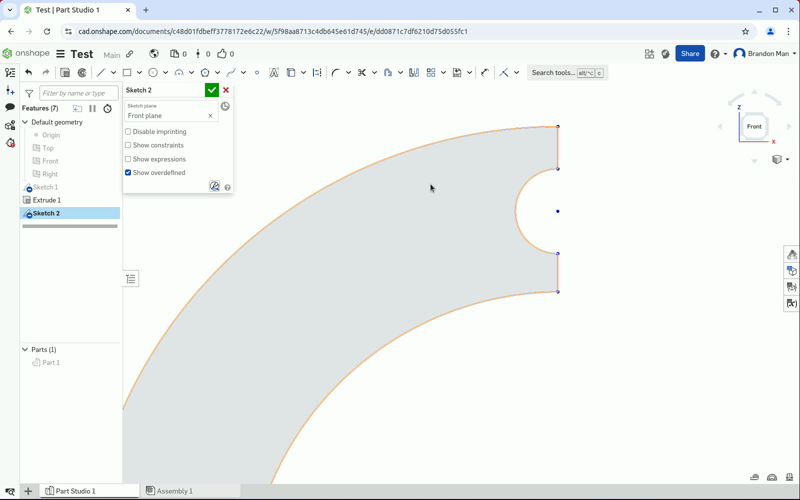
scroll(6)
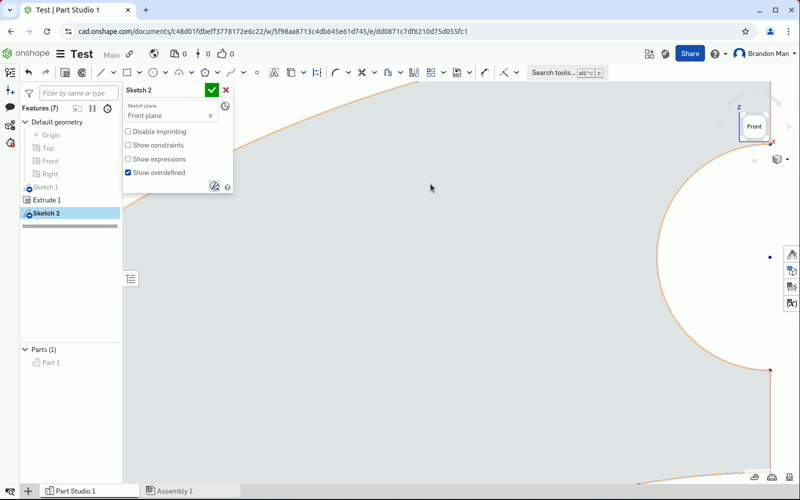
click(430, 183)
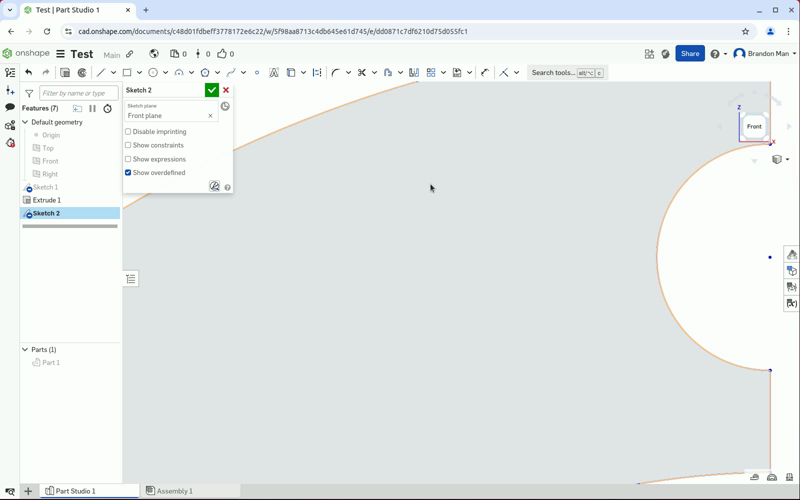
scroll(-6)
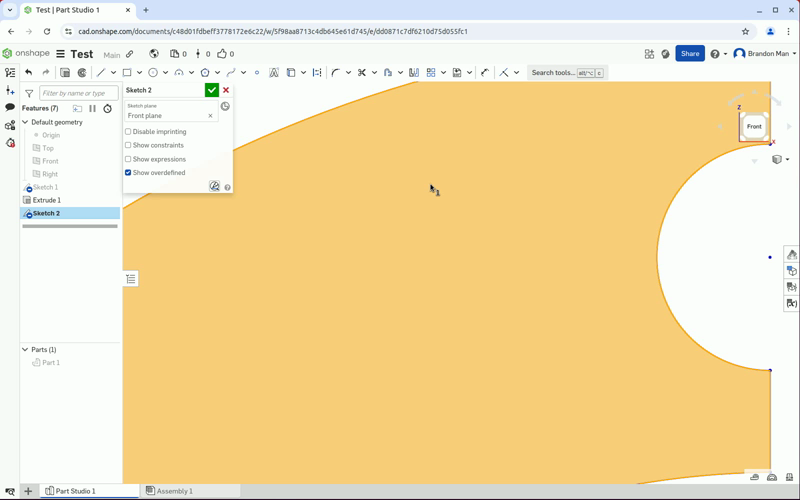
scroll(-6)
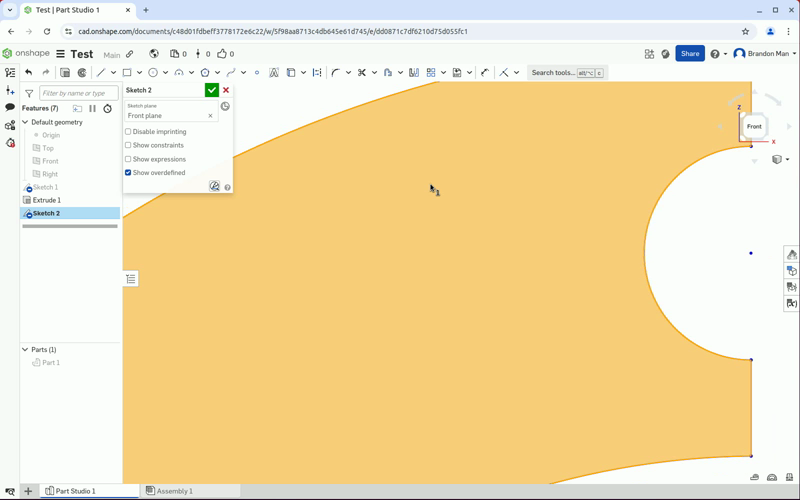
scroll(-6)
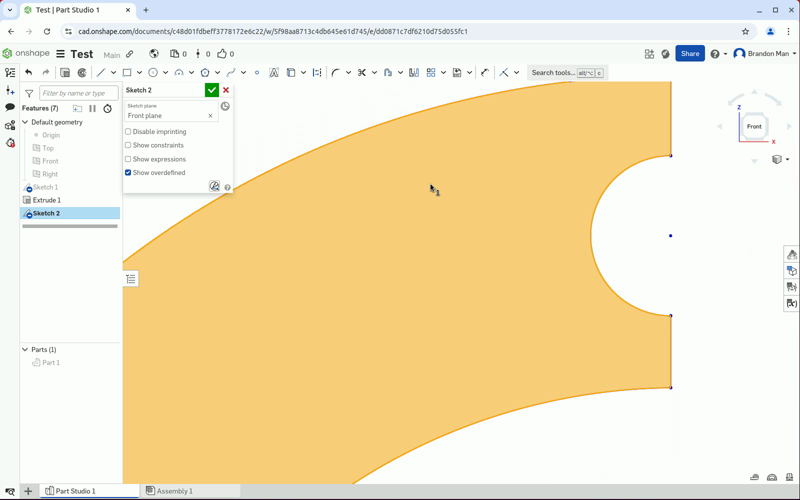
scroll(-6)
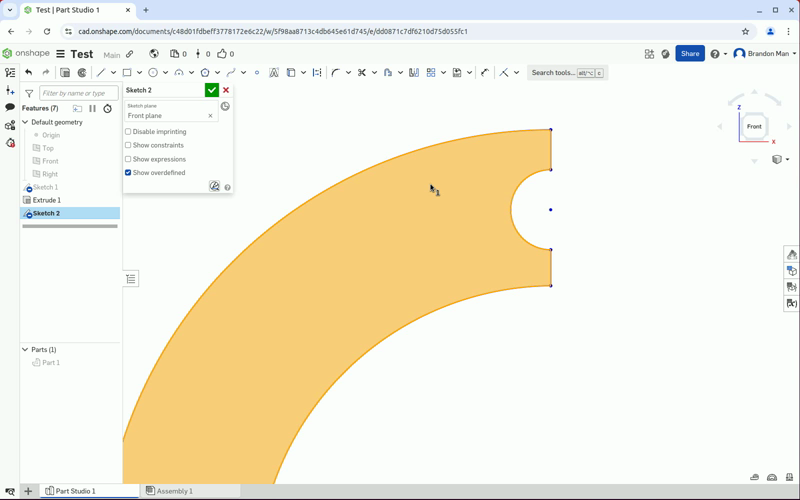
scroll(-6)
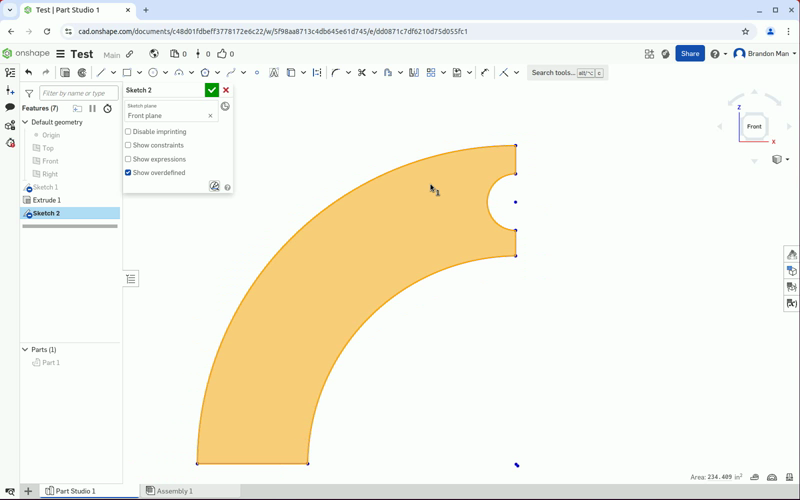
scroll(-6)
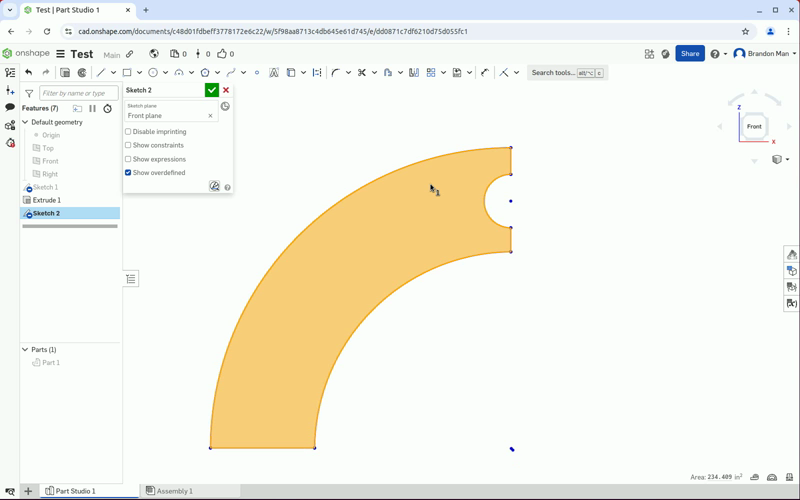
scroll(-6)
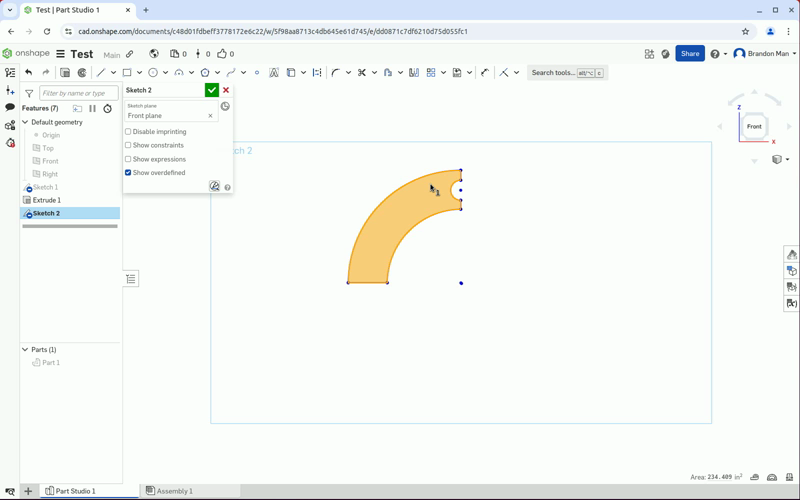
mouse_move(73, 352)
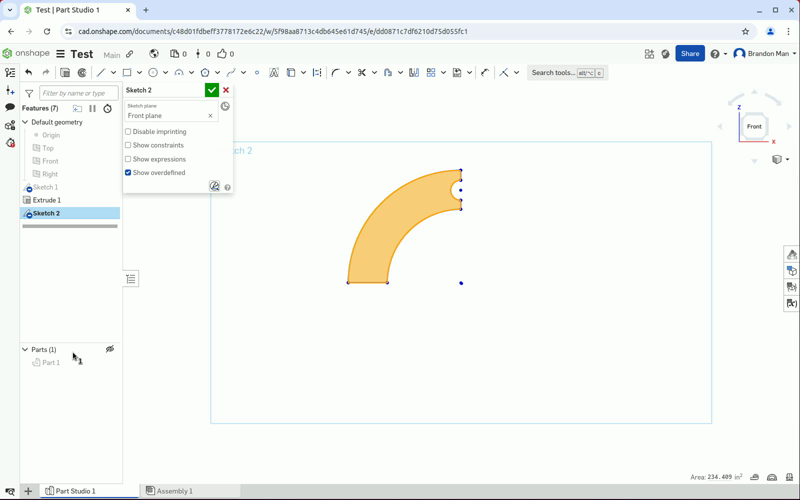
key(shift+y)
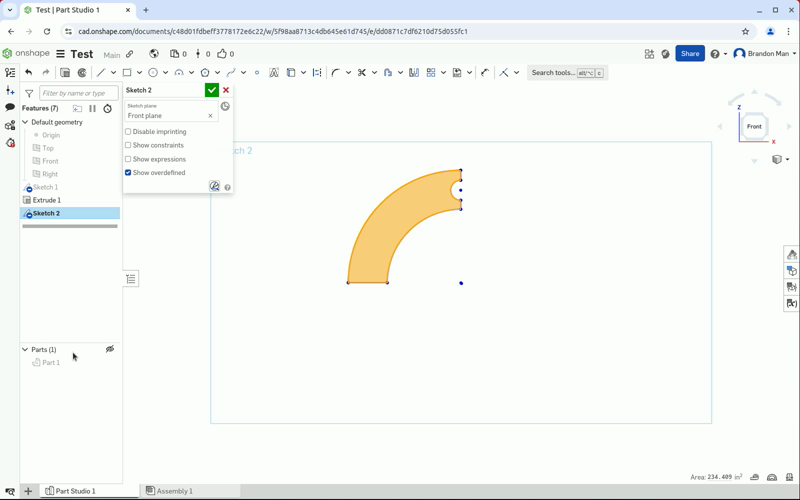
key(shift+e)
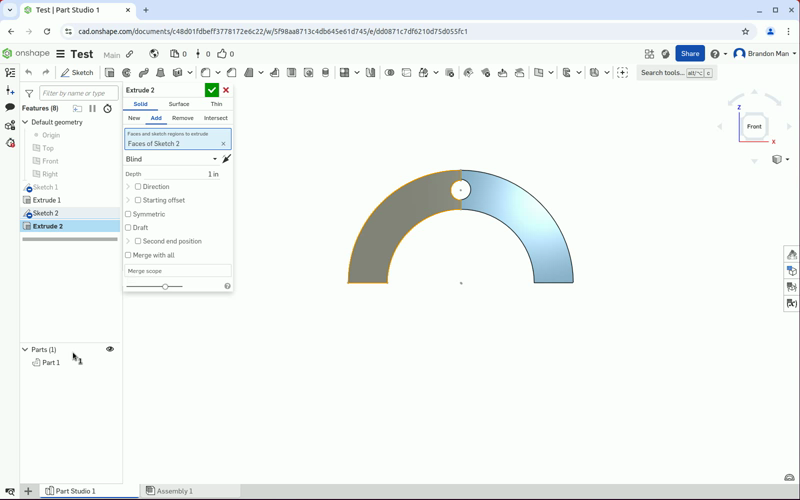
mouse_move(143, 106)
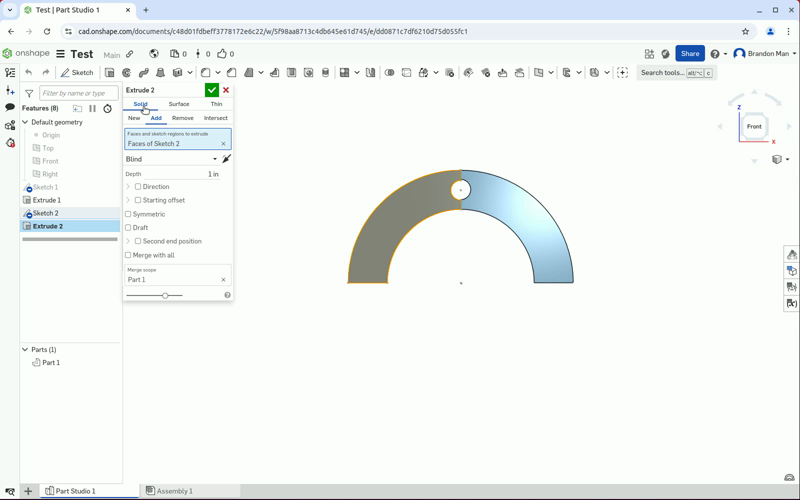
click(143, 106)
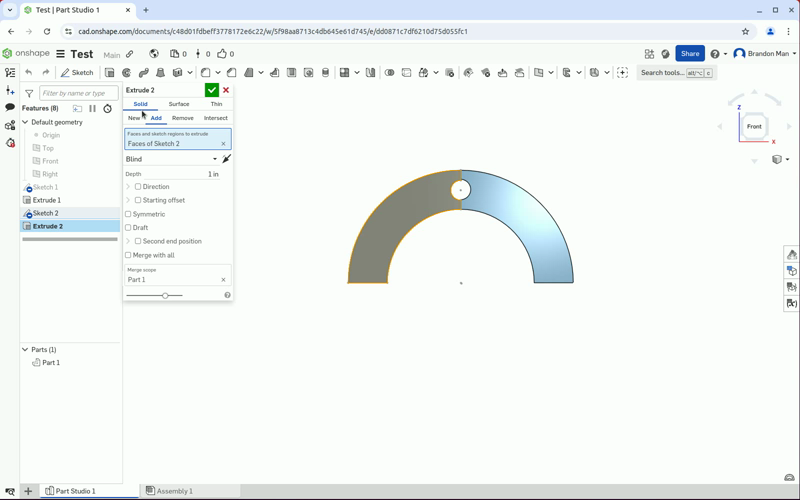
mouse_move(137, 120)
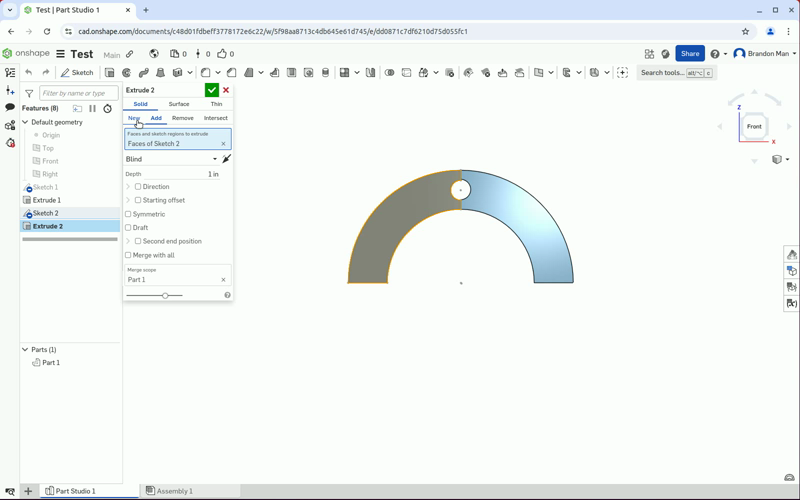
click(137, 120)
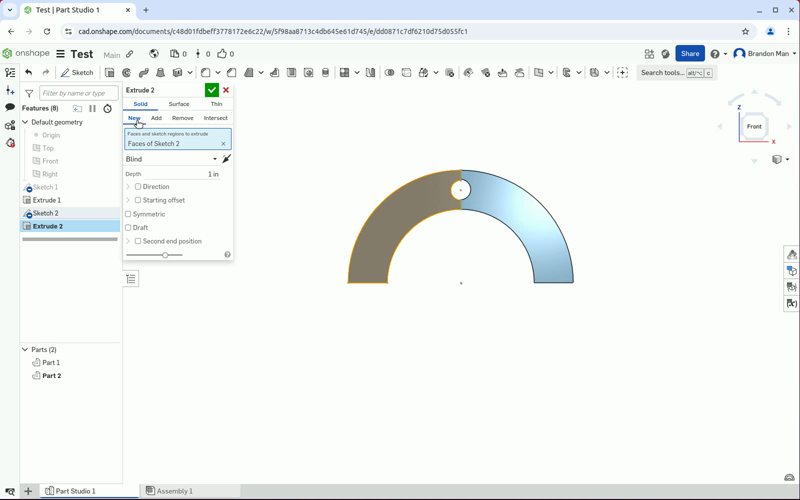
key(tab, 4)
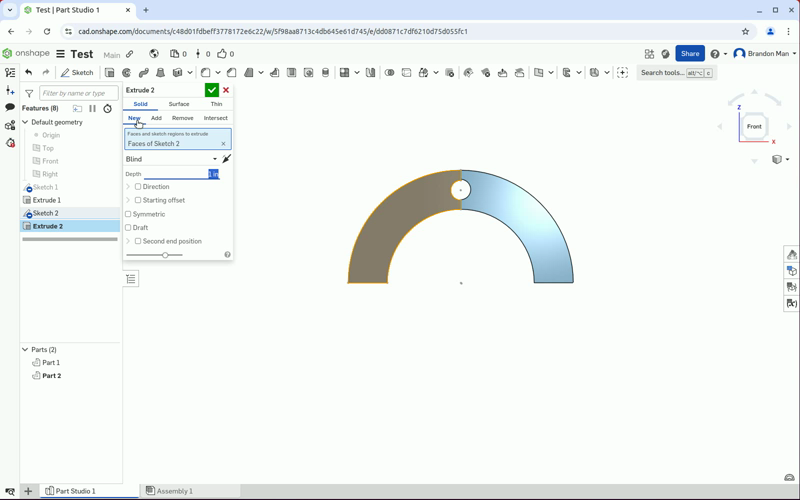
text(7.943)
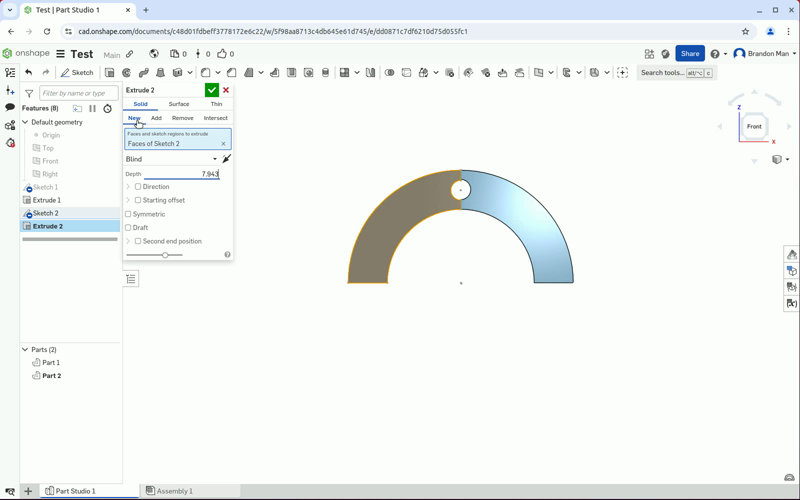
key(enter)
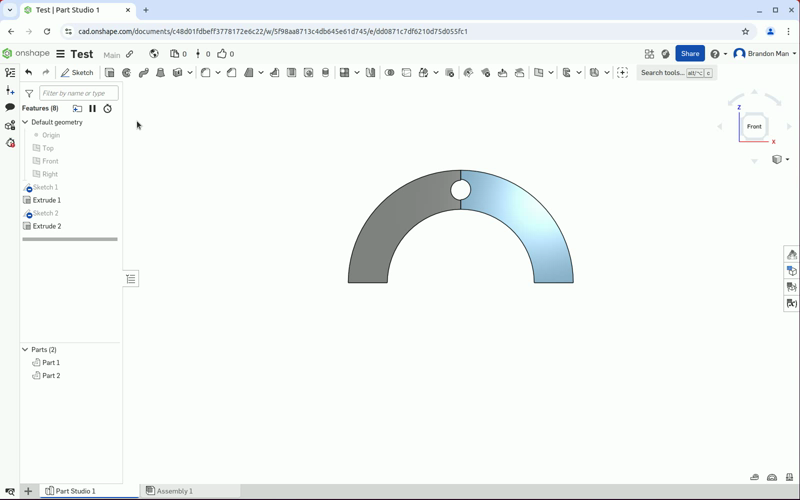
key(shift+h)
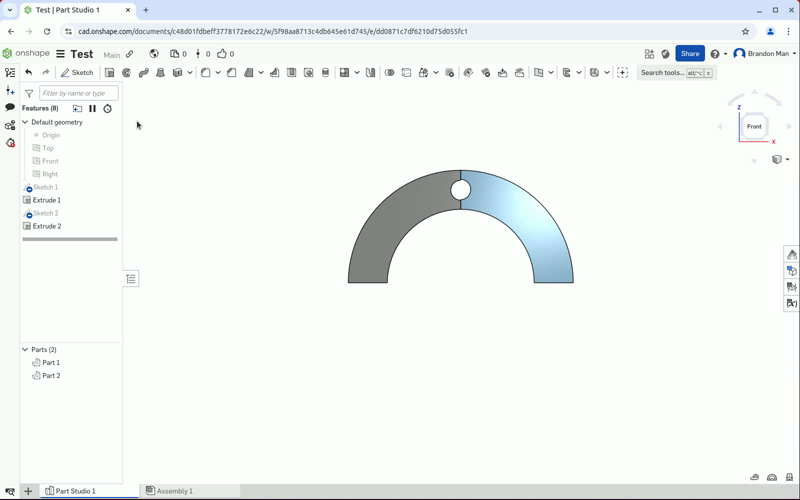
key(shift+h)
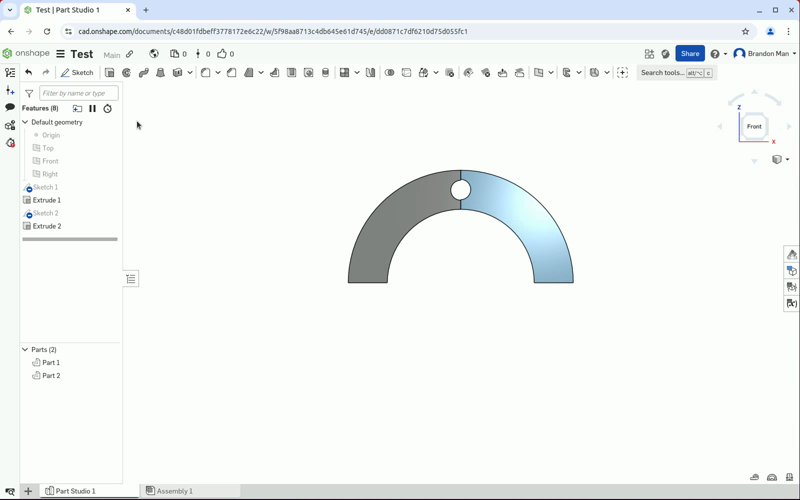
mouse_move(73, 189)
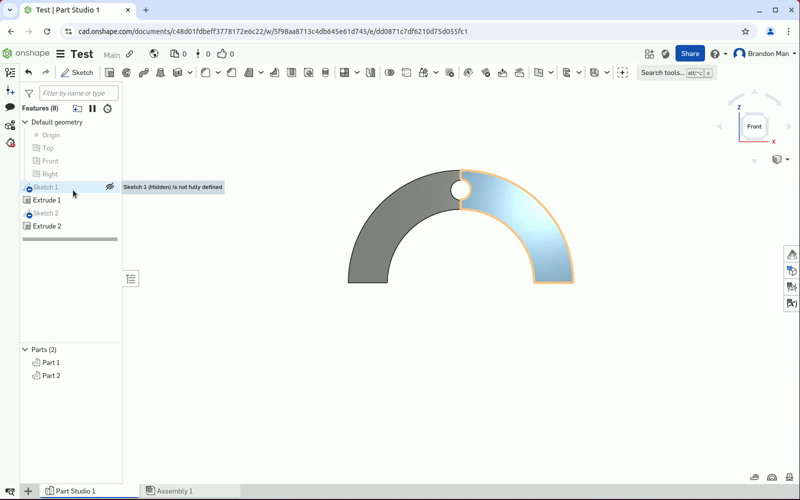
click(73, 189)
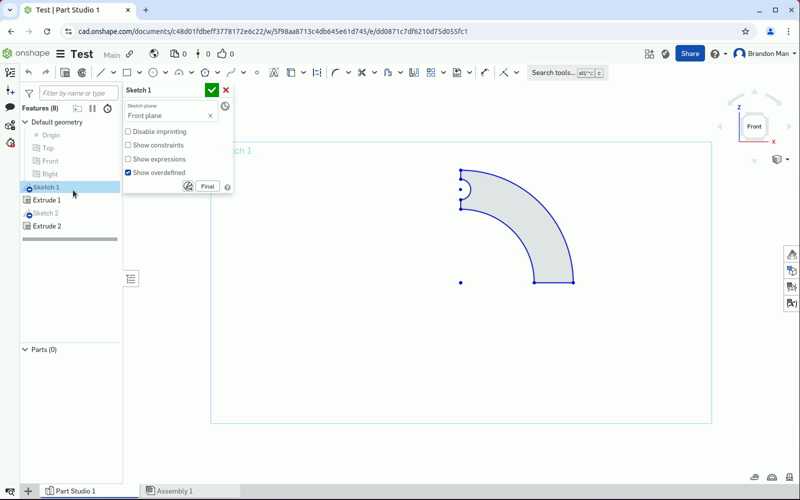
mouse_move(229, 92)
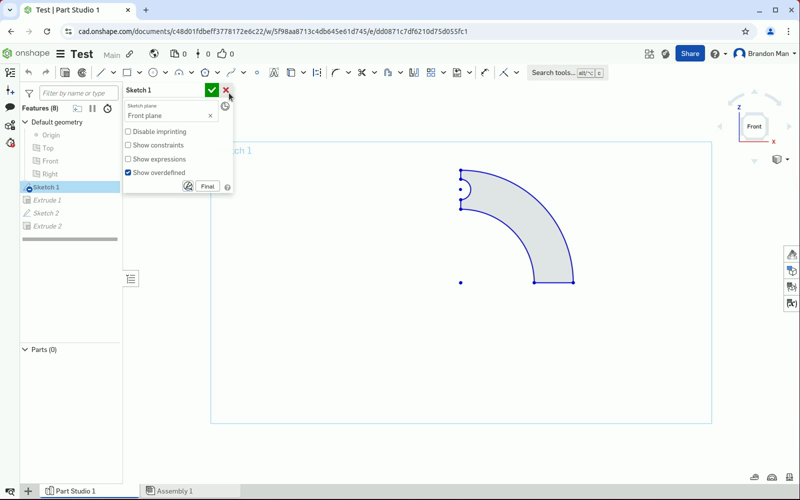
click(229, 92)
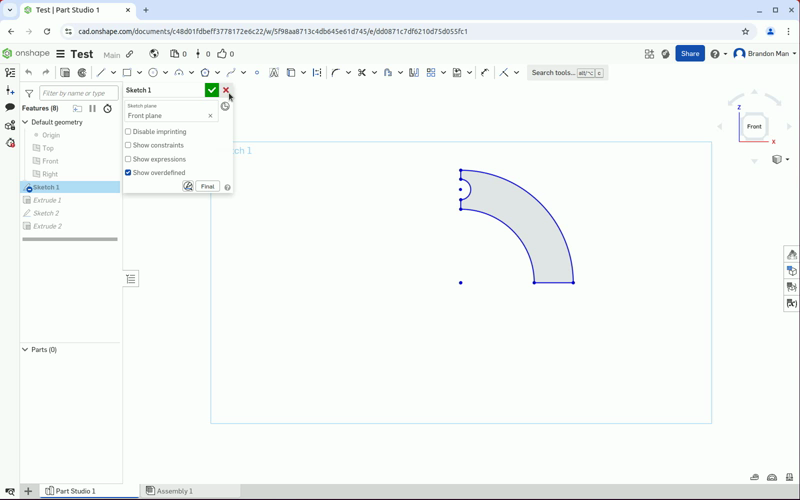
key(shift+s)
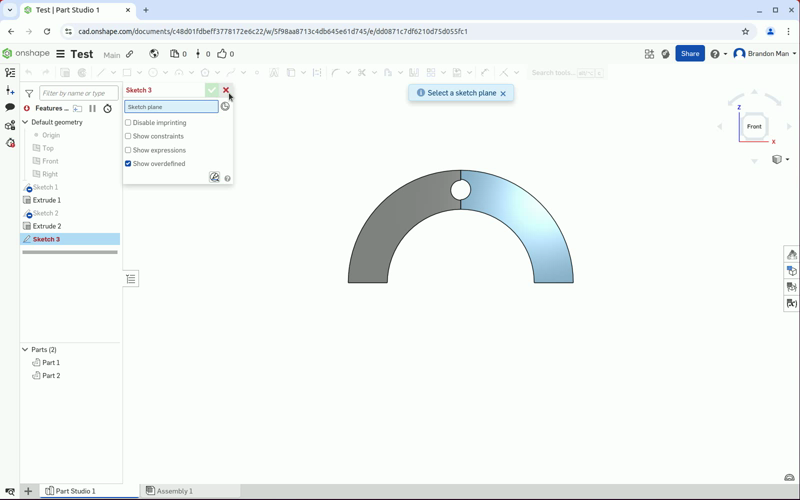
mouse_move(73, 163)
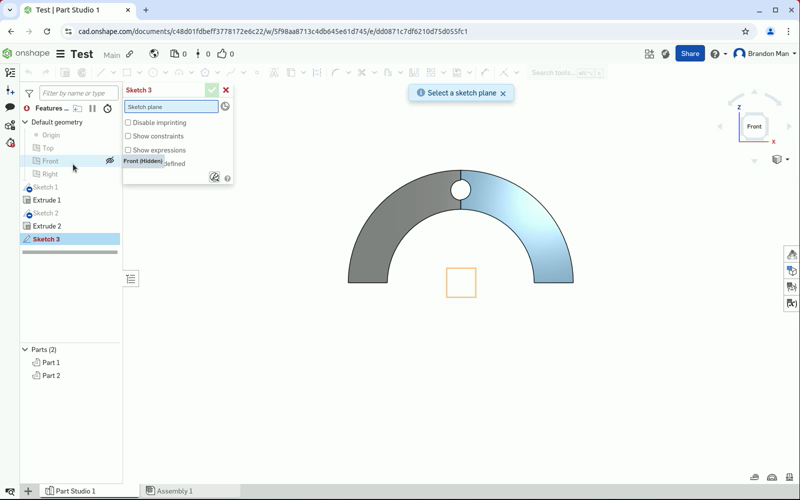
click(73, 163)
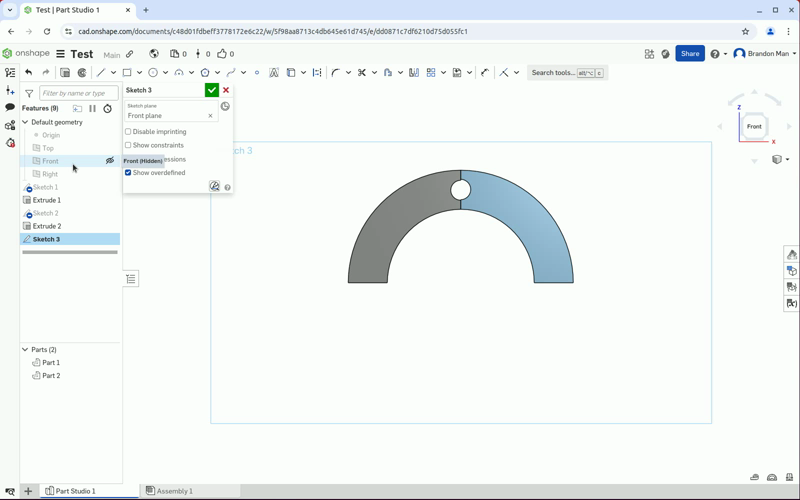
mouse_move(73, 352)
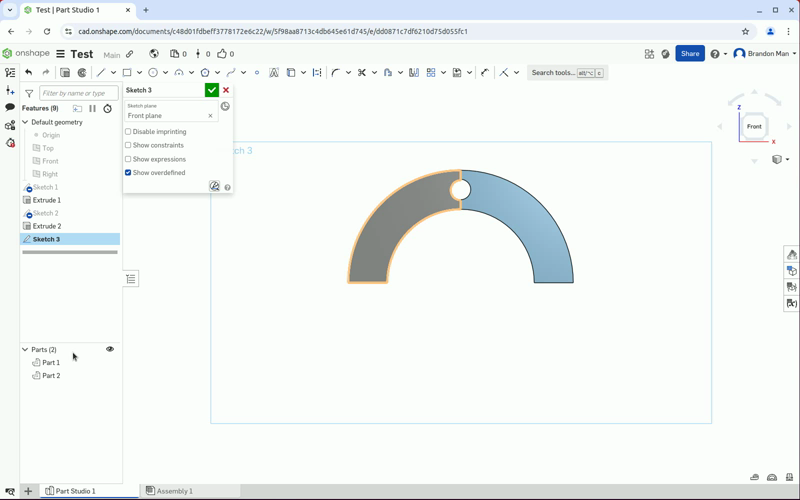
key(y)
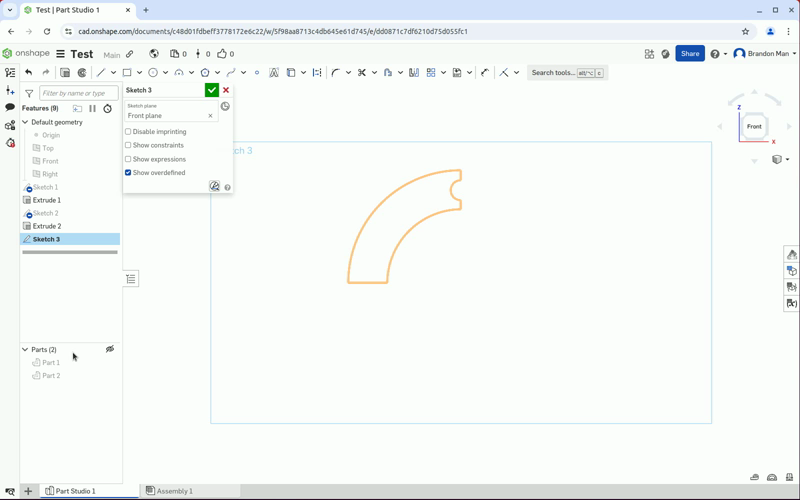
key(a)
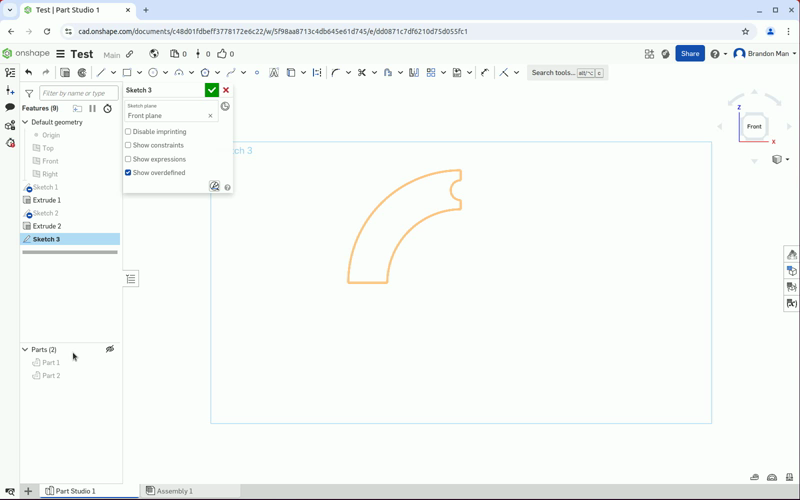
key_down(shift)
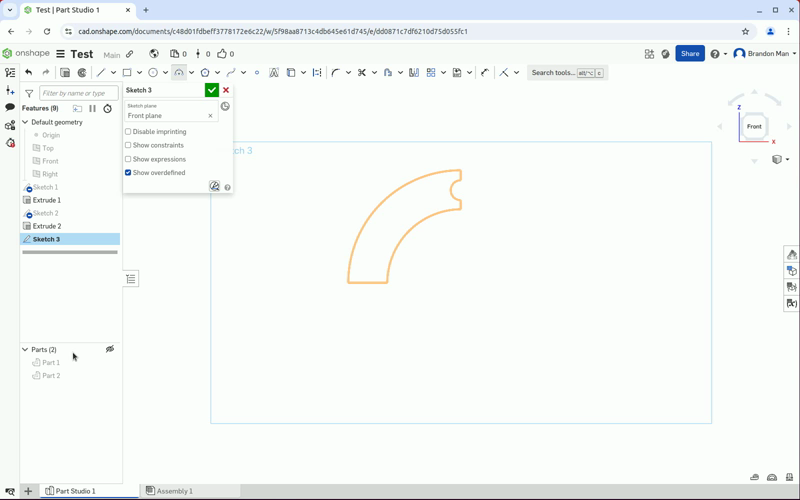
mouse_move(348, 282)
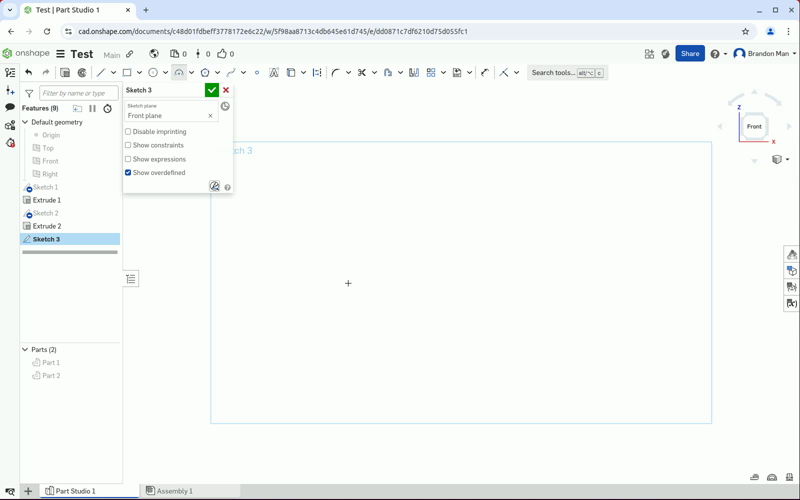
click(348, 282)
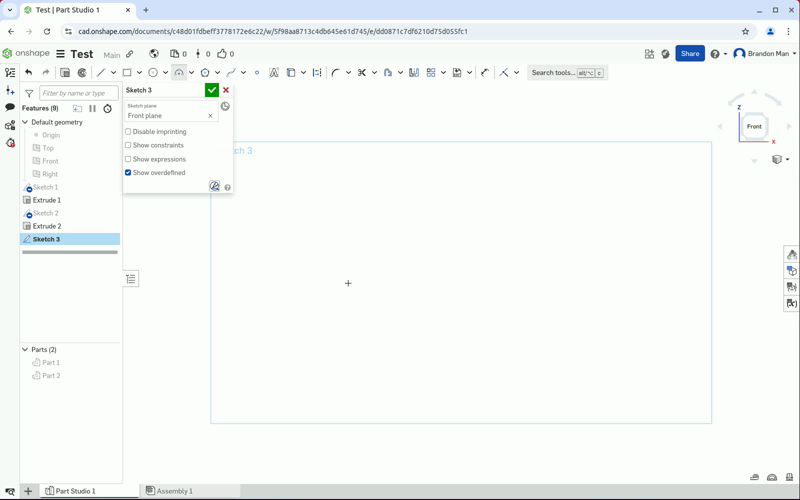
key_up(shift)
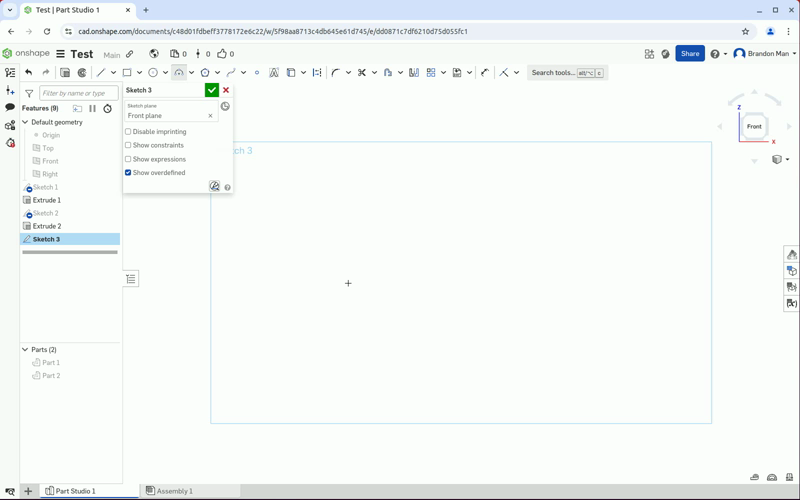
key_down(shift)
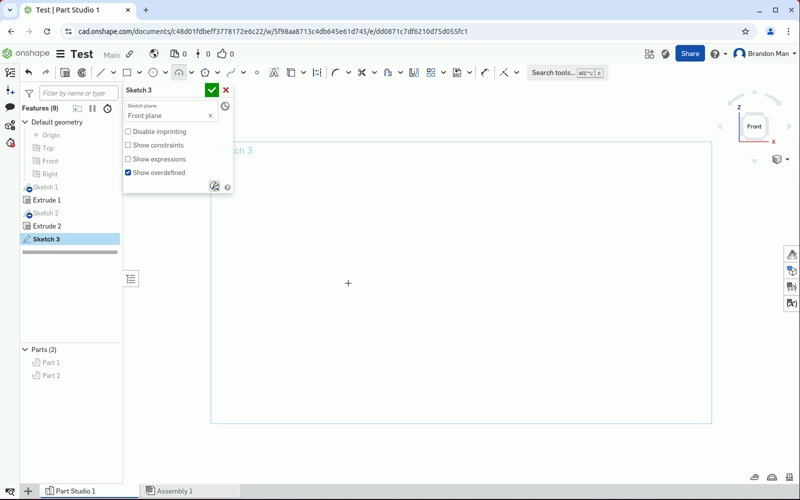
mouse_move(363, 339)
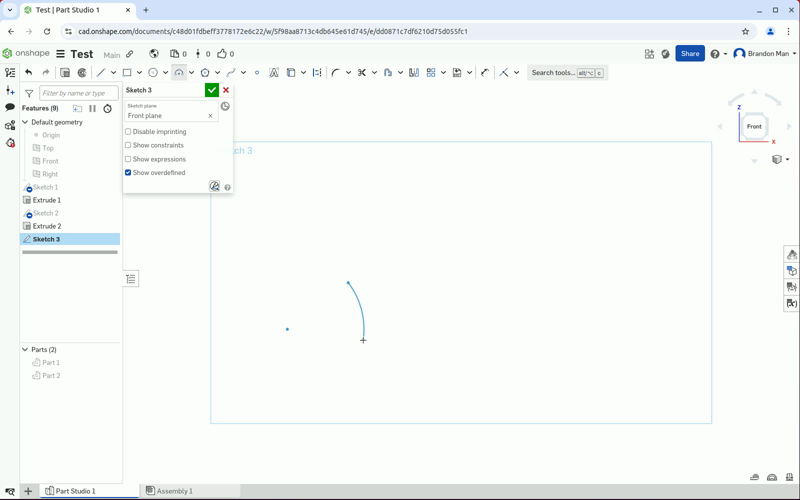
click(363, 339)
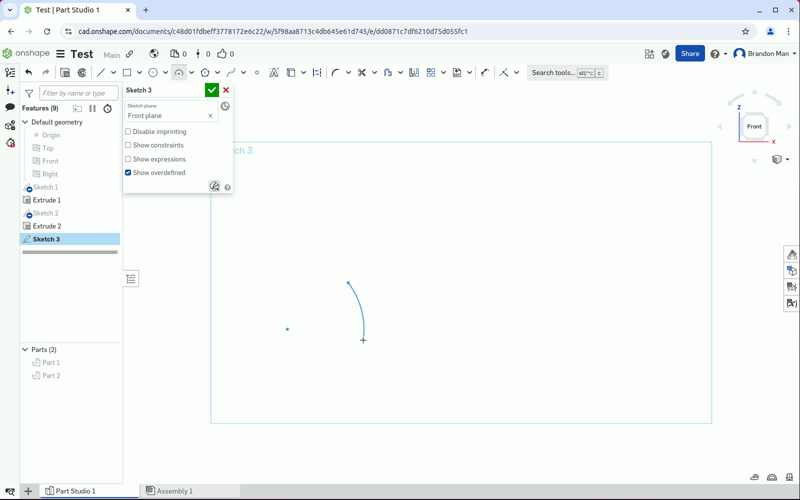
mouse_move(352, 312)
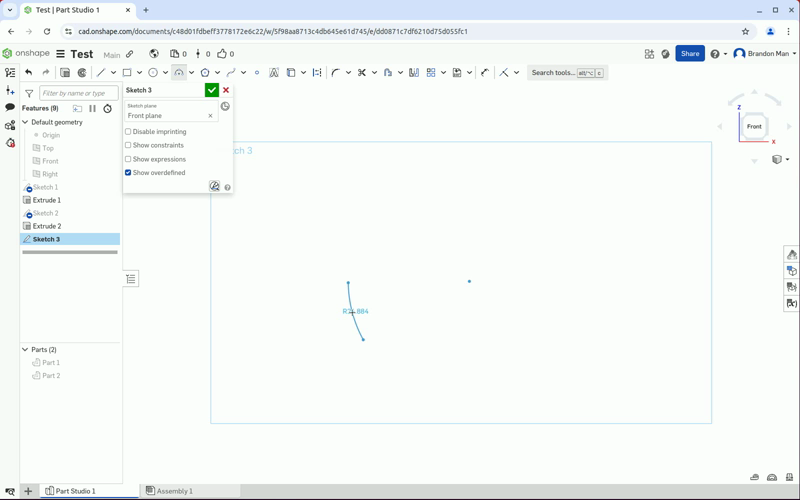
click(352, 312)
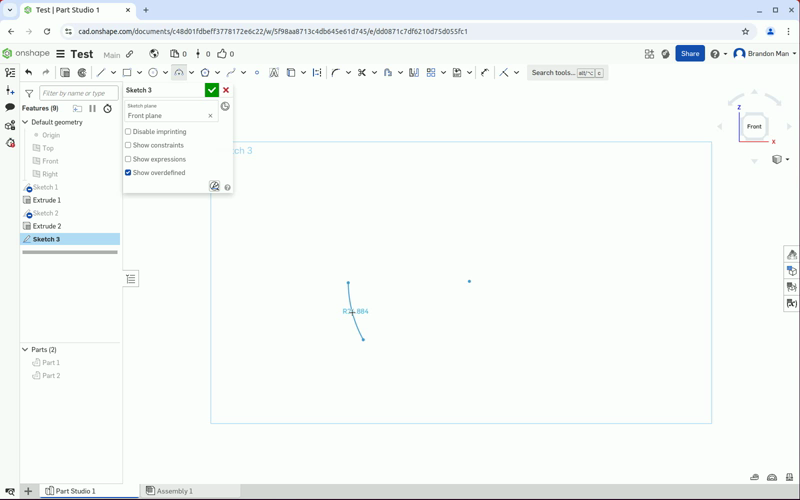
key_up(shift)
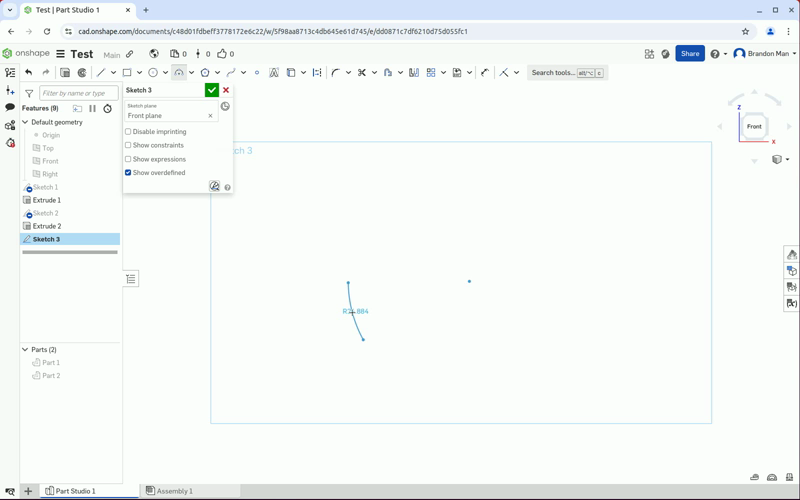
key(esc)
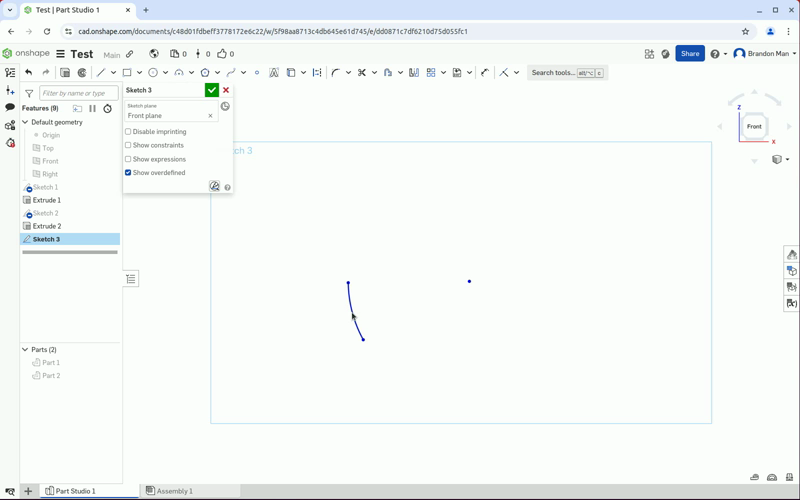
key(l)
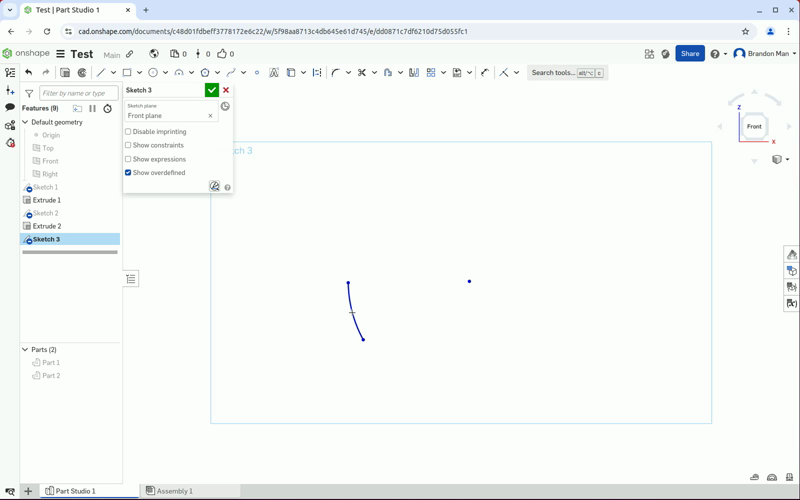
mouse_move(363, 339)
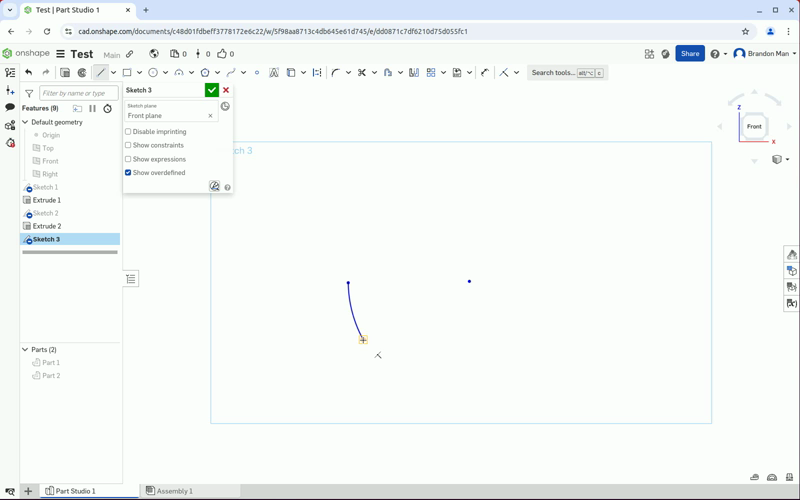
click(363, 339)
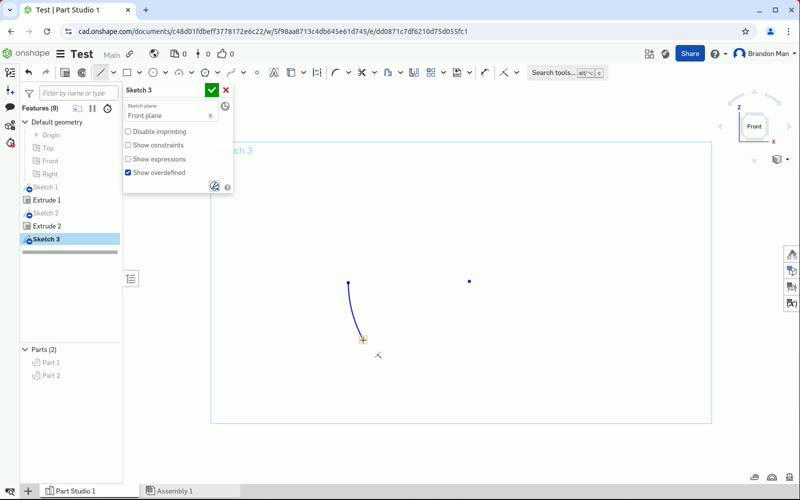
key_down(shift)
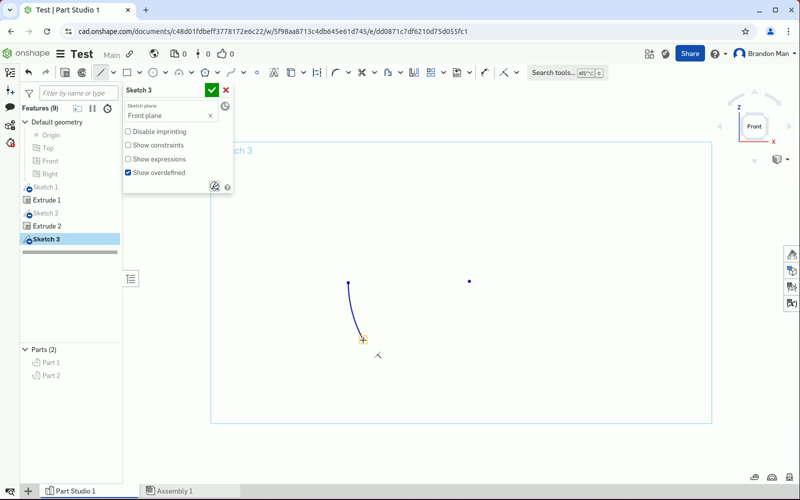
mouse_move(393, 339)
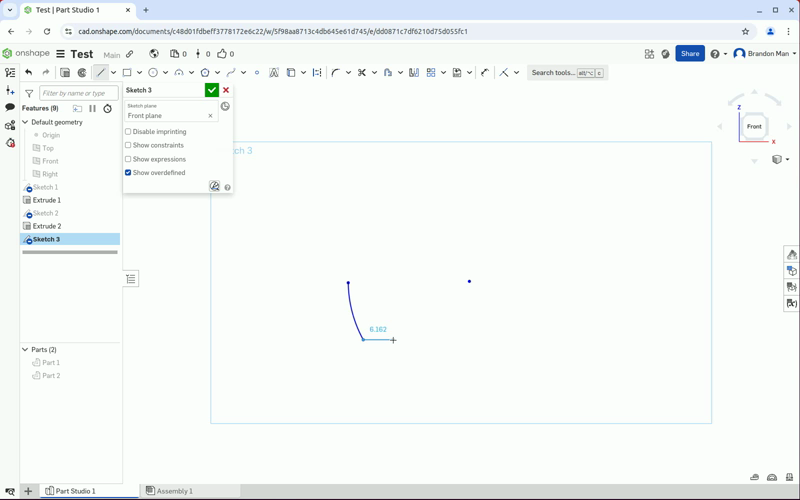
mouse_move(372, 334)
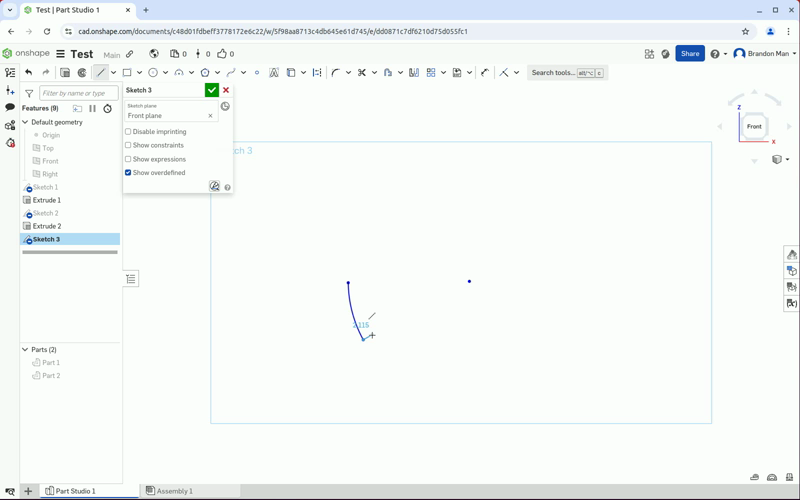
click(372, 334)
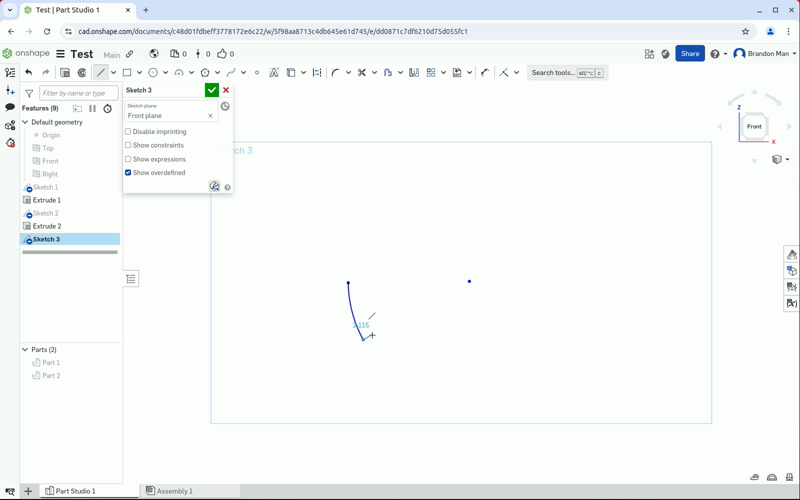
key_up(shift)
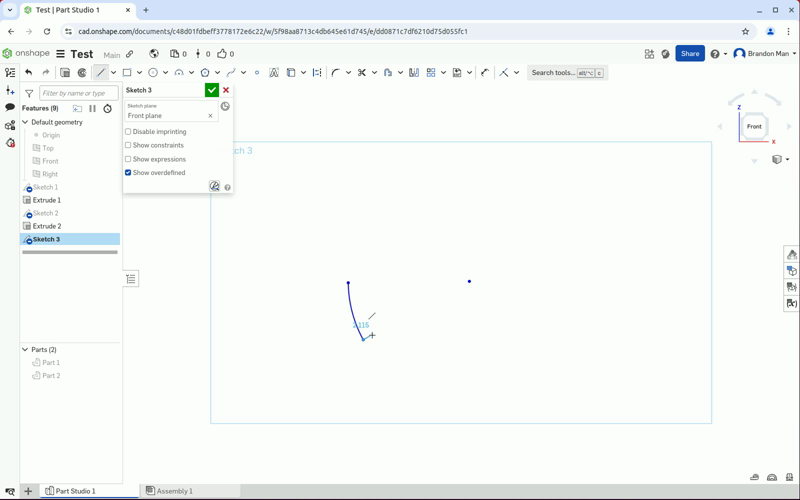
key(esc)
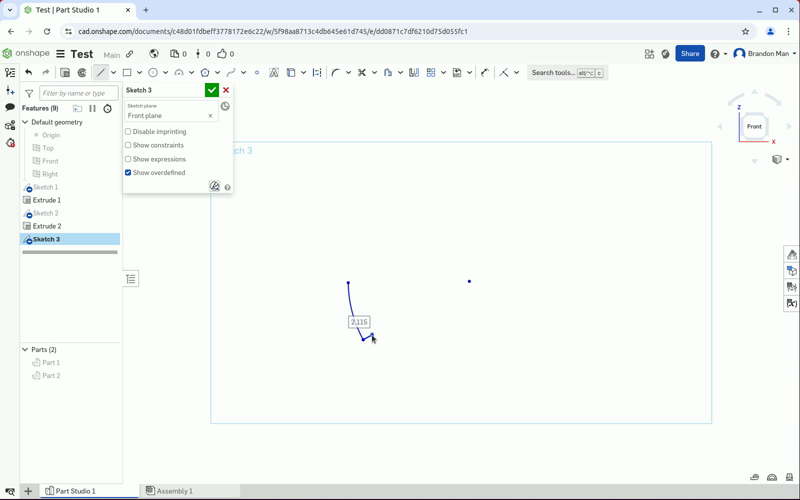
key(a)
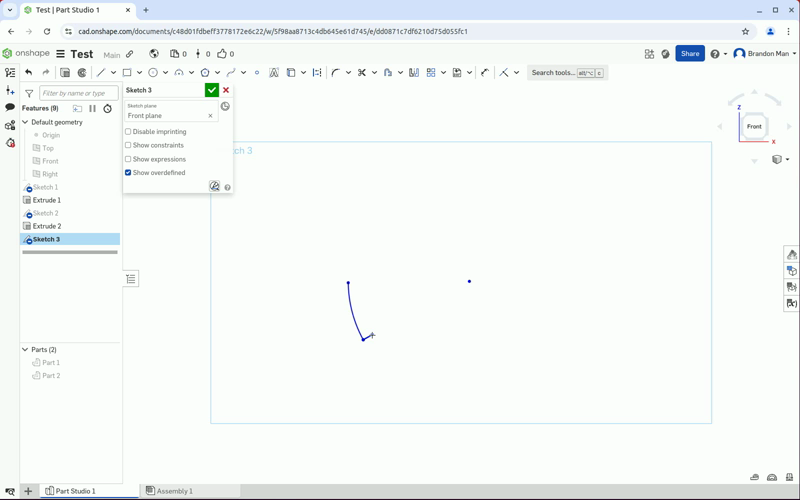
mouse_move(372, 334)
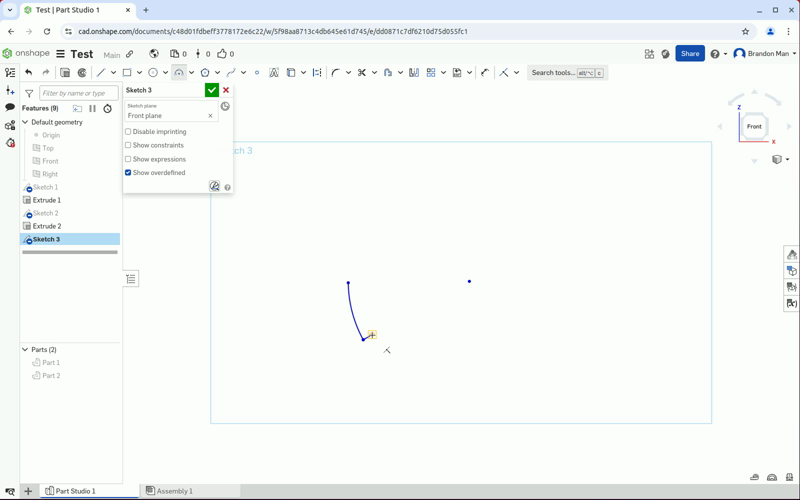
click(372, 334)
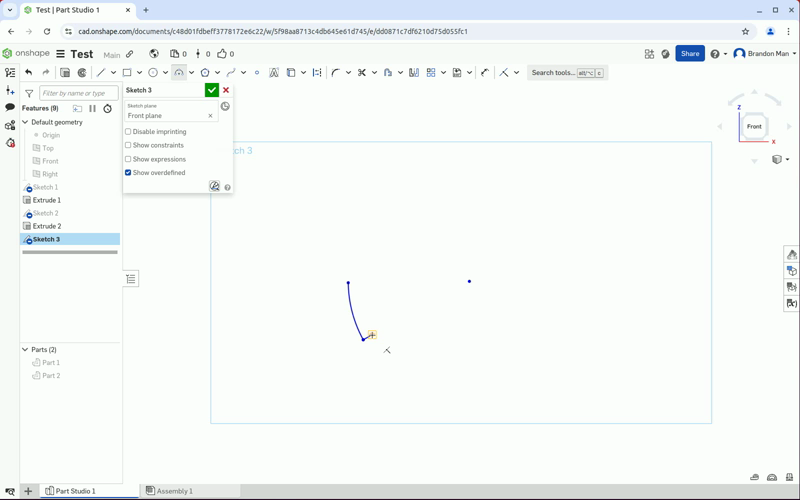
key_down(shift)
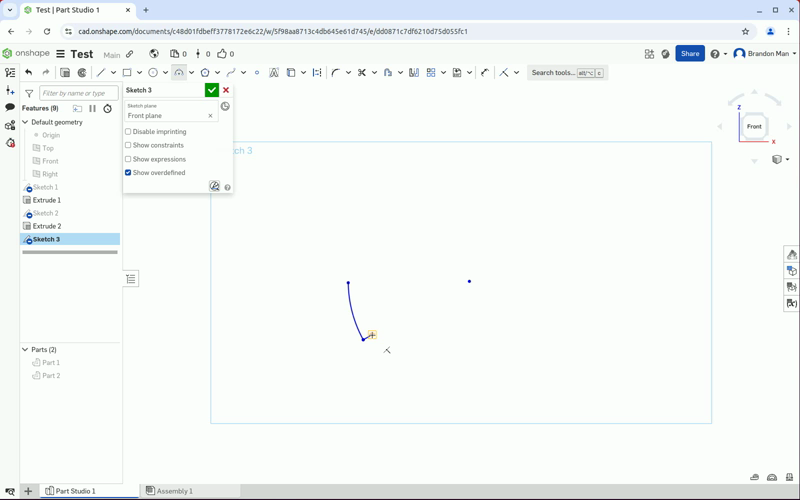
mouse_move(389, 324)
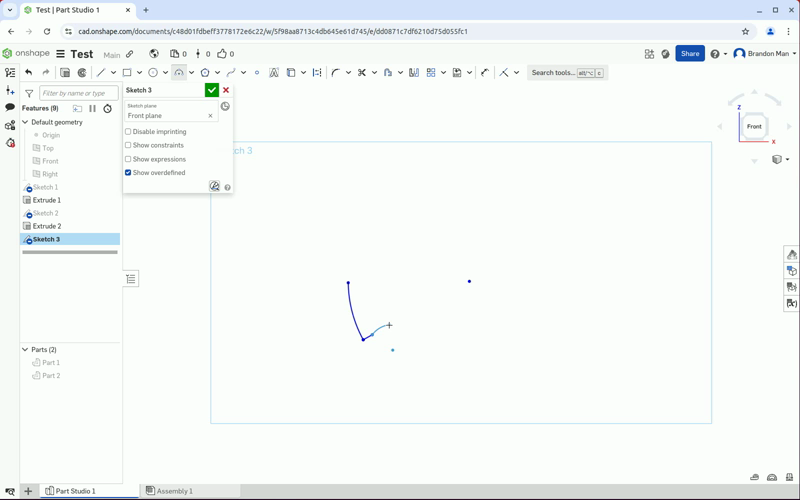
click(389, 324)
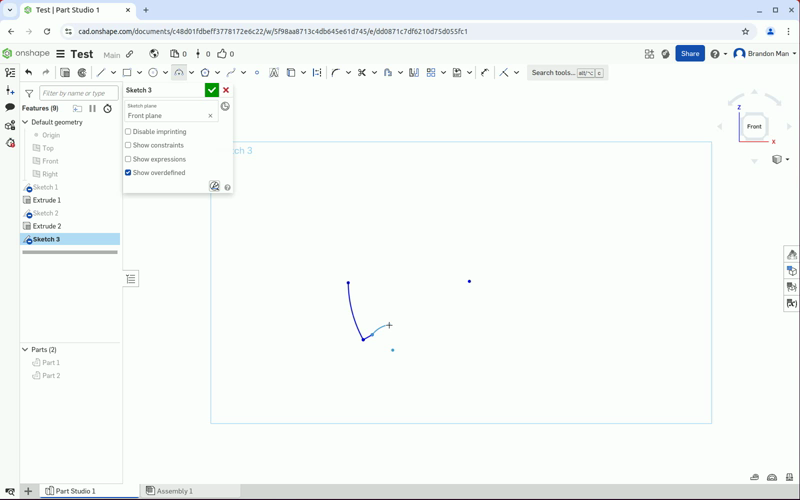
mouse_move(375, 321)
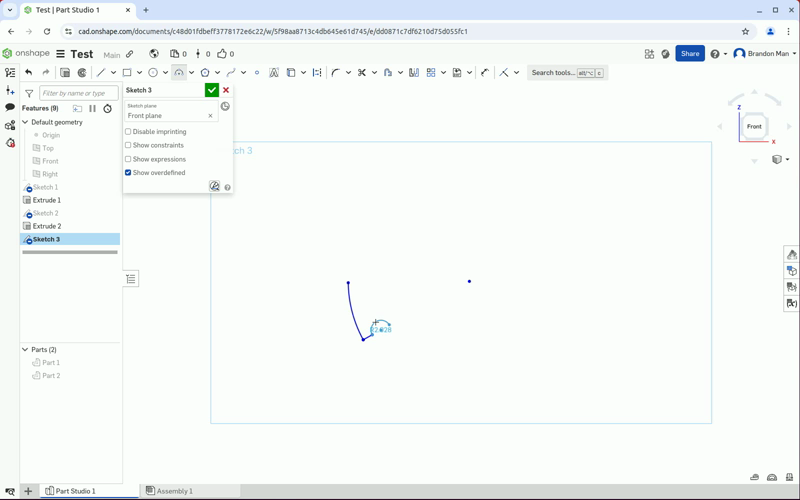
click(375, 321)
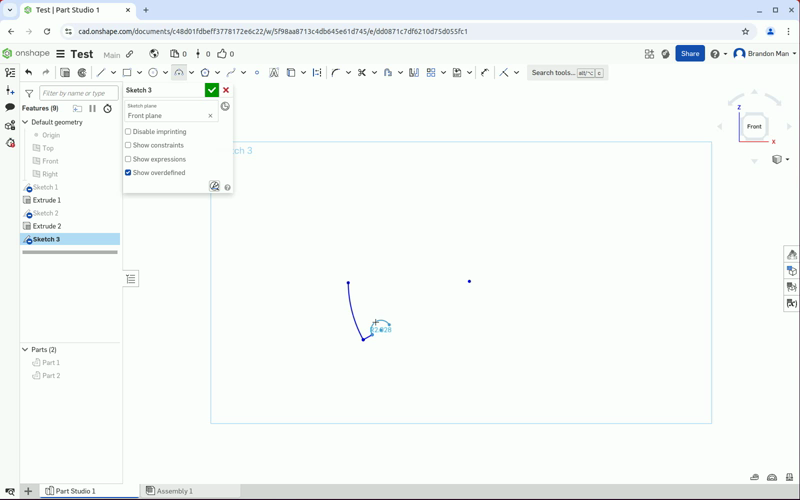
key_up(shift)
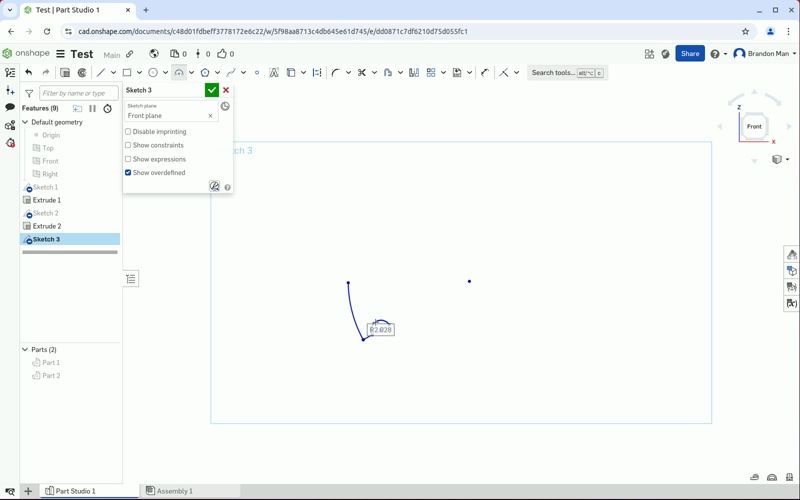
key(esc)
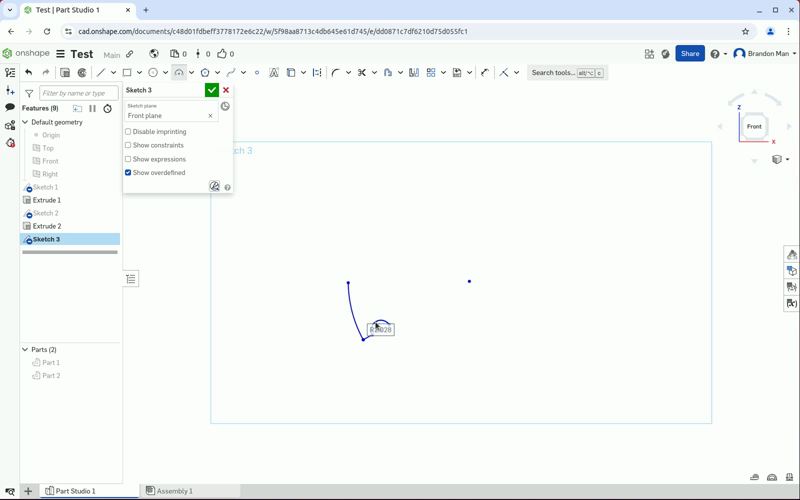
key(l)
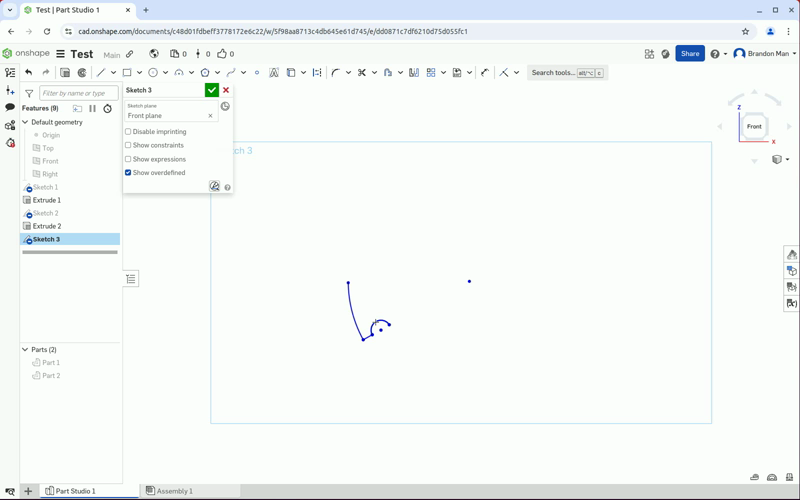
mouse_move(389, 324)
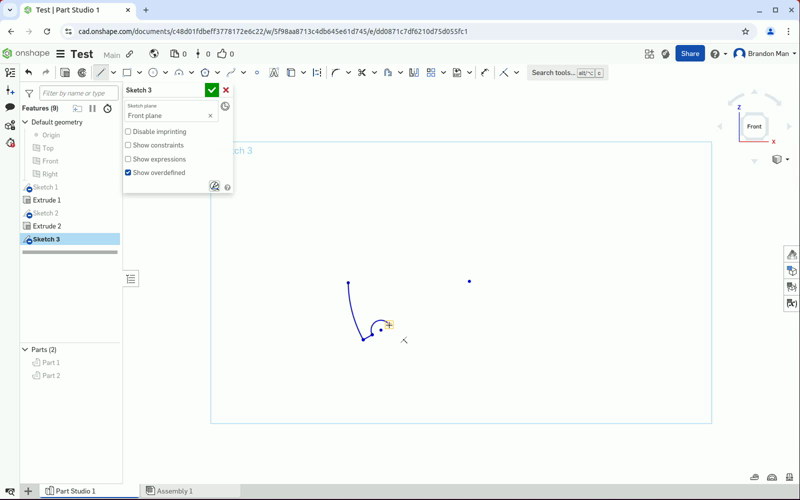
click(389, 324)
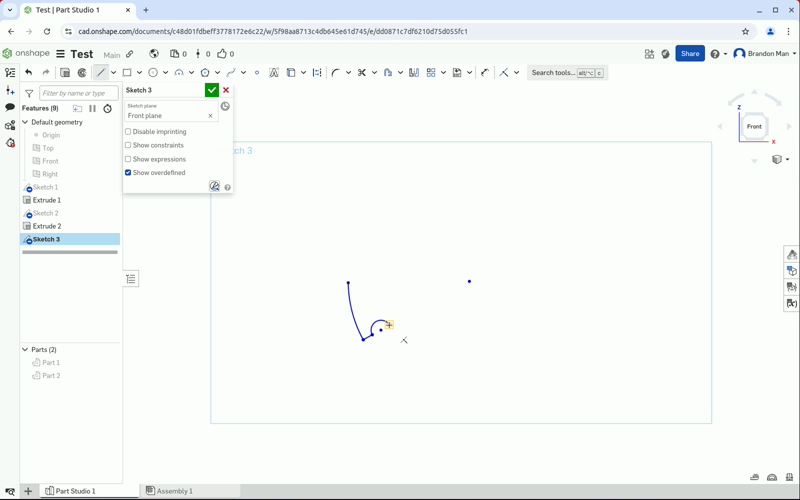
key_down(shift)
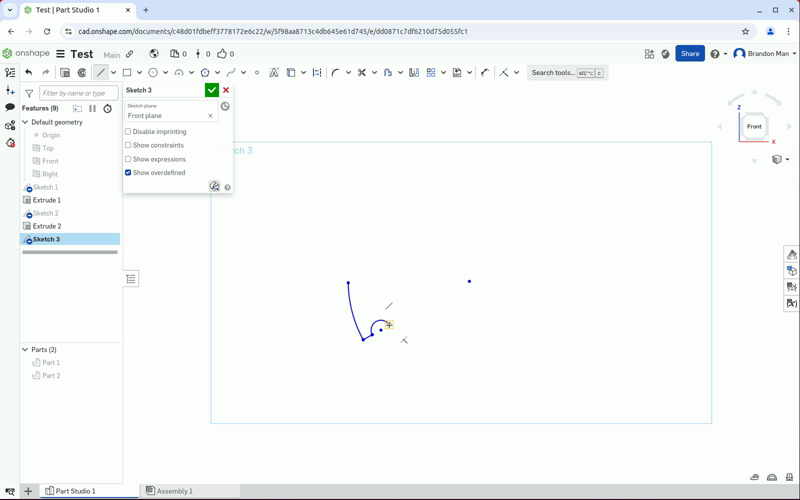
mouse_move(419, 324)
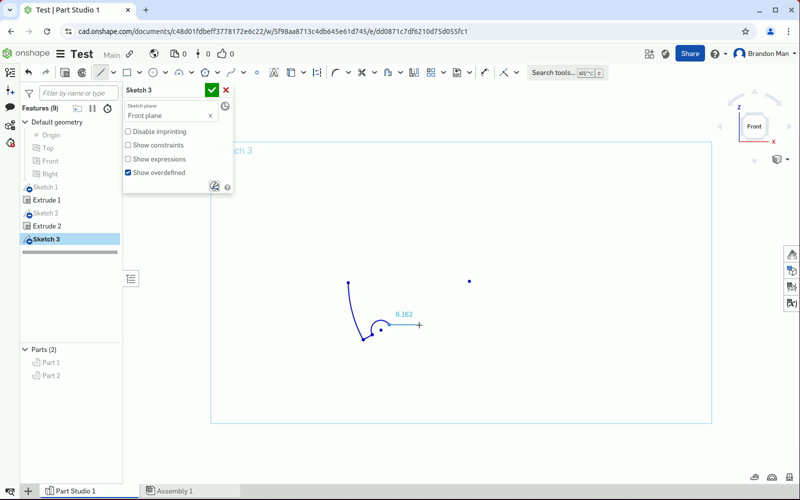
mouse_move(397, 320)
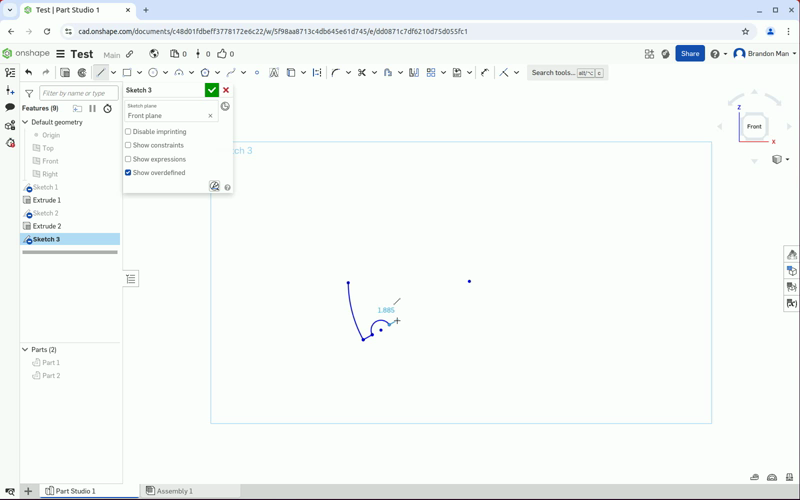
click(397, 320)
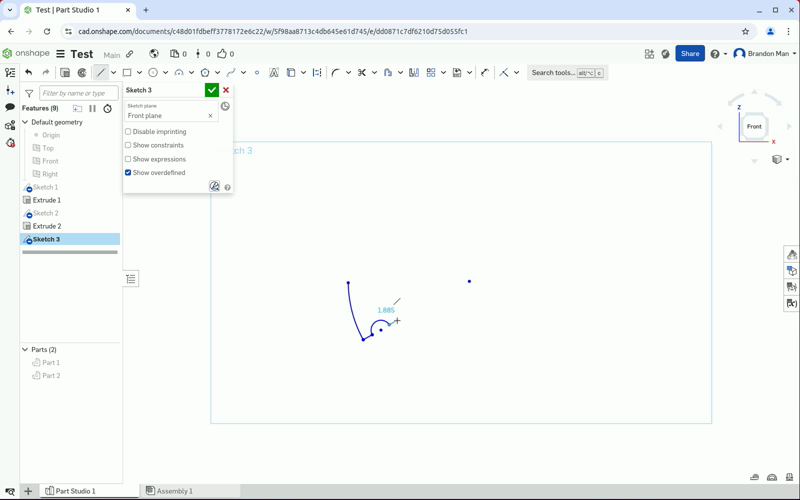
key_up(shift)
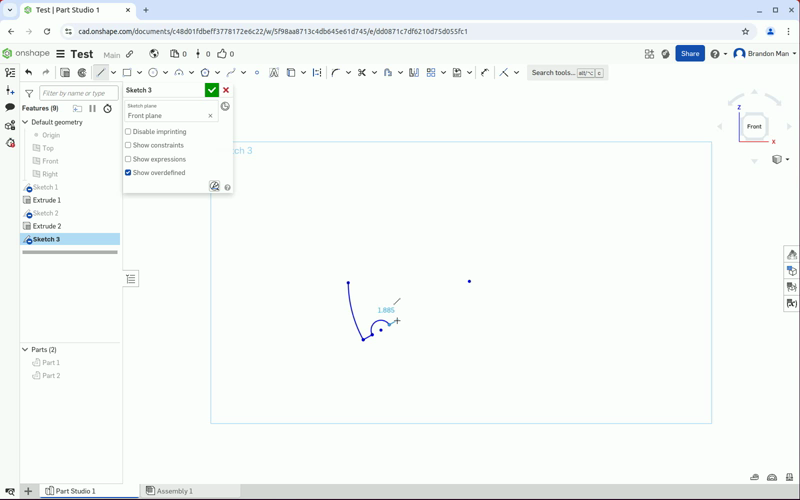
key(esc)
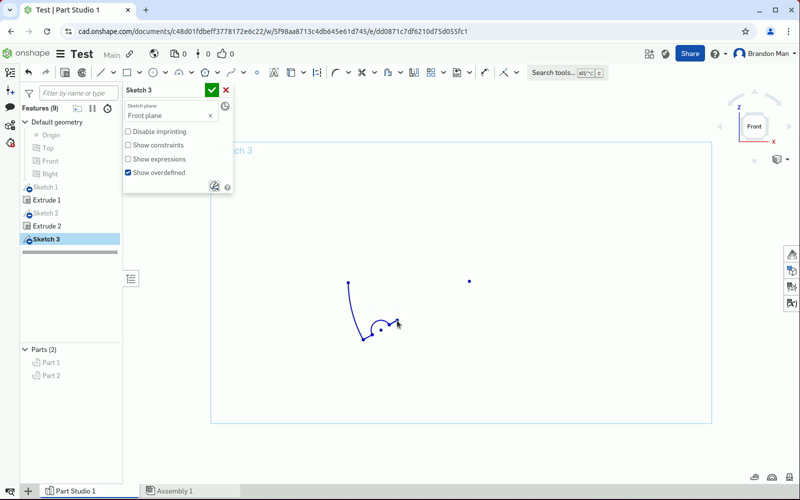
key(a)
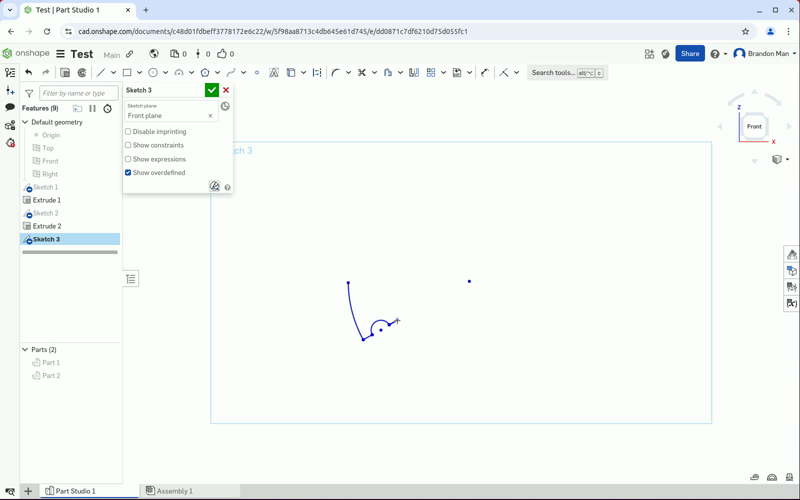
mouse_move(397, 320)
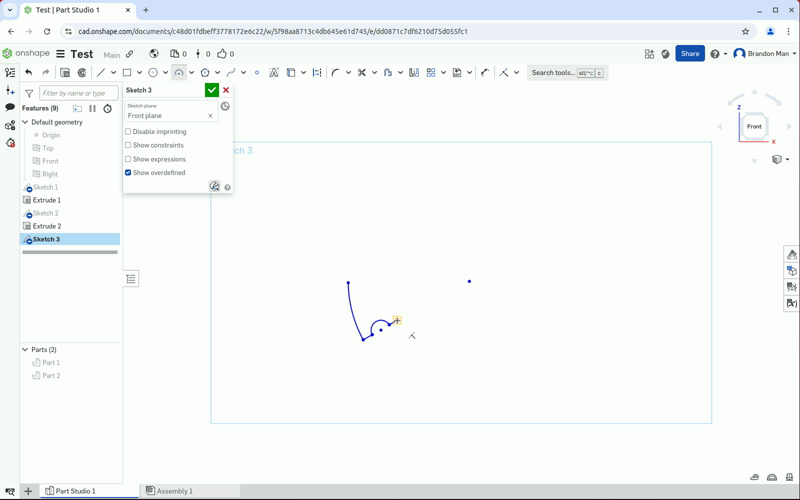
click(397, 320)
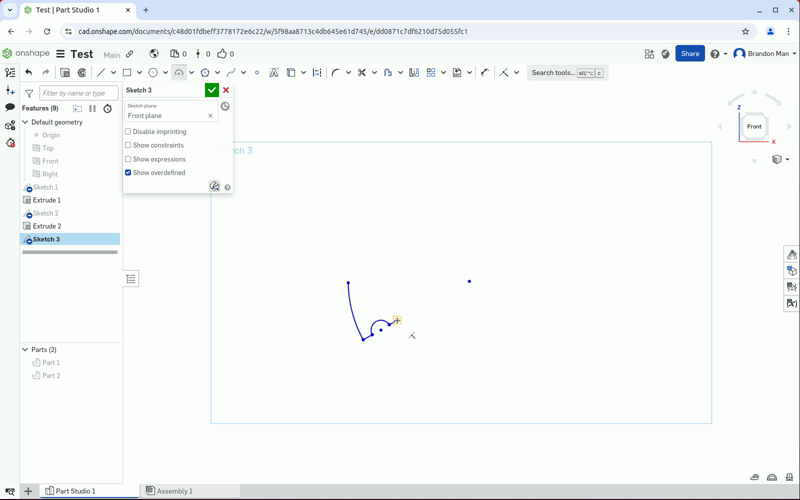
key_down(shift)
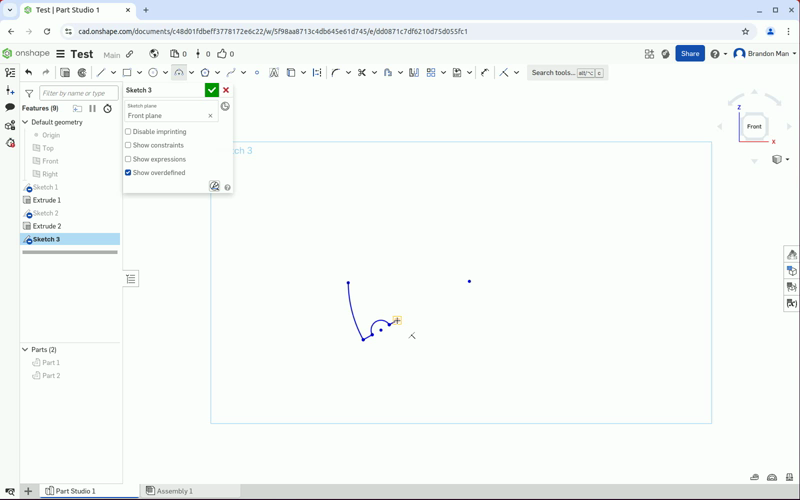
mouse_move(387, 282)
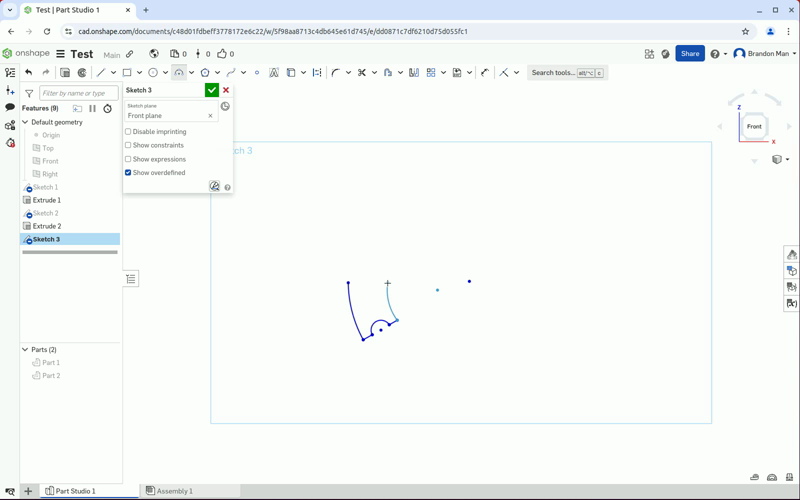
click(387, 282)
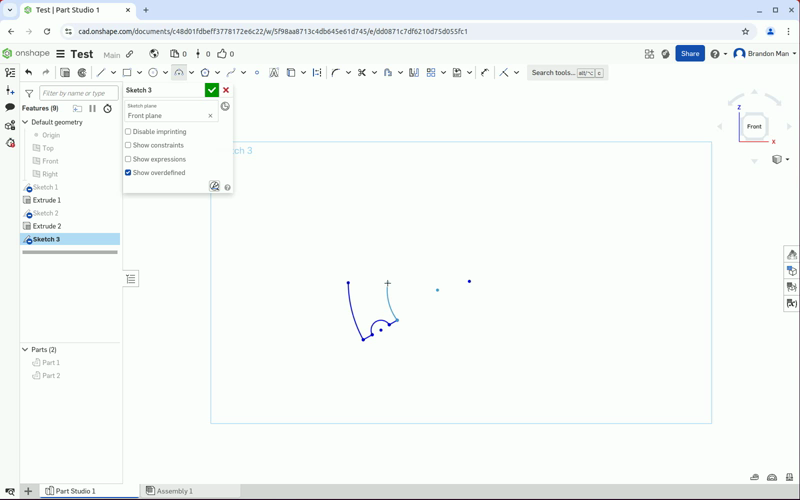
mouse_move(390, 302)
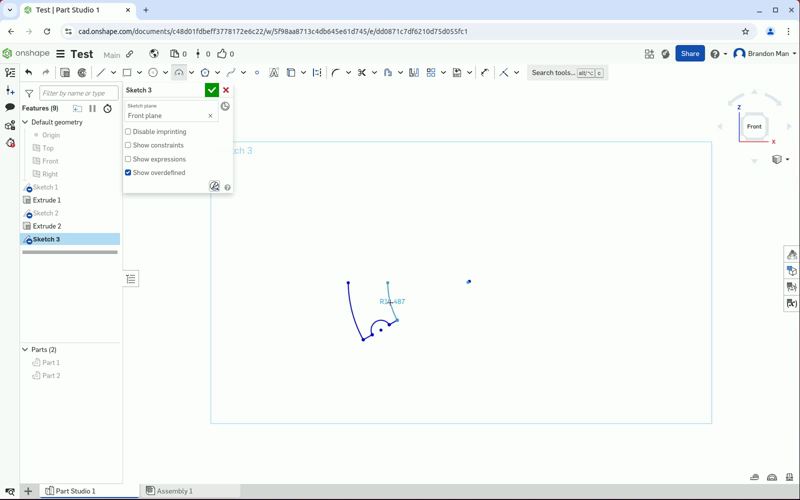
click(390, 302)
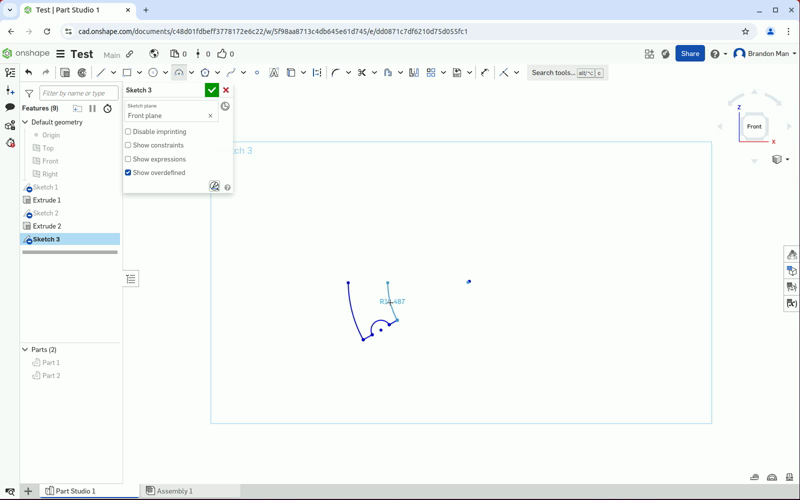
key_up(shift)
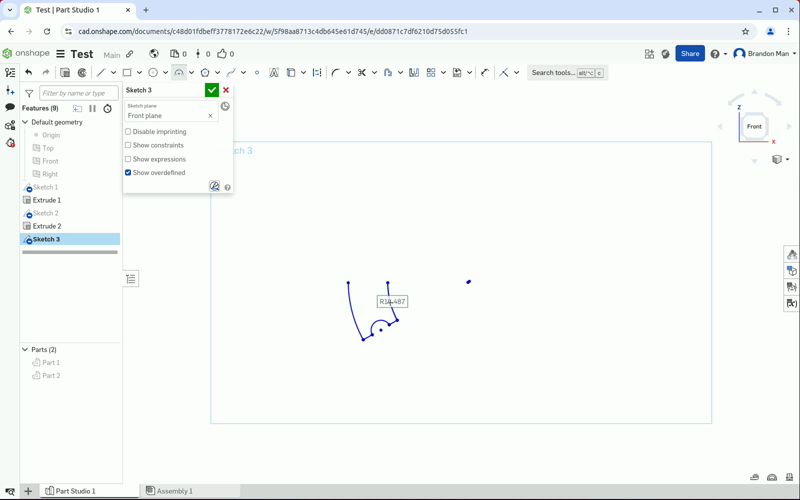
key(esc)
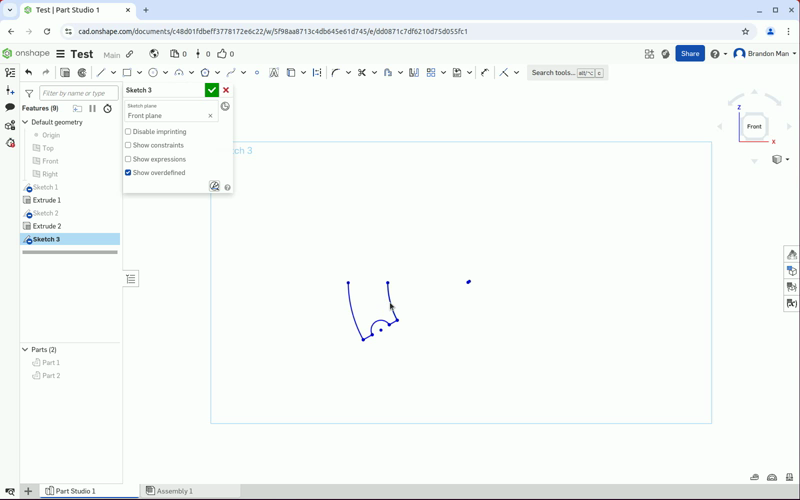
key(l)
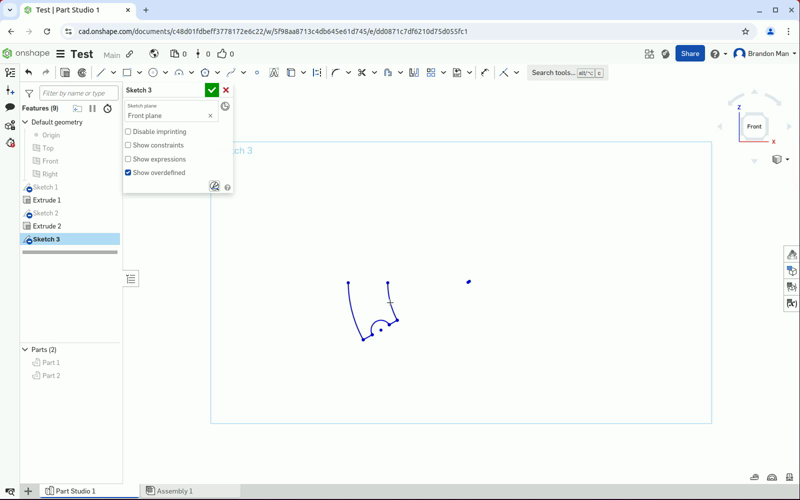
mouse_move(387, 282)
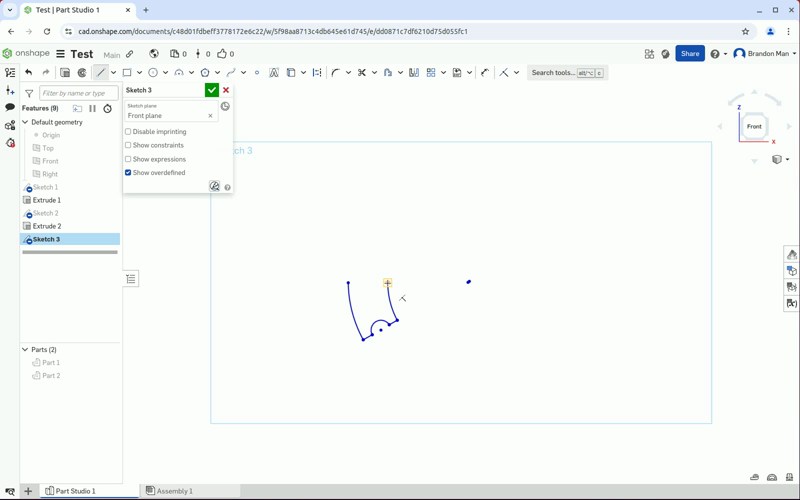
click(387, 282)
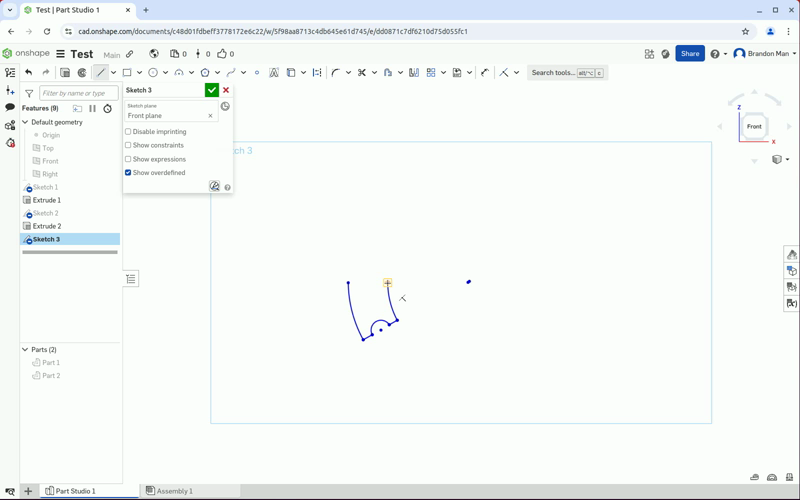
mouse_move(417, 282)
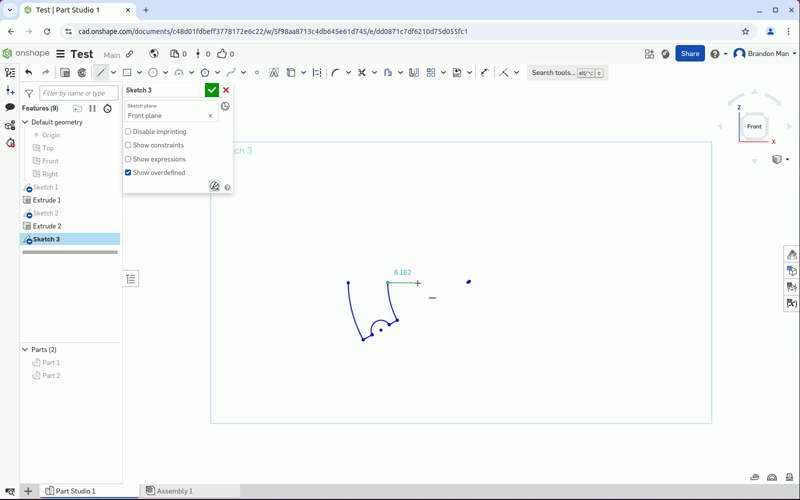
key_down(shift)
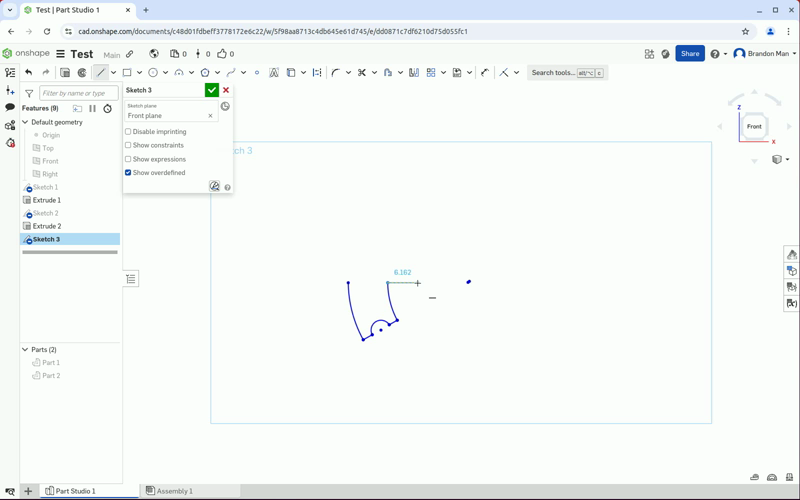
mouse_move(348, 282)
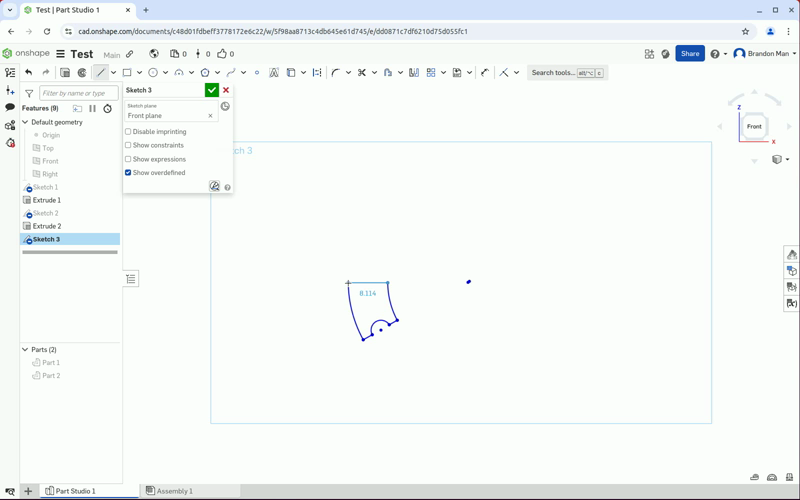
key_up(shift)
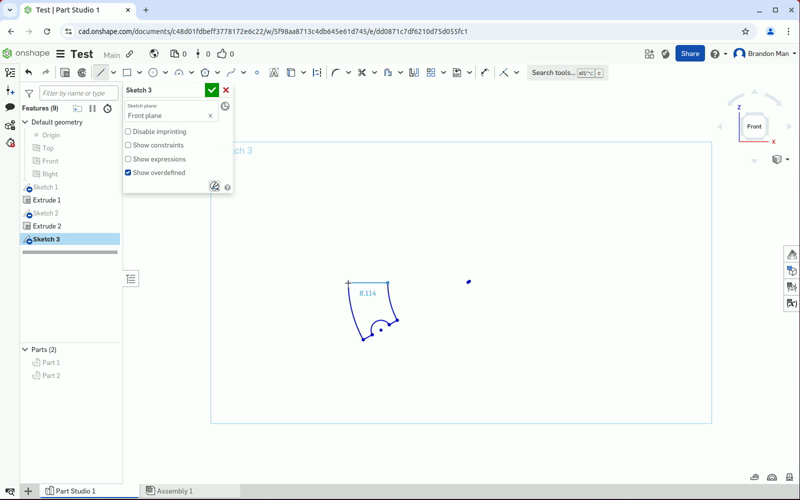
click(348, 282)
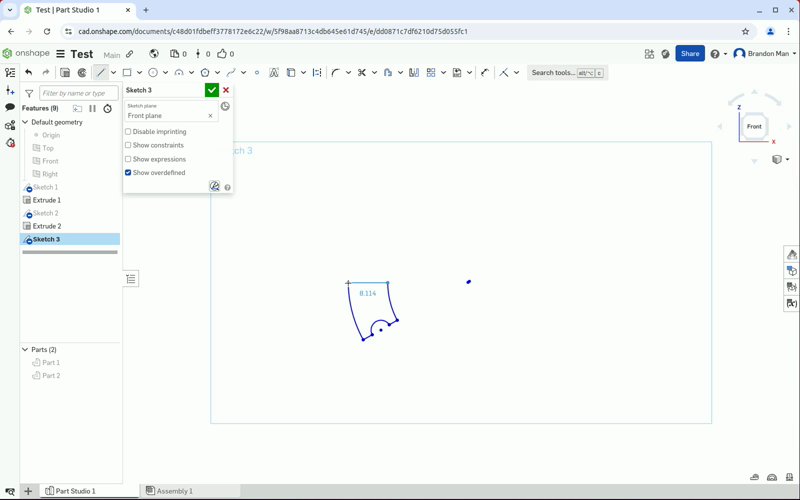
key(esc)
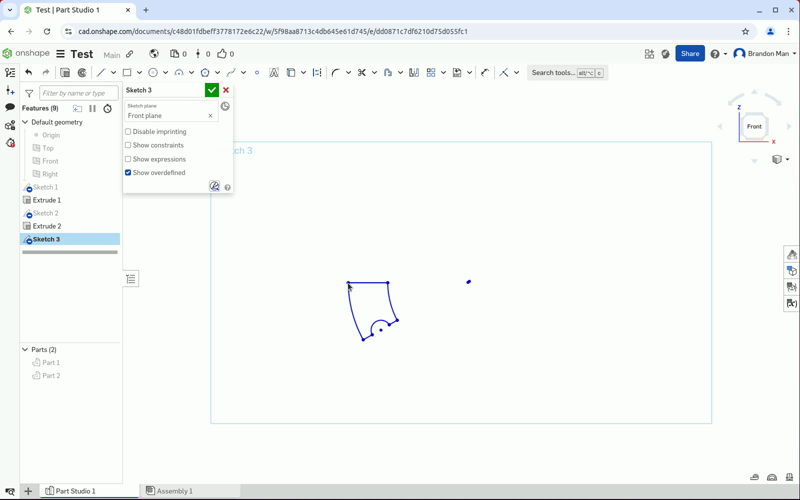
mouse_move(359, 295)
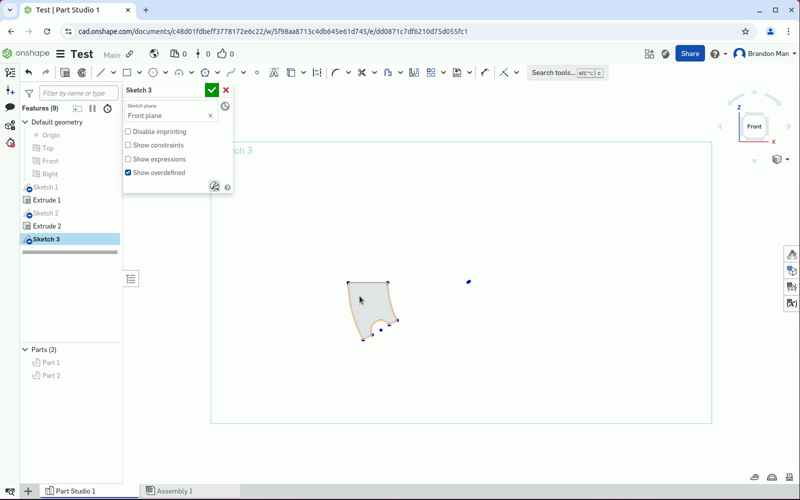
click(359, 295)
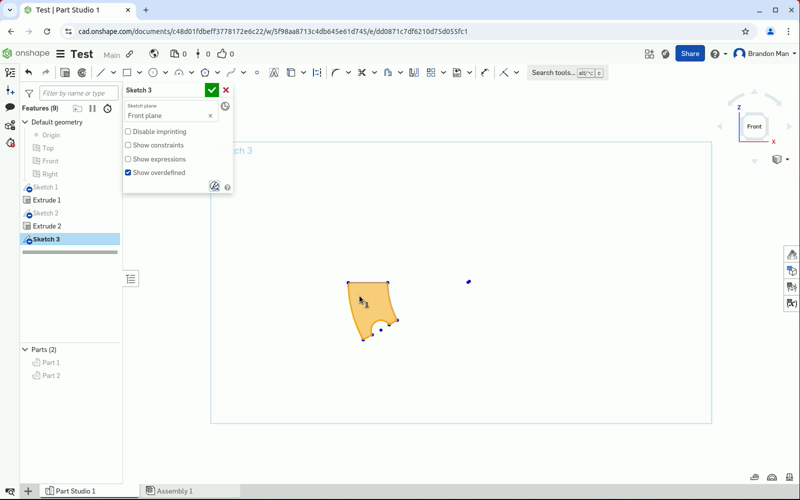
mouse_move(73, 352)
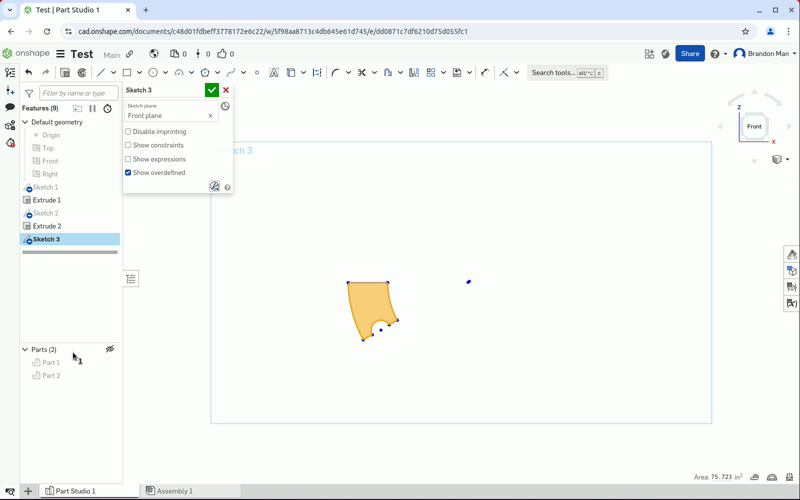
key(shift+y)
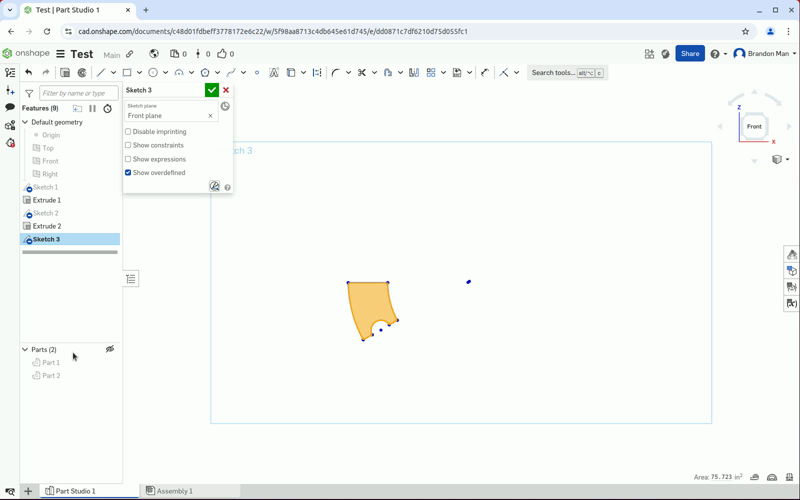
key(shift+e)
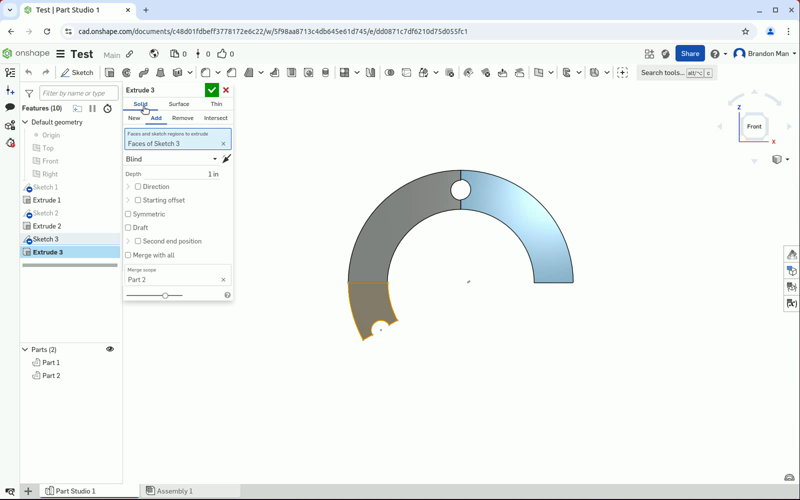
mouse_move(143, 106)
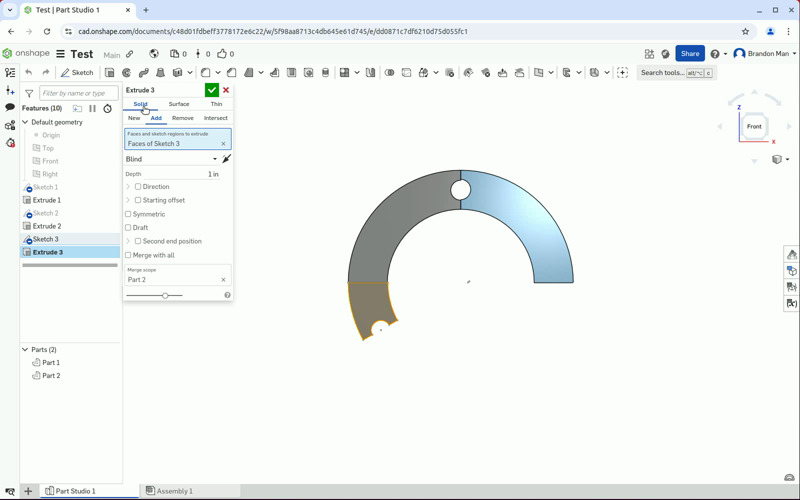
click(143, 106)
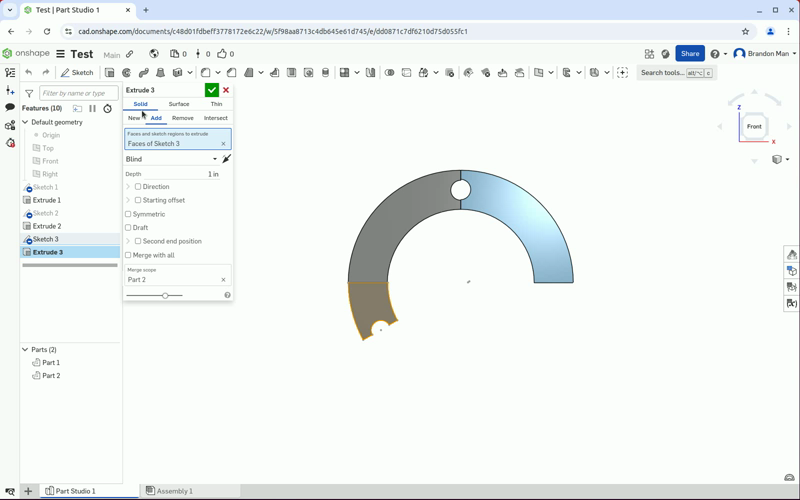
mouse_move(137, 120)
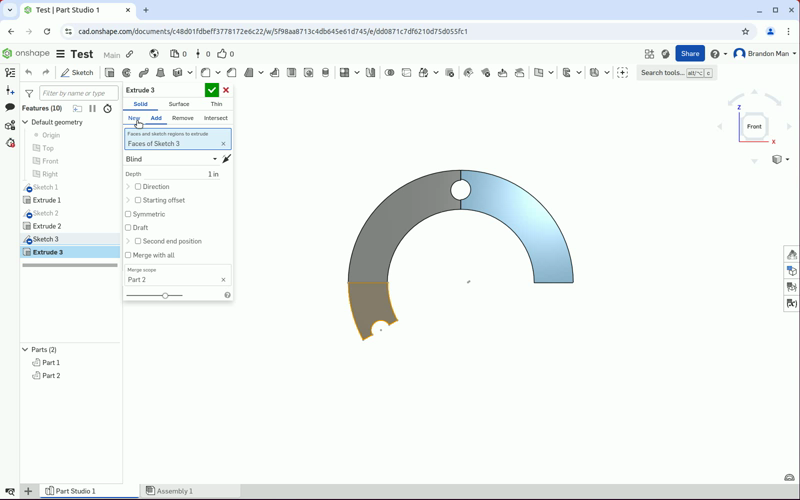
click(137, 120)
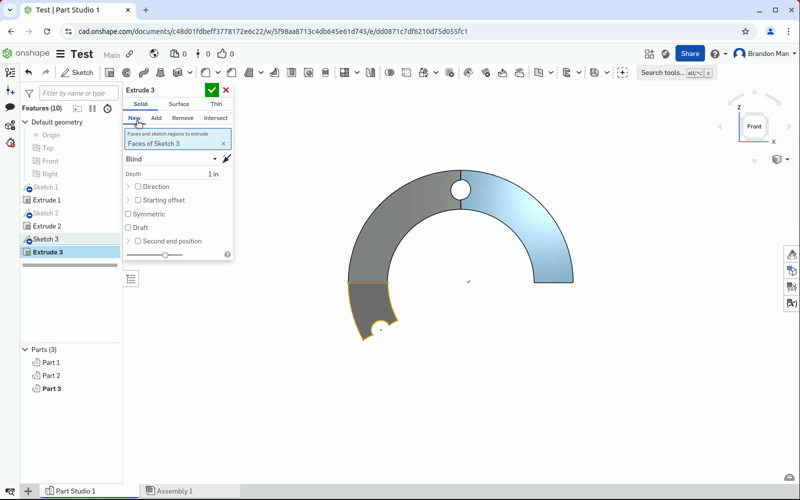
key(tab, 4)
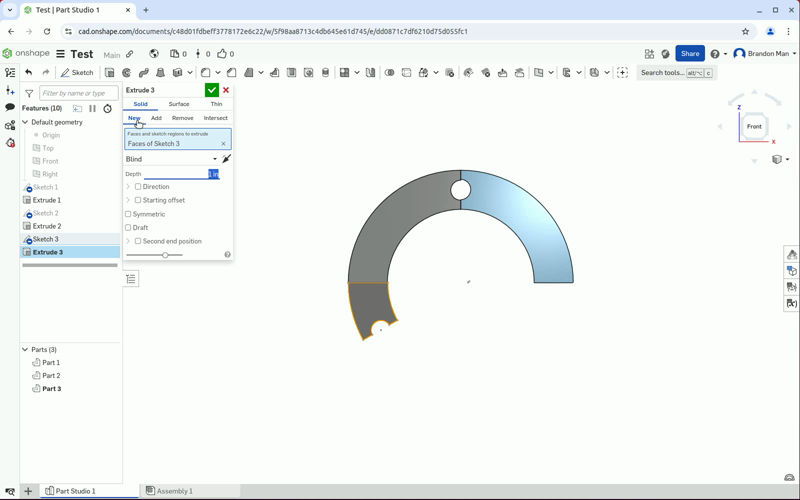
text(7.943)
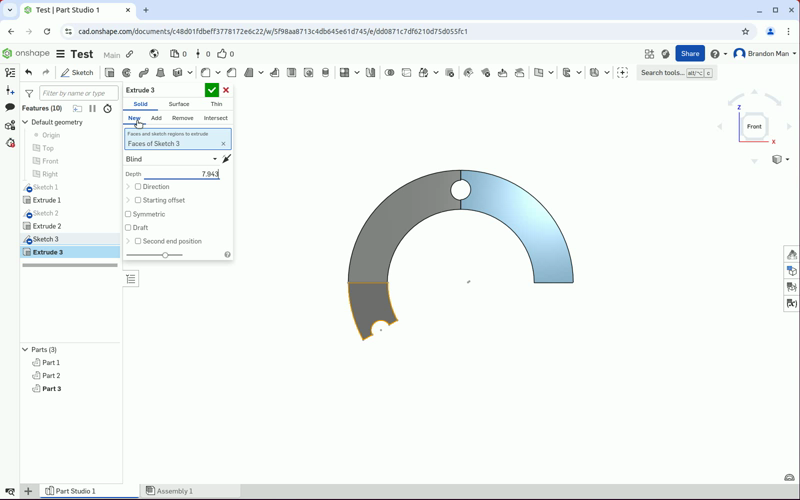
key(enter)
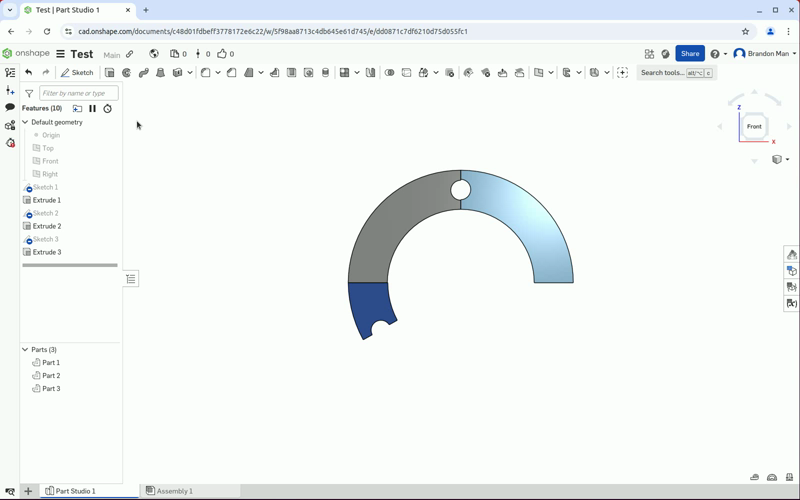
key(shift+h)
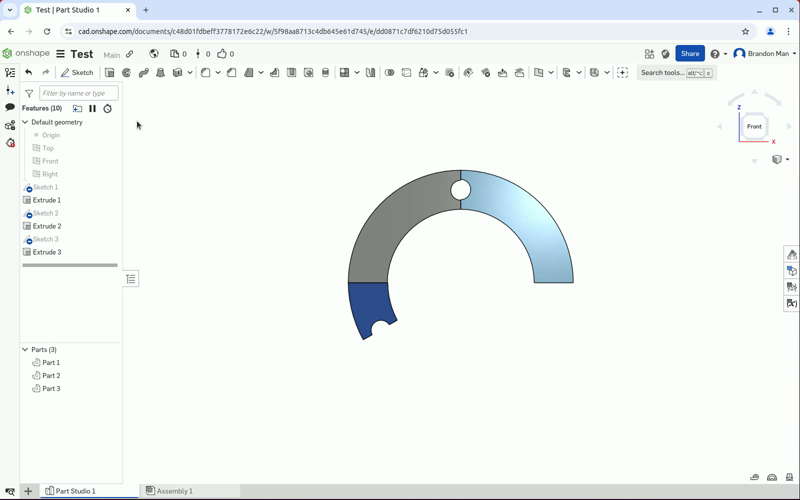
key(shift+h)
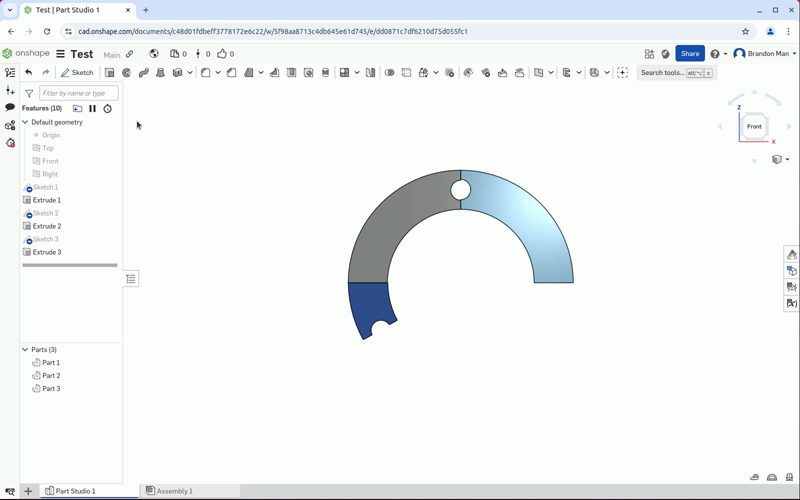
mouse_move(73, 189)
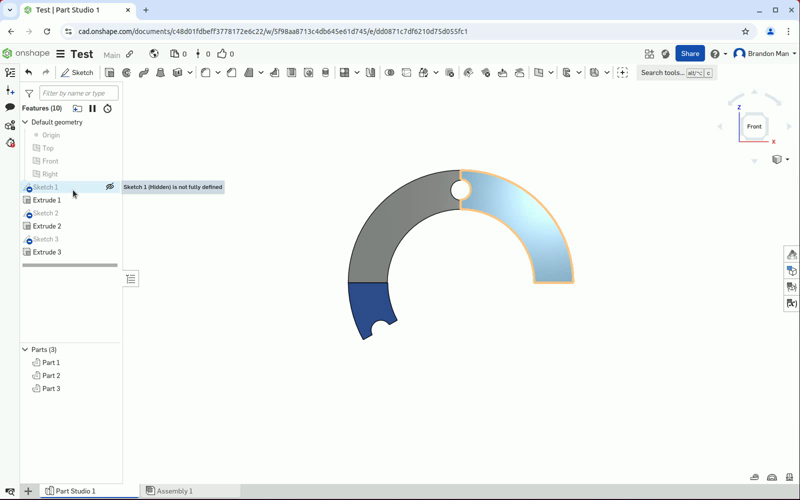
click(73, 189)
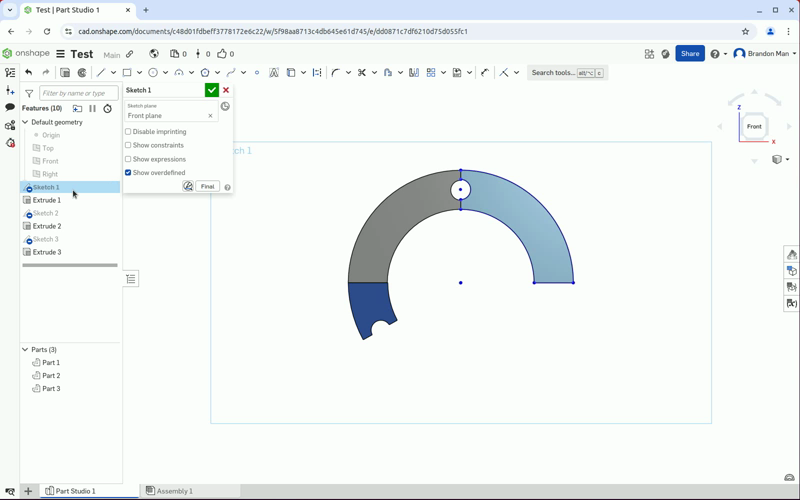
mouse_move(229, 92)
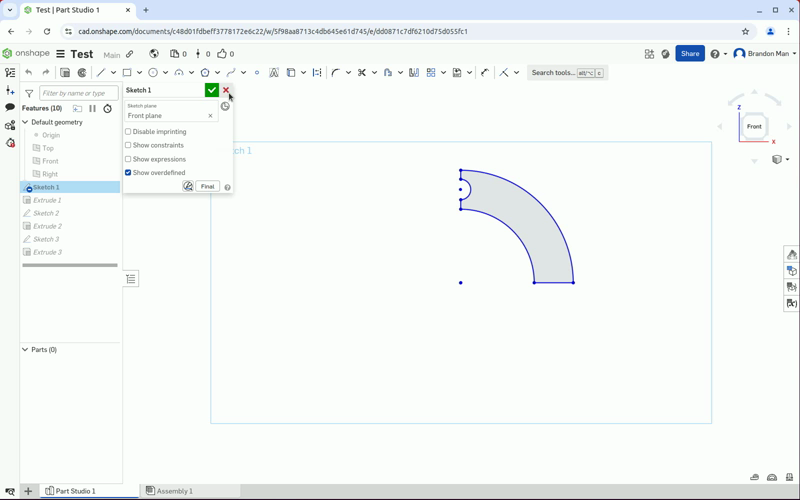
click(229, 92)
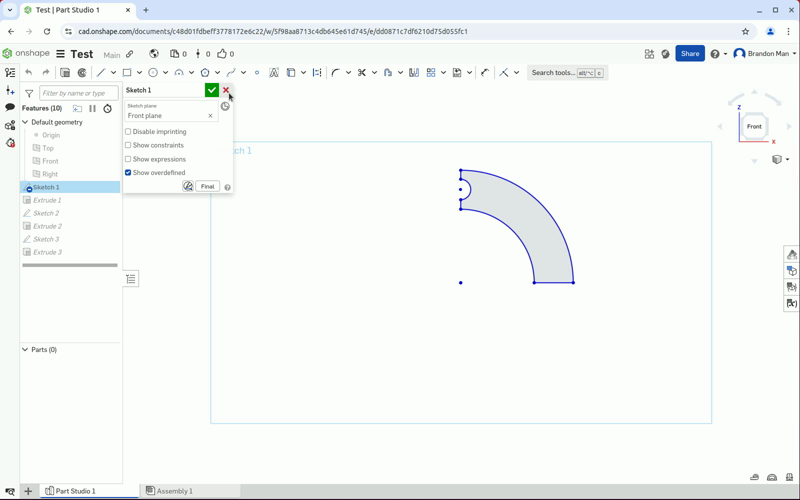
key(shift+s)
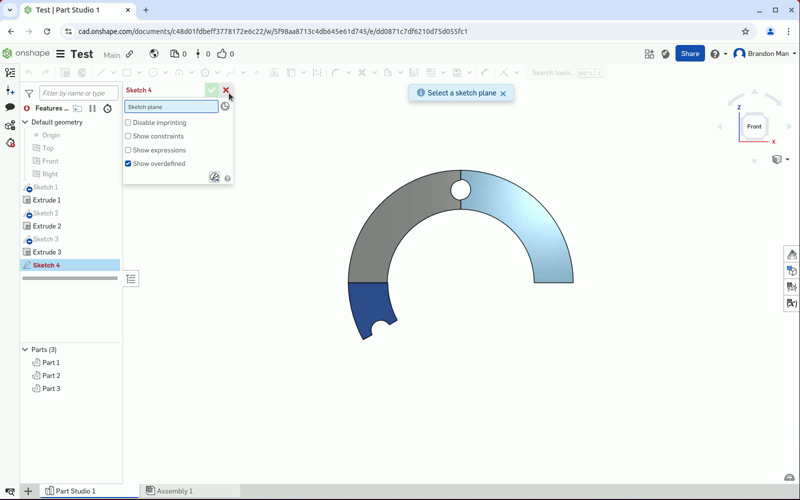
mouse_move(73, 163)
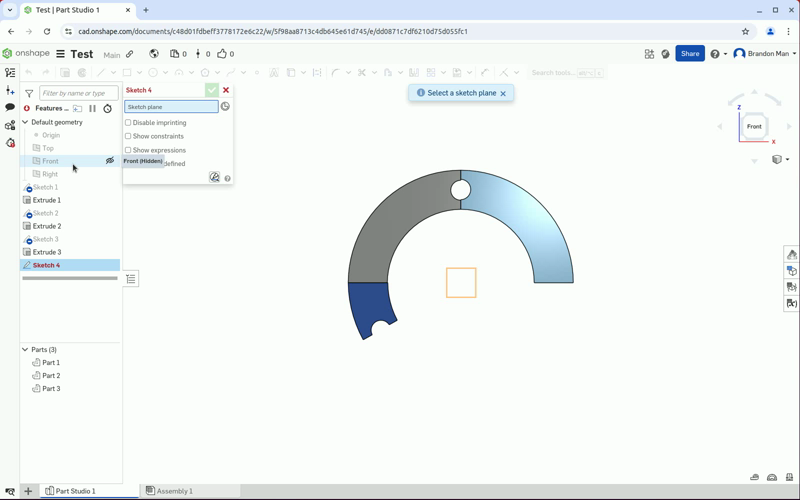
click(73, 163)
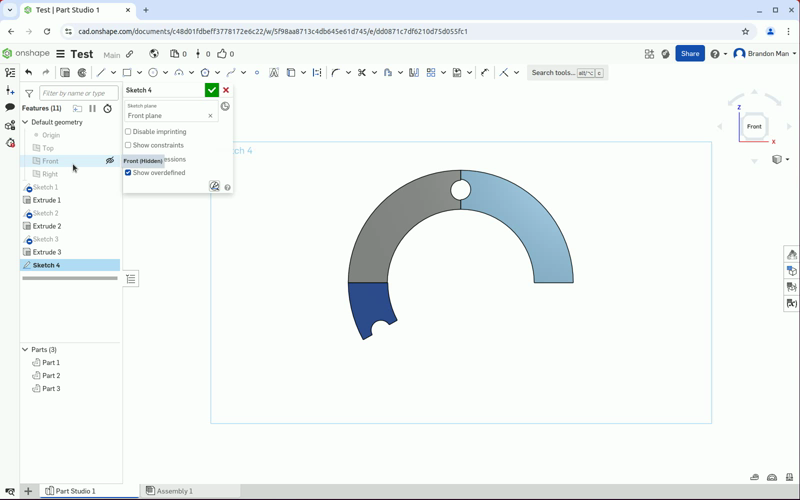
mouse_move(73, 352)
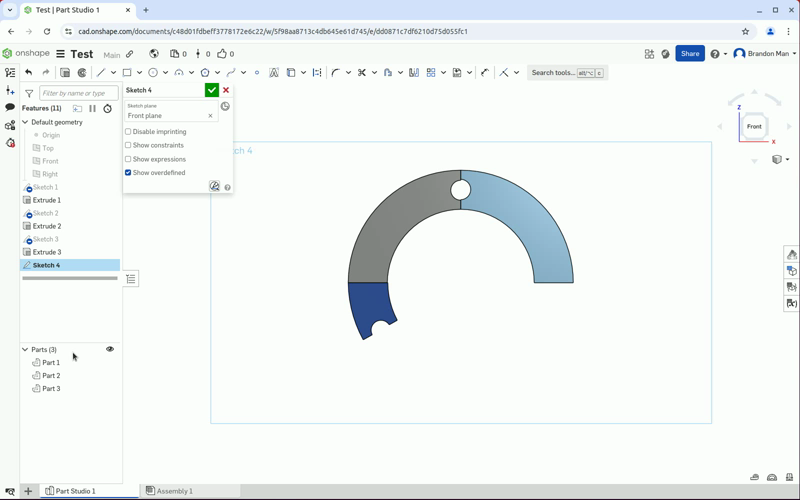
key(y)
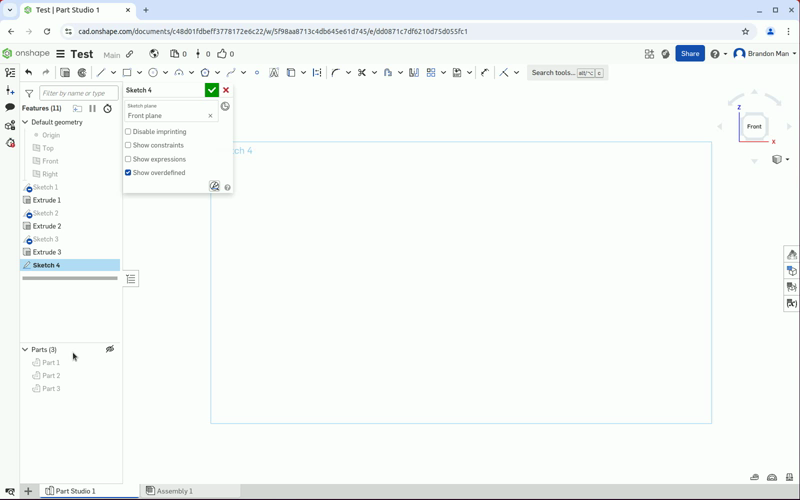
key(a)
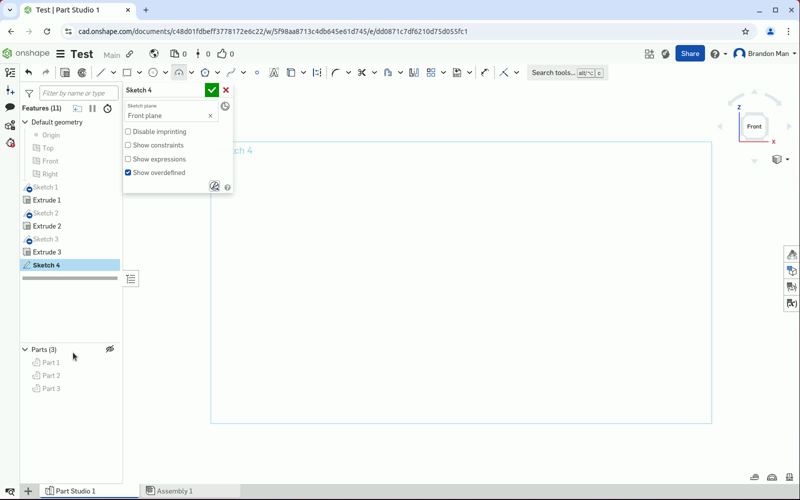
key_down(shift)
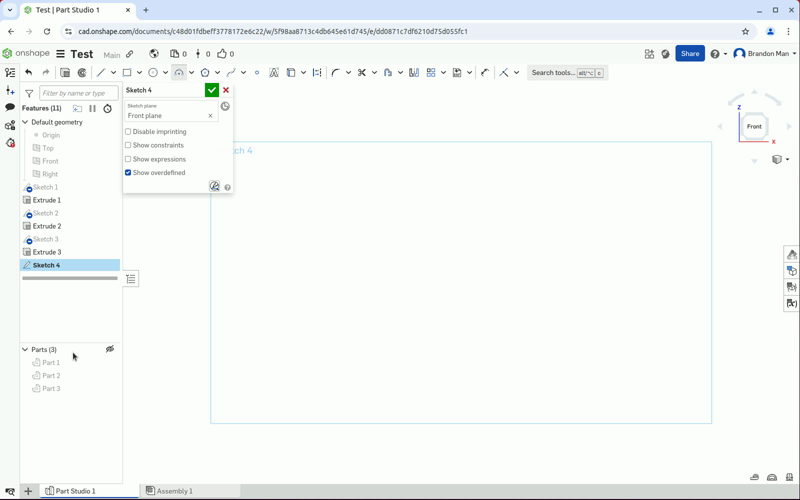
mouse_move(363, 339)
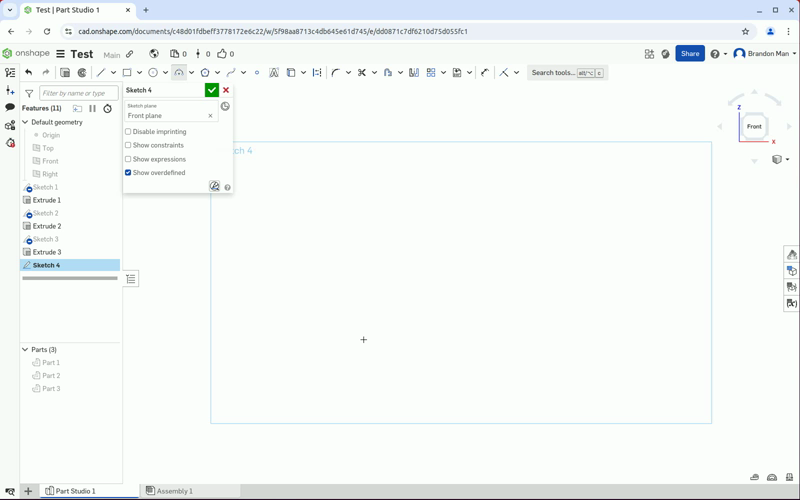
click(363, 339)
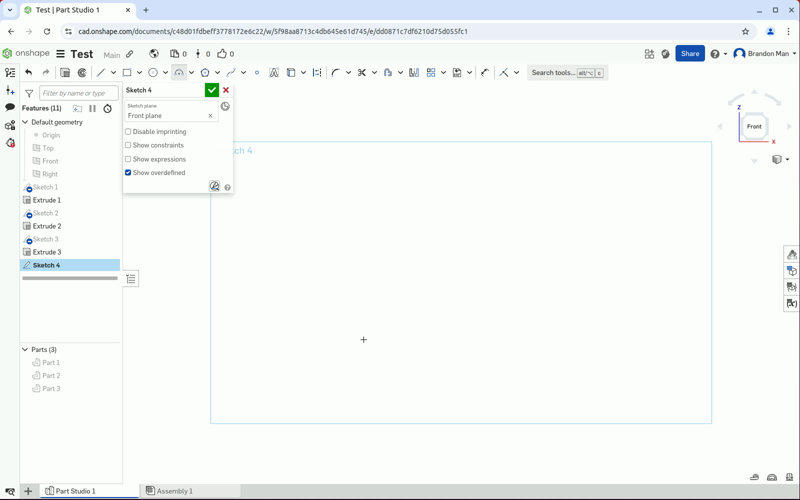
key_up(shift)
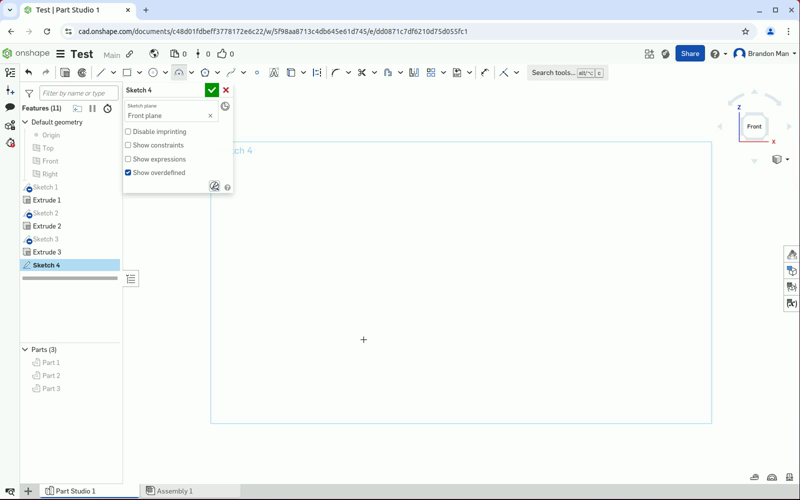
key_down(shift)
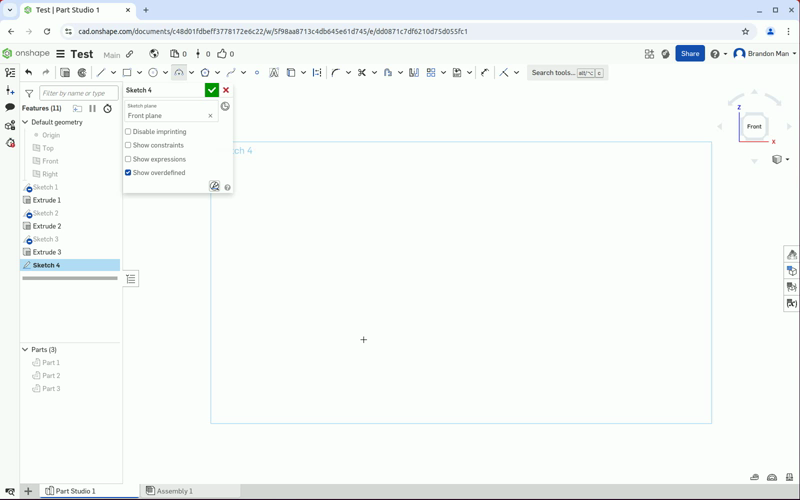
mouse_move(461, 395)
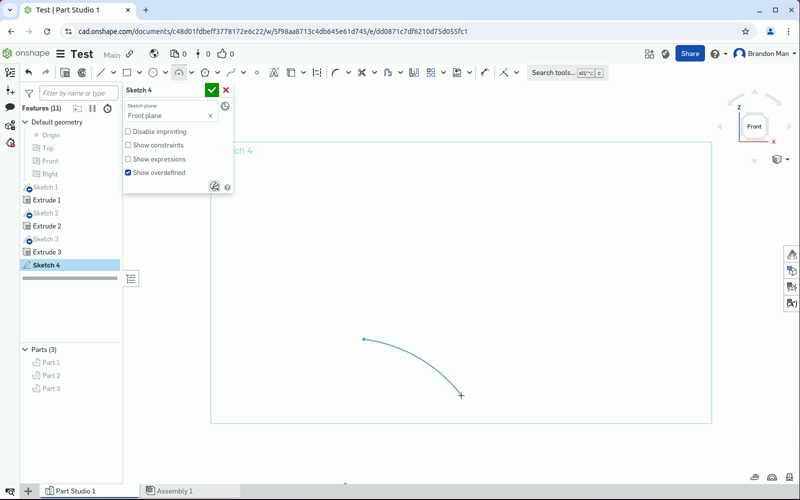
click(461, 395)
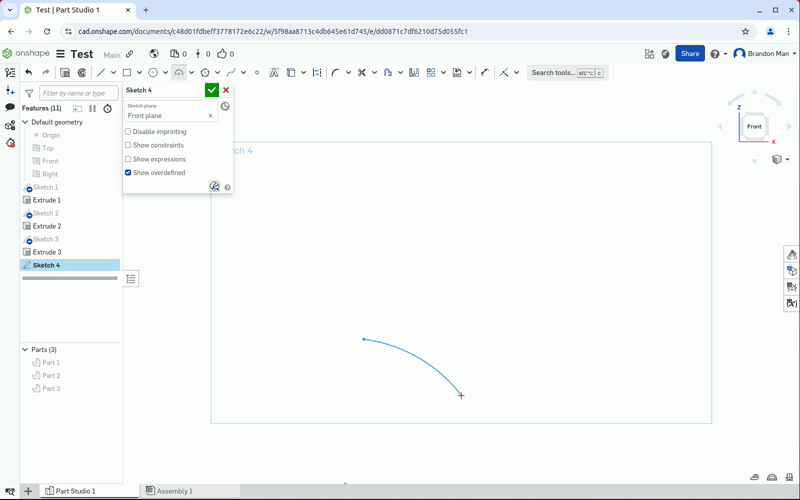
mouse_move(404, 380)
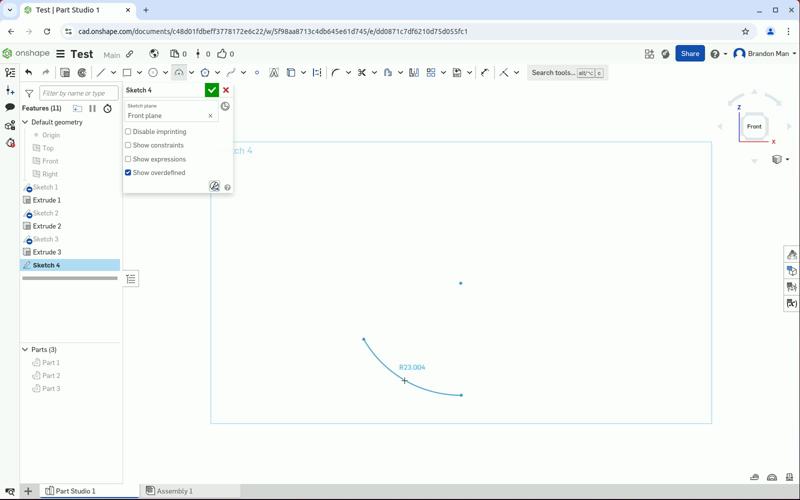
click(404, 380)
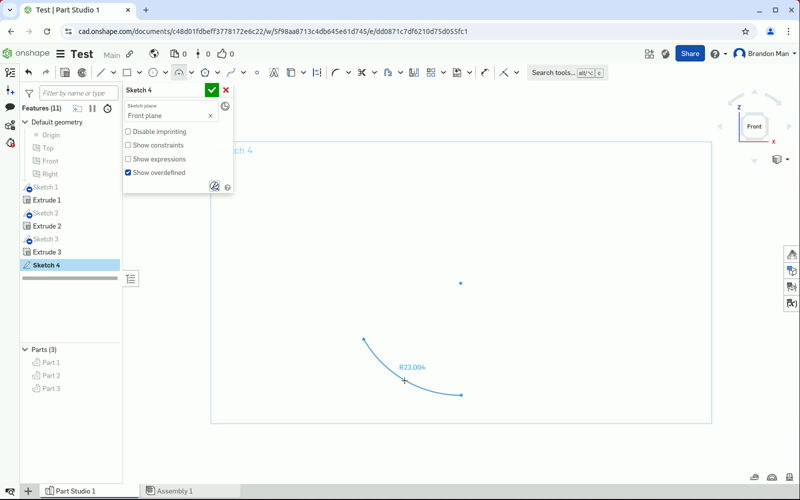
key_up(shift)
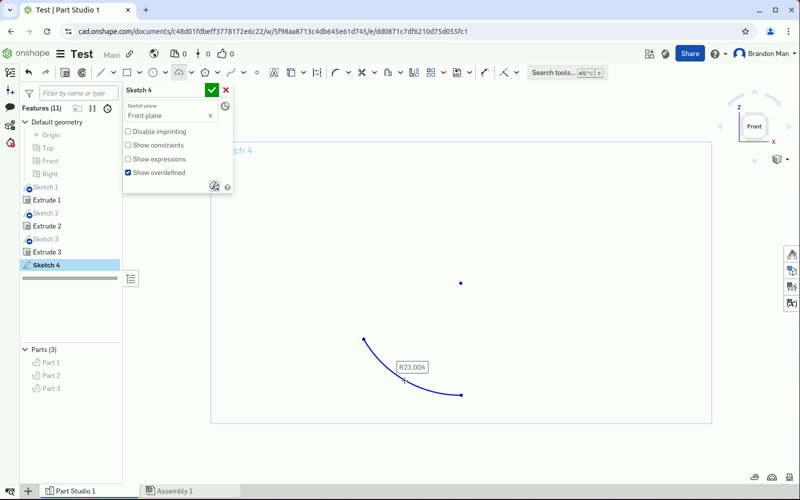
key(esc)
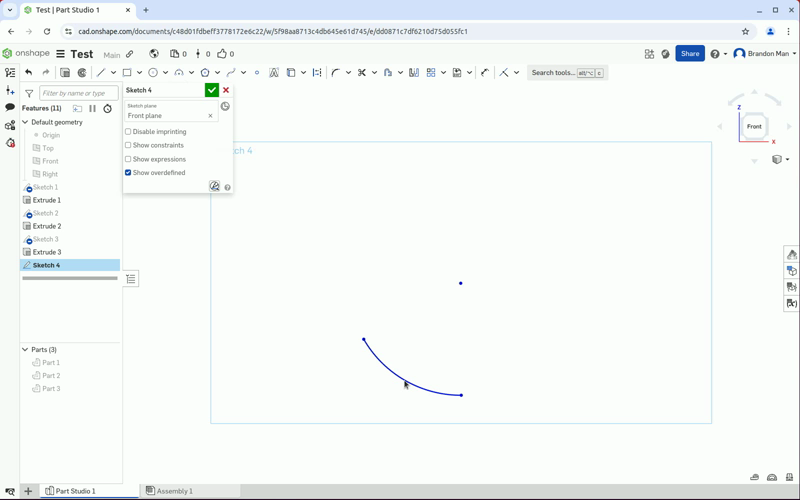
key(l)
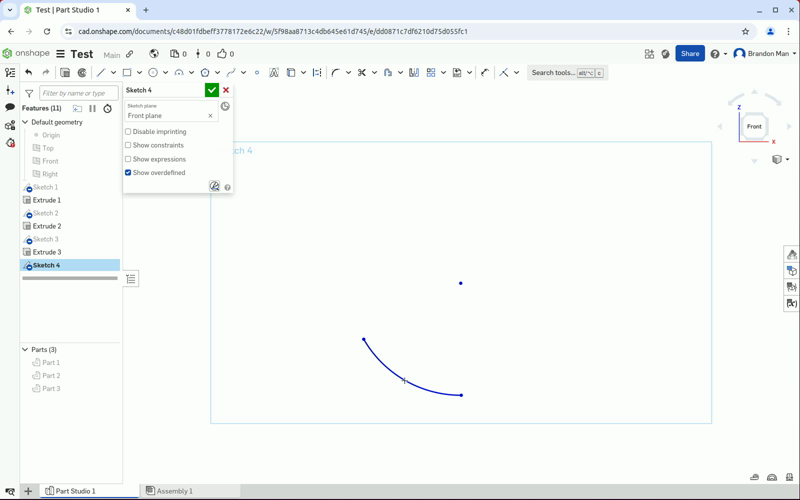
mouse_move(461, 395)
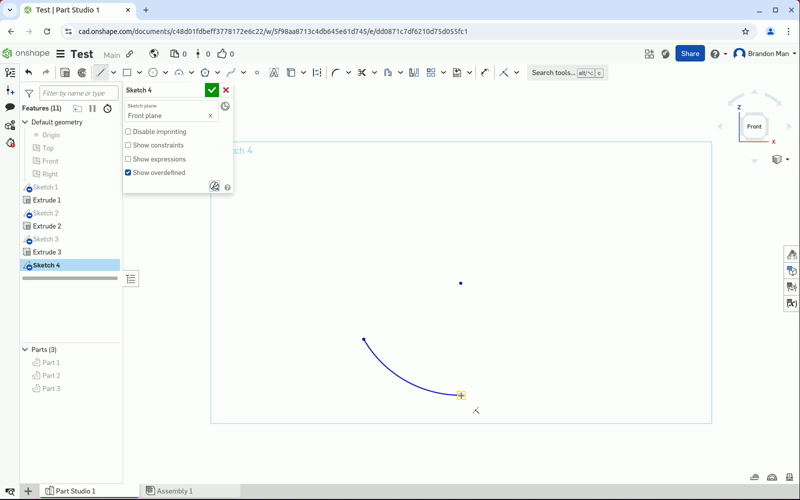
click(461, 395)
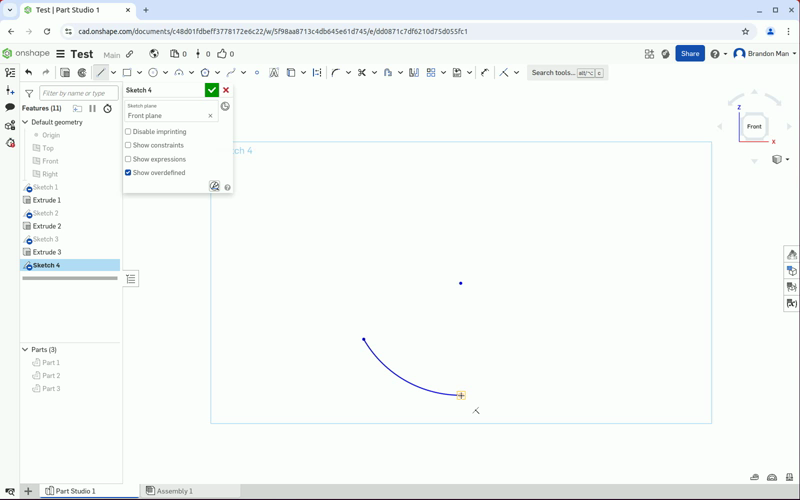
key_down(shift)
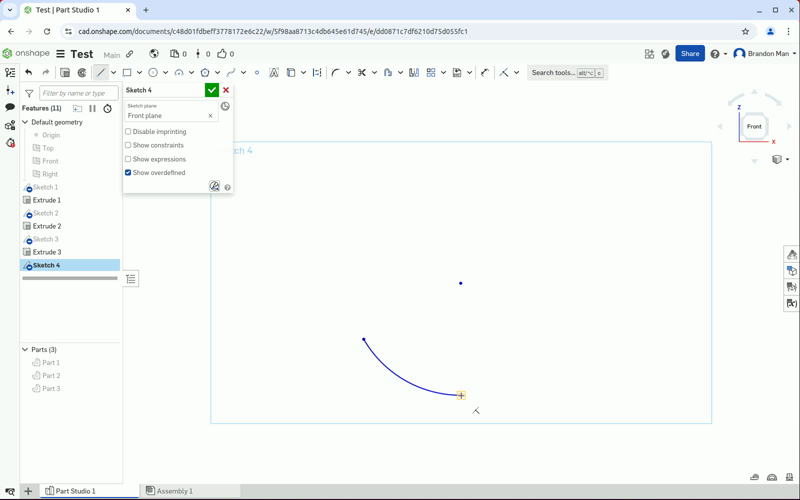
mouse_move(491, 395)
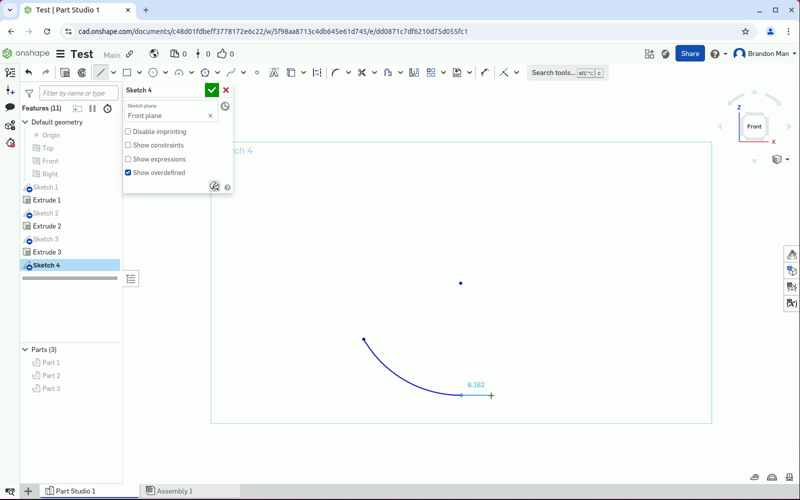
mouse_move(461, 356)
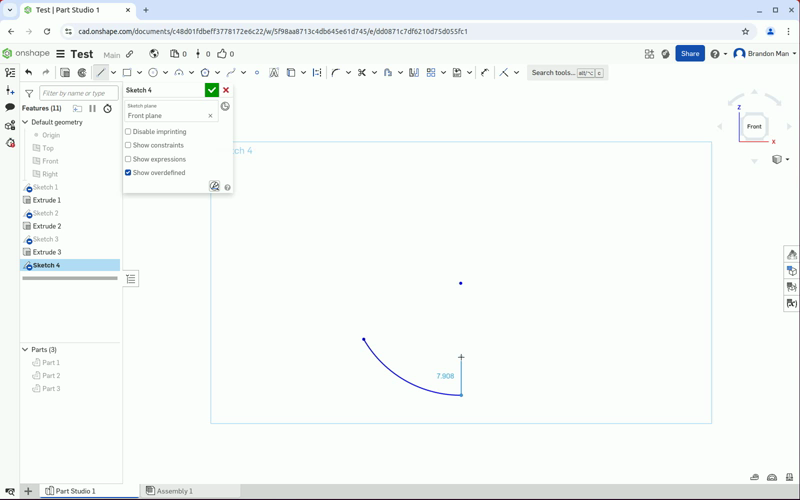
click(461, 356)
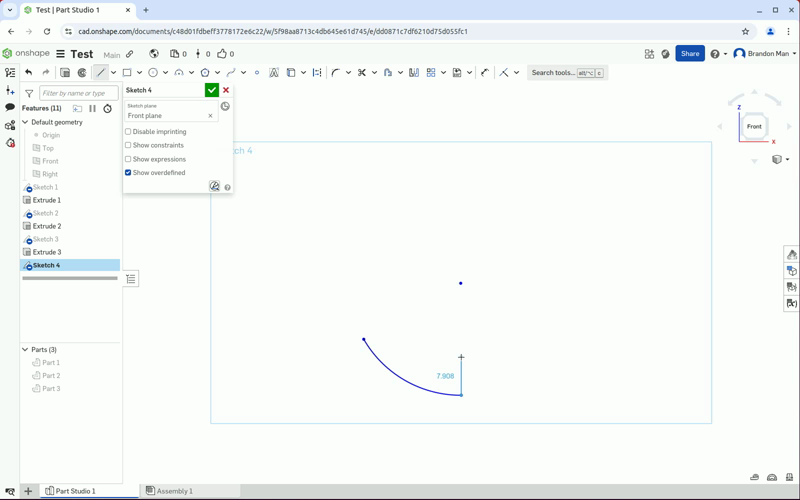
key_up(shift)
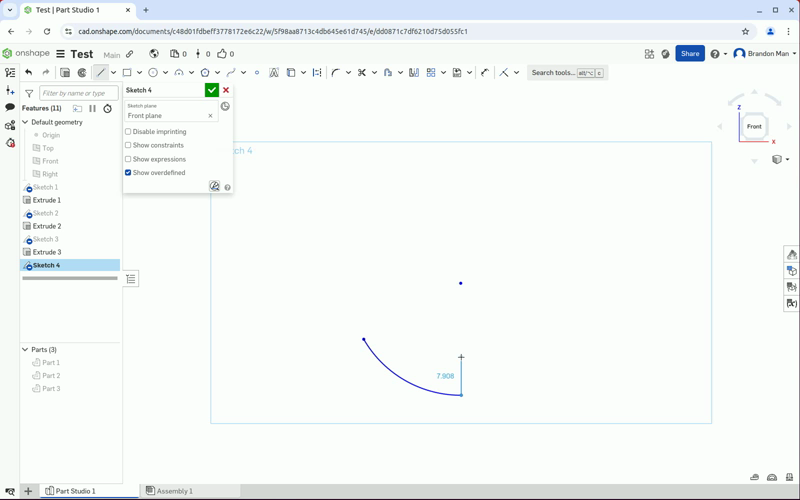
key(esc)
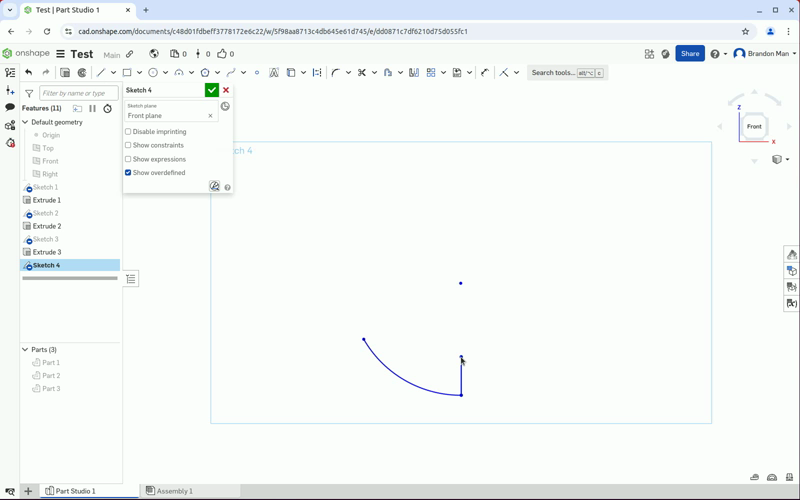
key(a)
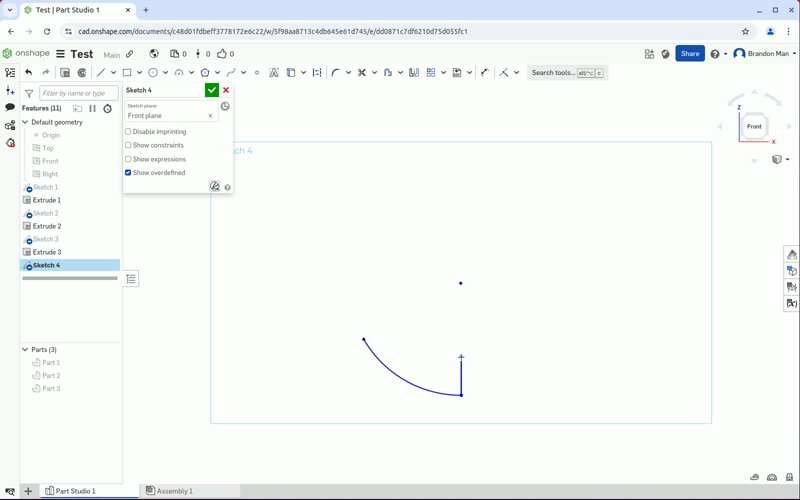
mouse_move(461, 356)
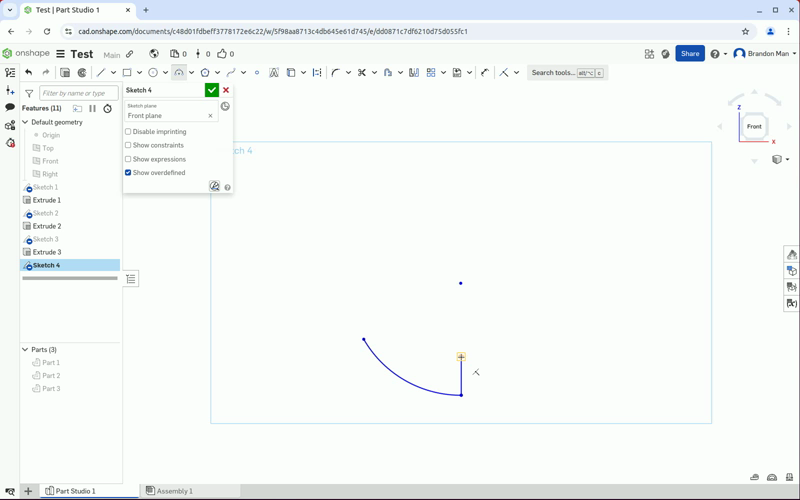
click(461, 356)
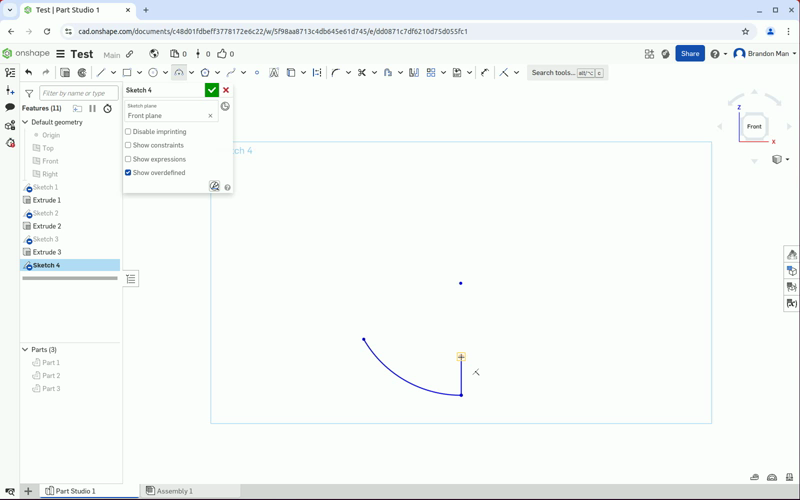
key_down(shift)
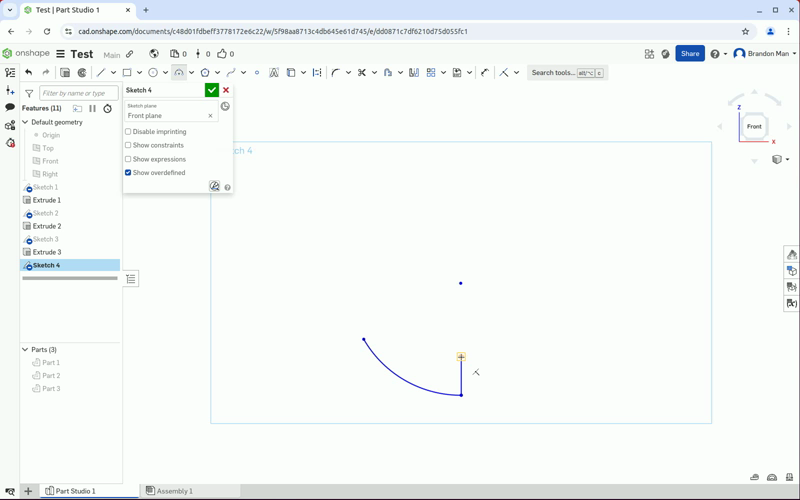
mouse_move(397, 319)
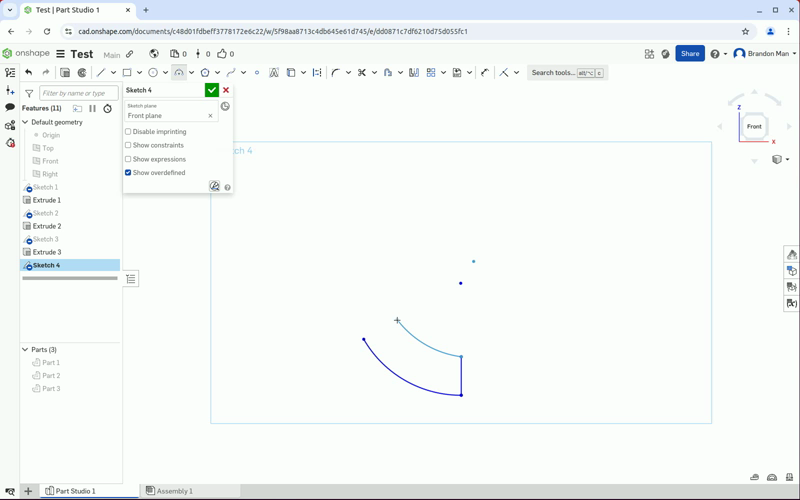
click(397, 319)
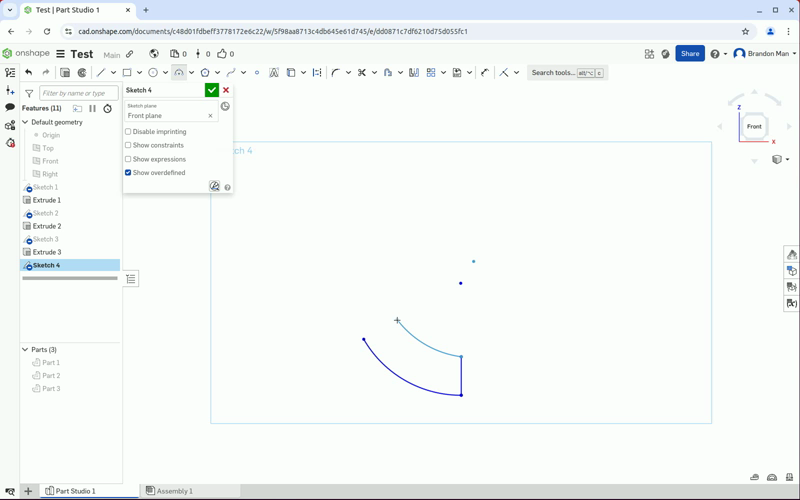
mouse_move(424, 346)
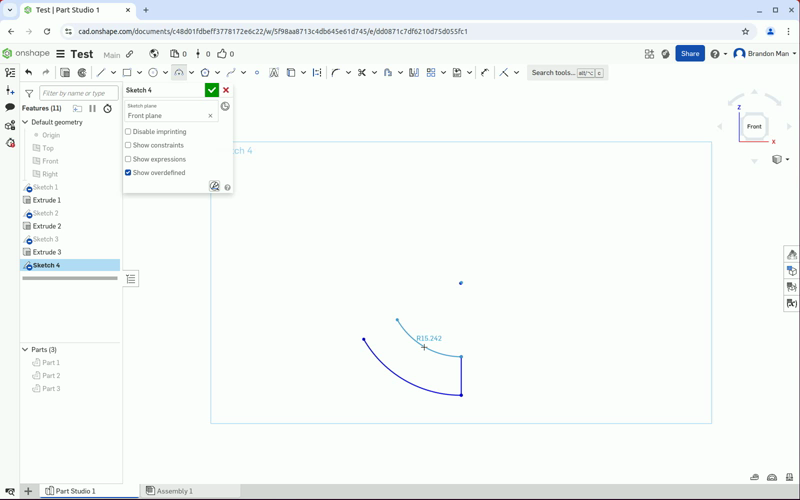
click(424, 346)
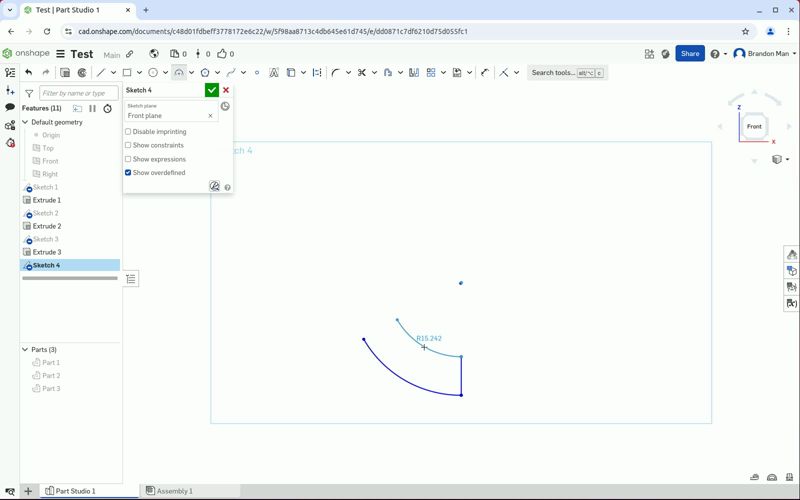
key_up(shift)
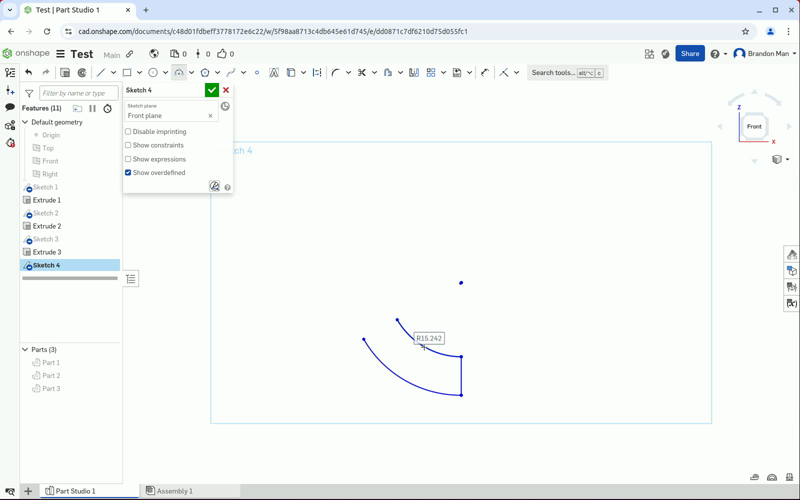
key(esc)
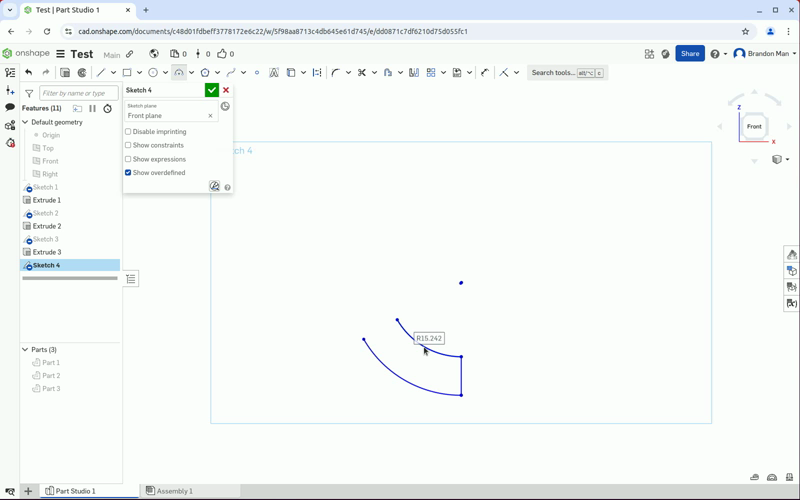
key(l)
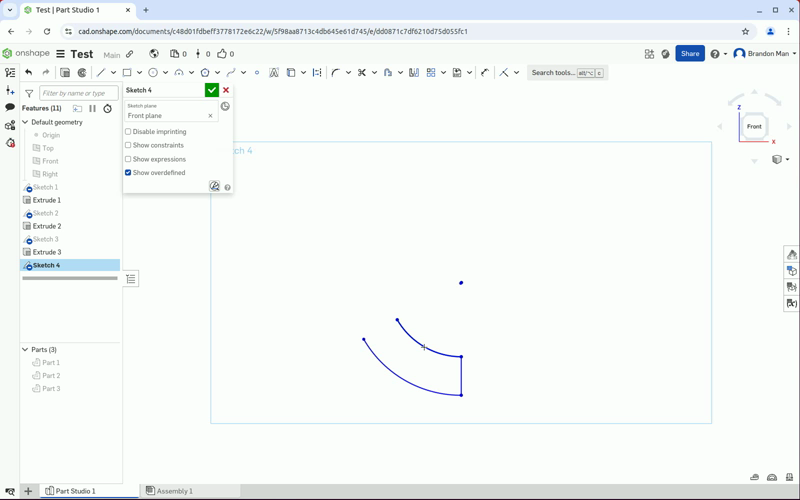
mouse_move(397, 319)
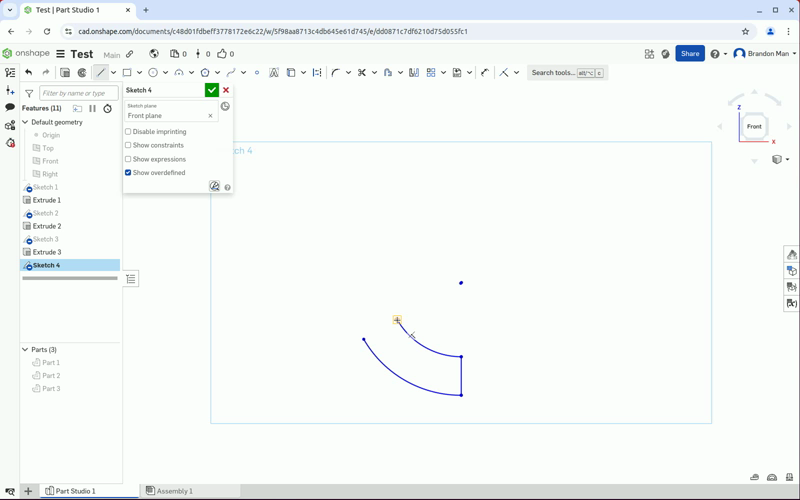
click(397, 319)
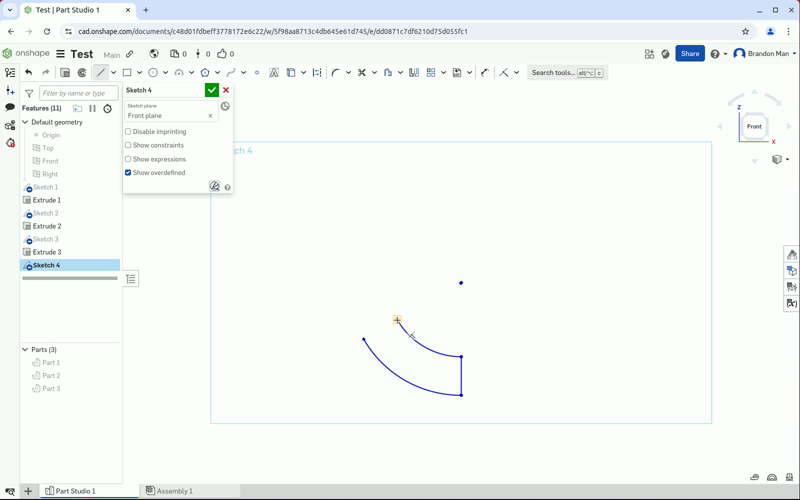
key_down(shift)
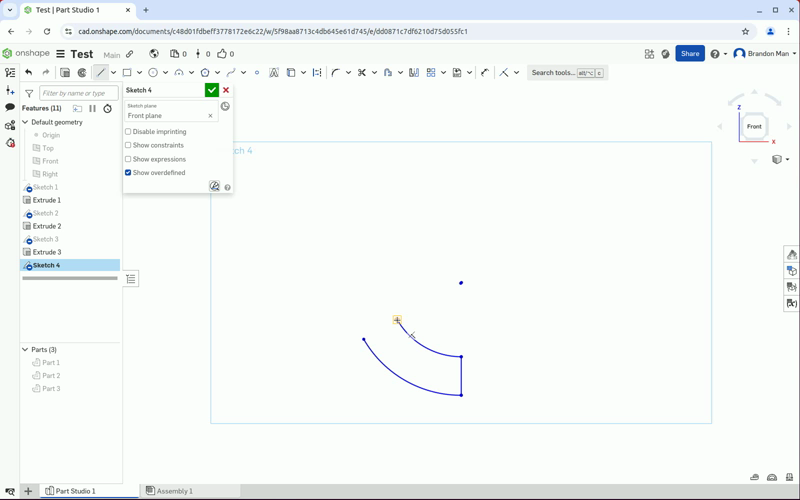
mouse_move(427, 319)
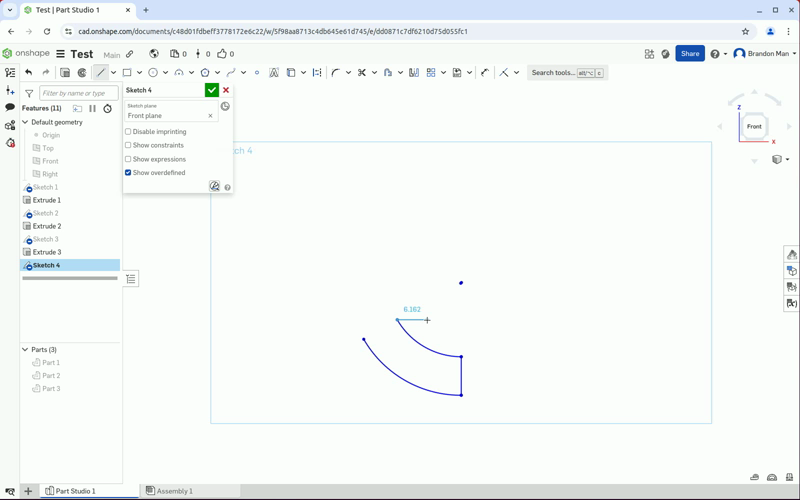
mouse_move(389, 324)
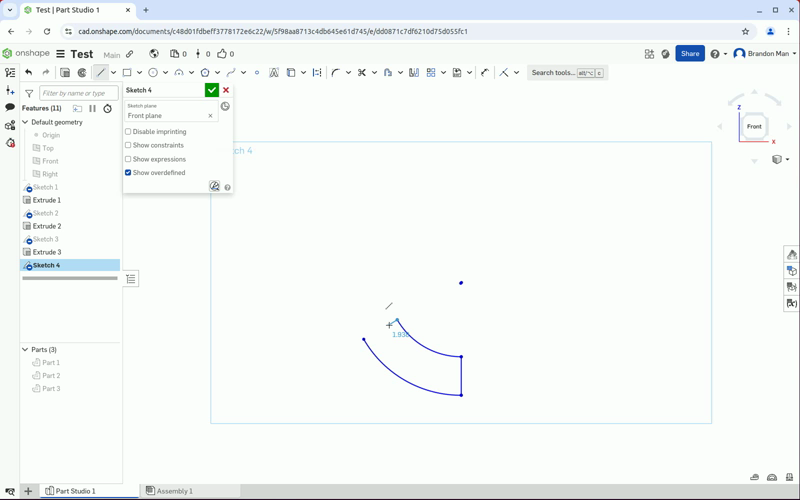
click(389, 324)
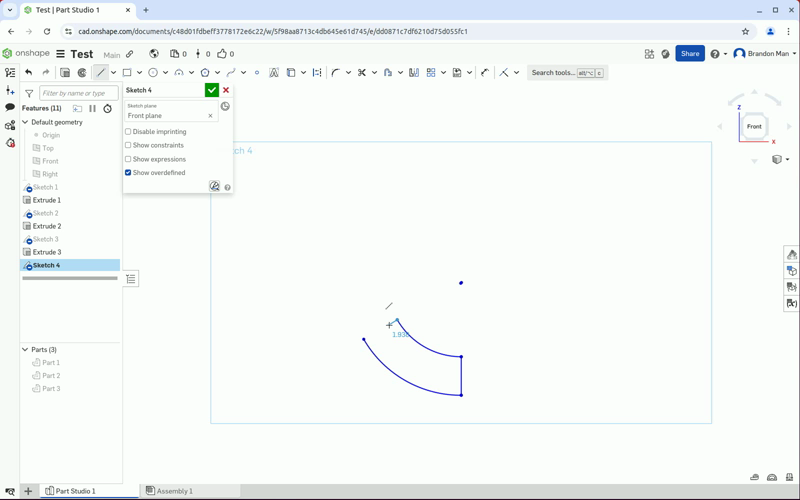
key_up(shift)
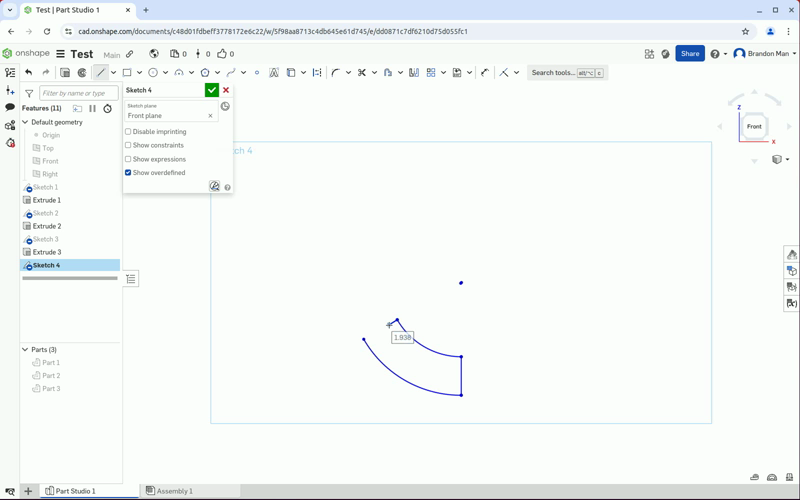
key(esc)
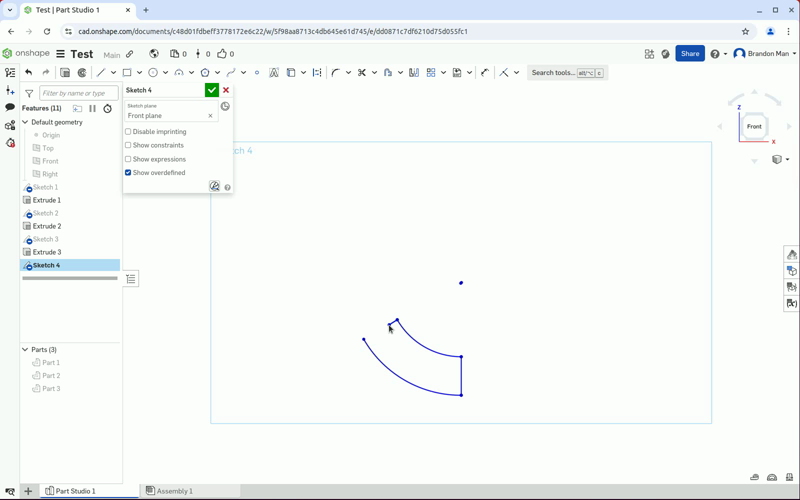
key(a)
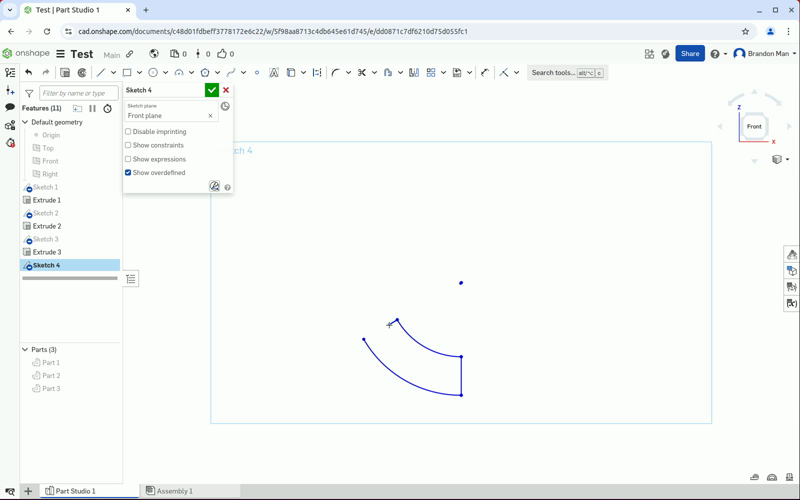
mouse_move(389, 324)
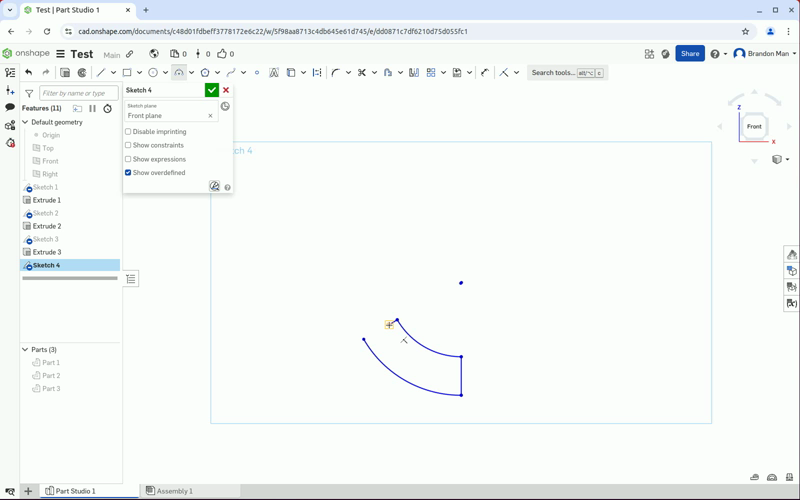
click(389, 324)
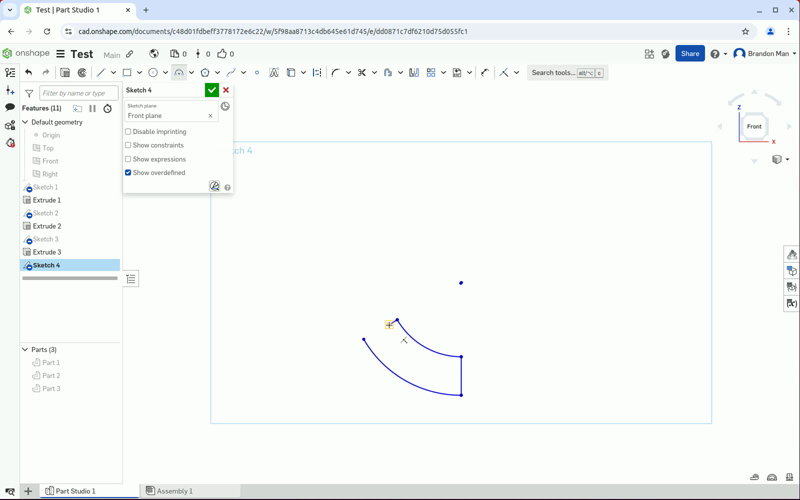
key_down(shift)
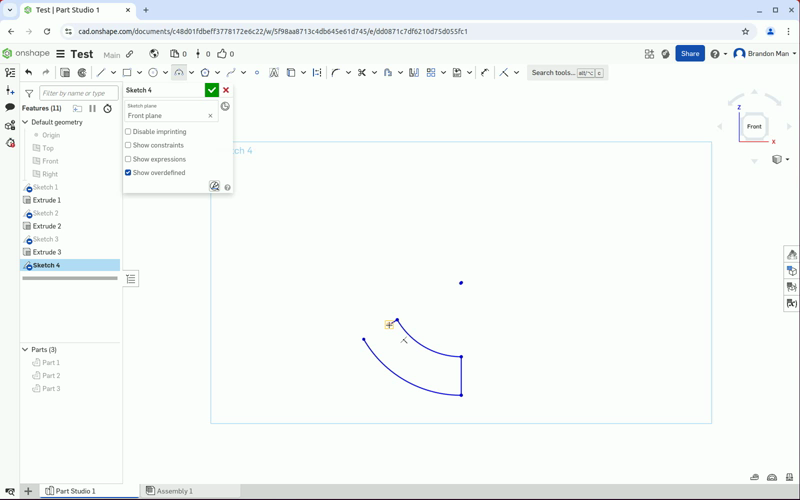
mouse_move(371, 333)
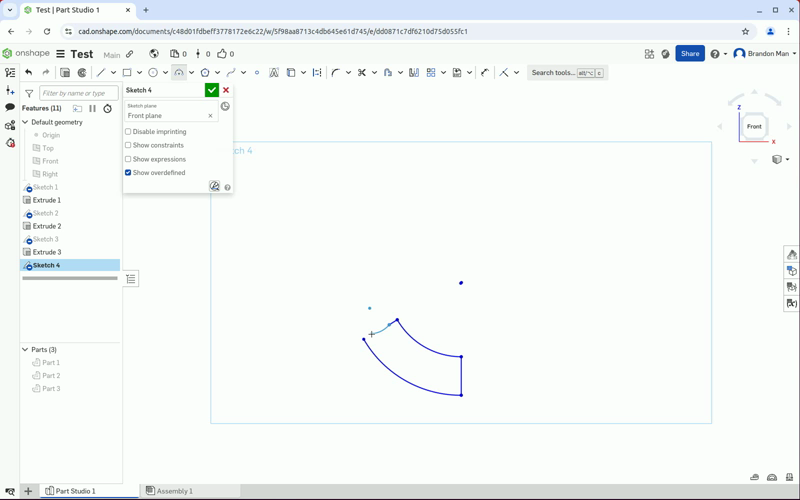
click(371, 333)
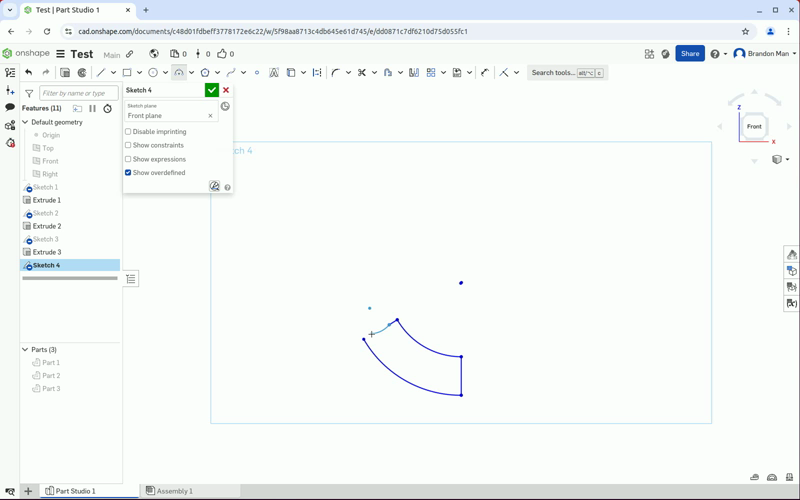
mouse_move(385, 338)
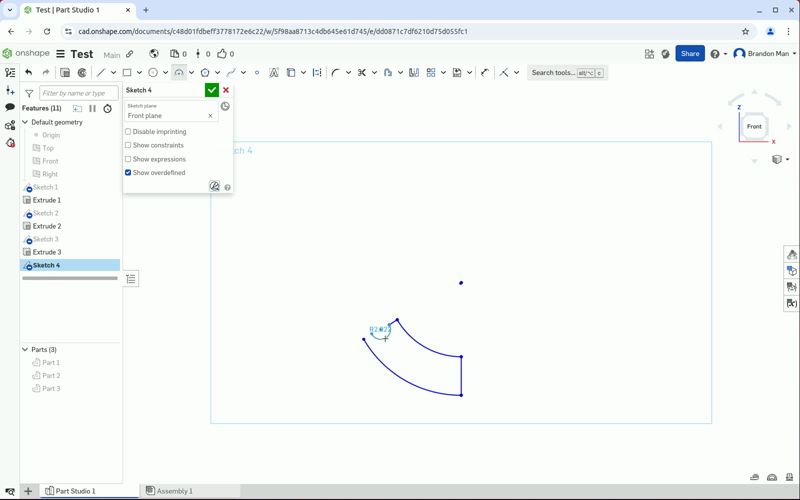
click(385, 338)
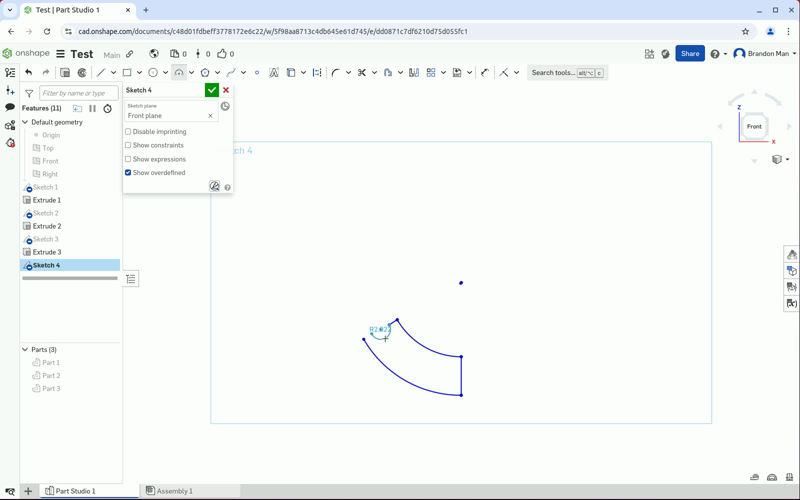
key_up(shift)
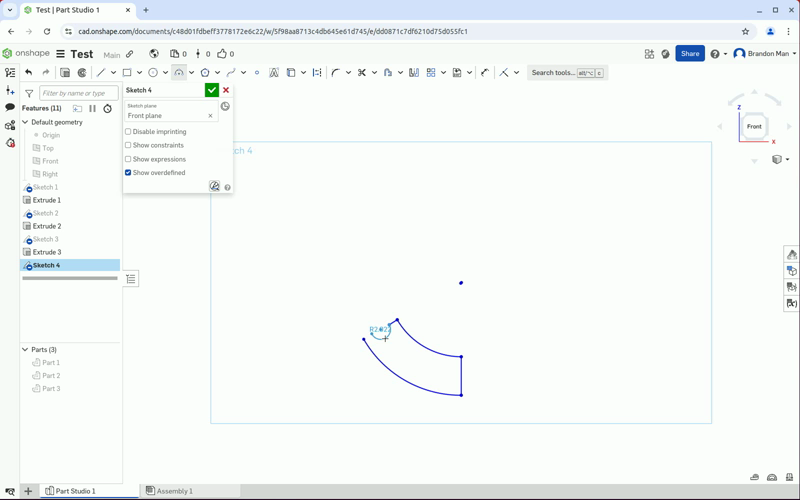
key(esc)
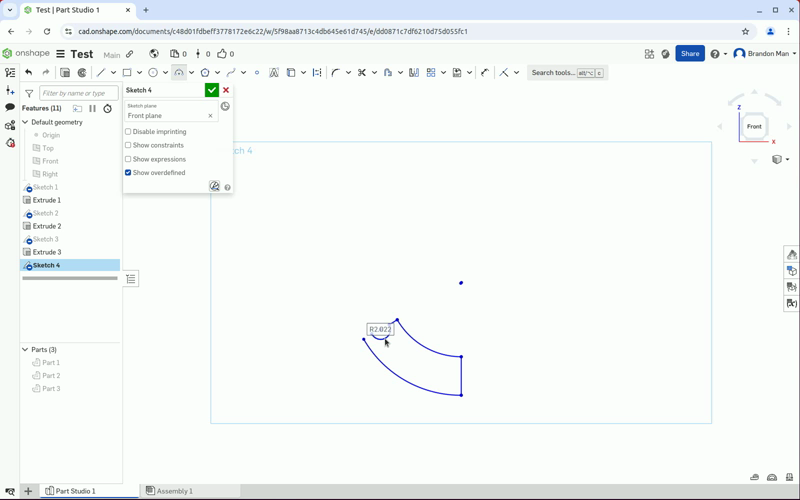
key(l)
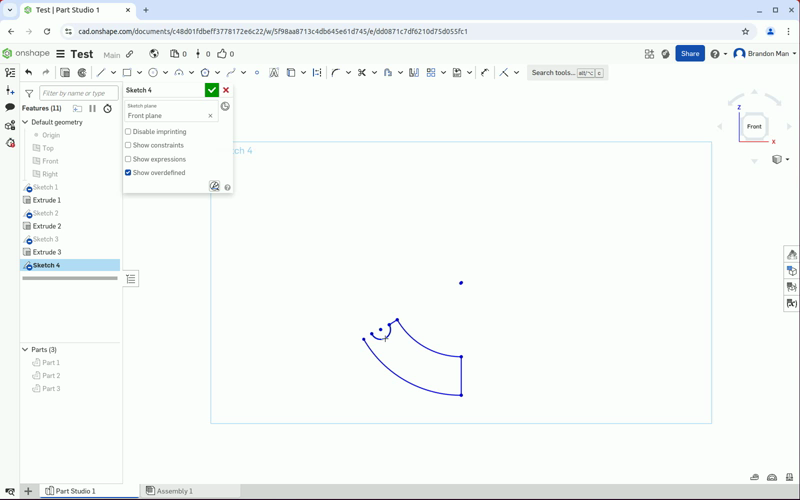
mouse_move(371, 333)
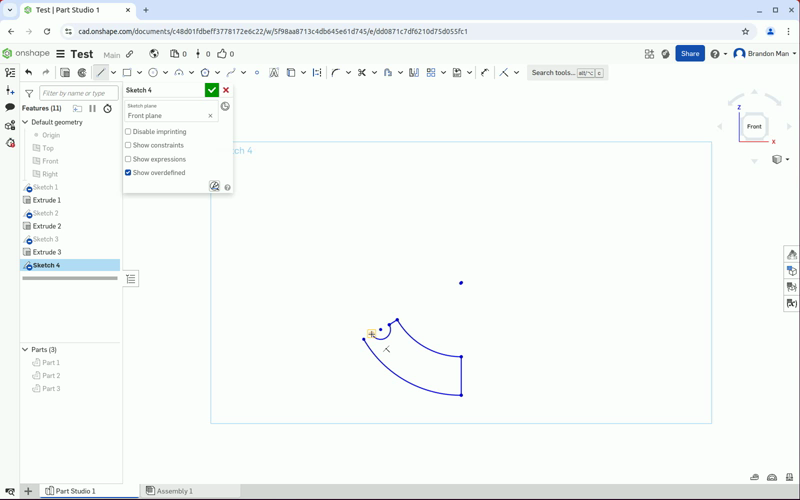
click(371, 333)
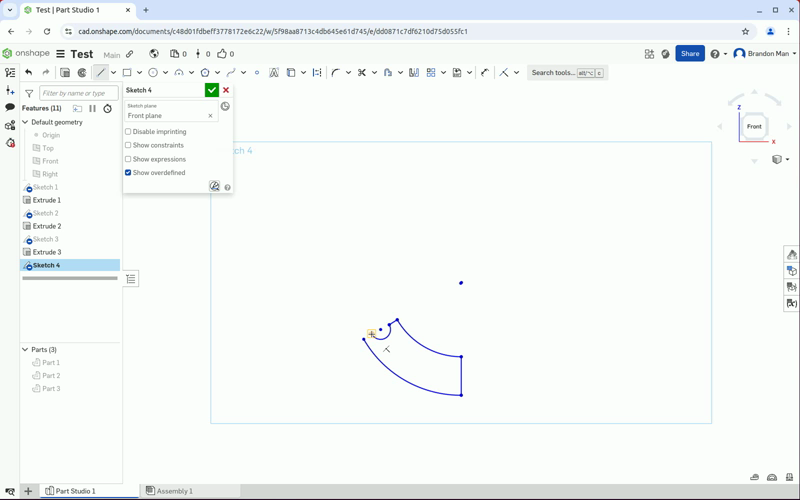
mouse_move(401, 333)
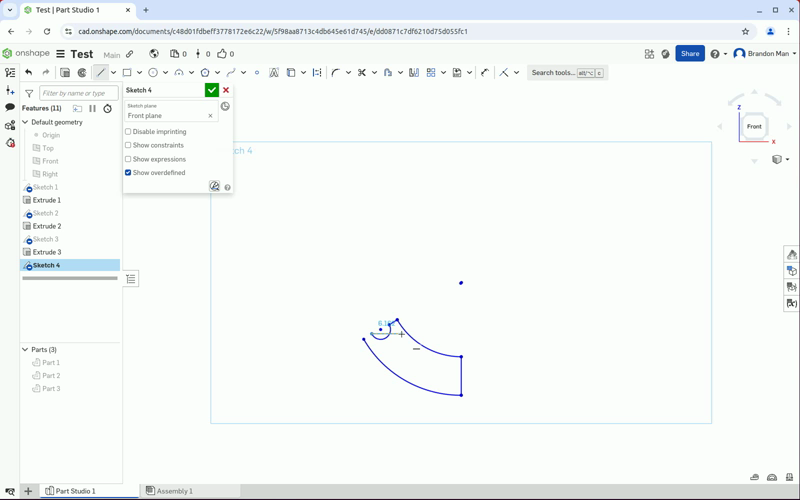
key_down(shift)
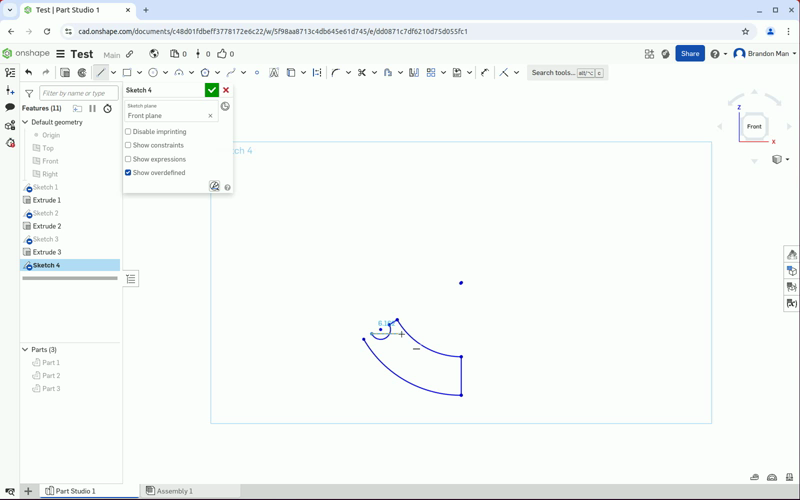
mouse_move(363, 339)
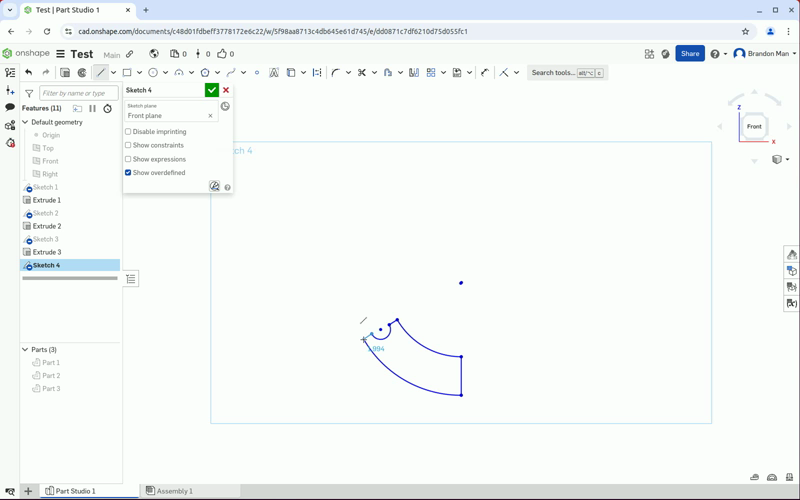
key_up(shift)
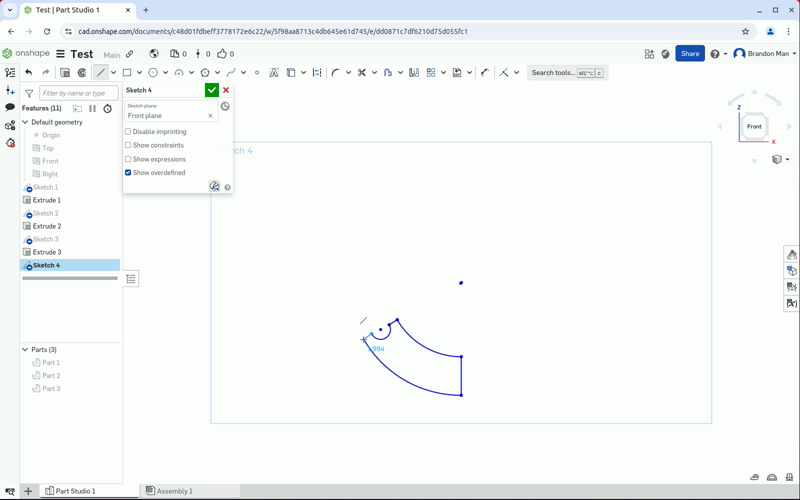
click(363, 339)
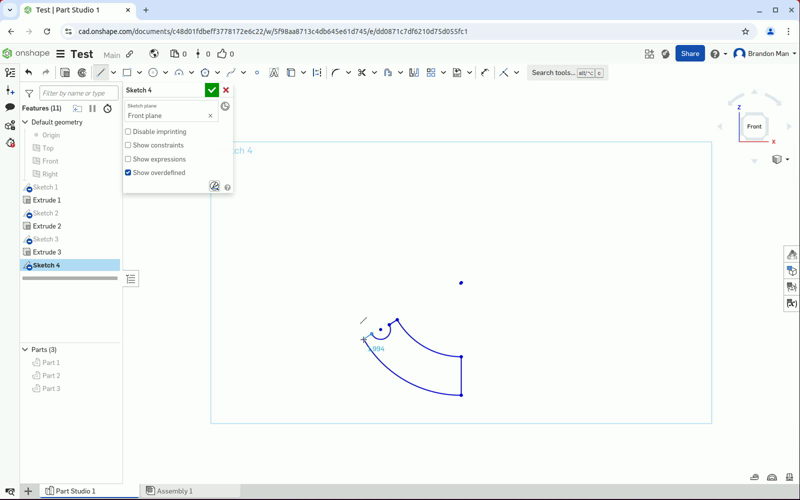
key(esc)
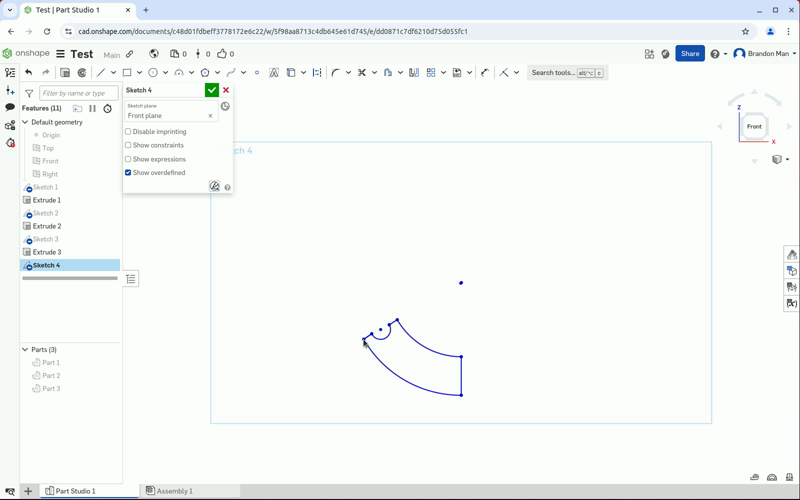
mouse_move(433, 362)
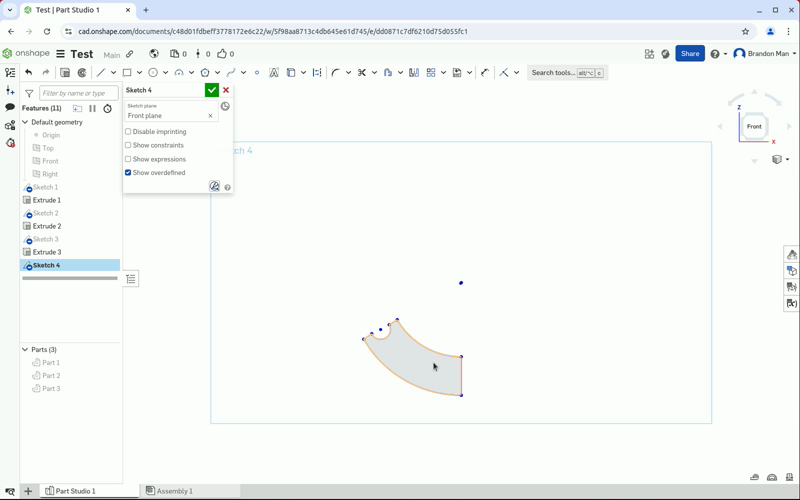
click(433, 362)
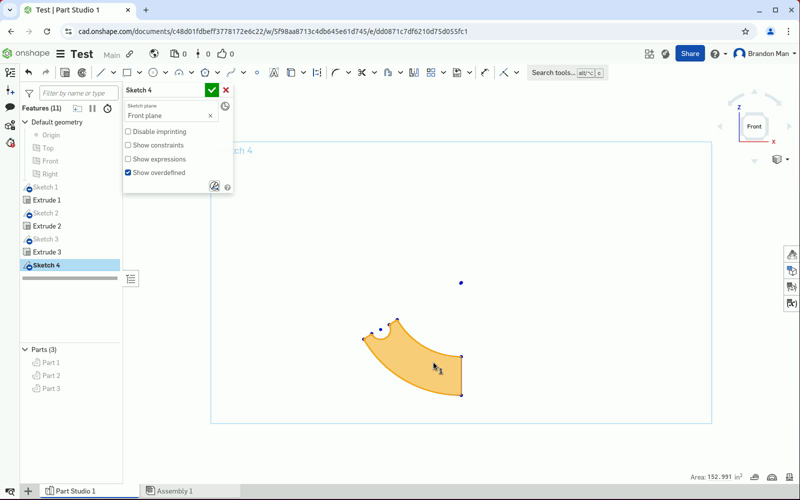
mouse_move(73, 352)
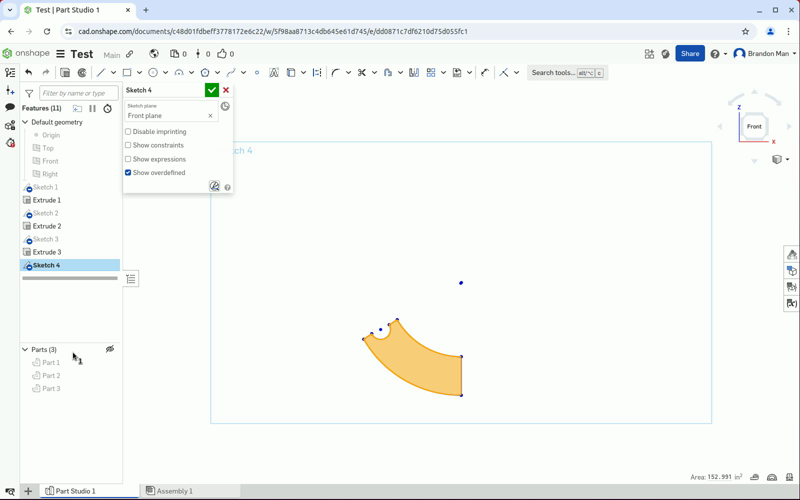
key(shift+y)
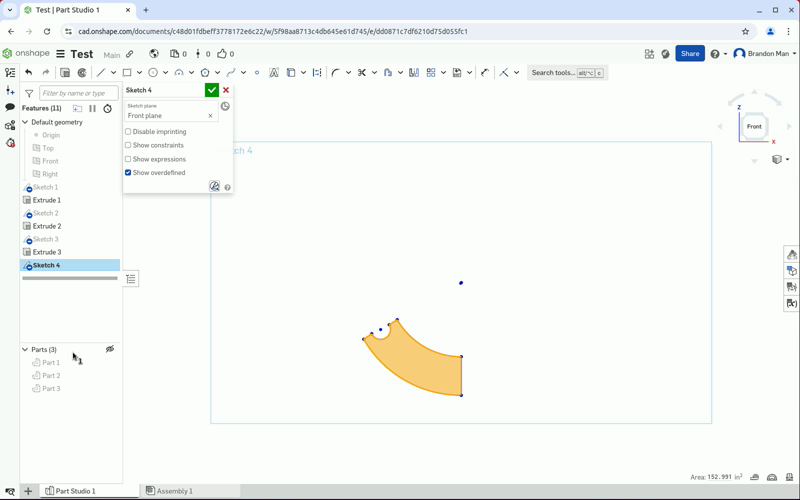
key(shift+e)
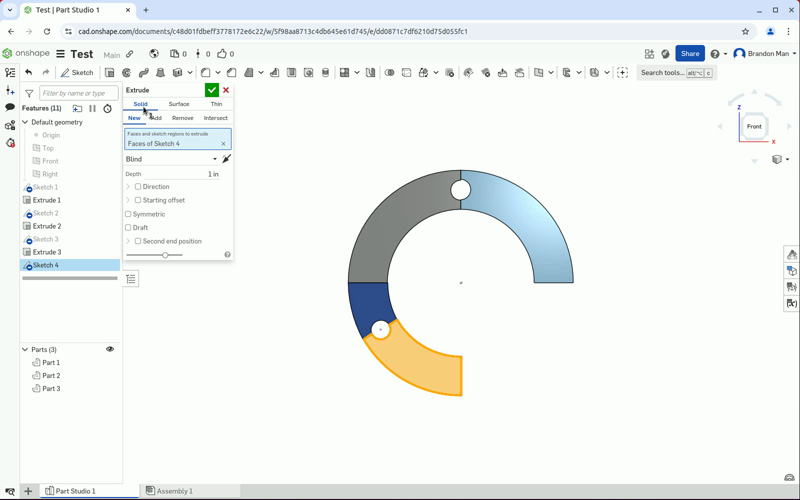
mouse_move(143, 106)
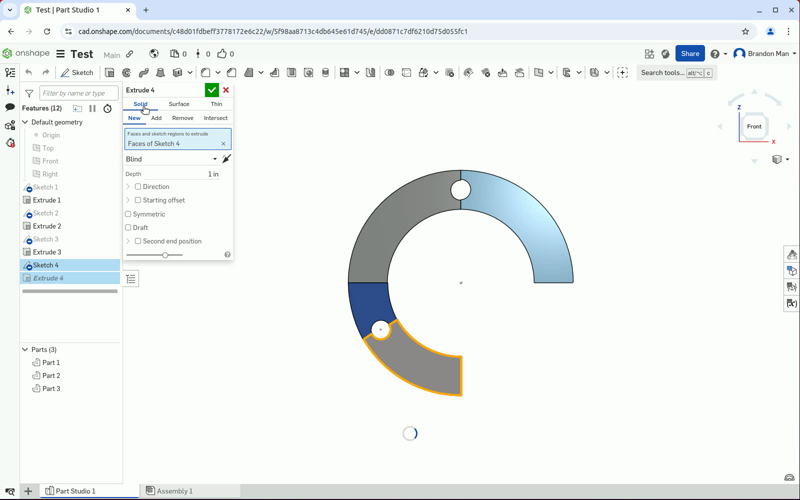
click(143, 106)
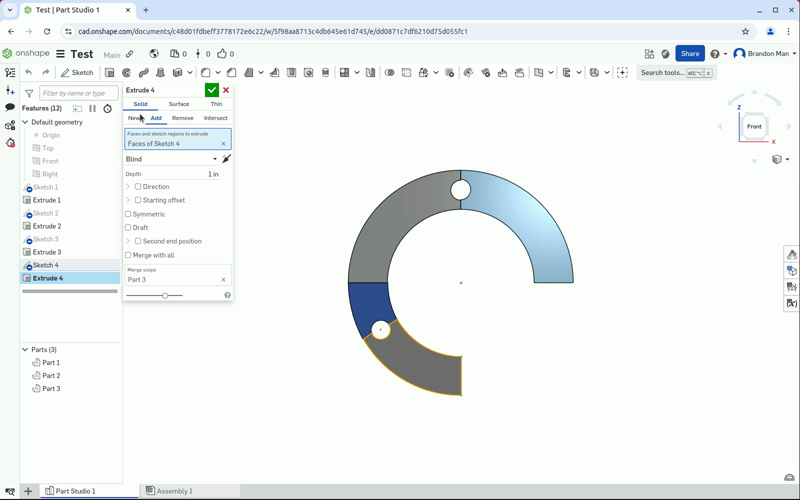
mouse_move(137, 120)
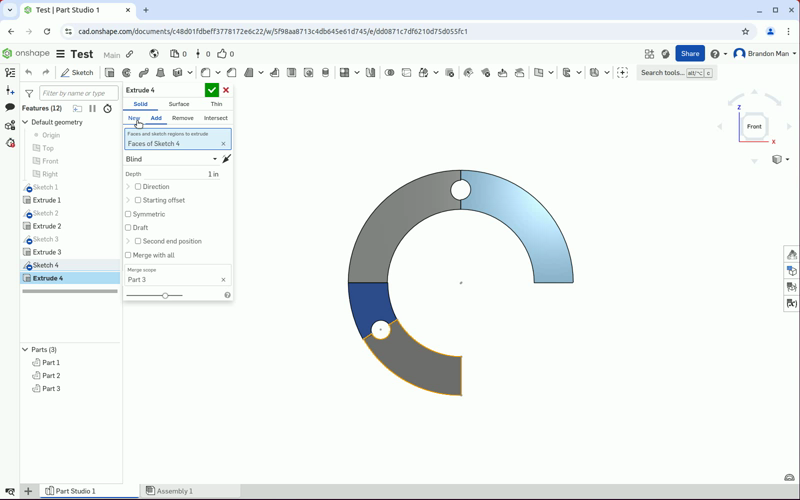
click(137, 120)
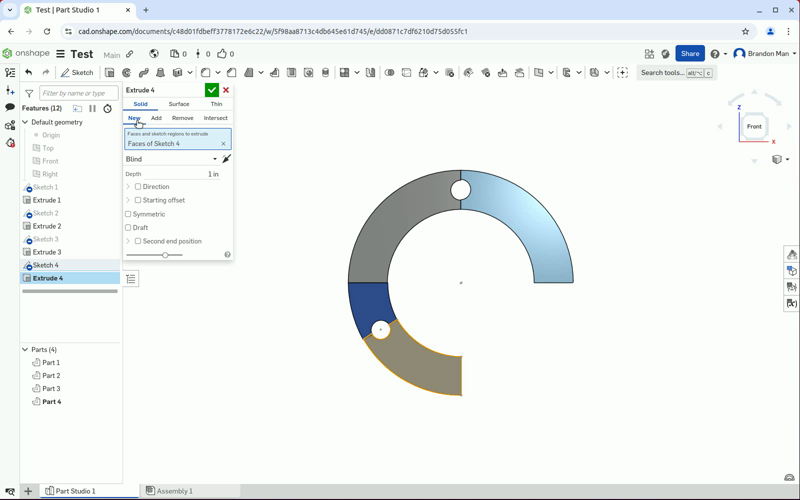
key(tab, 4)
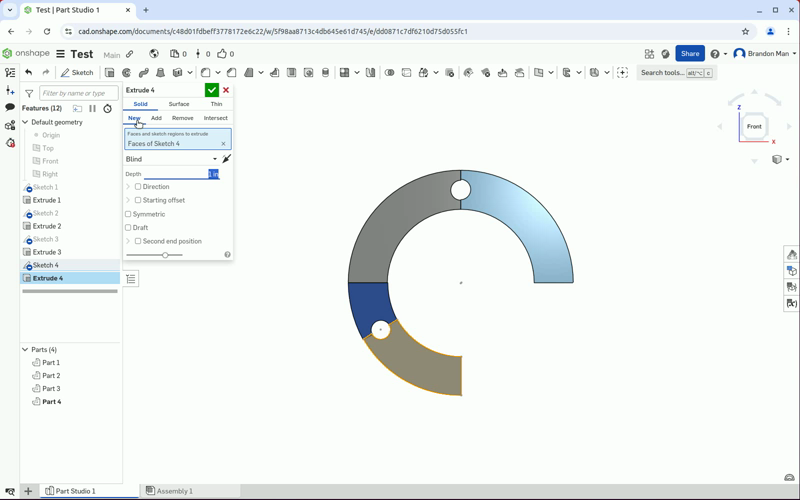
text(7.943)
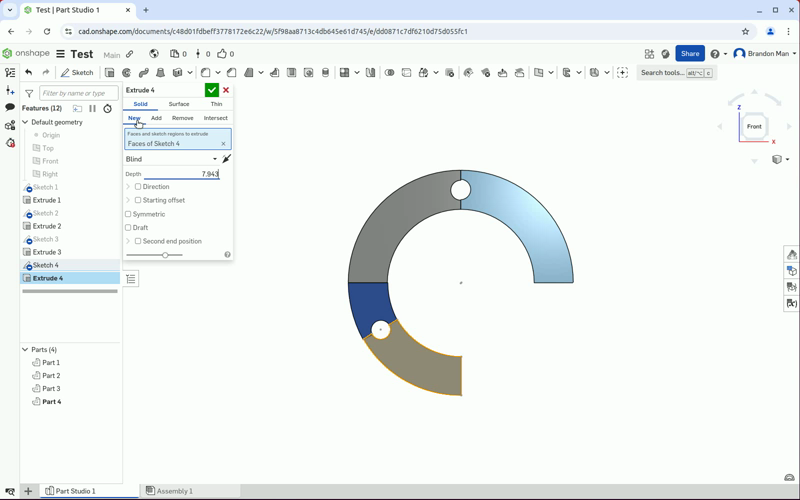
key(enter)
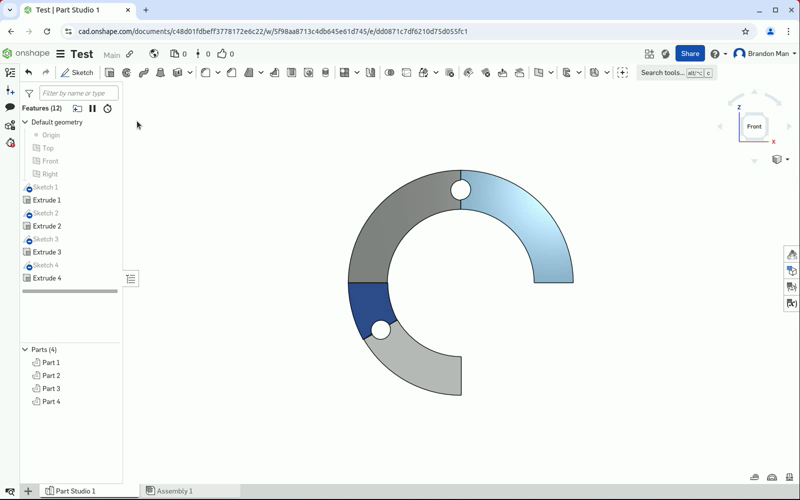
key(shift+h)
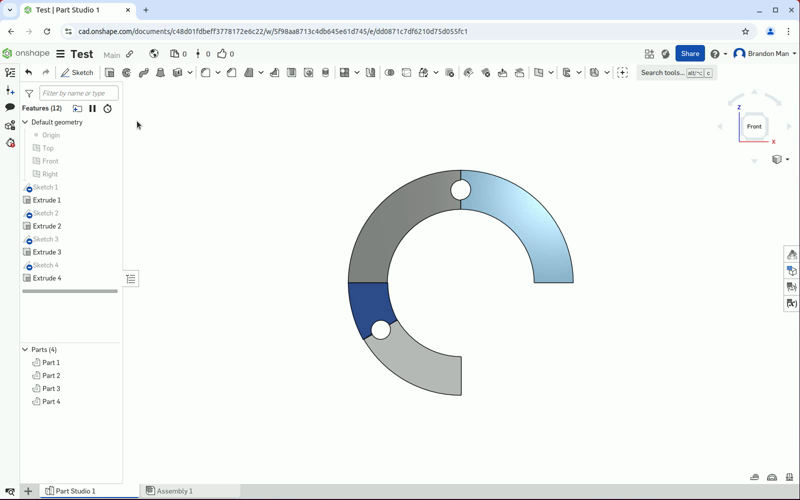
key(shift+h)
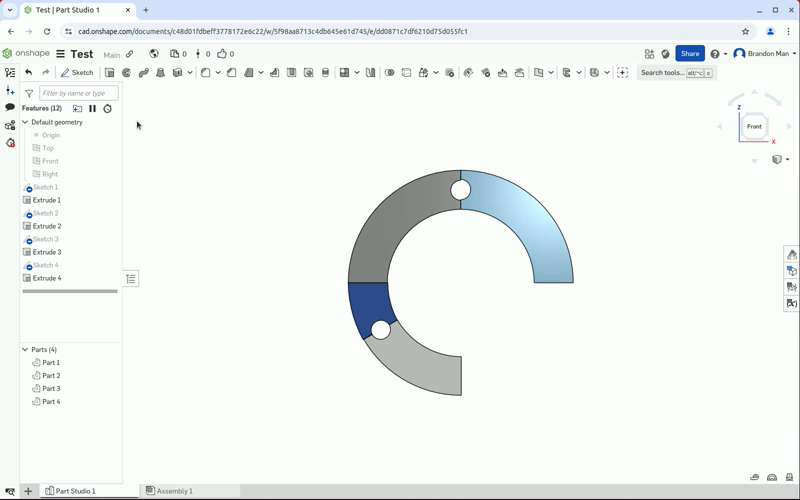
mouse_move(73, 189)
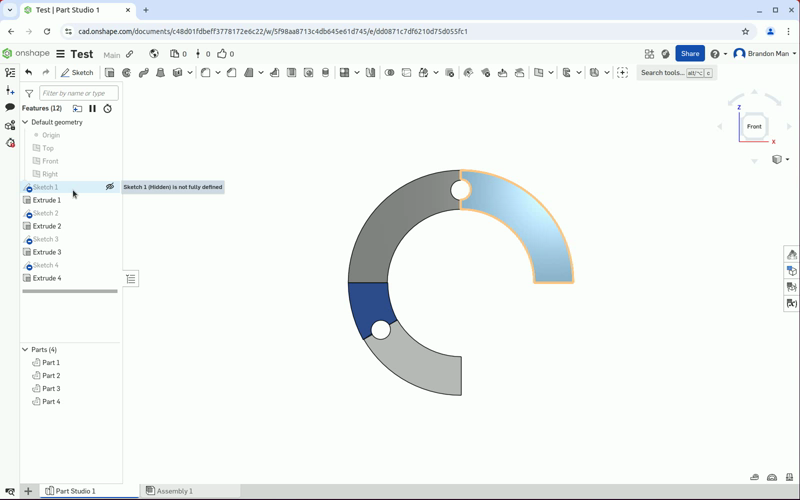
click(73, 189)
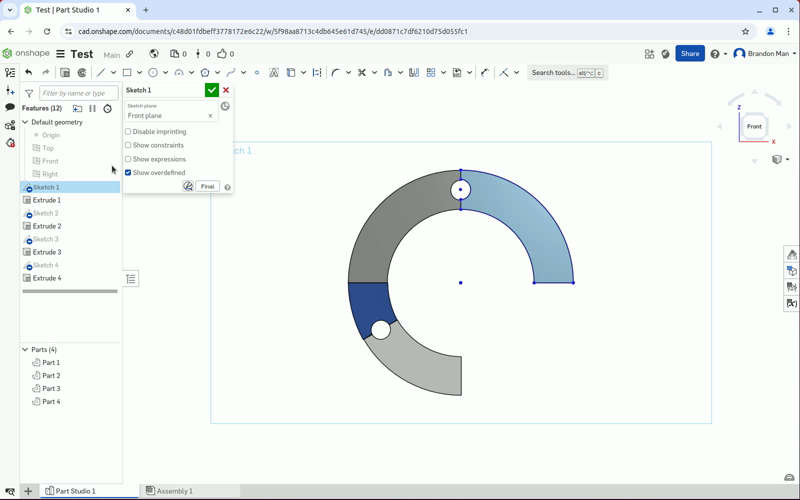
mouse_move(229, 92)
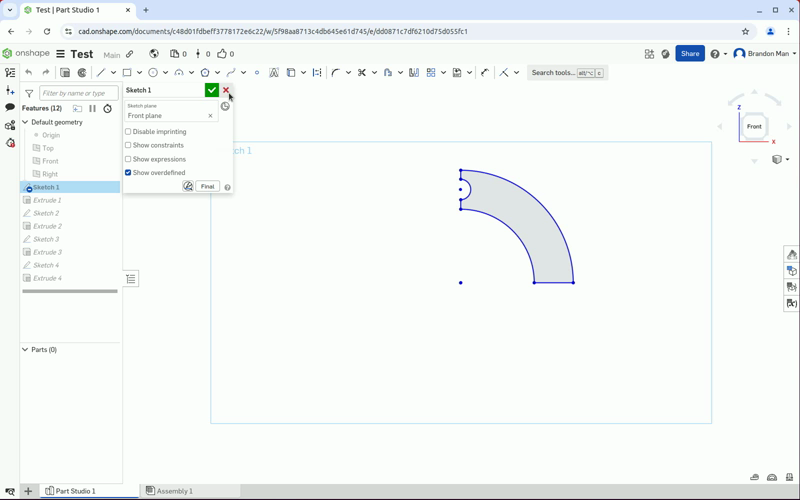
click(229, 92)
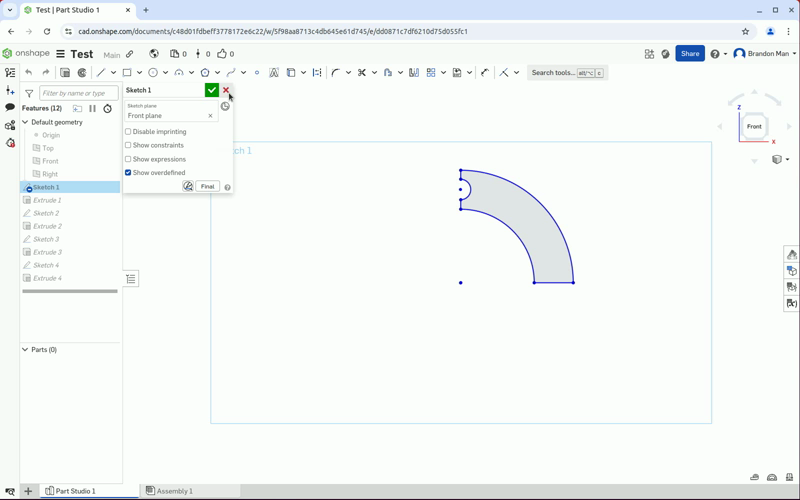
key(shift+s)
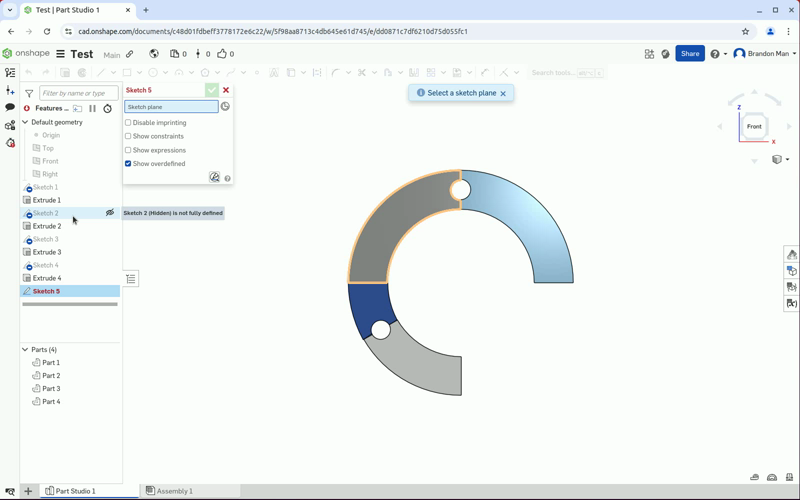
scroll(3)
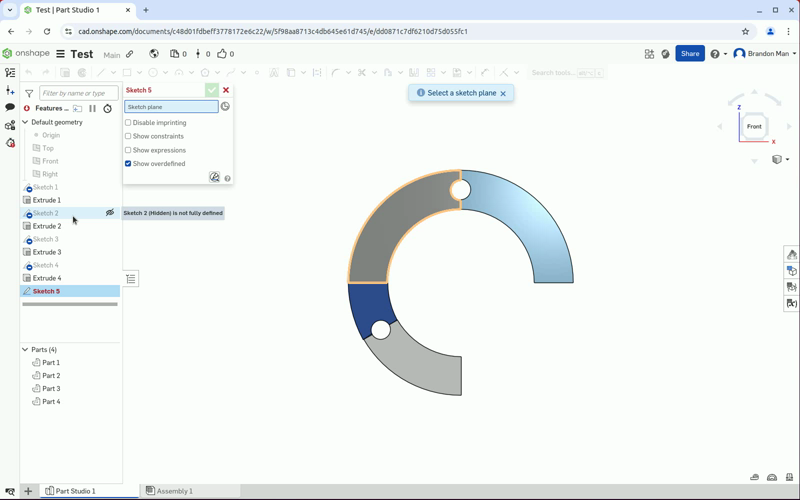
mouse_move(73, 163)
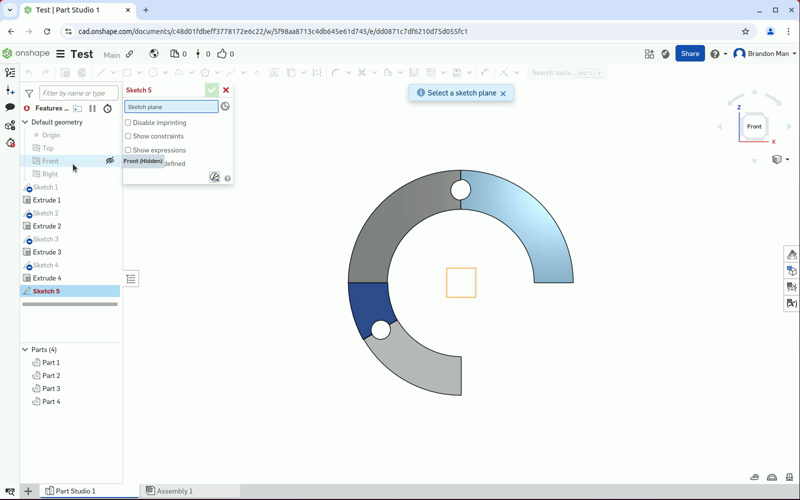
click(73, 163)
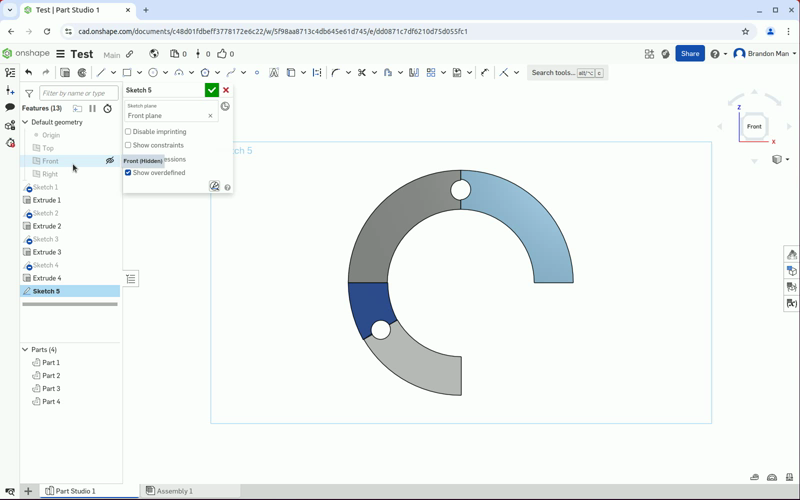
mouse_move(73, 352)
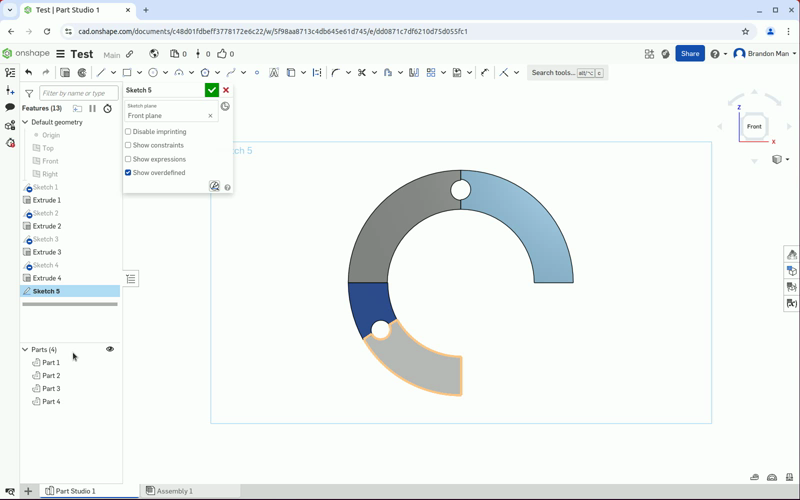
key(y)
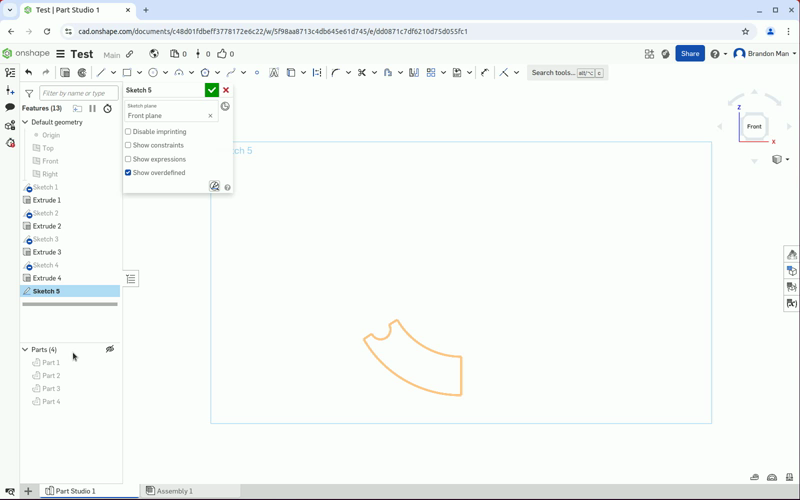
key(a)
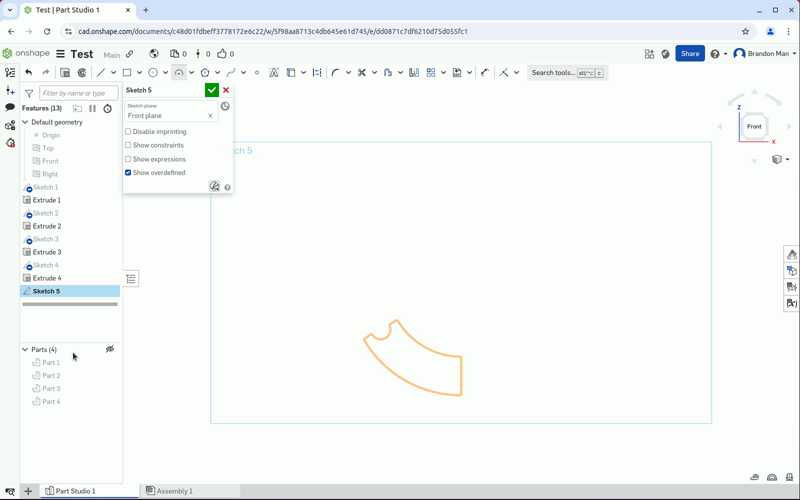
key_down(shift)
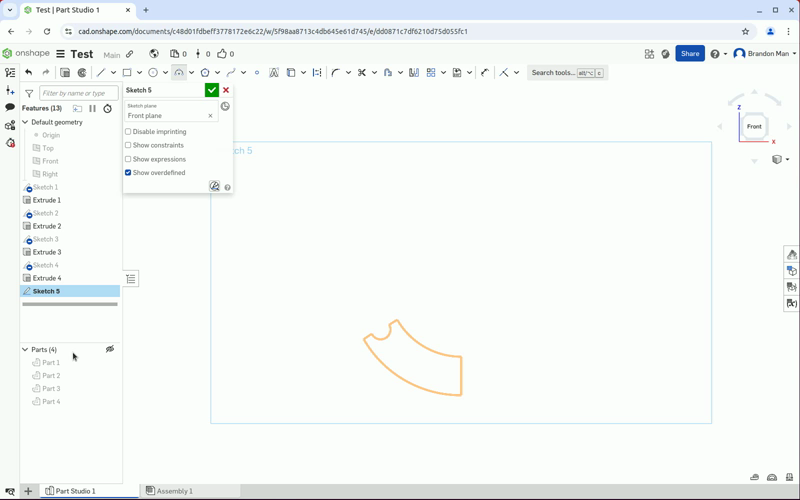
mouse_move(460, 395)
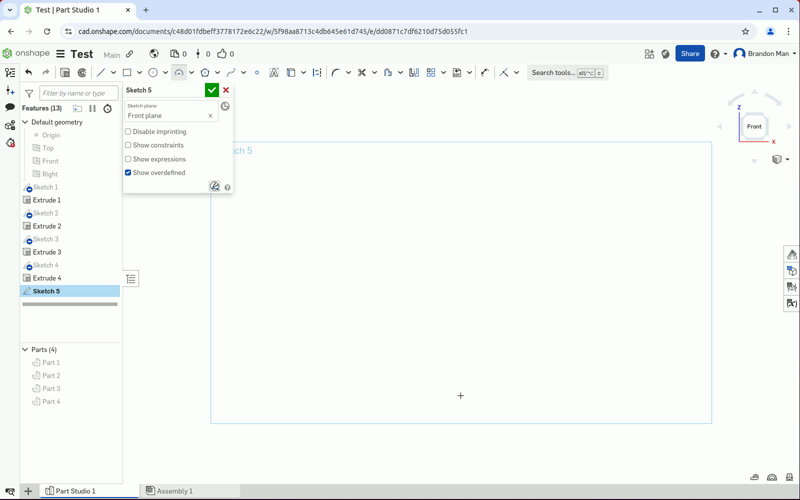
click(460, 395)
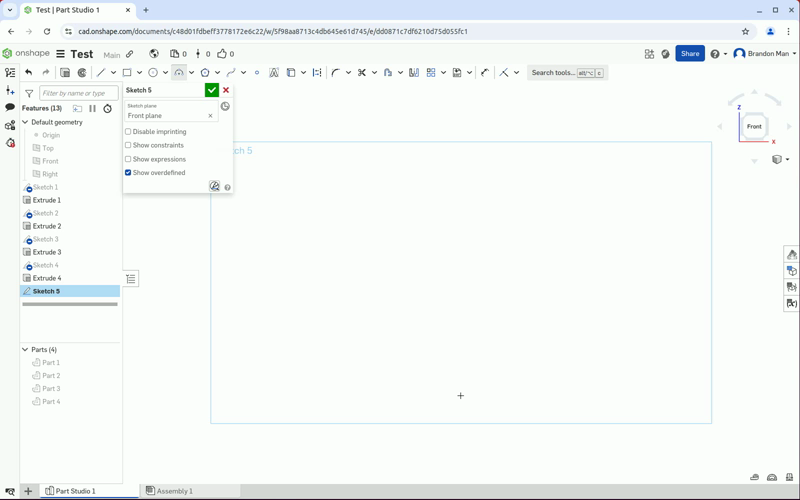
key_up(shift)
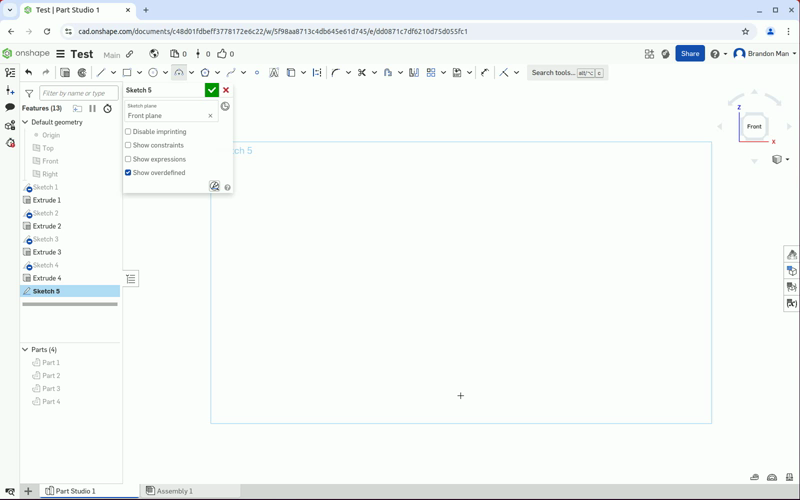
key_down(shift)
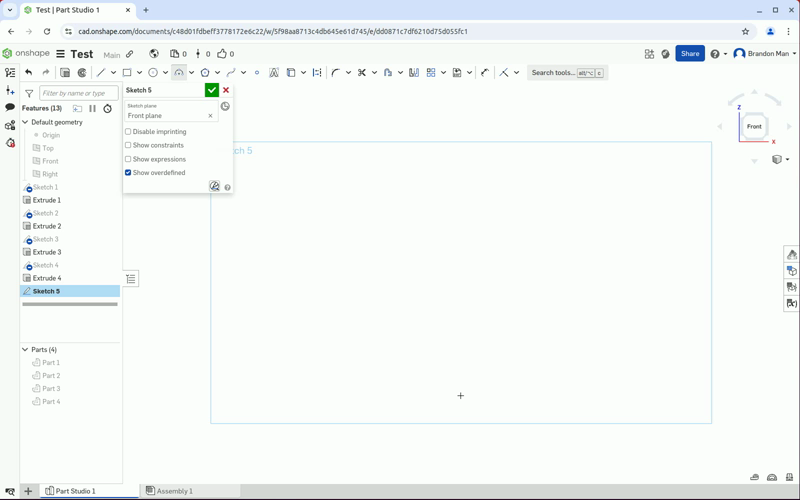
mouse_move(558, 339)
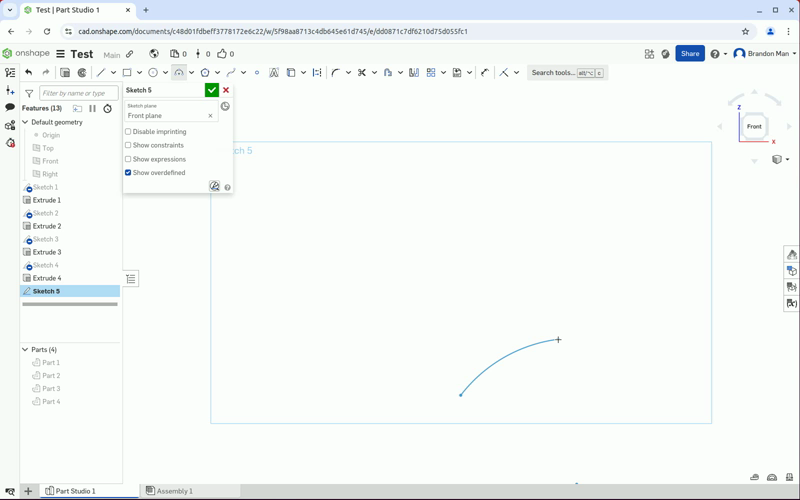
click(558, 339)
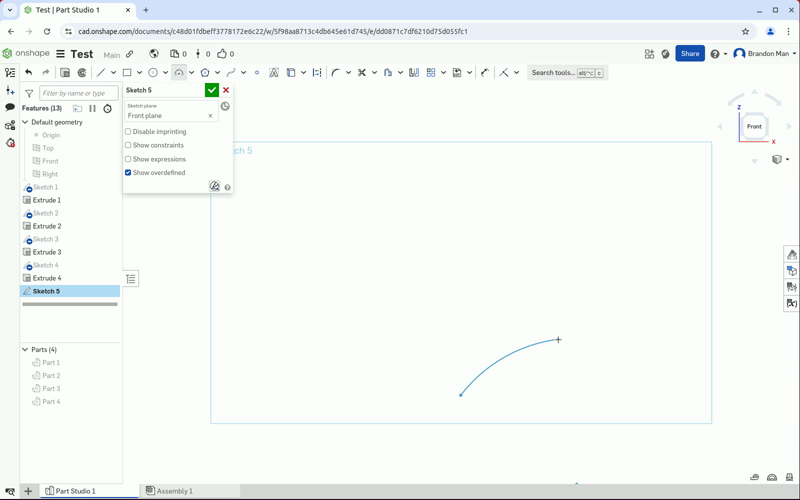
mouse_move(517, 380)
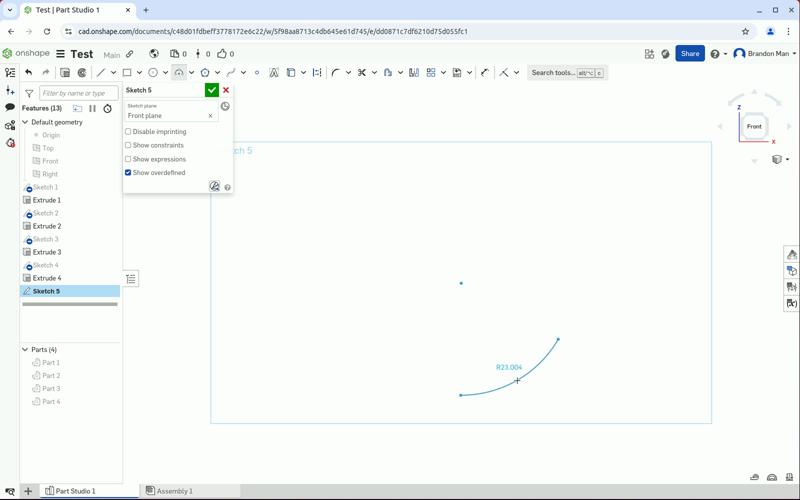
click(517, 380)
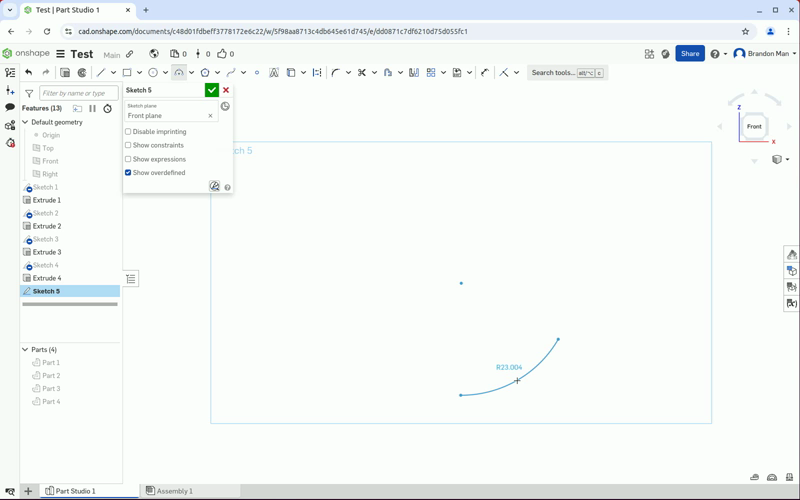
key_up(shift)
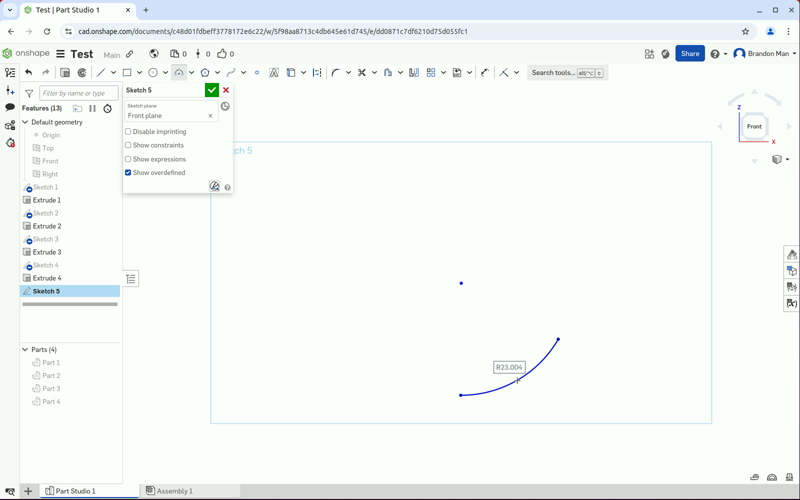
key(esc)
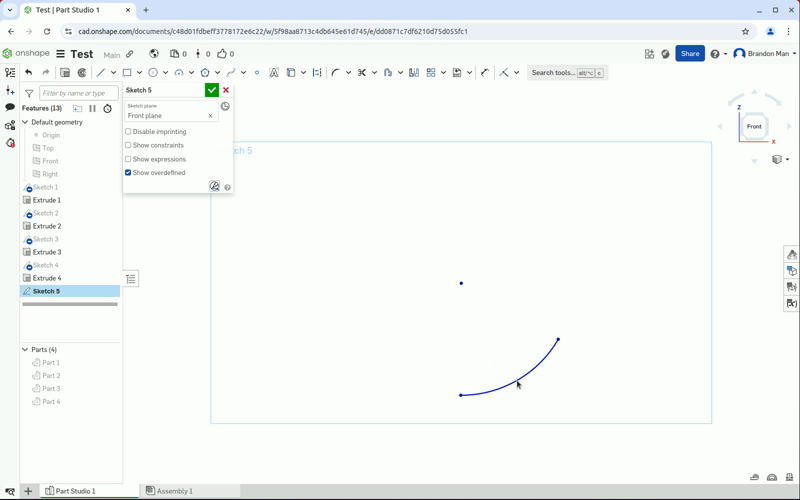
key(l)
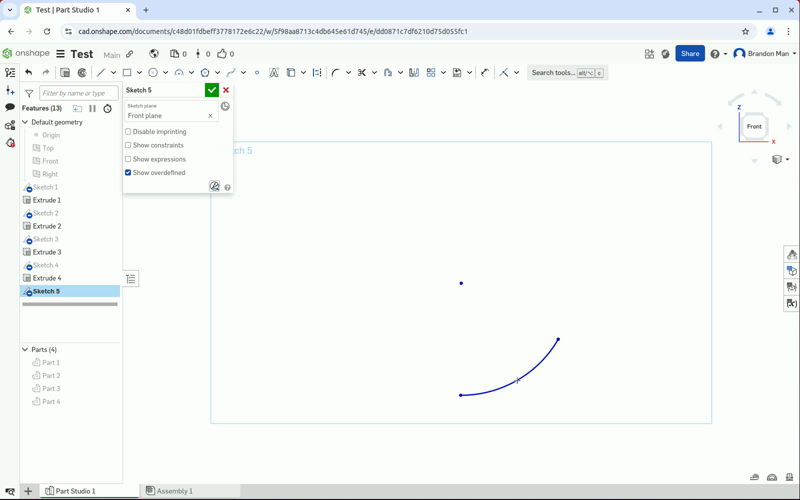
mouse_move(558, 339)
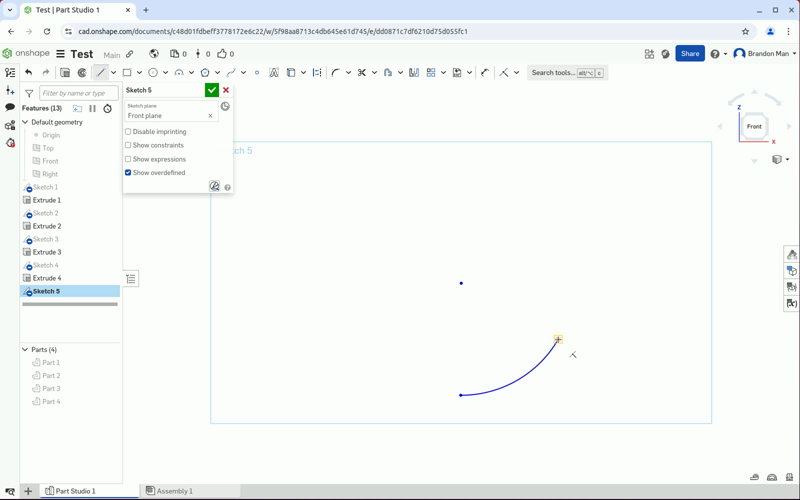
click(558, 339)
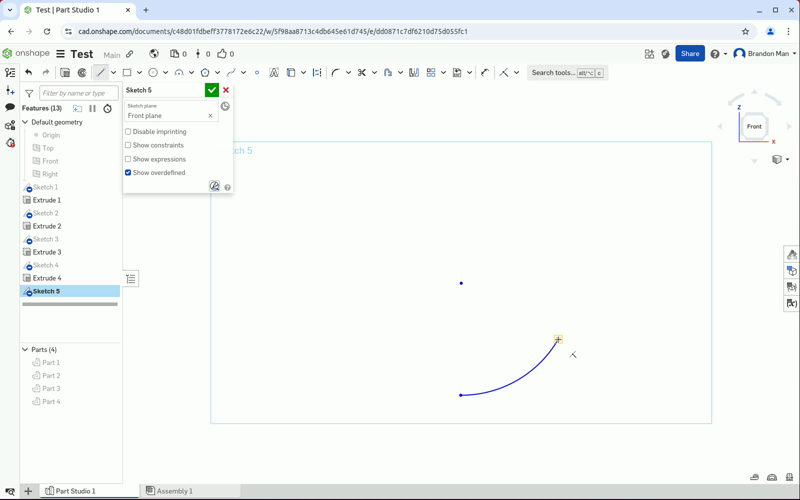
key_down(shift)
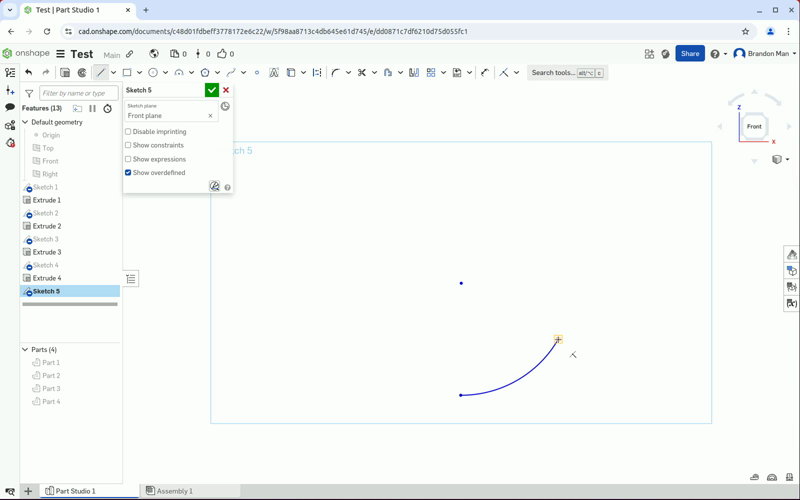
mouse_move(588, 339)
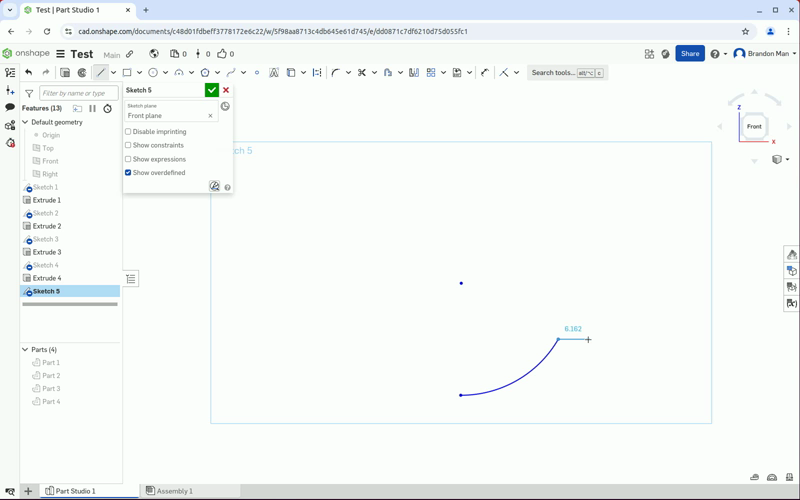
mouse_move(549, 333)
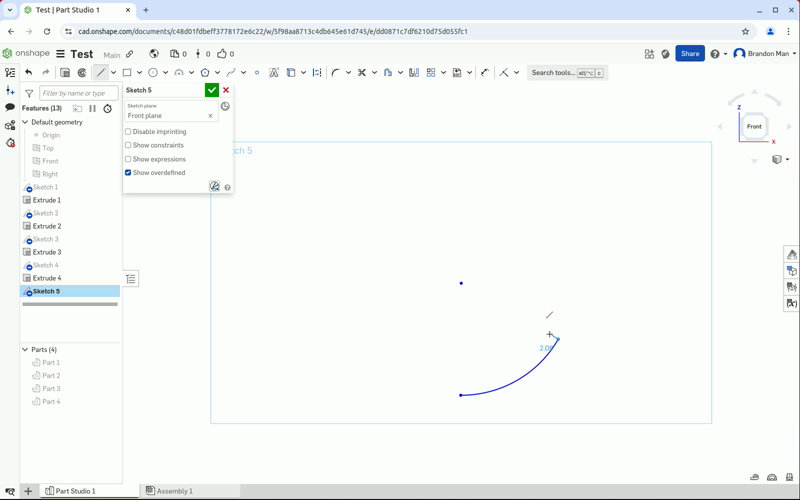
click(549, 333)
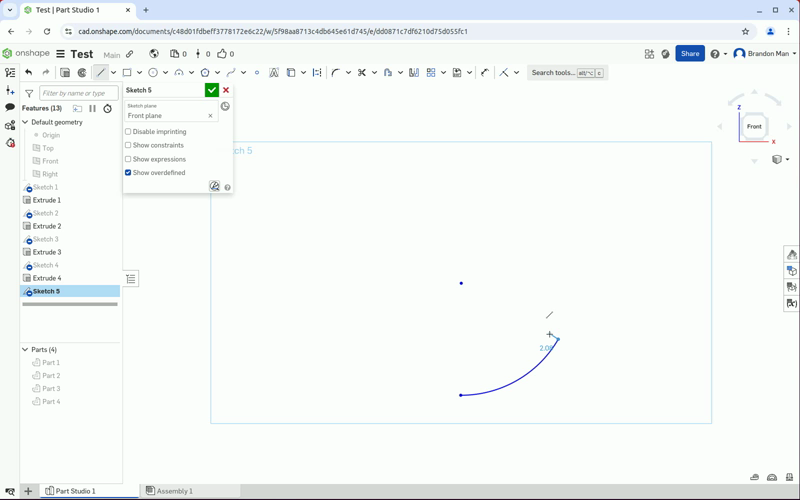
key_up(shift)
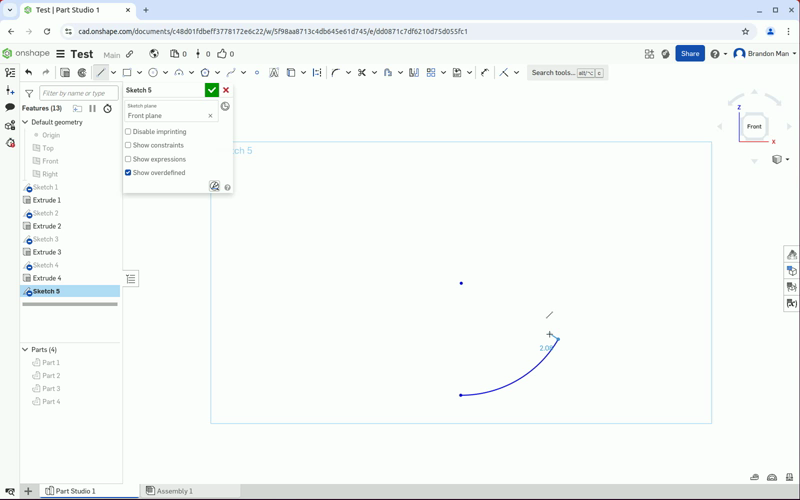
key(esc)
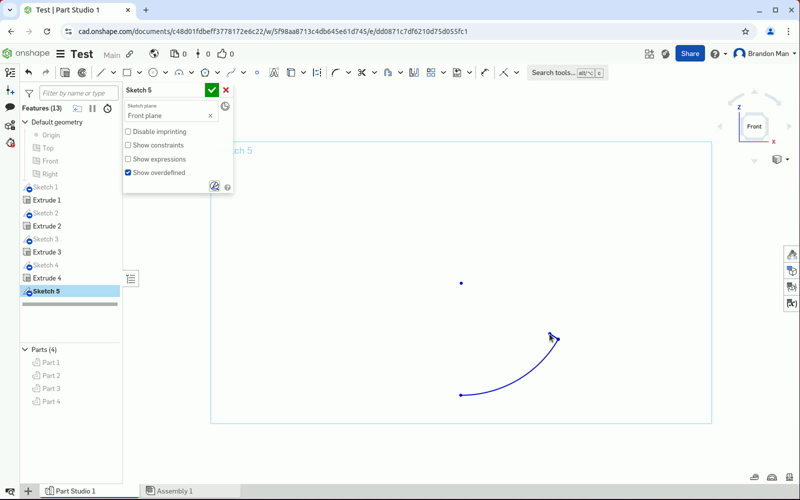
key(a)
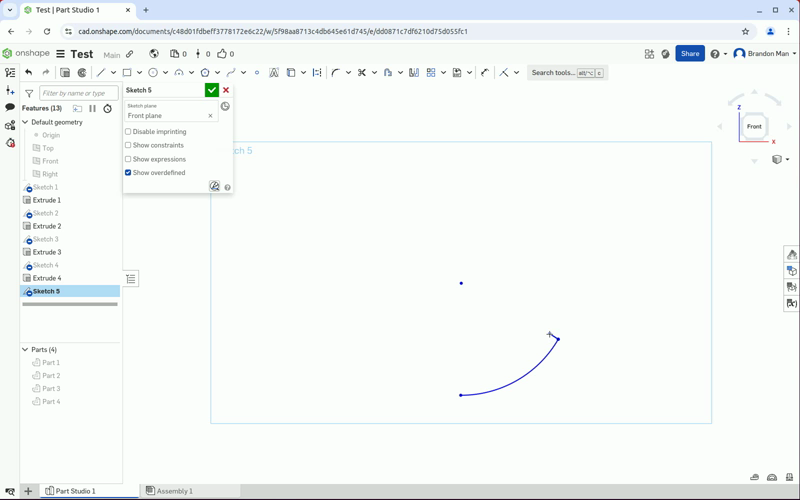
mouse_move(549, 333)
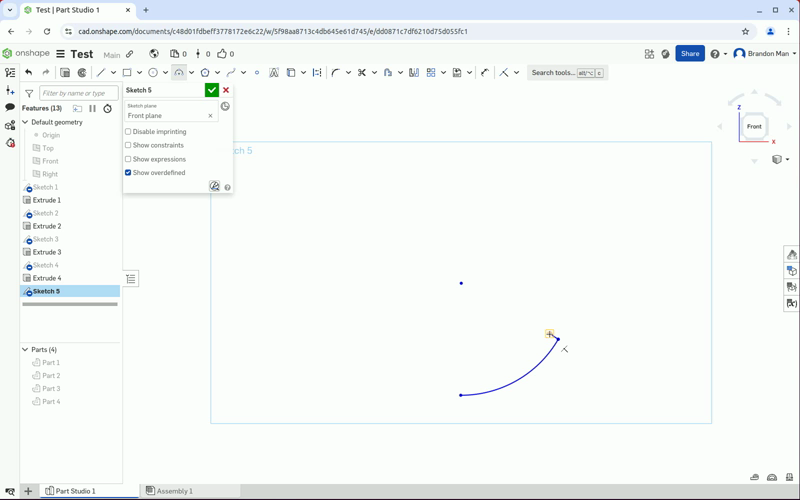
click(549, 333)
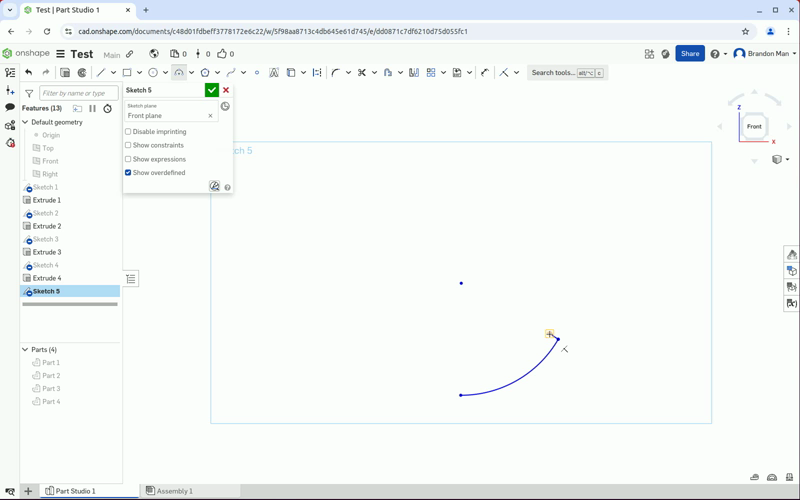
key_down(shift)
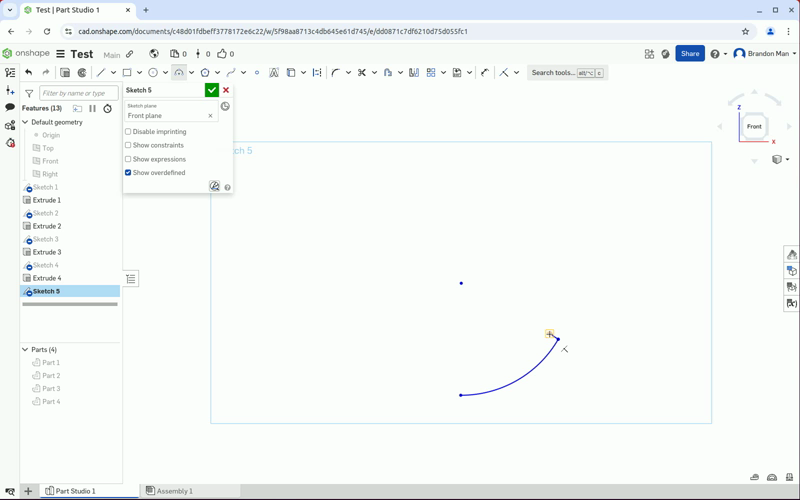
mouse_move(532, 324)
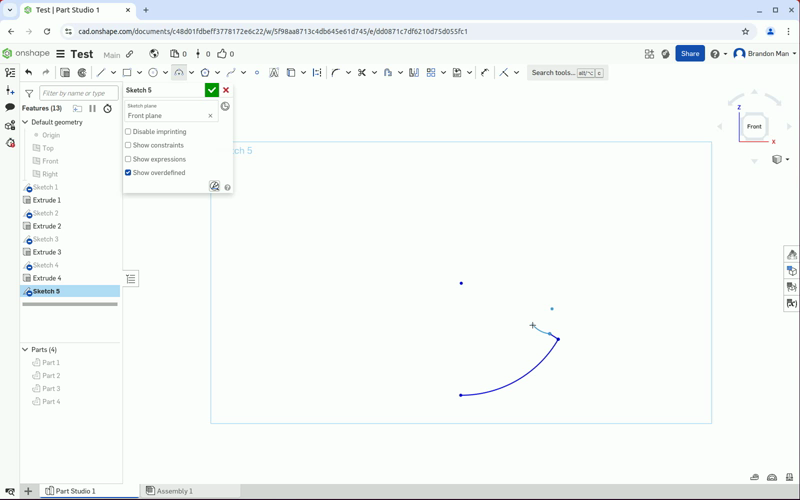
click(532, 324)
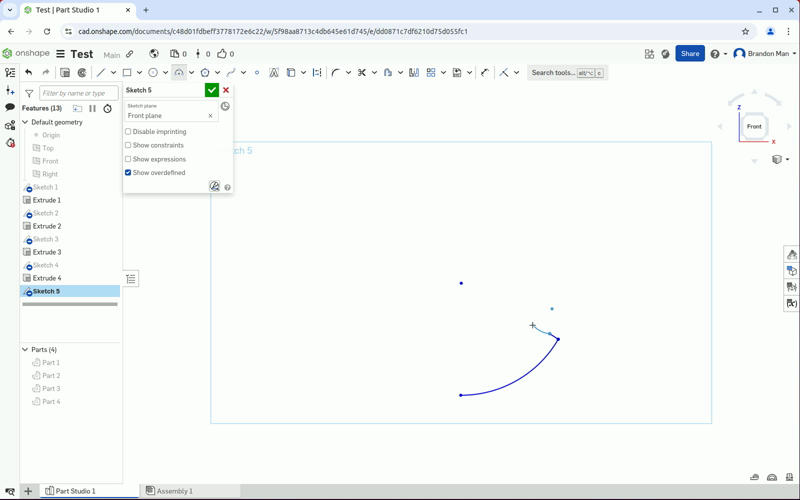
mouse_move(536, 338)
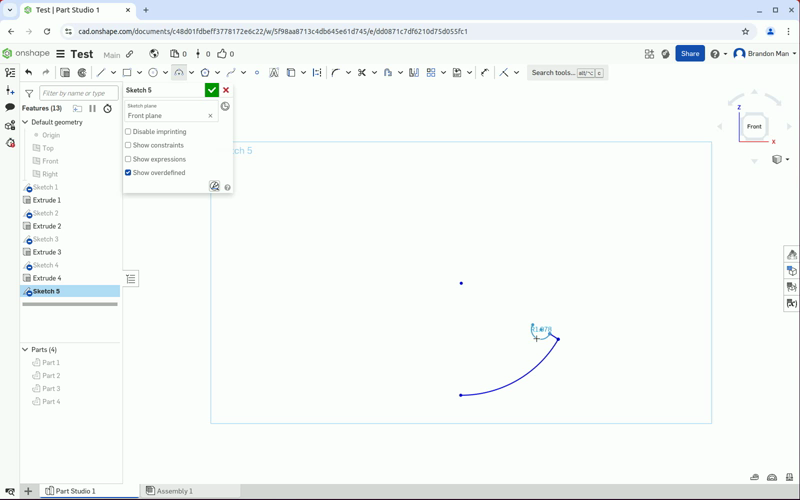
click(536, 338)
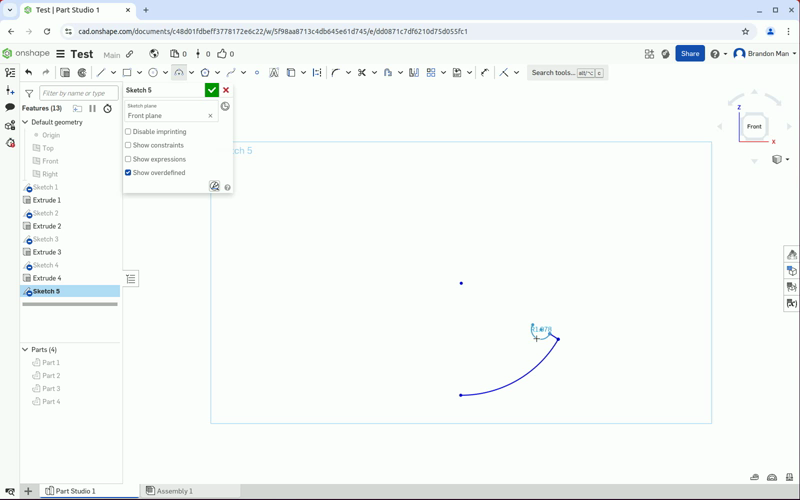
key_up(shift)
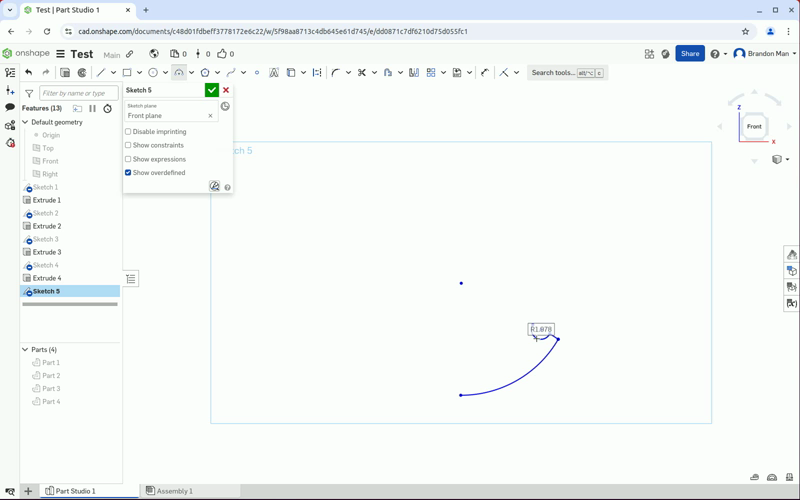
key(esc)
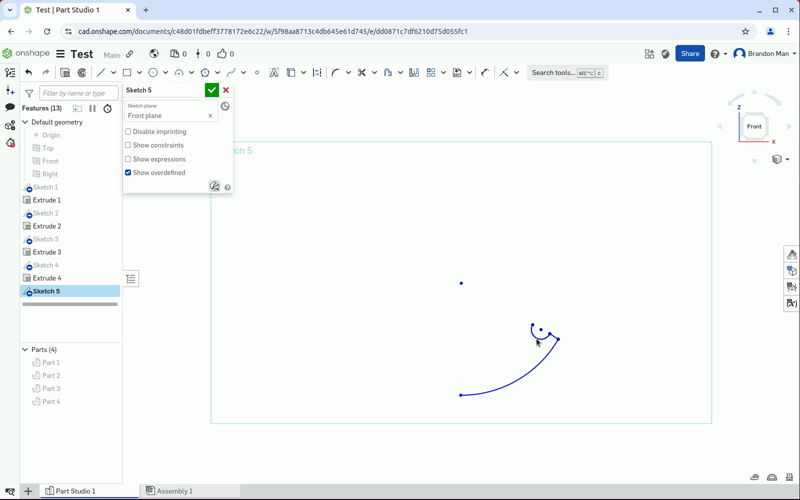
key(l)
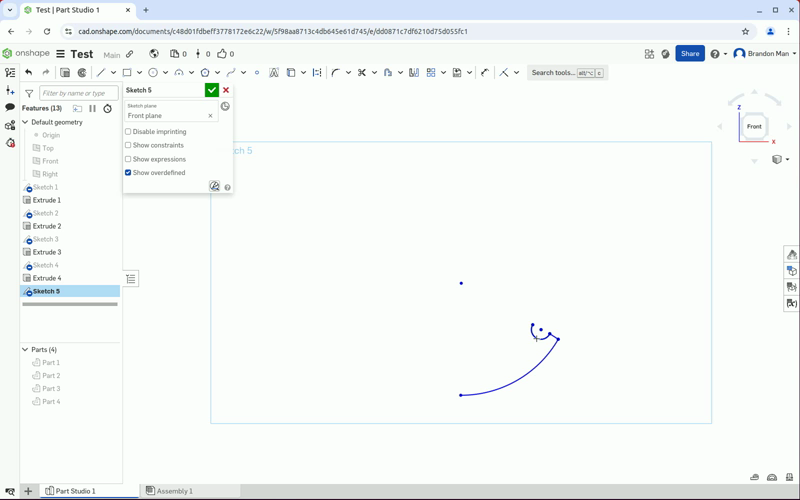
mouse_move(532, 324)
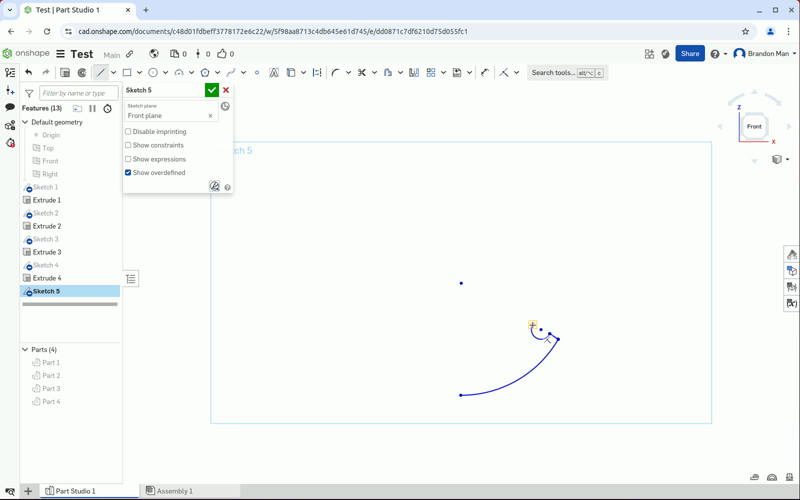
click(532, 324)
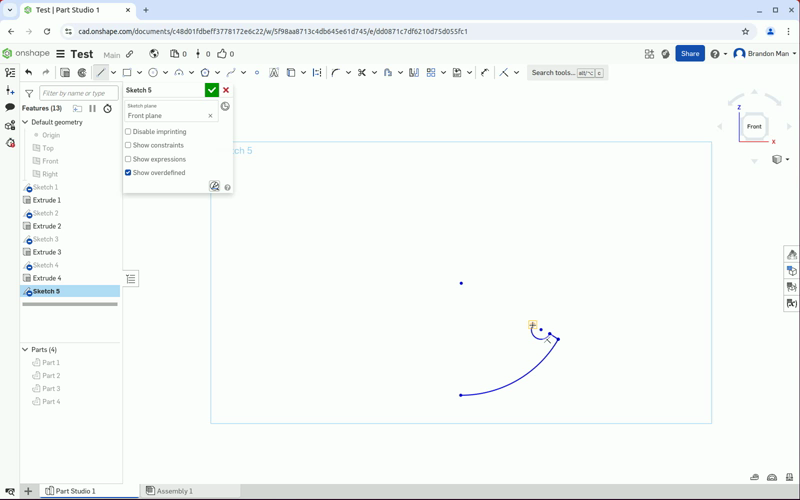
key_down(shift)
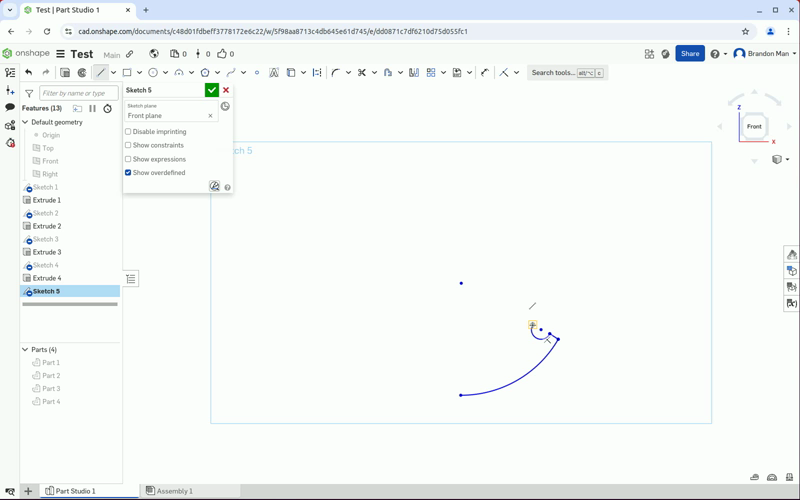
mouse_move(562, 324)
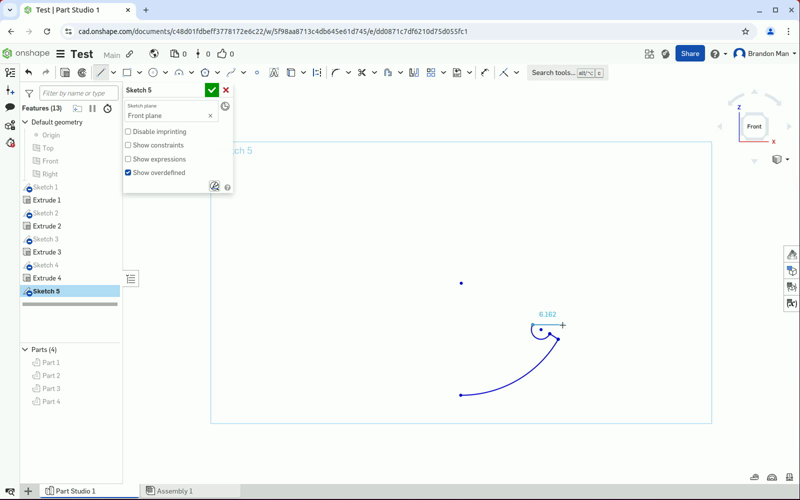
mouse_move(524, 319)
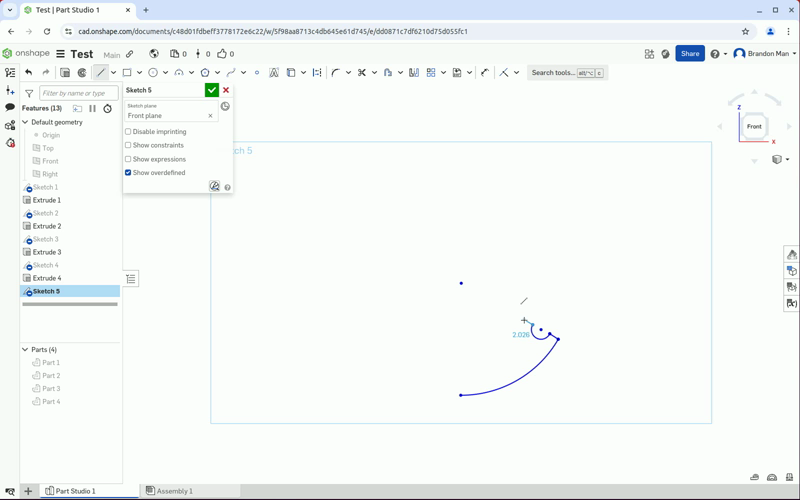
click(524, 319)
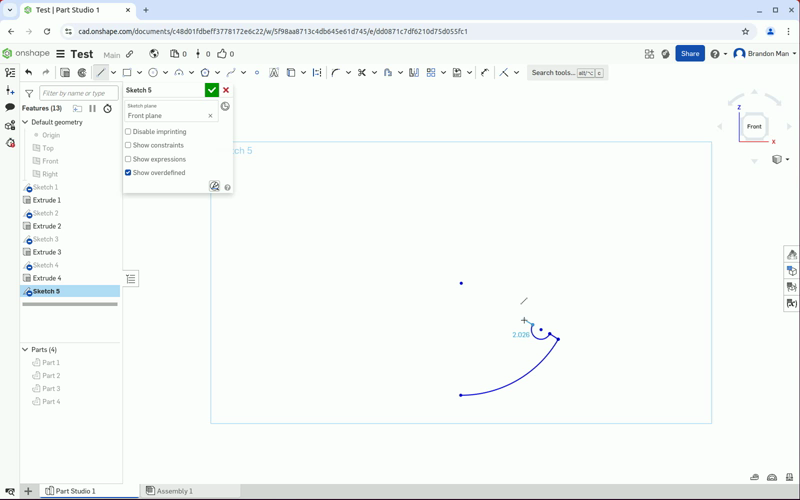
key_up(shift)
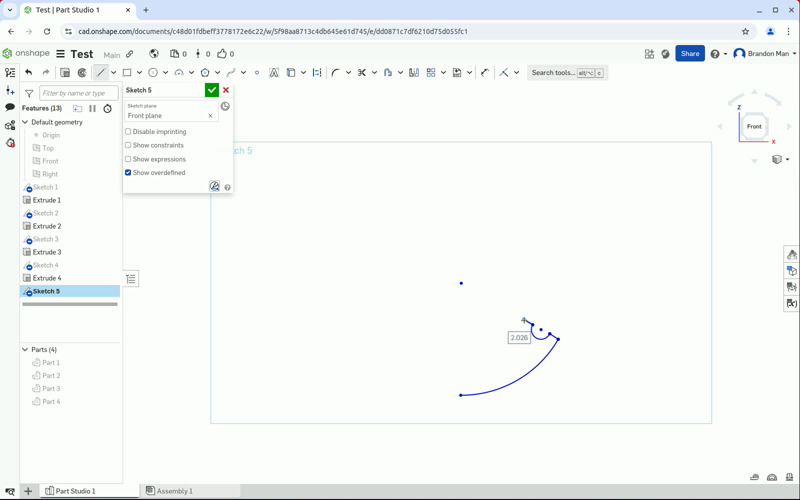
key(esc)
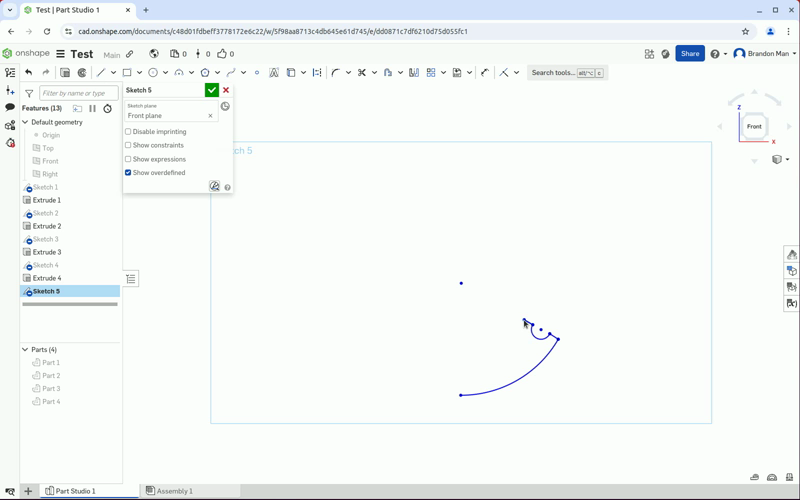
key(a)
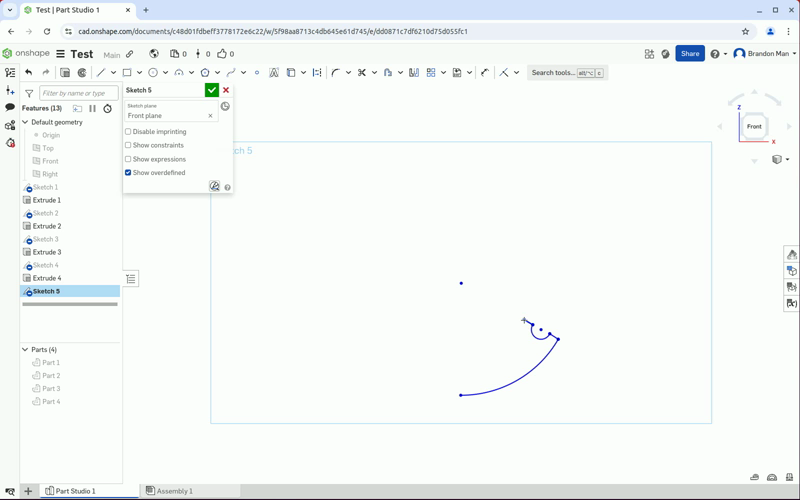
mouse_move(524, 319)
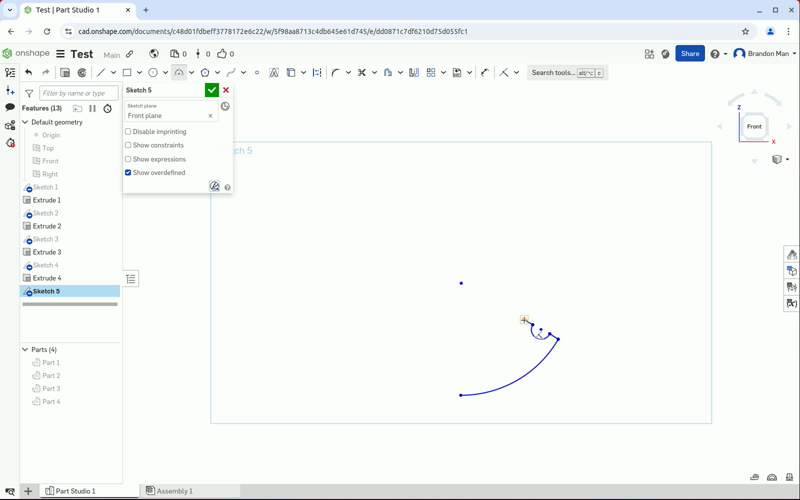
click(524, 319)
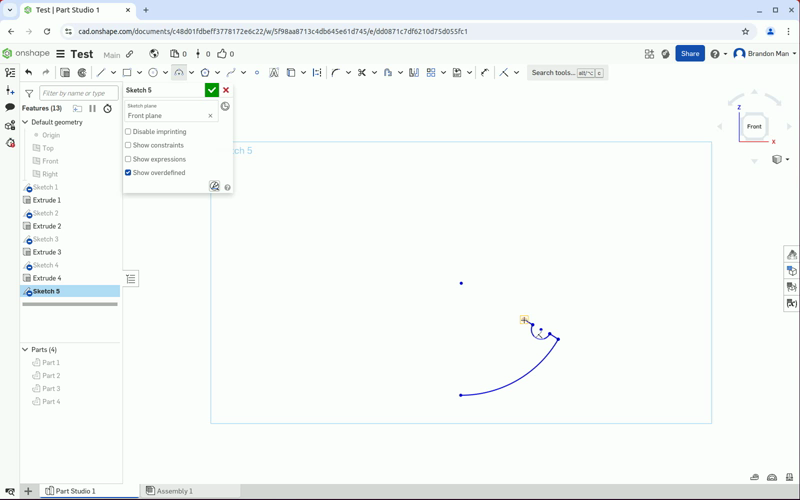
key_down(shift)
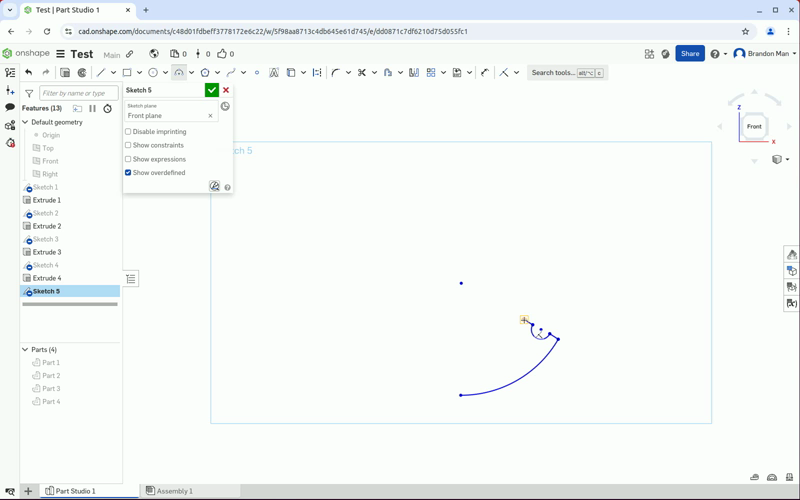
mouse_move(460, 356)
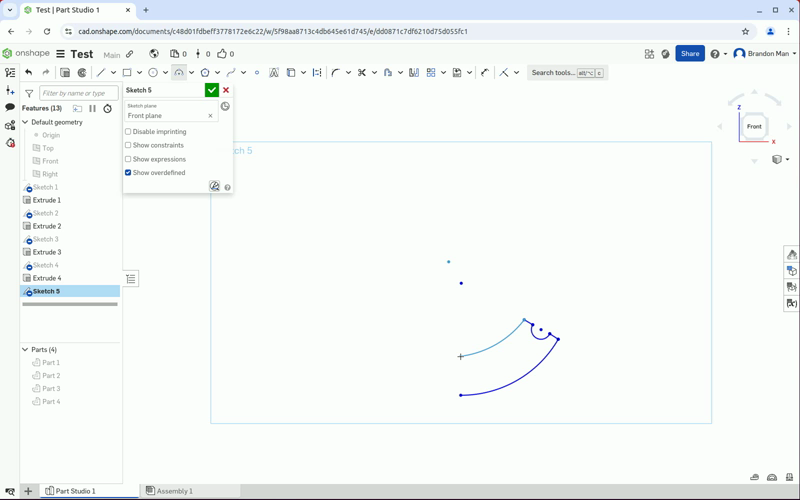
click(460, 356)
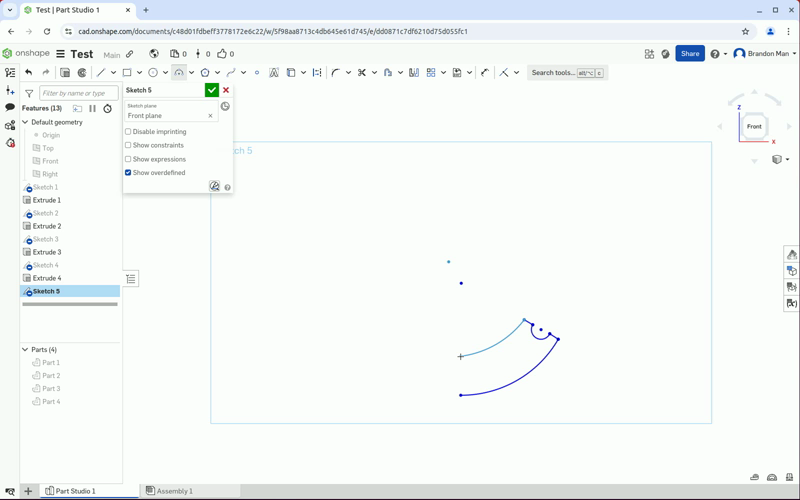
mouse_move(497, 346)
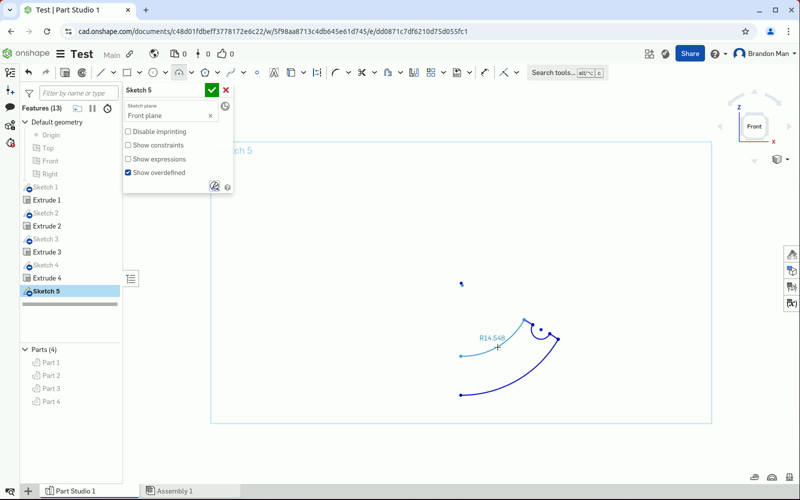
click(497, 346)
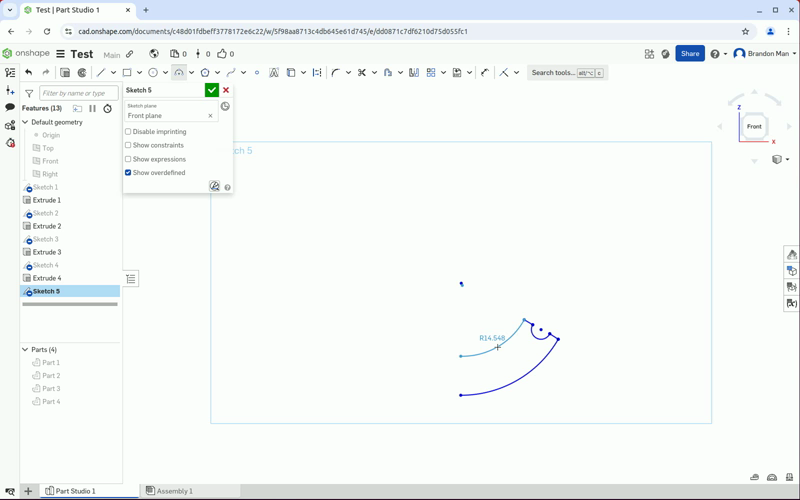
key_up(shift)
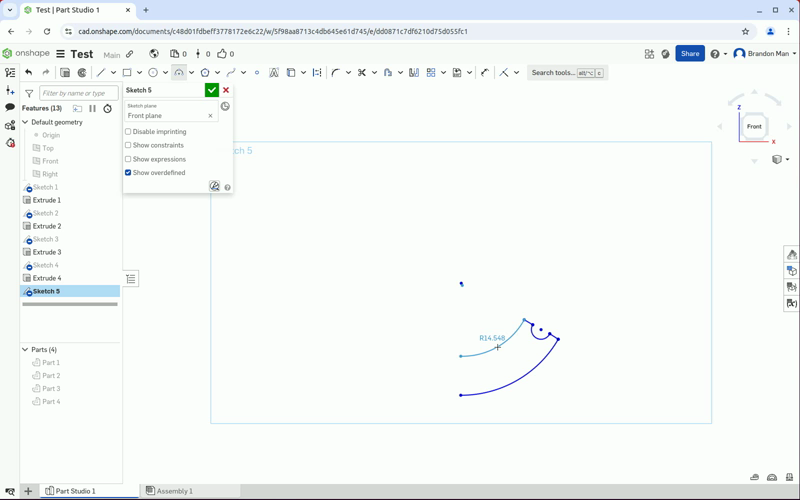
key(esc)
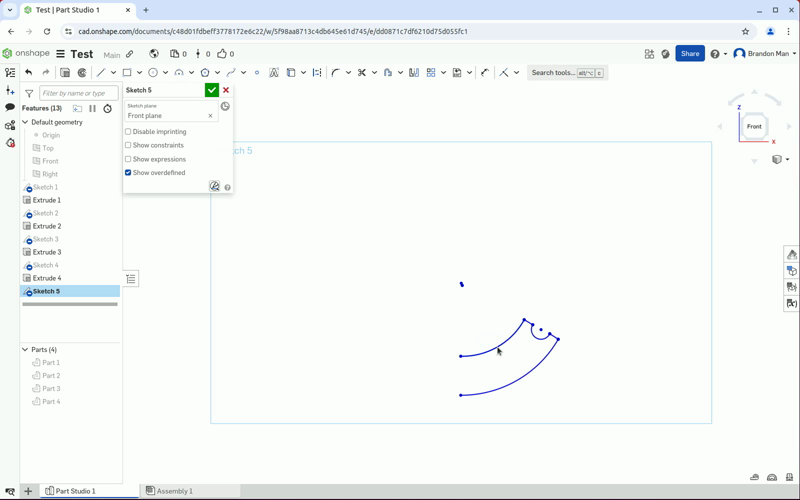
key(l)
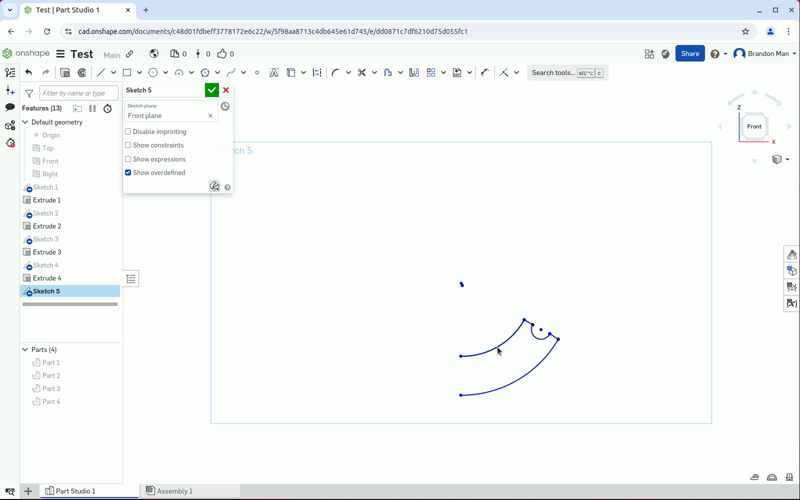
mouse_move(460, 356)
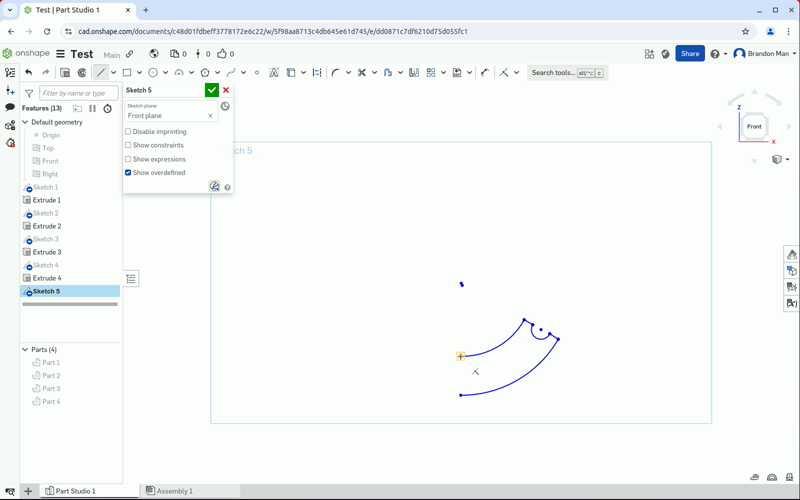
click(460, 356)
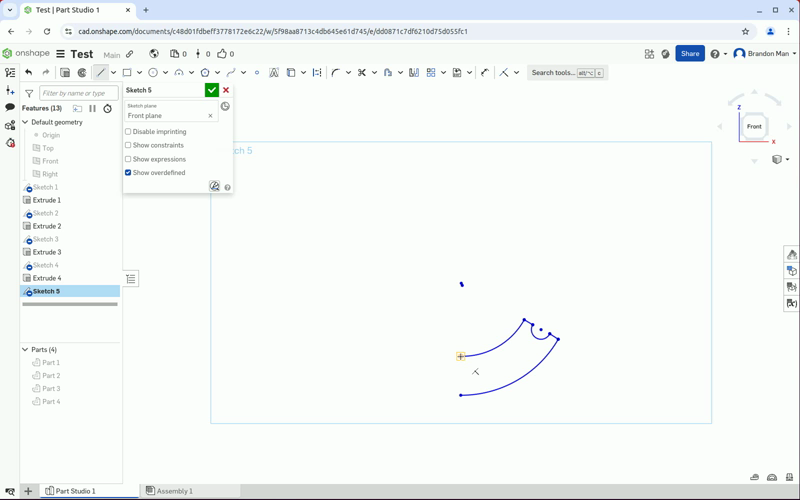
mouse_move(490, 356)
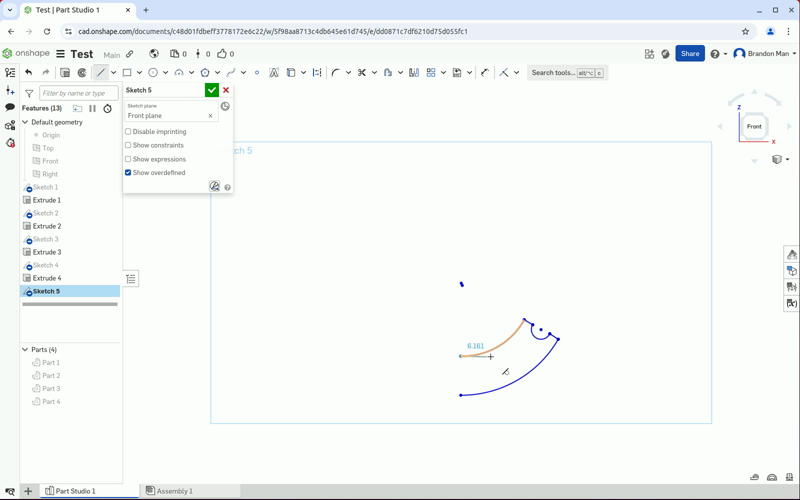
key_down(shift)
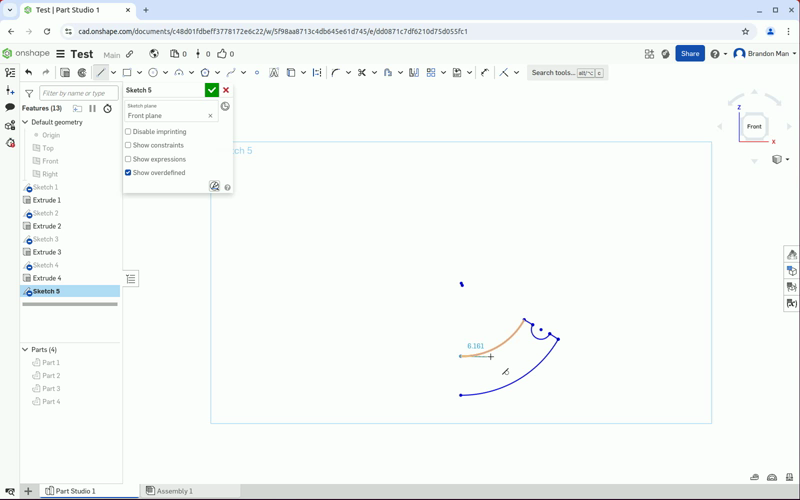
mouse_move(460, 395)
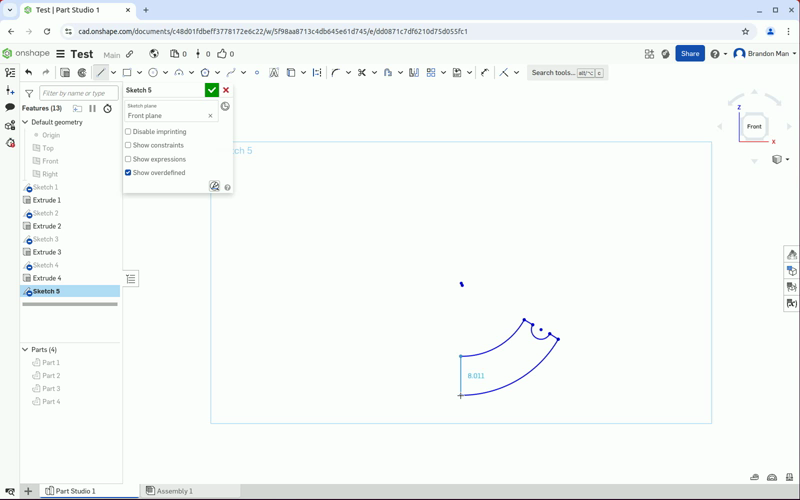
key_up(shift)
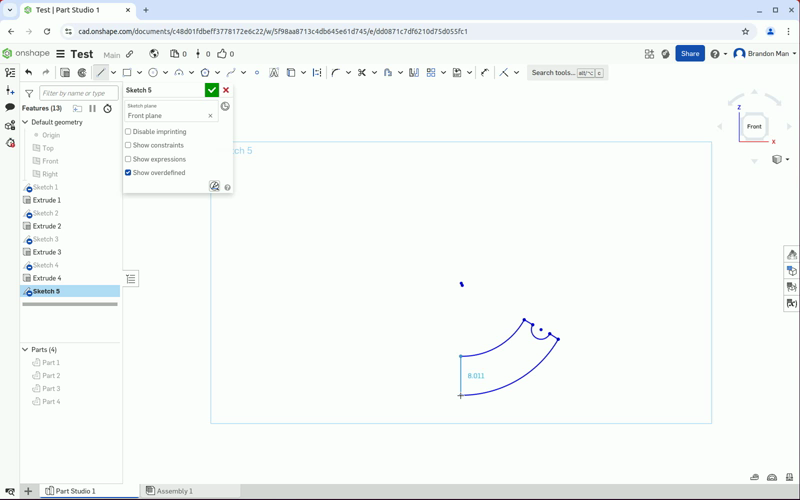
click(460, 395)
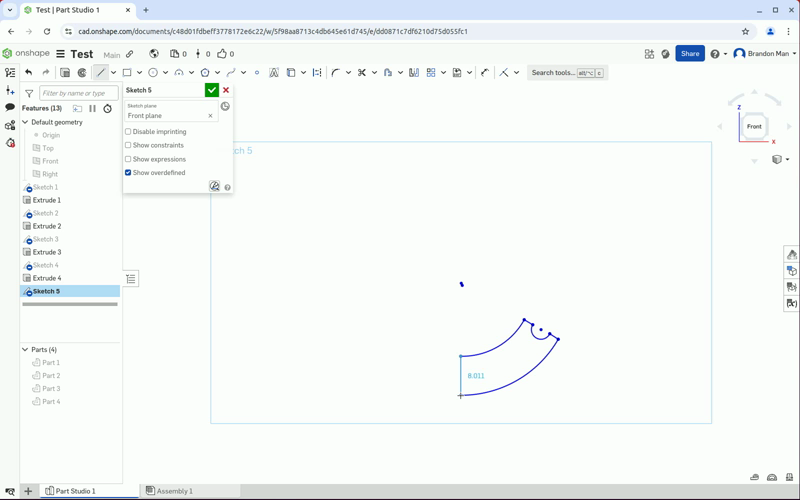
key(esc)
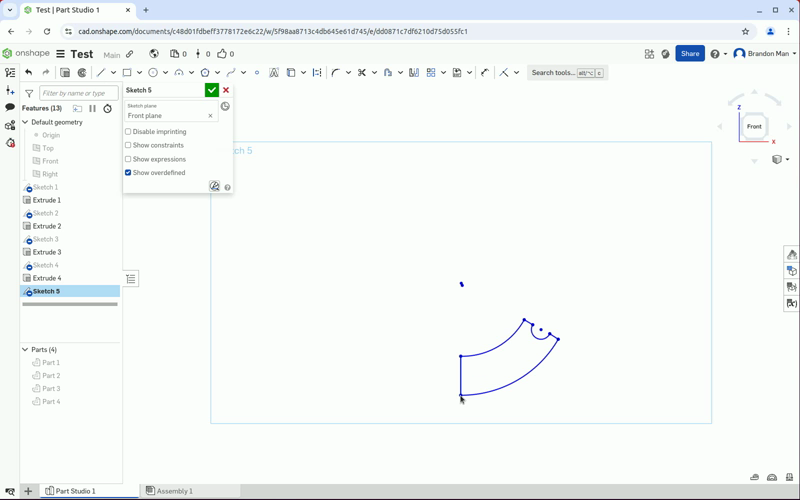
mouse_move(541, 355)
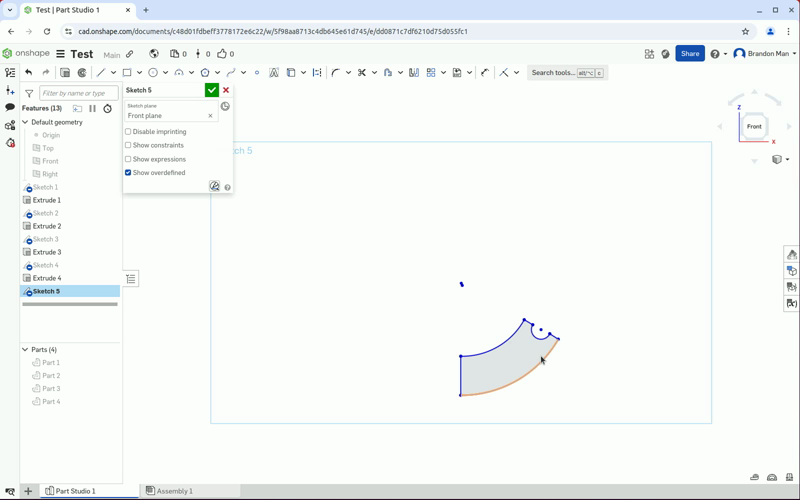
click(541, 355)
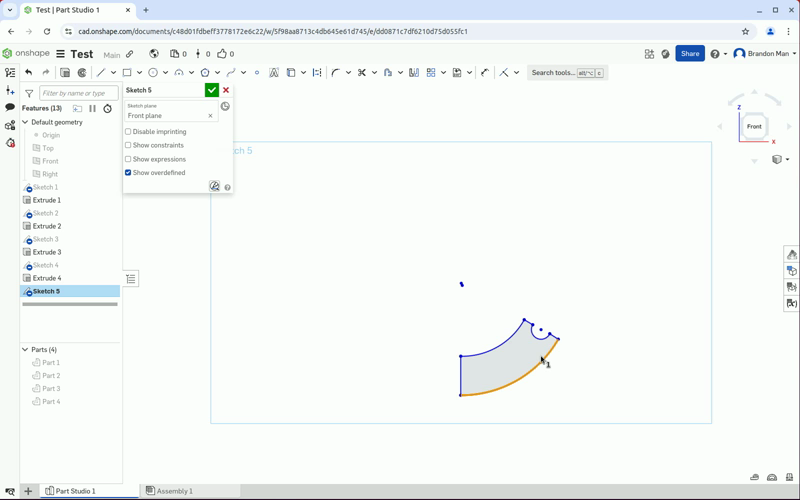
mouse_move(73, 352)
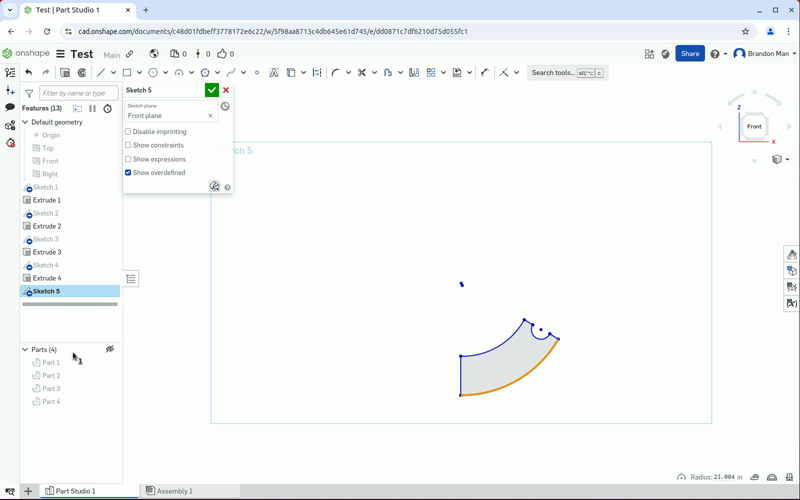
key(shift+y)
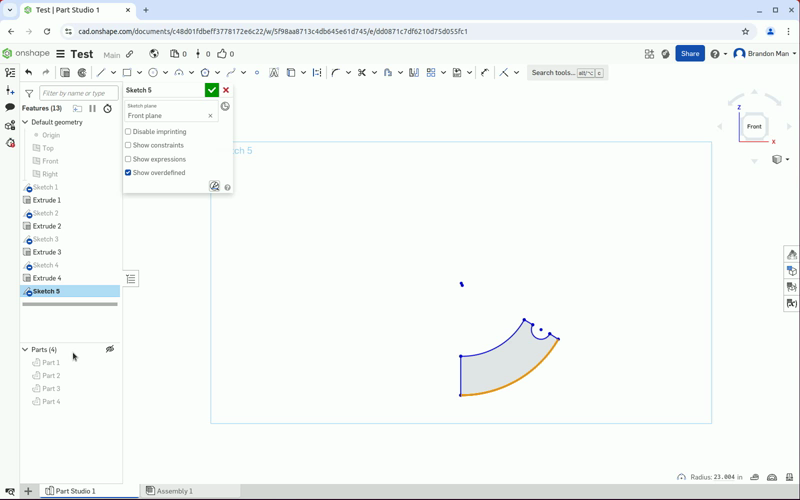
key(shift+e)
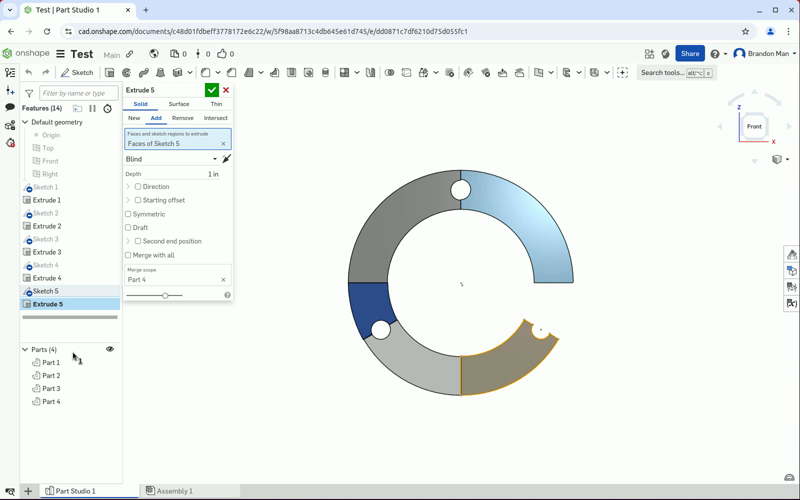
mouse_move(143, 106)
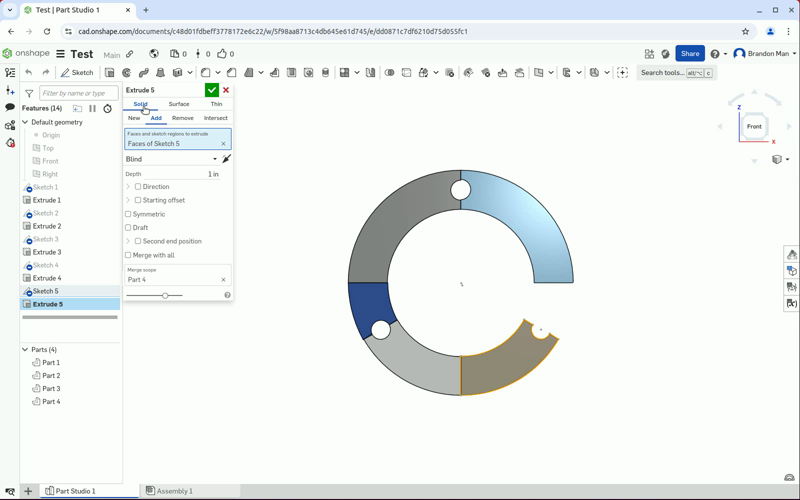
click(143, 106)
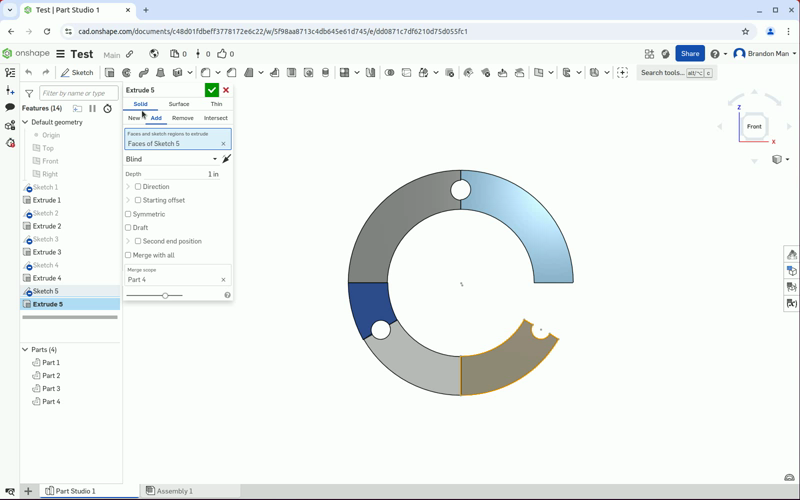
mouse_move(137, 120)
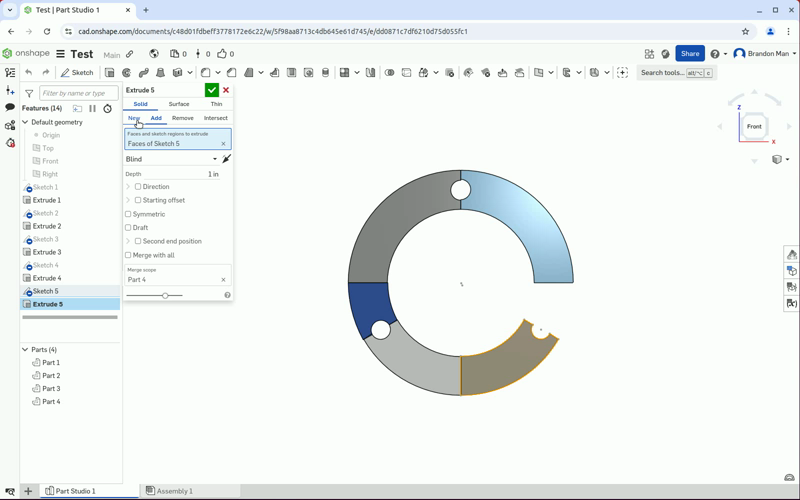
click(137, 120)
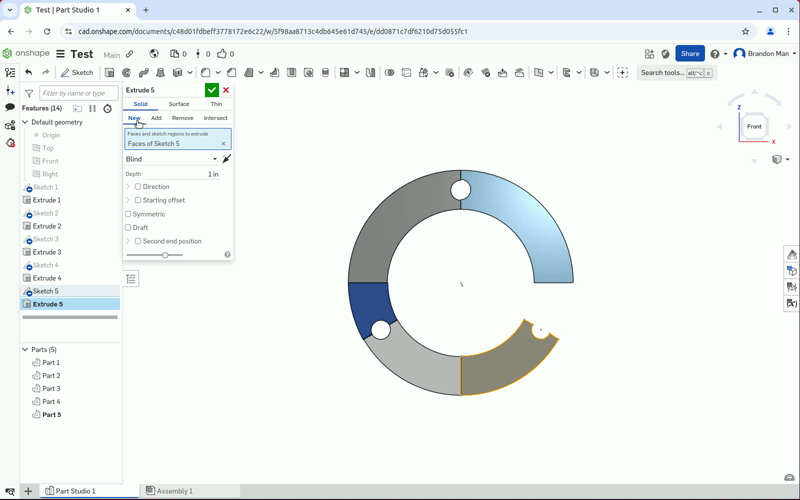
key(tab, 4)
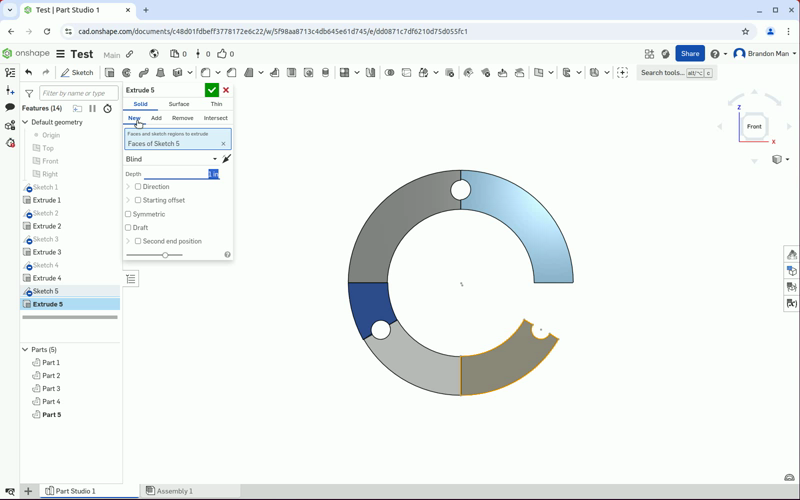
text(7.943)
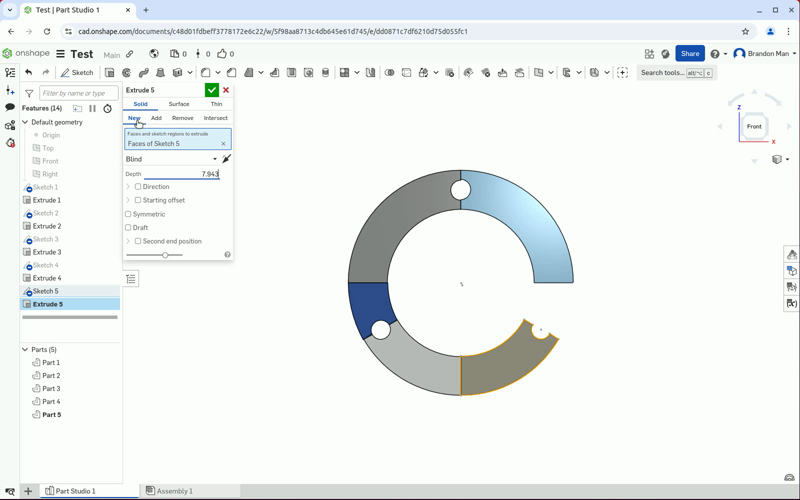
key(enter)
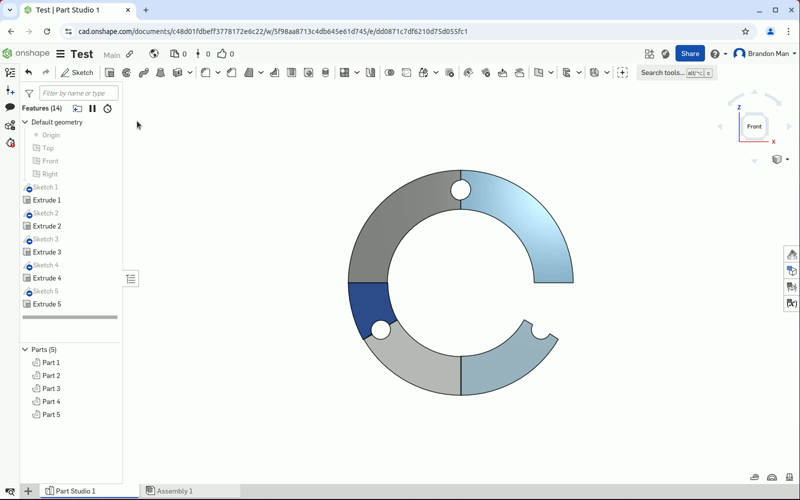
key(shift+h)
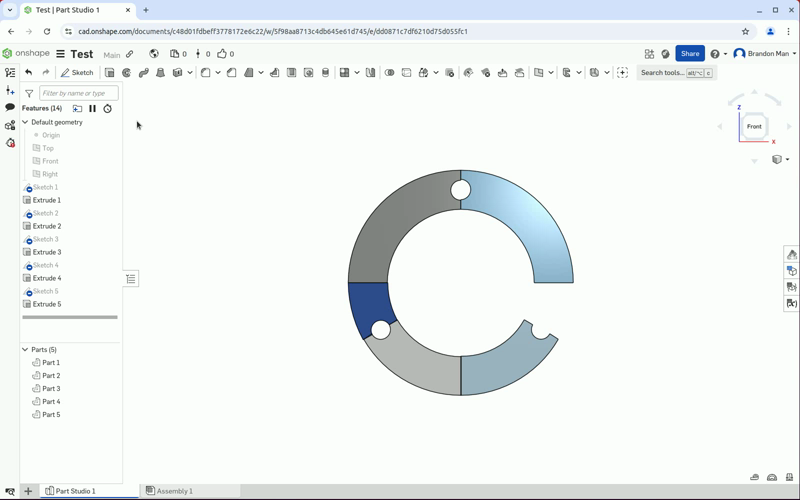
key(shift+h)
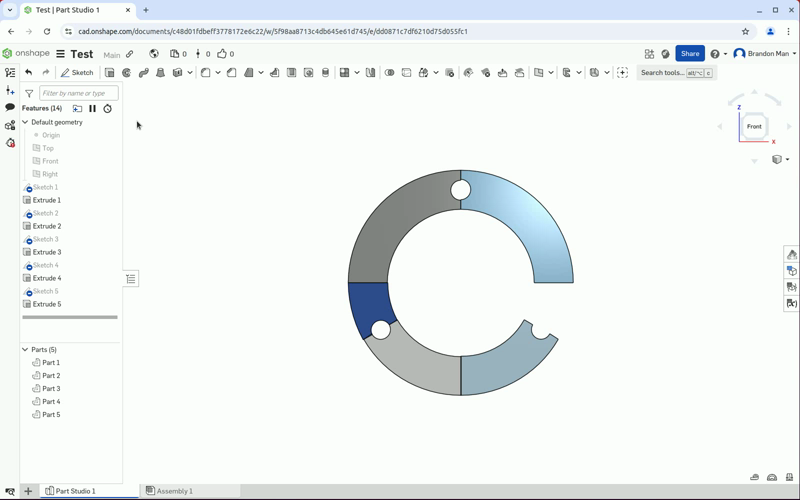
mouse_move(73, 189)
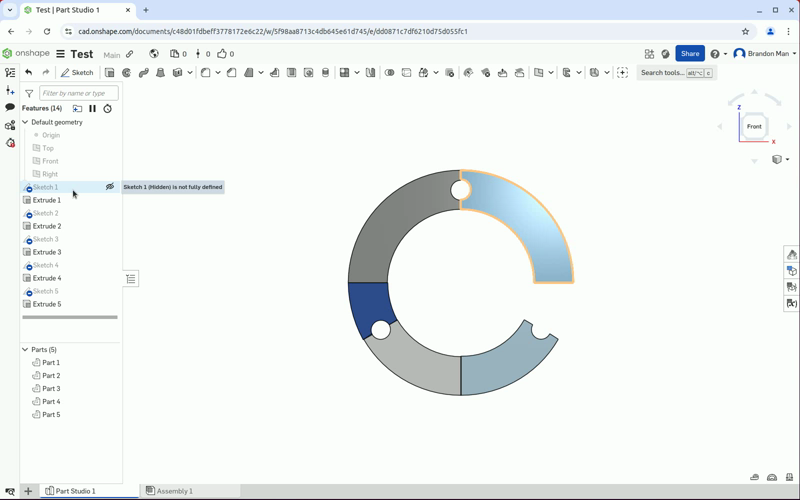
click(73, 189)
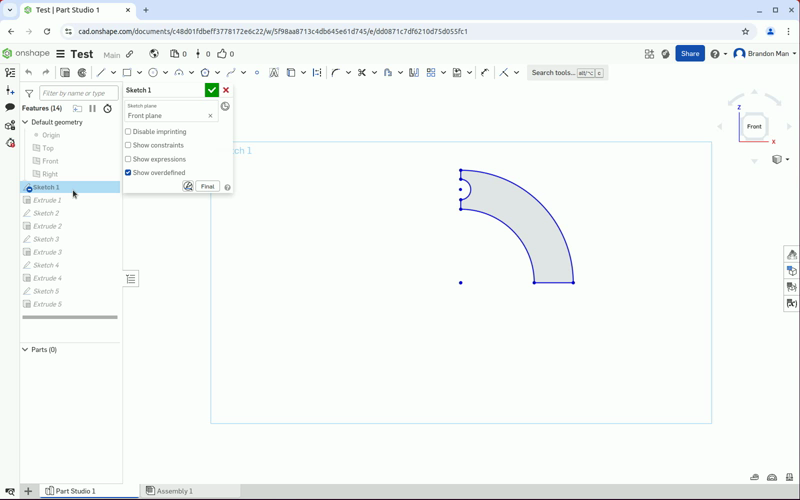
mouse_move(229, 92)
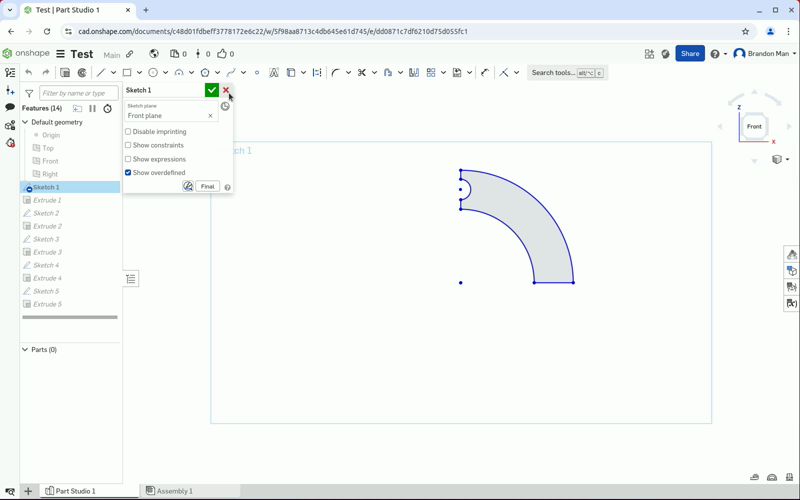
click(229, 92)
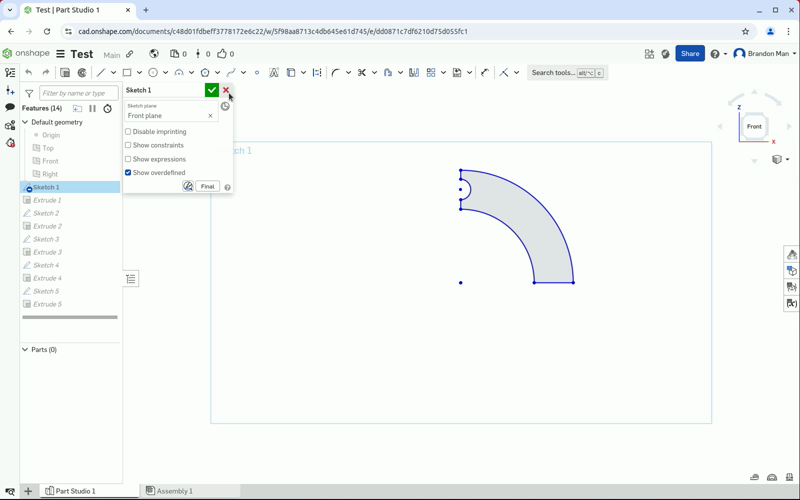
key(shift+s)
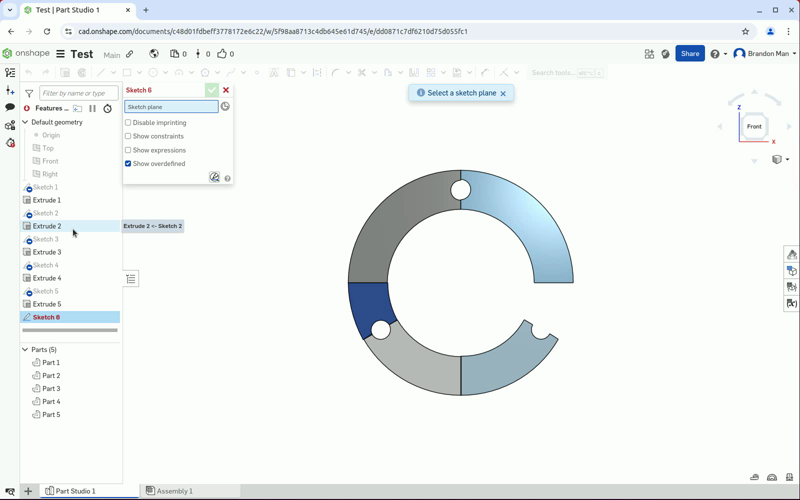
scroll(3)
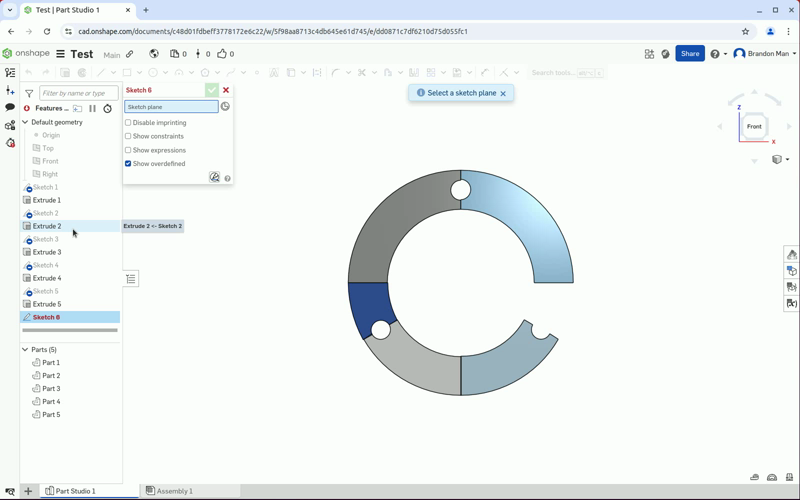
mouse_move(73, 163)
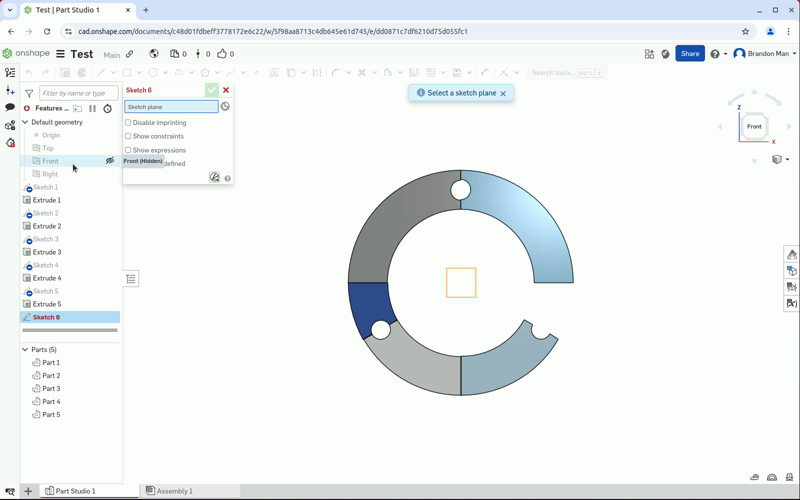
click(73, 163)
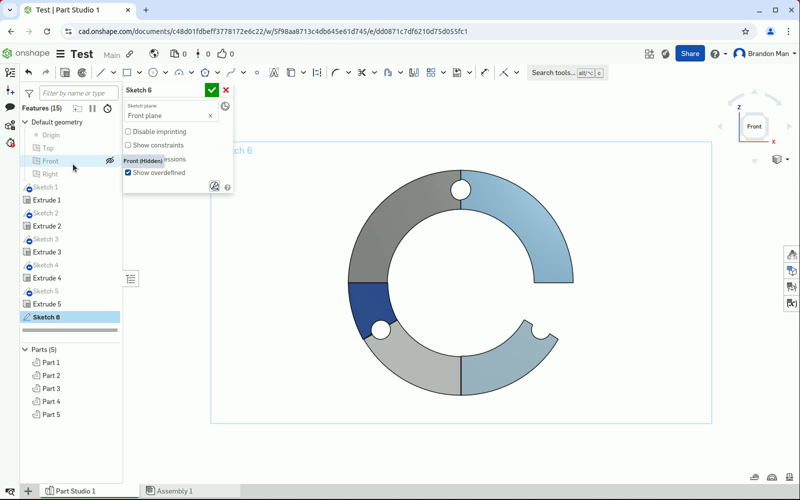
mouse_move(73, 352)
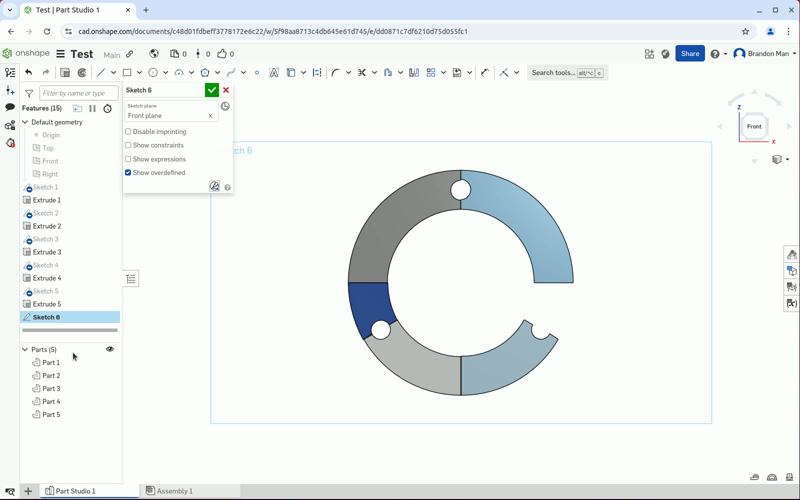
key(y)
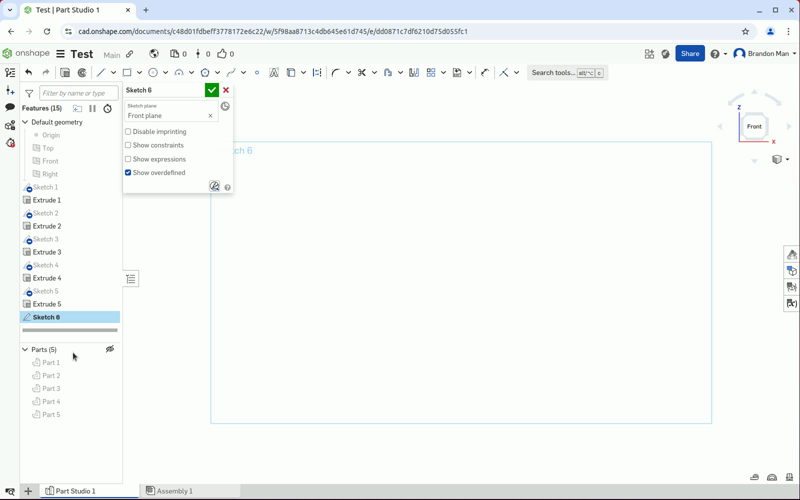
key(l)
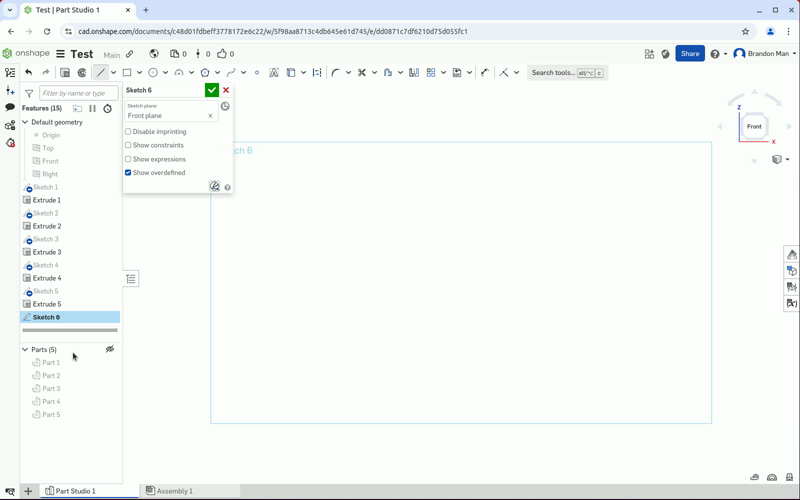
key_down(shift)
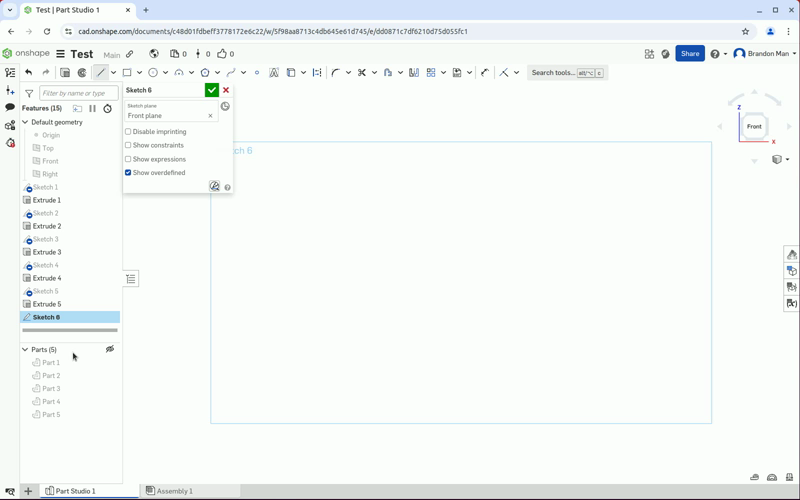
mouse_move(524, 319)
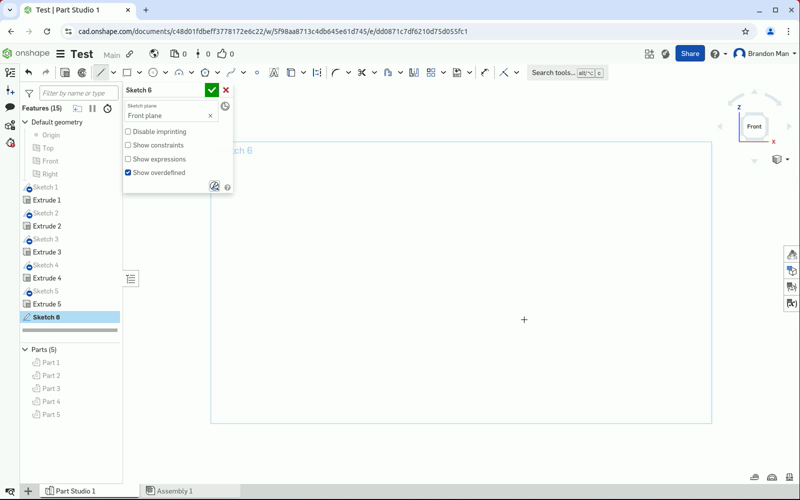
click(524, 319)
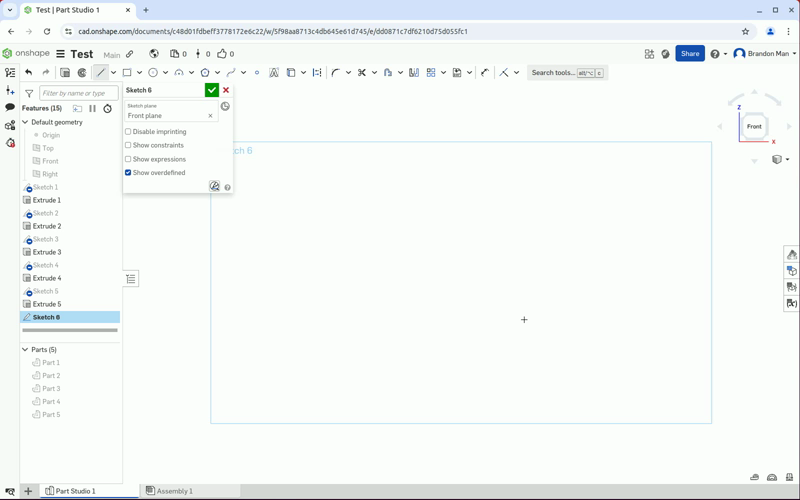
key_up(shift)
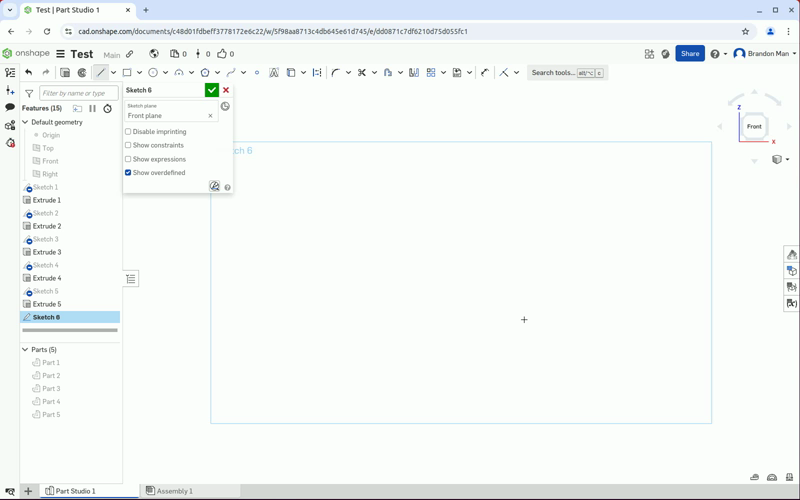
key_down(shift)
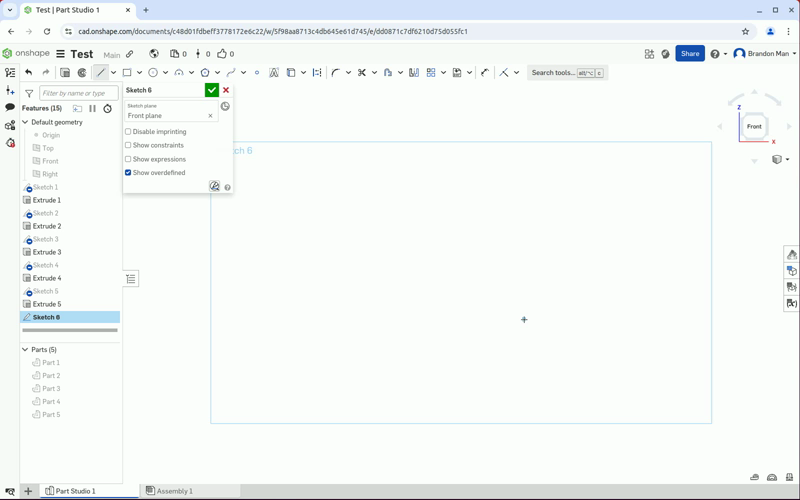
mouse_move(554, 319)
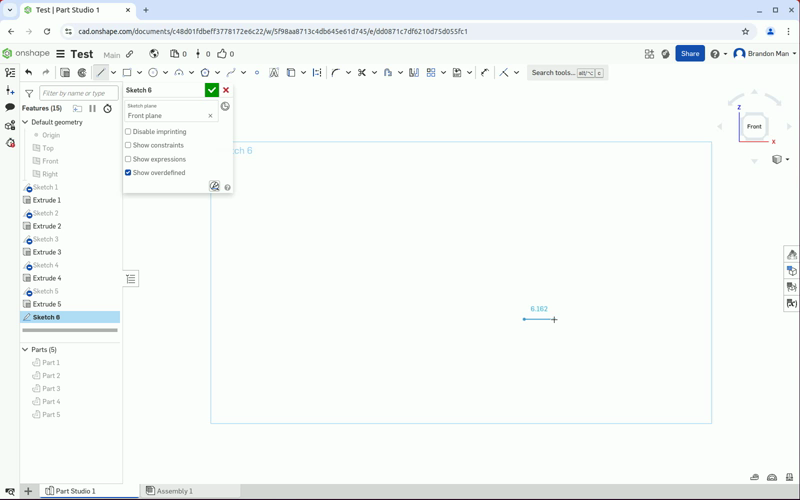
mouse_move(532, 324)
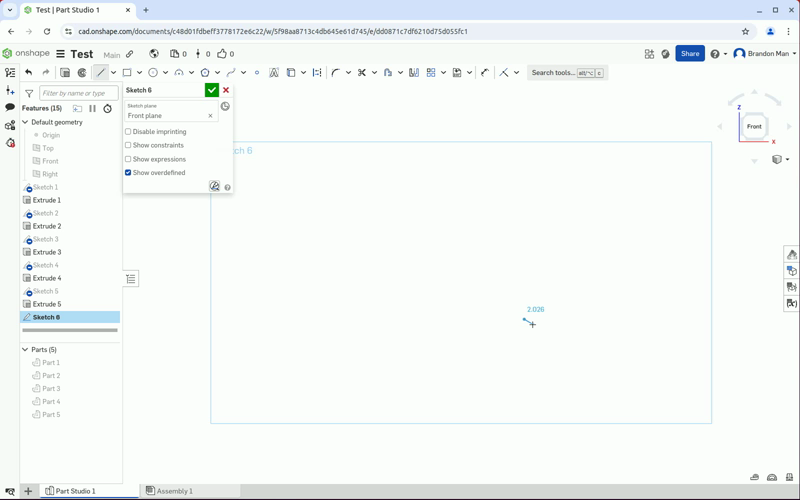
click(532, 324)
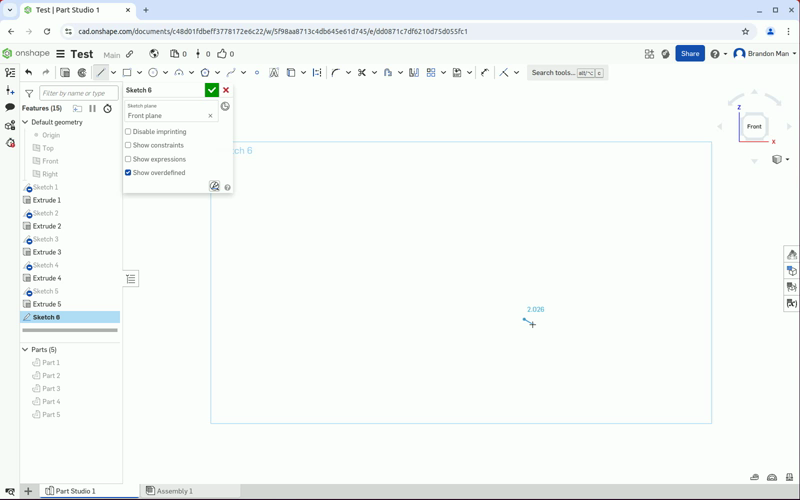
key_up(shift)
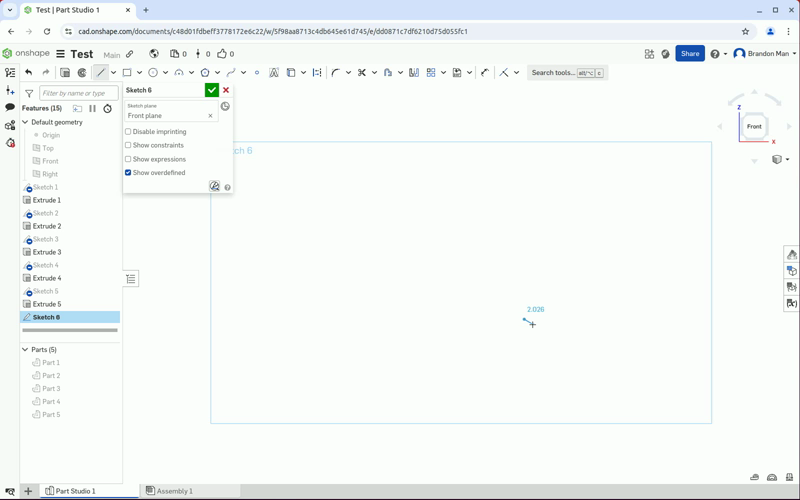
key(esc)
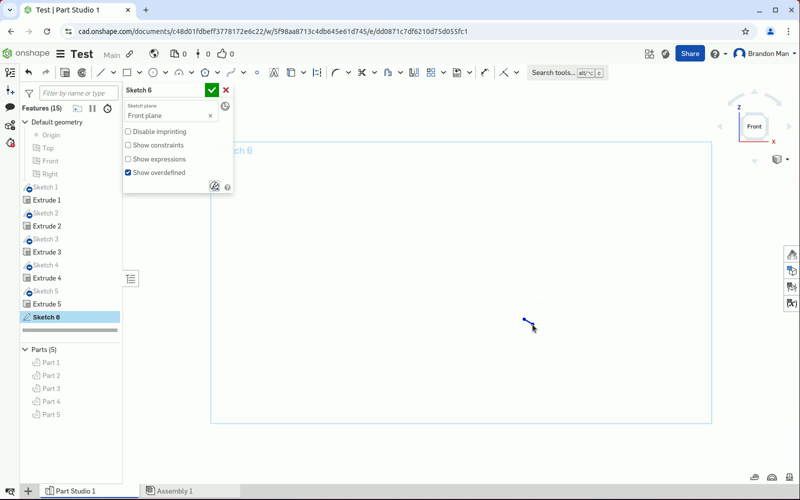
key(a)
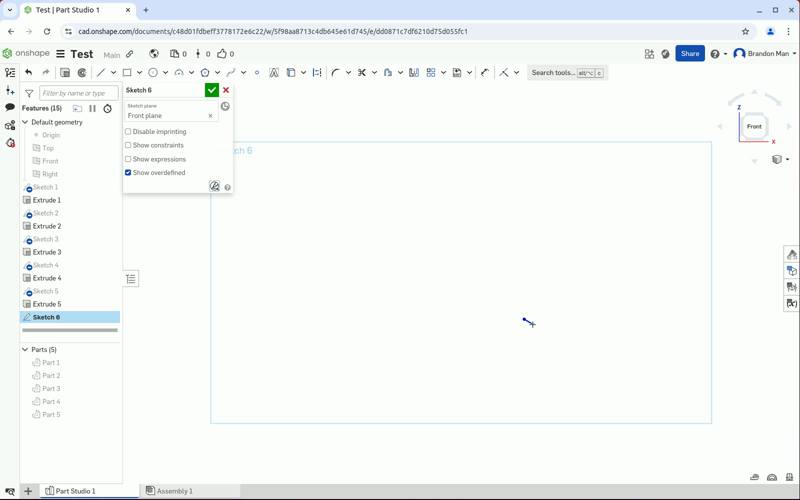
mouse_move(532, 324)
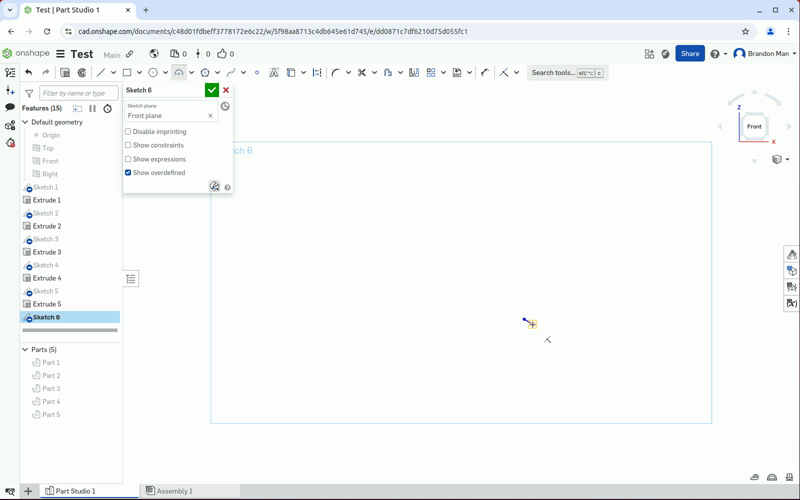
click(532, 324)
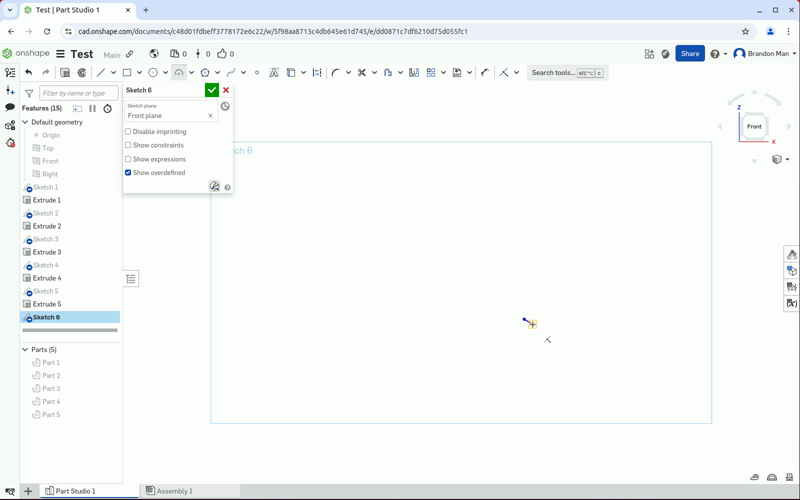
key_down(shift)
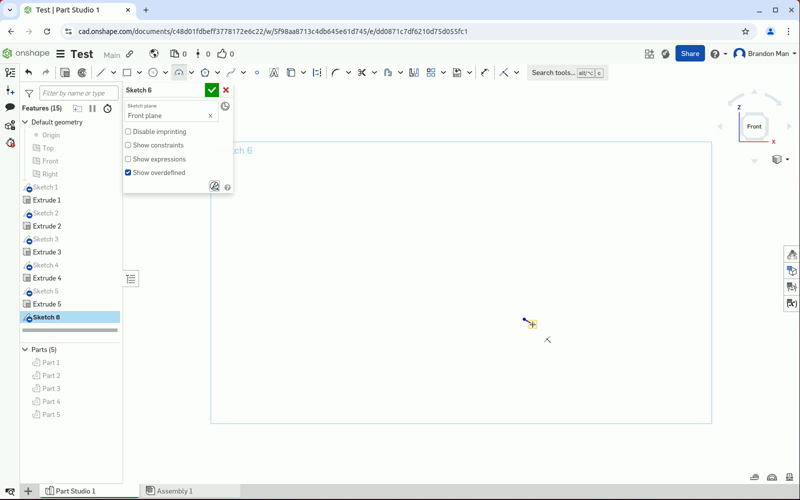
mouse_move(549, 333)
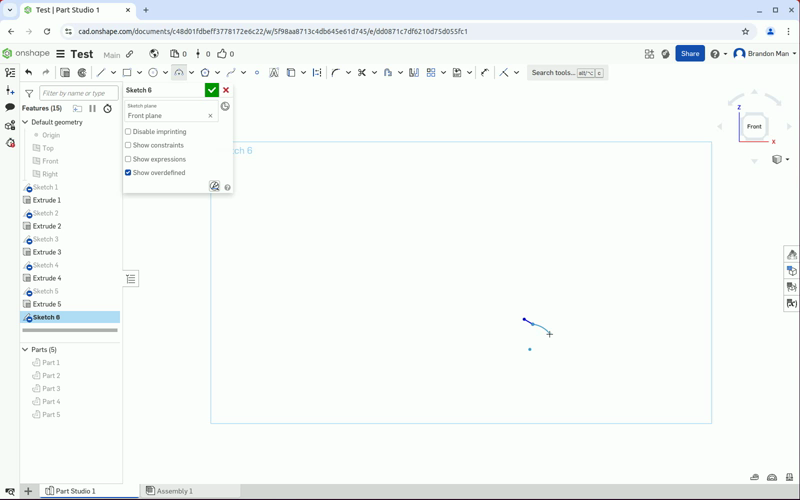
click(549, 333)
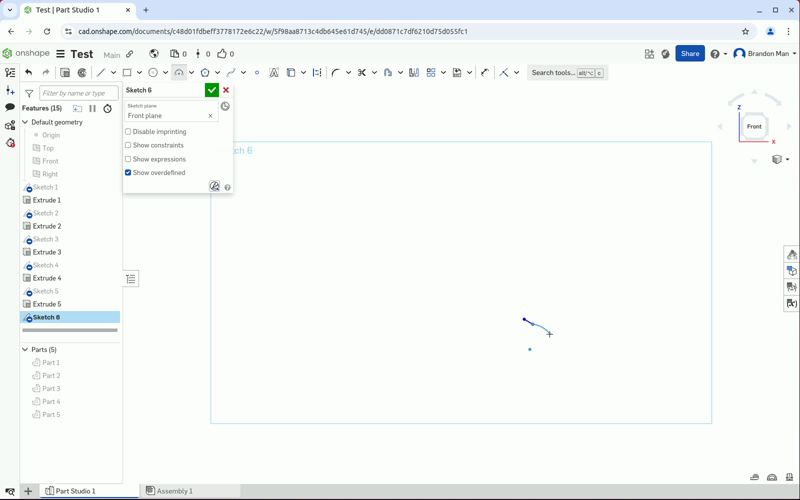
mouse_move(546, 320)
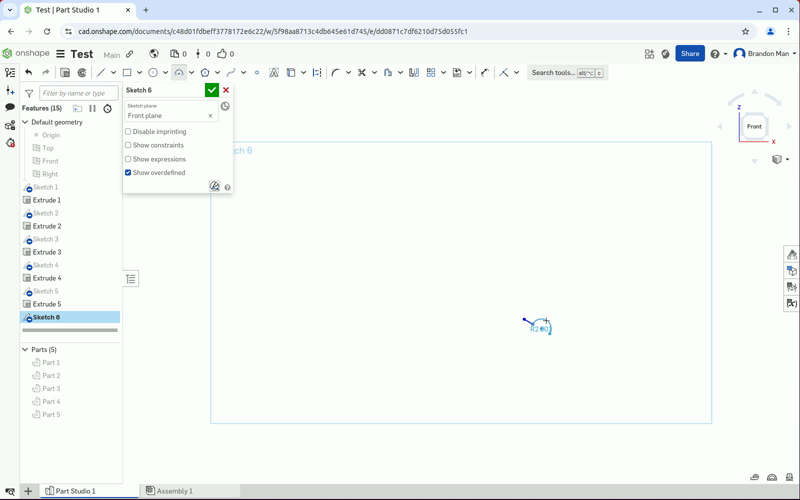
click(546, 320)
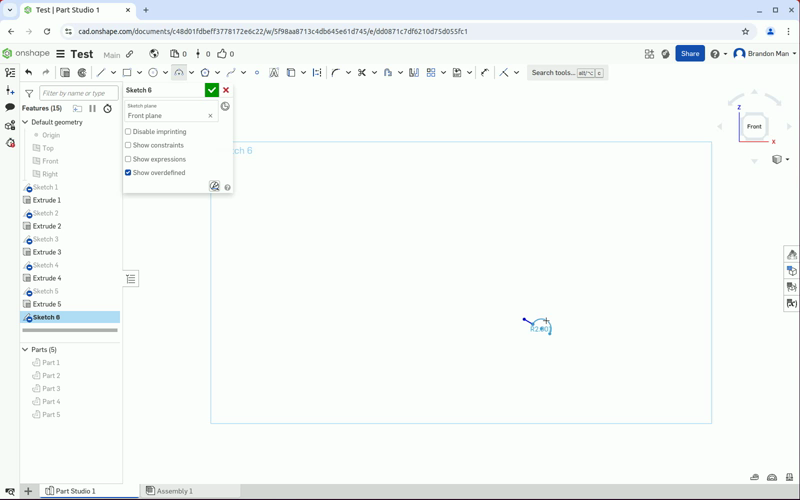
key_up(shift)
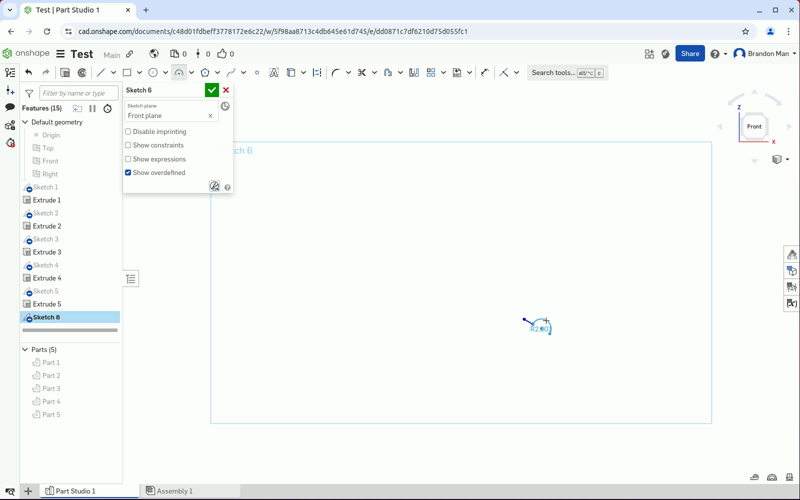
key(esc)
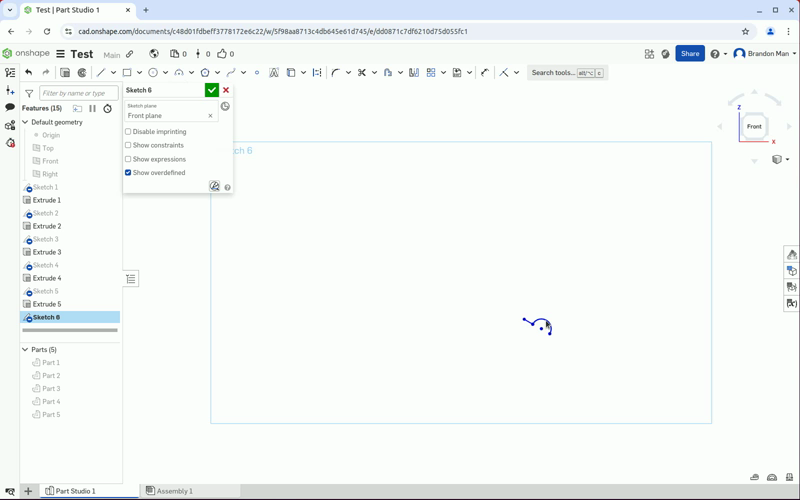
key(l)
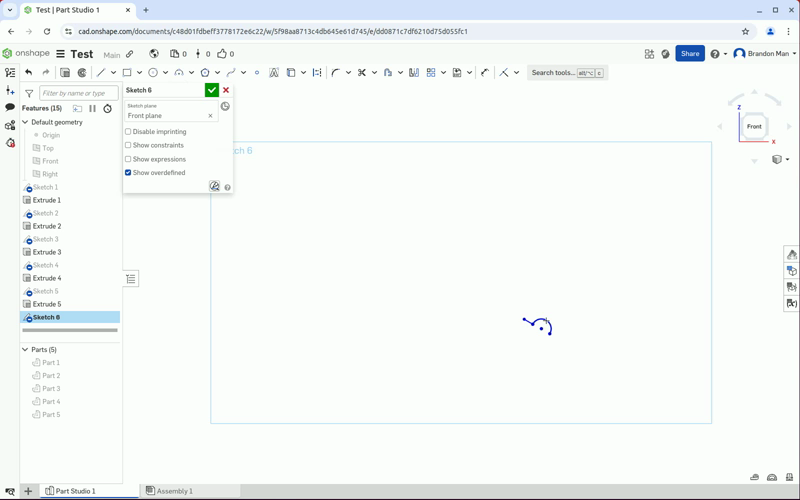
mouse_move(549, 333)
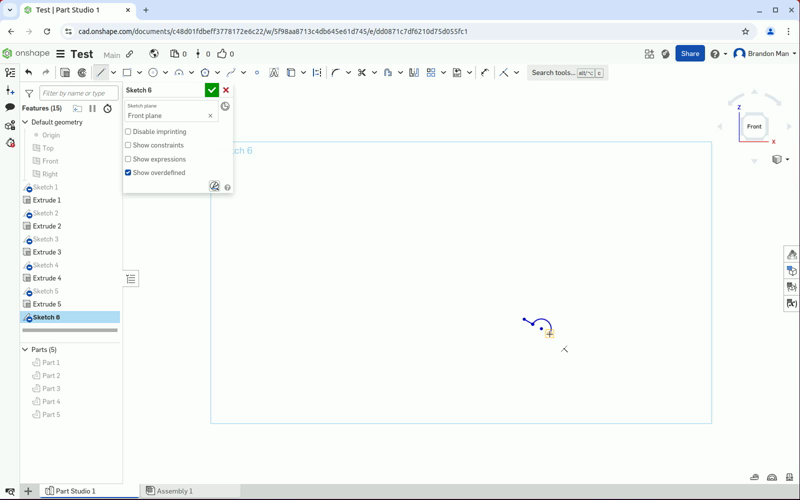
click(549, 333)
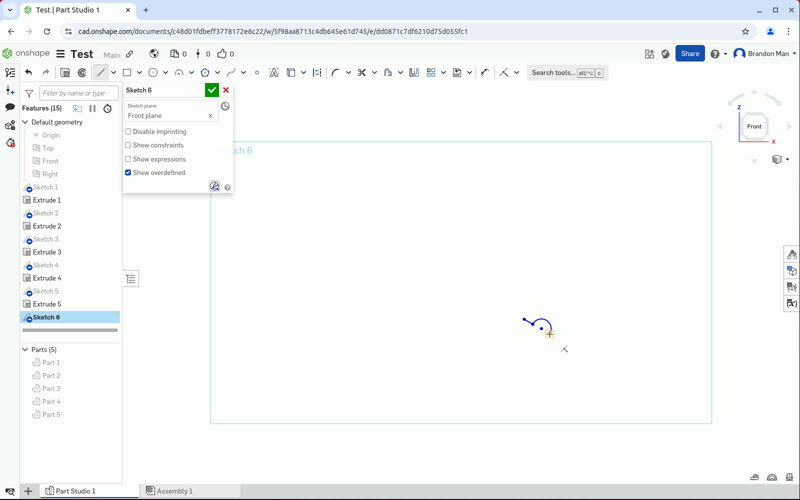
key_down(shift)
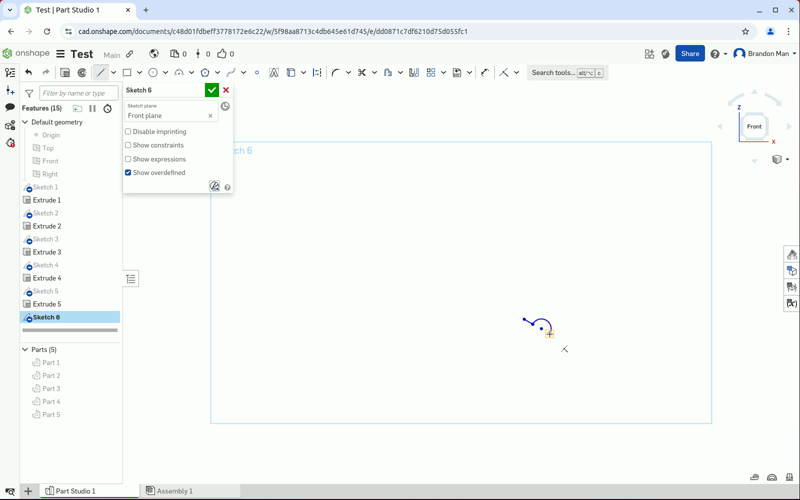
mouse_move(579, 333)
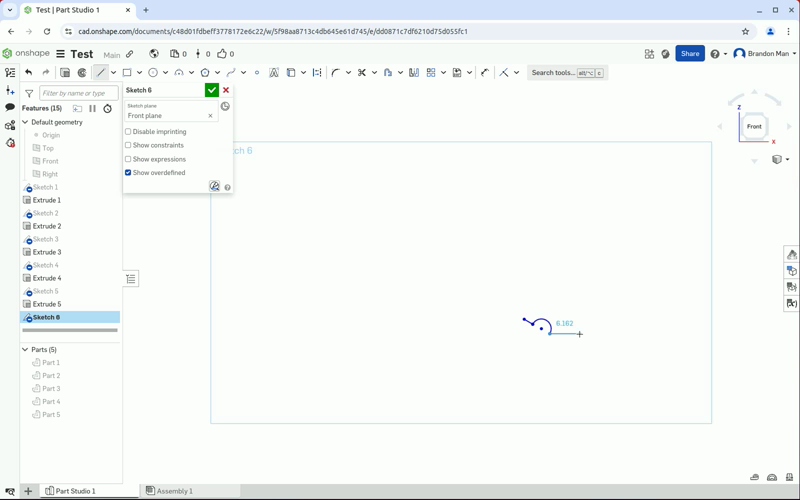
mouse_move(558, 339)
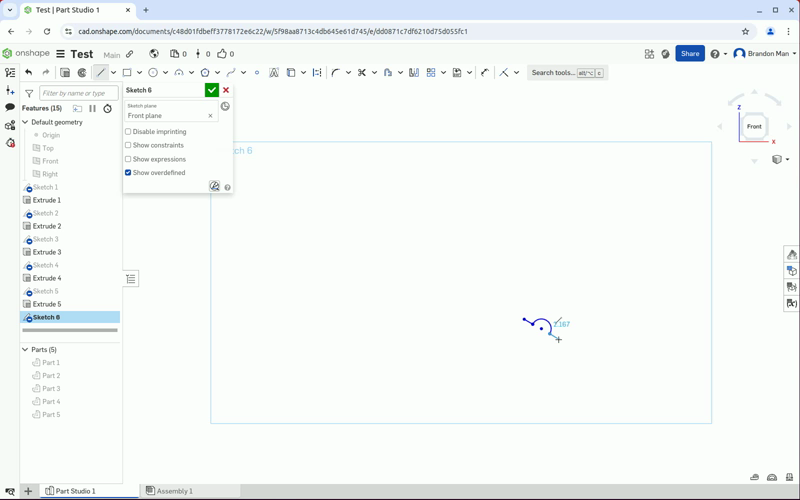
click(558, 339)
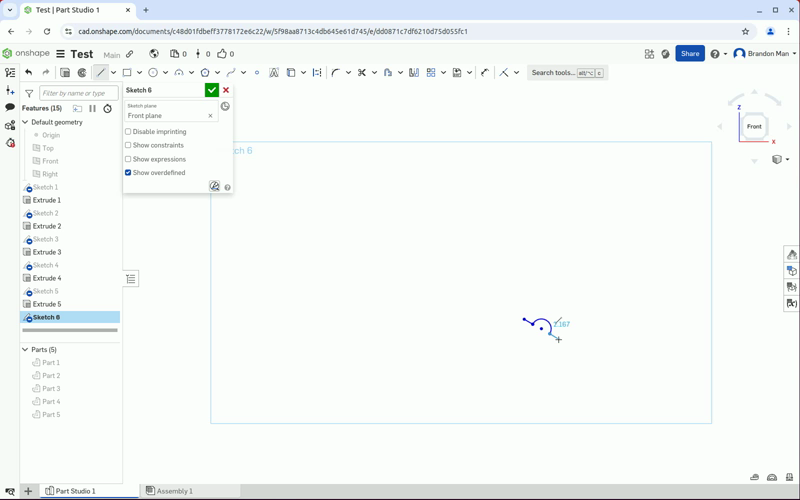
key_up(shift)
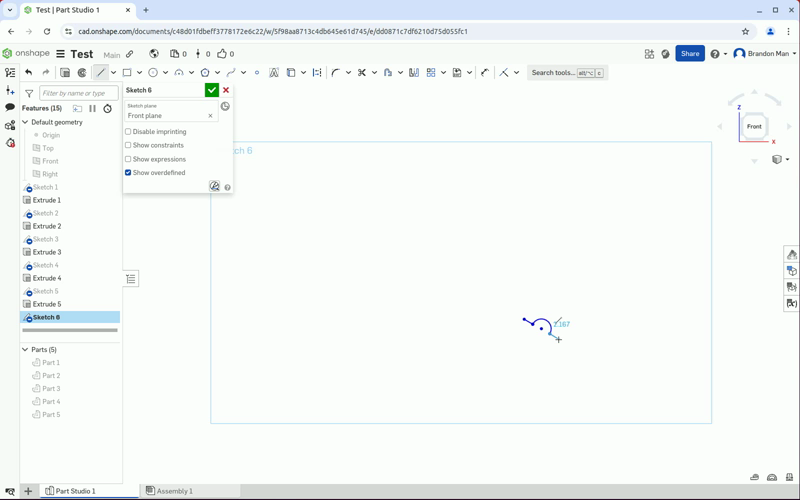
key(esc)
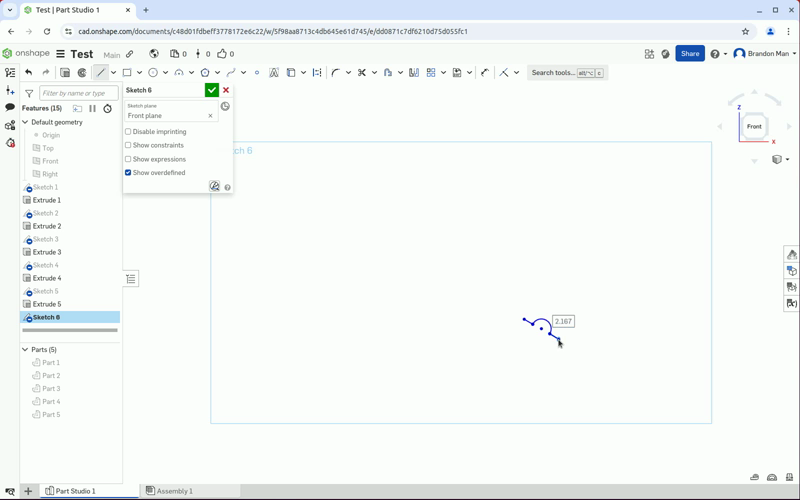
key(a)
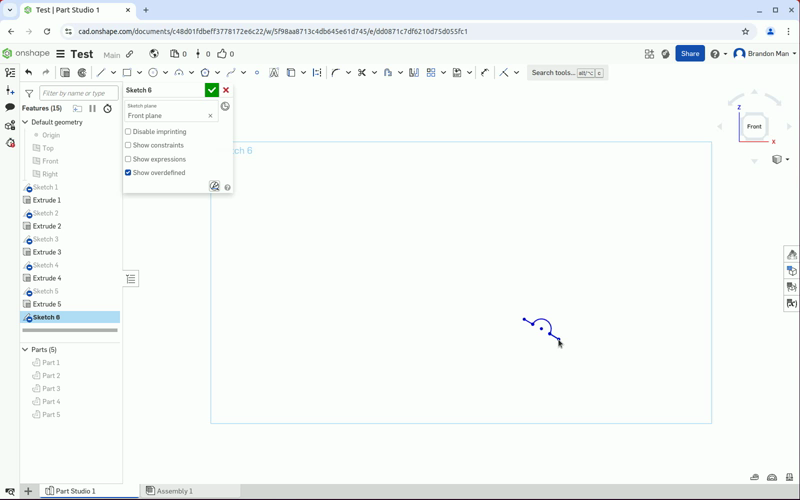
mouse_move(558, 339)
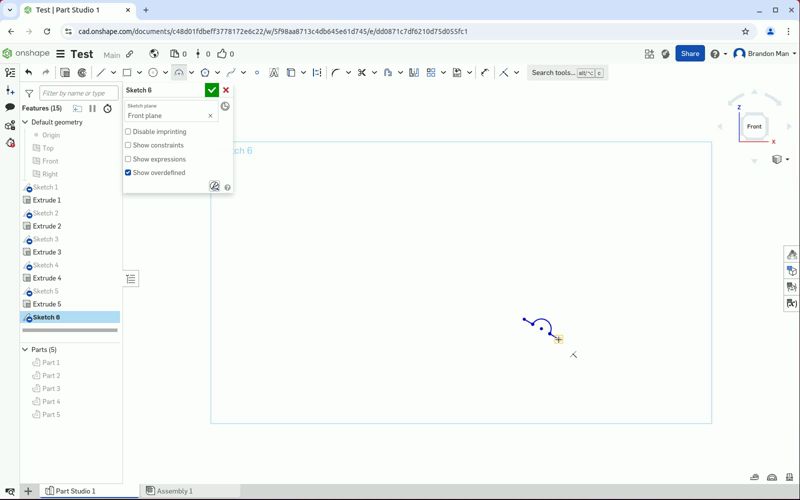
click(558, 339)
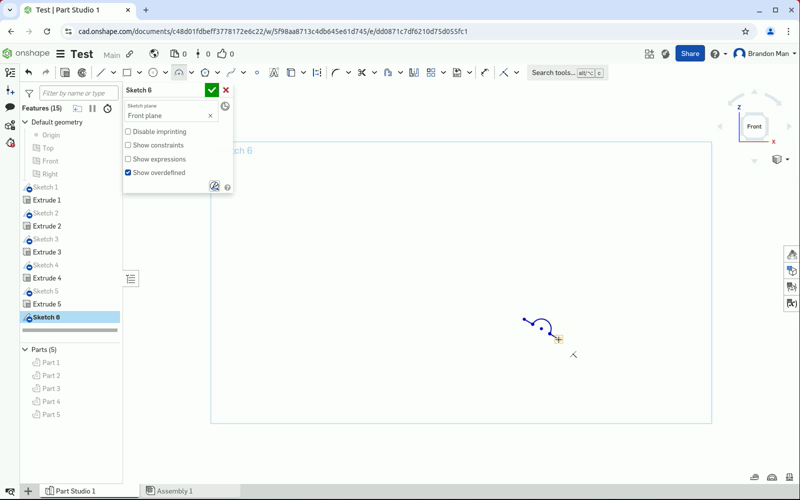
key_down(shift)
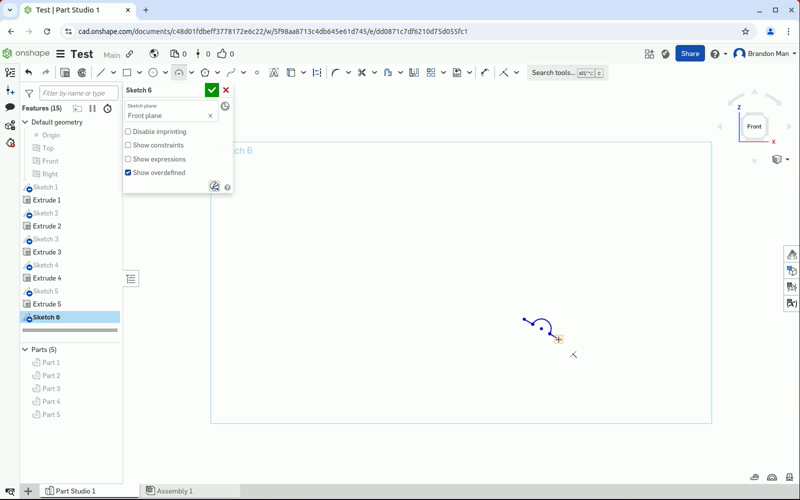
mouse_move(573, 281)
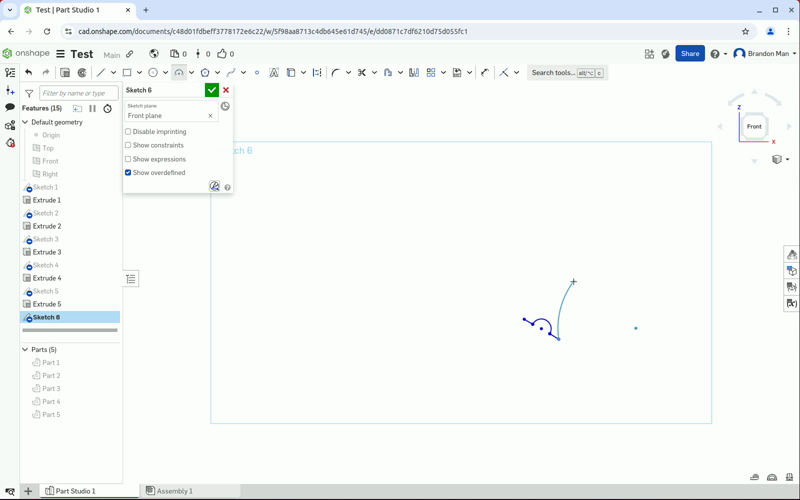
click(573, 281)
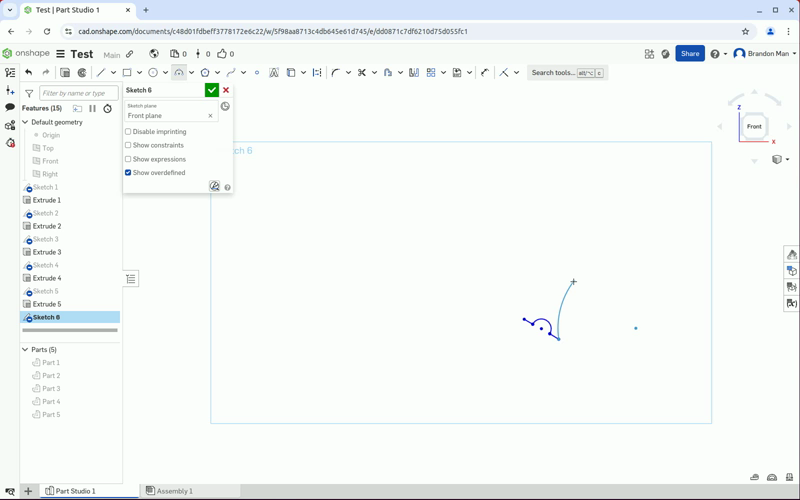
mouse_move(570, 311)
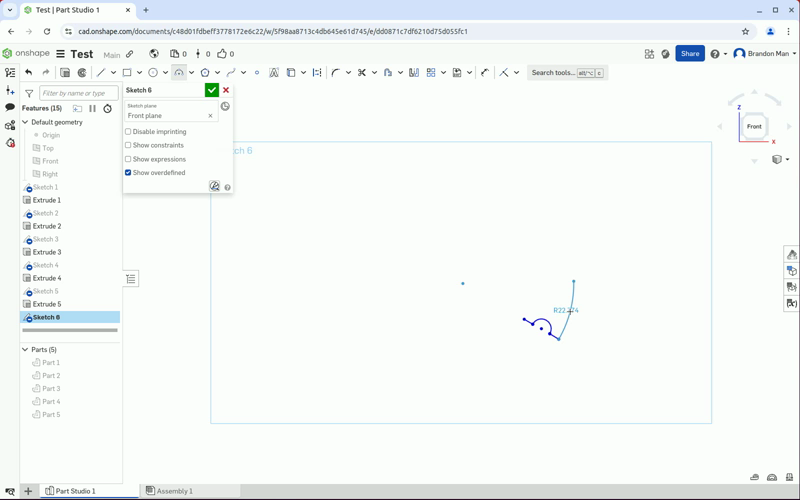
click(570, 311)
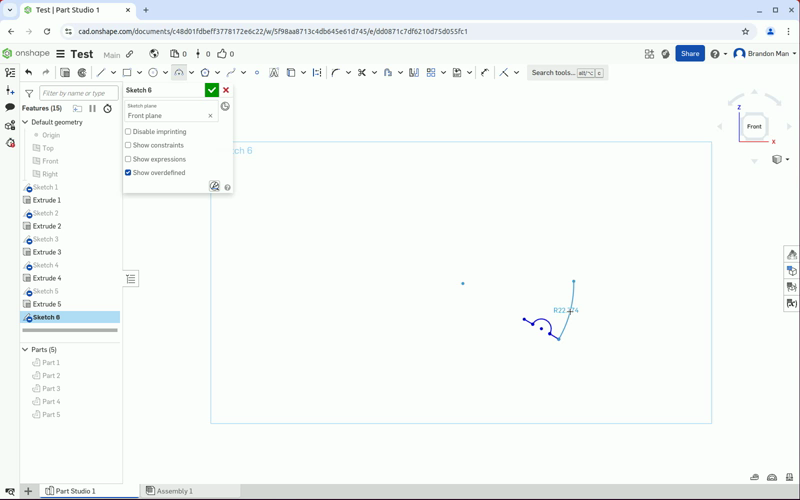
key_up(shift)
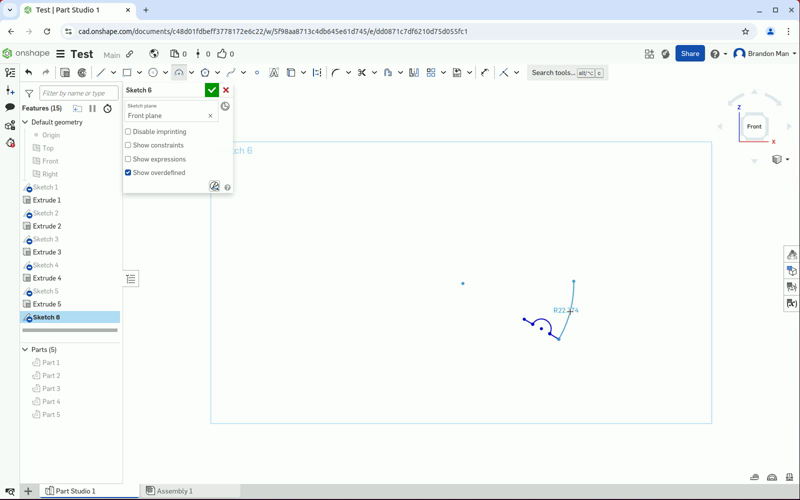
key(esc)
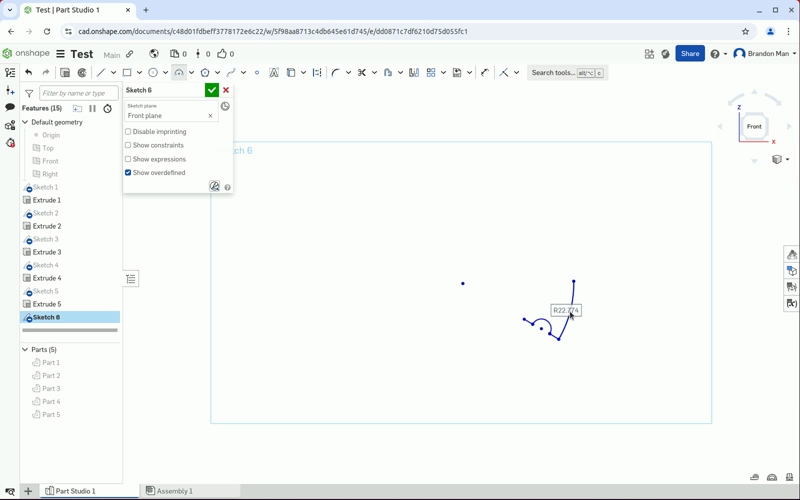
key(l)
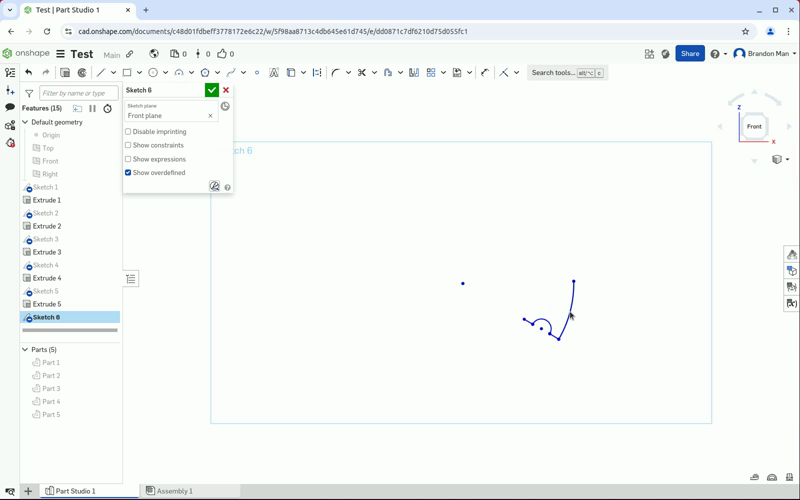
mouse_move(573, 281)
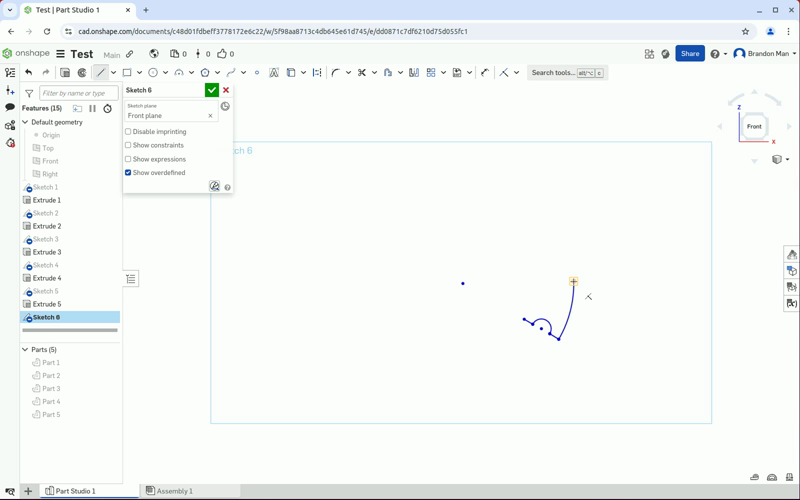
click(573, 281)
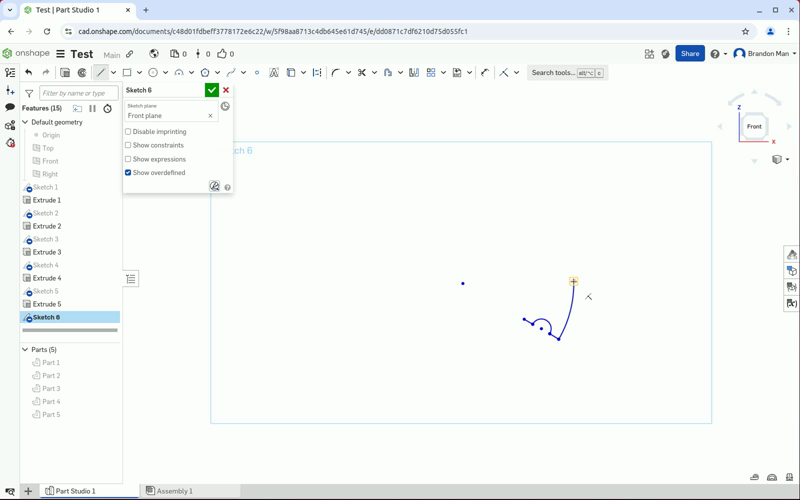
key_down(shift)
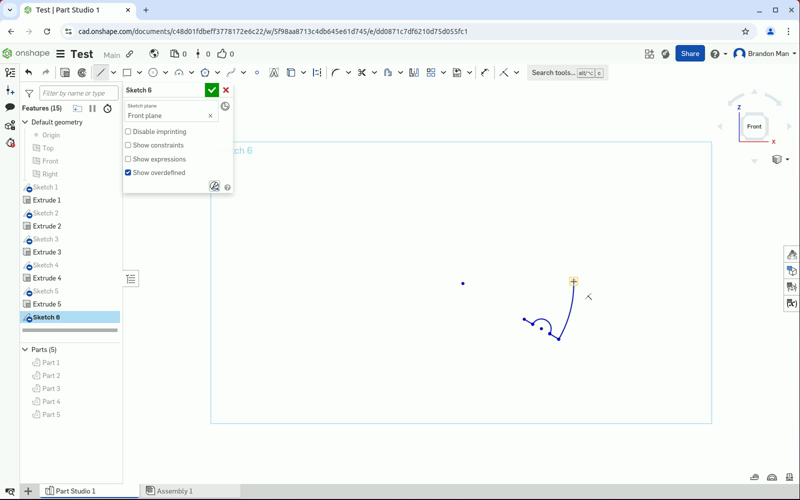
mouse_move(589, 281)
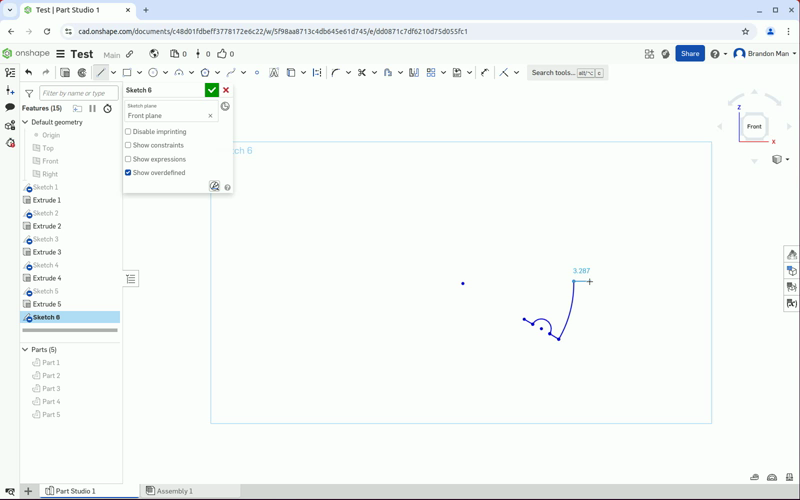
mouse_move(534, 281)
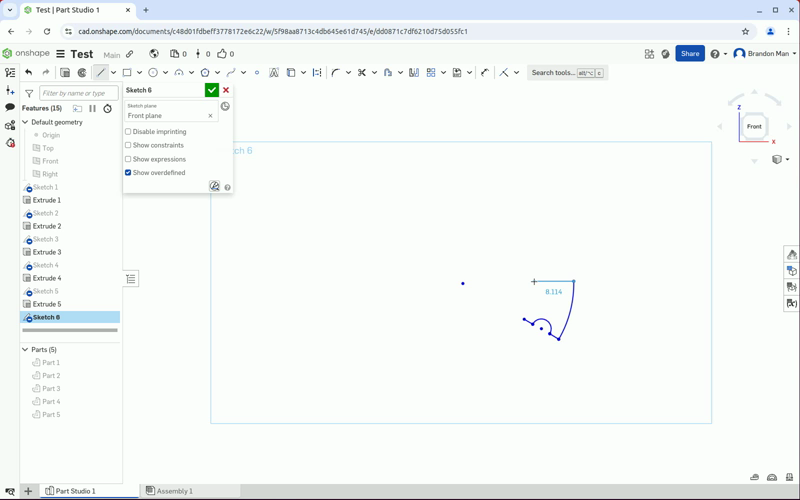
click(534, 281)
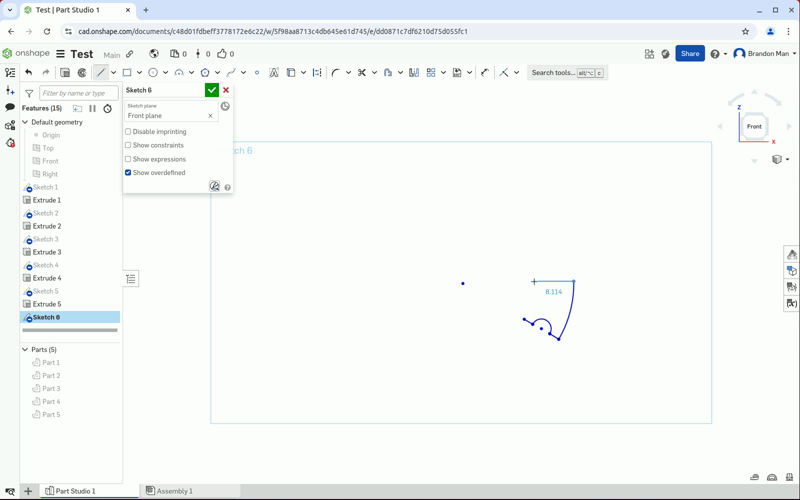
key_up(shift)
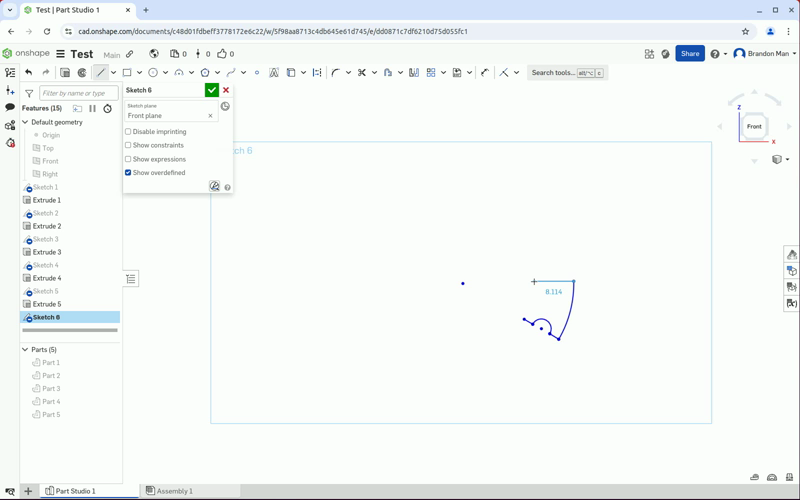
key(esc)
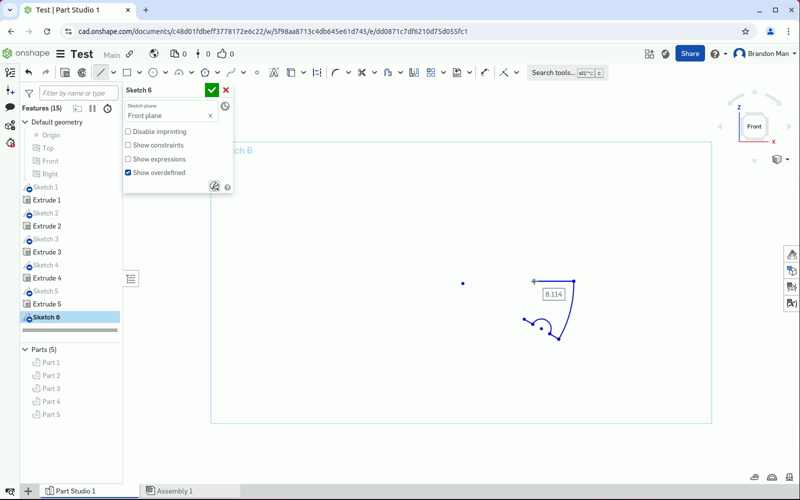
key(a)
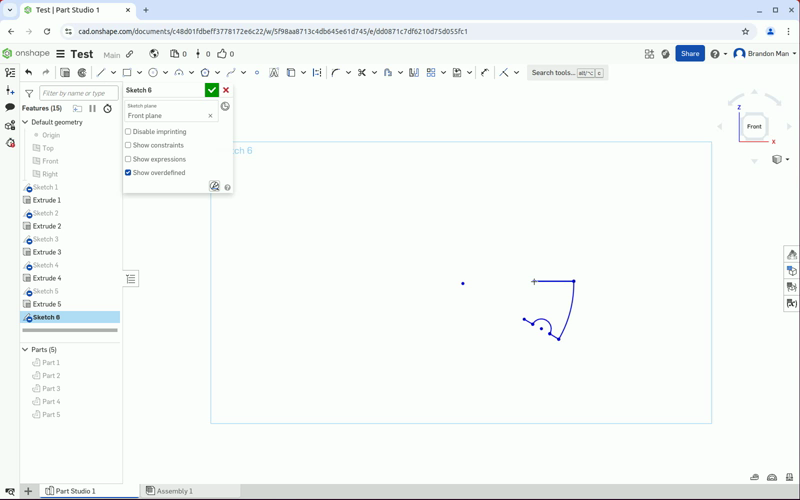
mouse_move(534, 281)
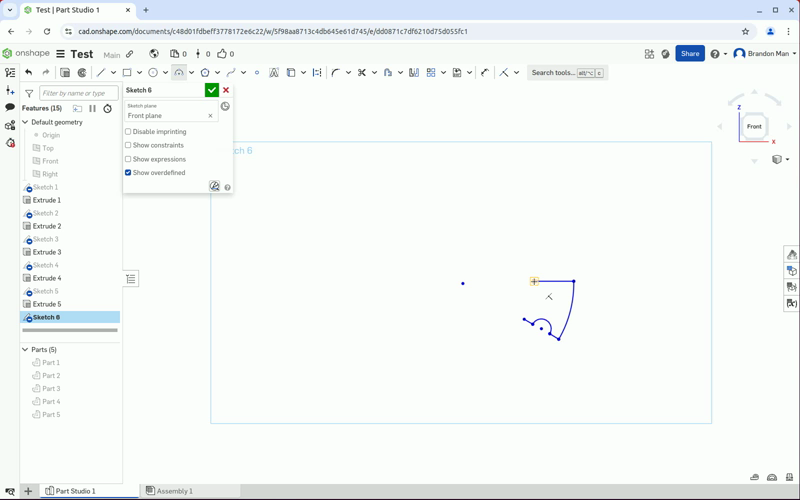
click(534, 281)
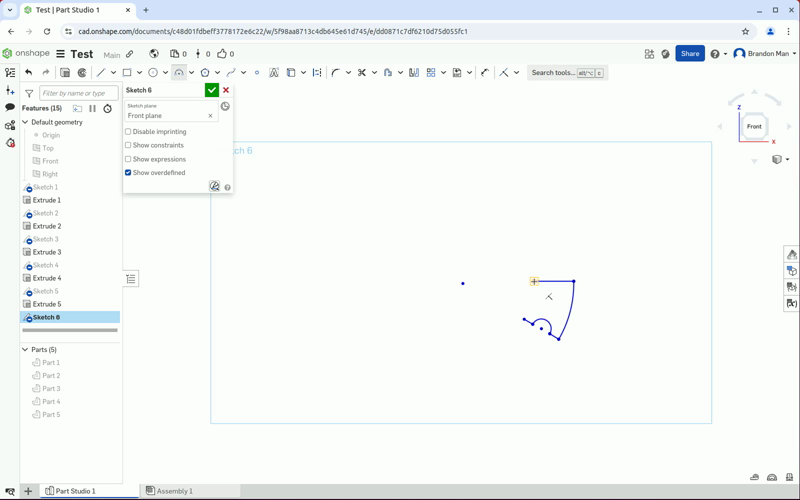
mouse_move(524, 319)
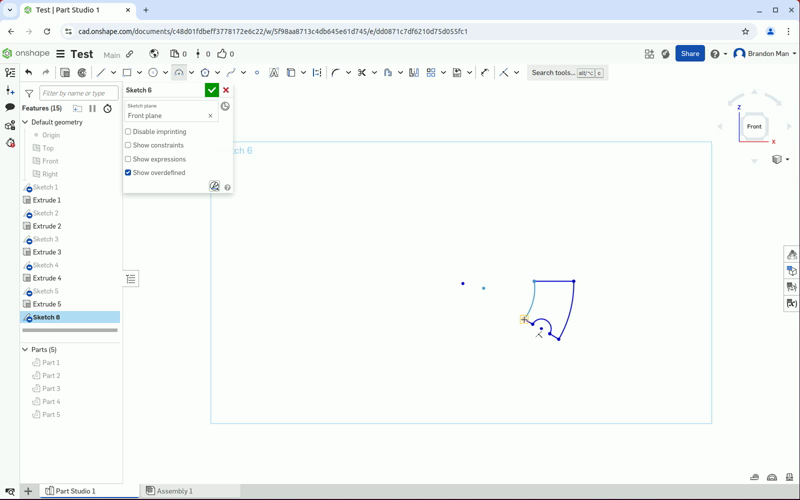
click(524, 319)
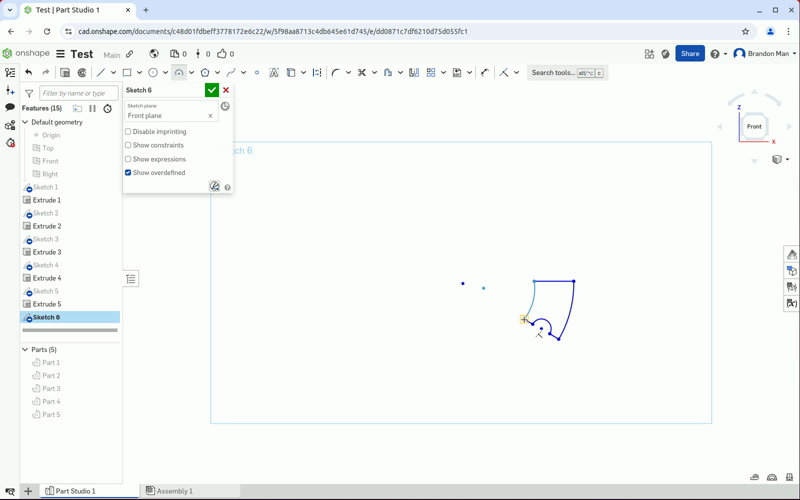
key_down(shift)
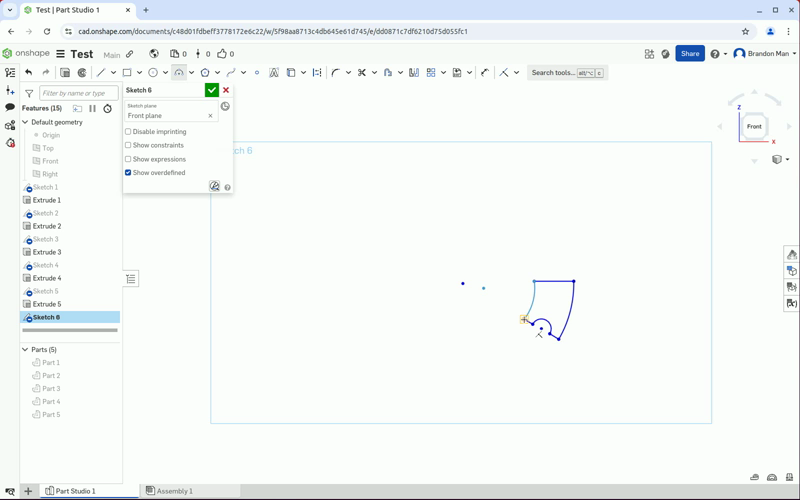
mouse_move(531, 300)
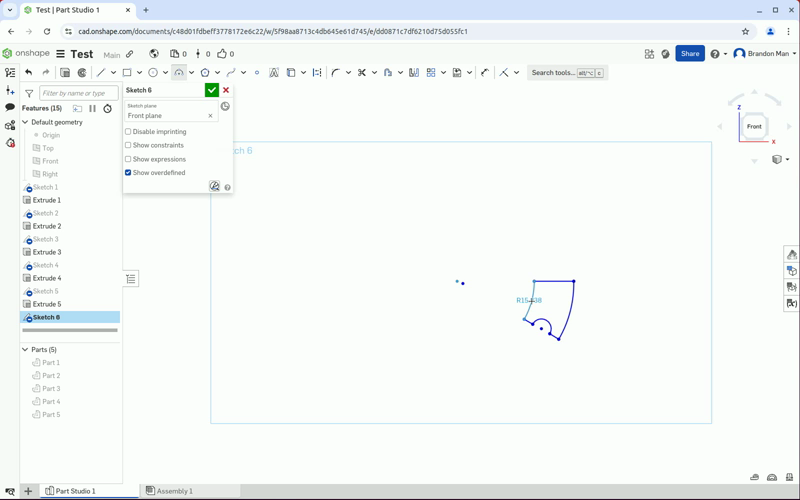
click(531, 300)
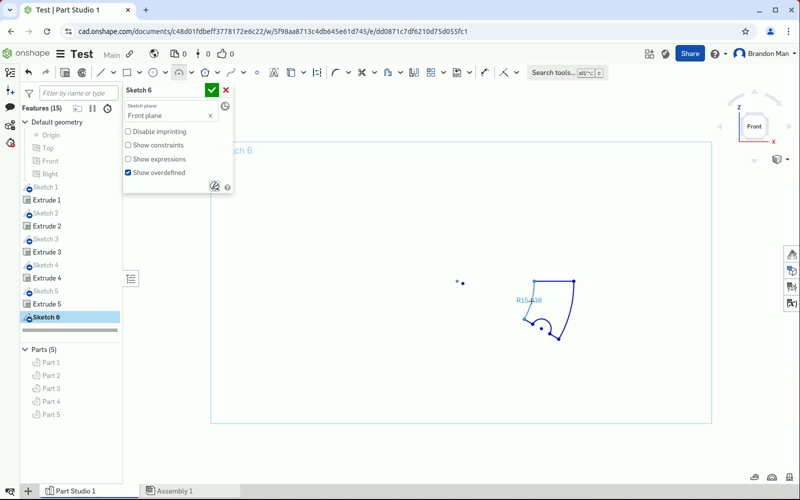
key_up(shift)
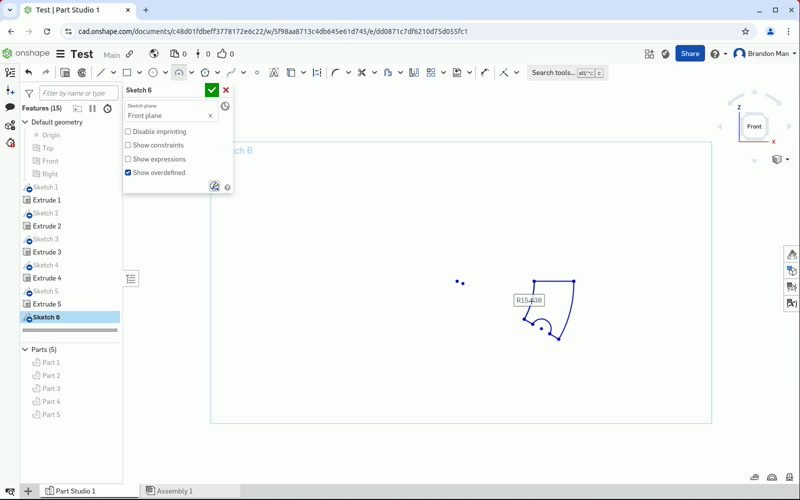
key(esc)
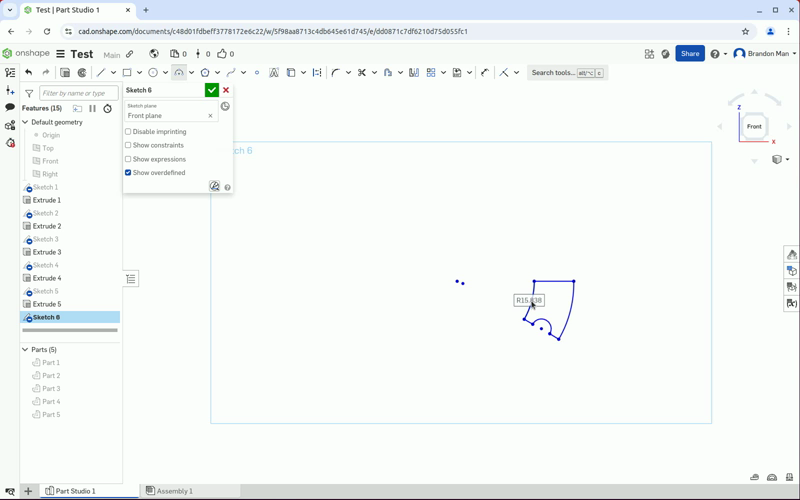
mouse_move(545, 286)
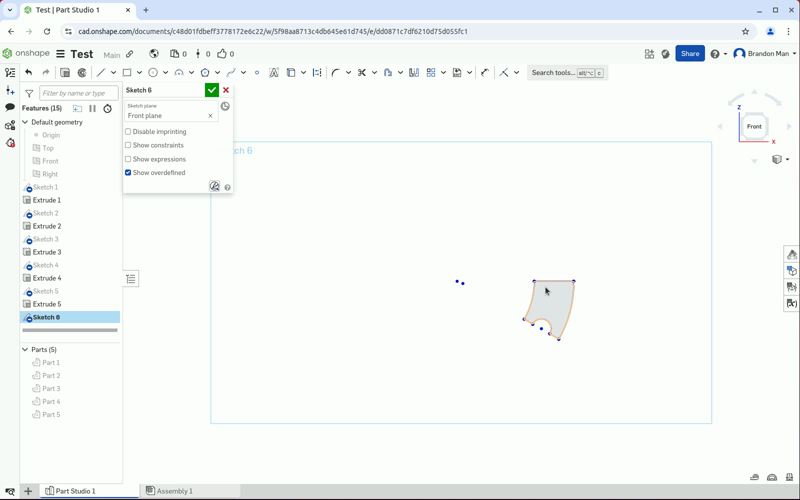
click(545, 286)
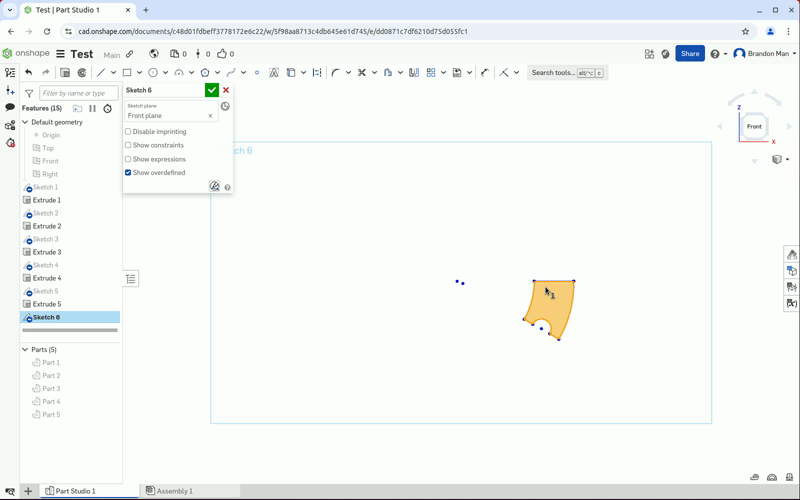
mouse_move(73, 352)
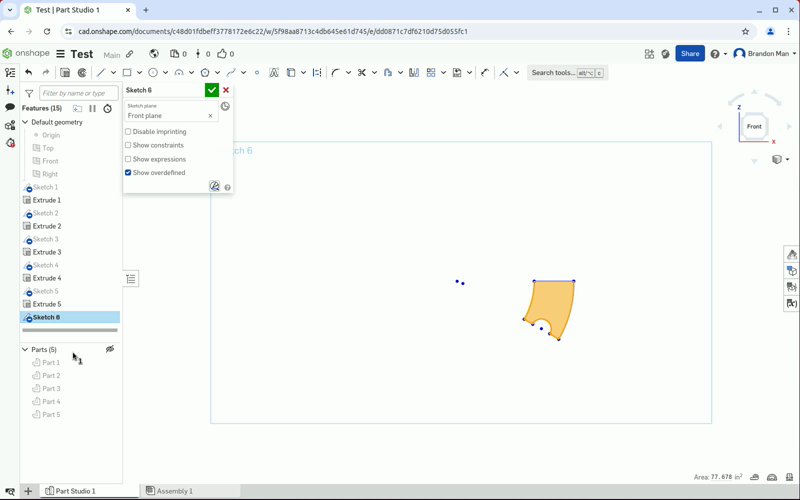
key(shift+y)
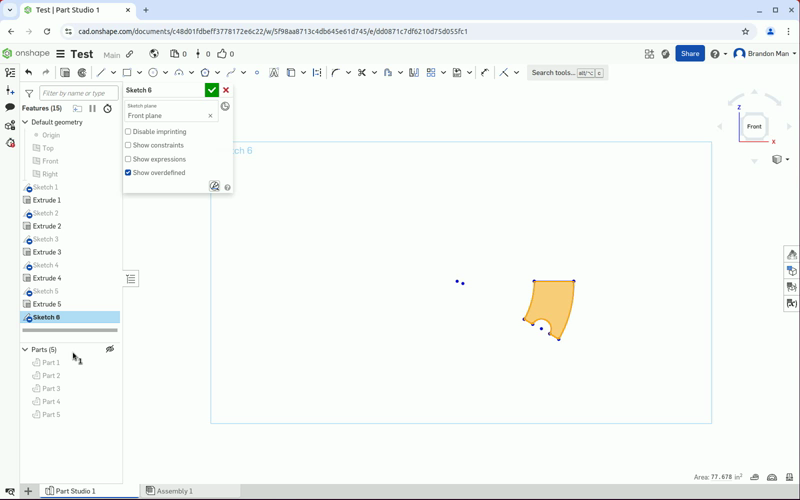
key(shift+e)
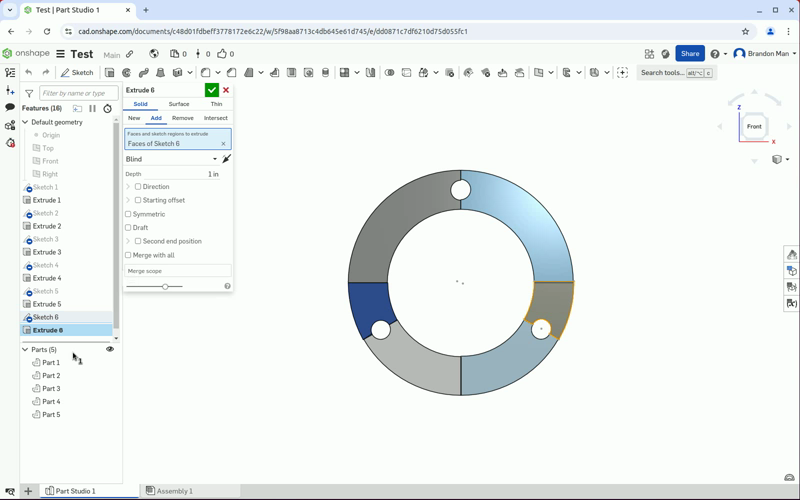
mouse_move(143, 106)
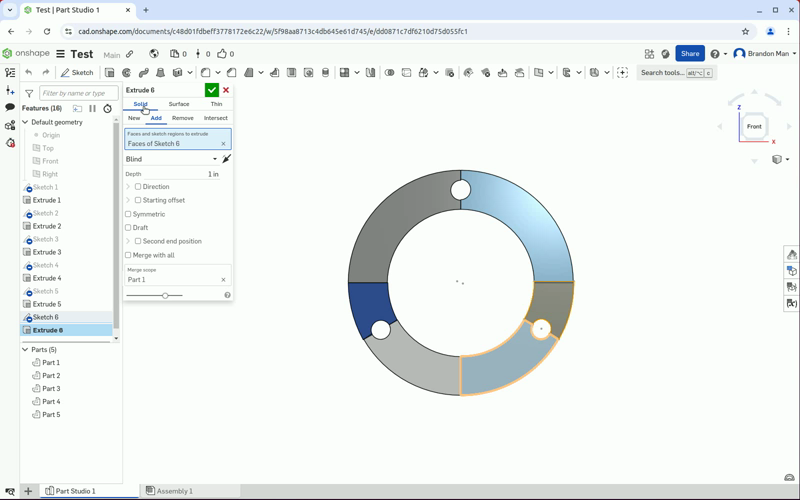
click(143, 106)
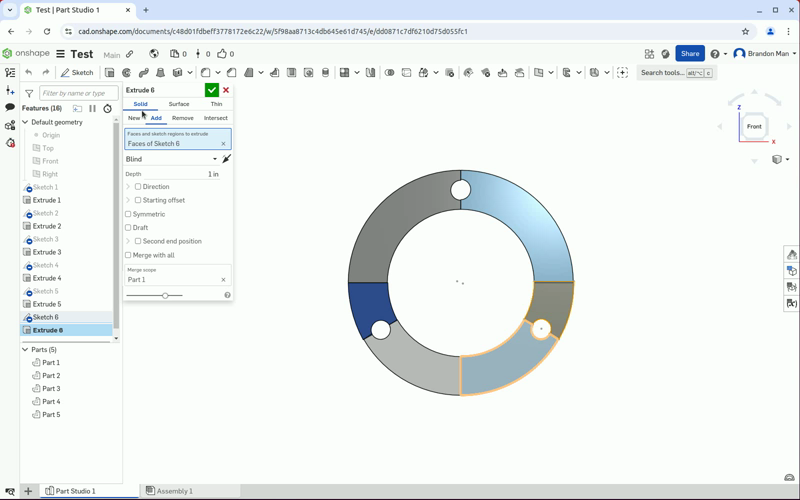
mouse_move(137, 120)
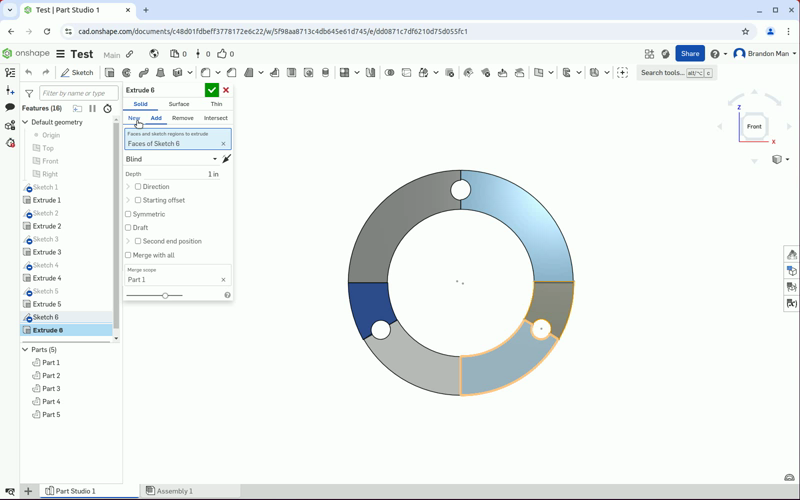
click(137, 120)
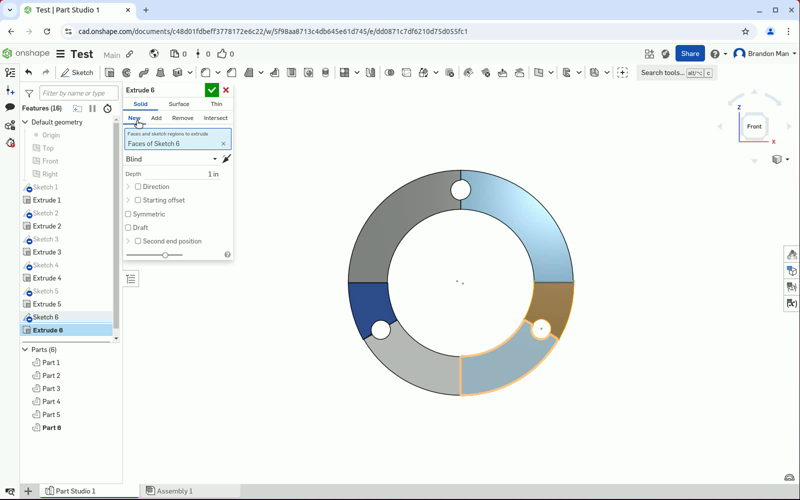
key(tab, 4)
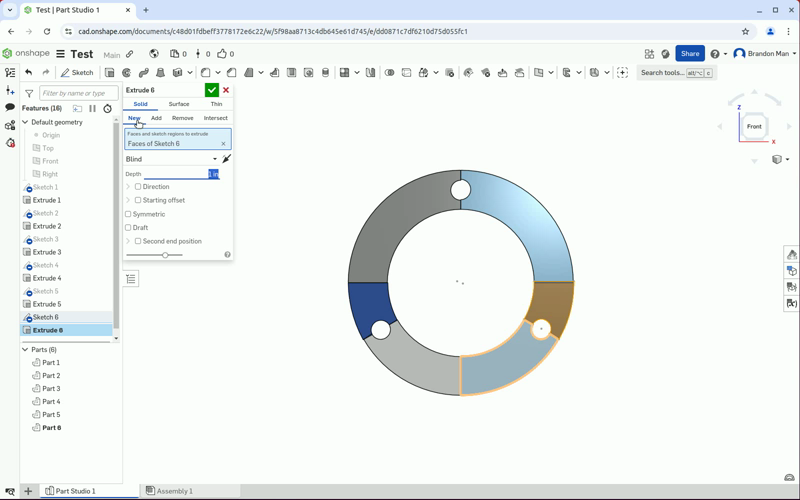
text(7.943)
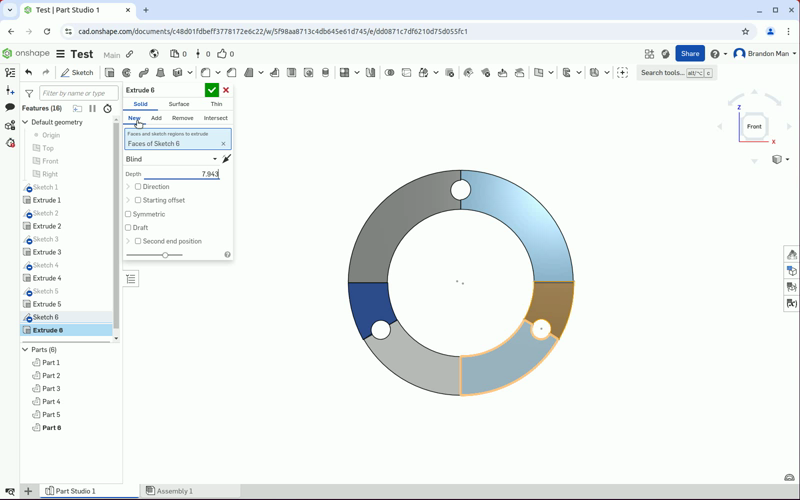
key(enter)
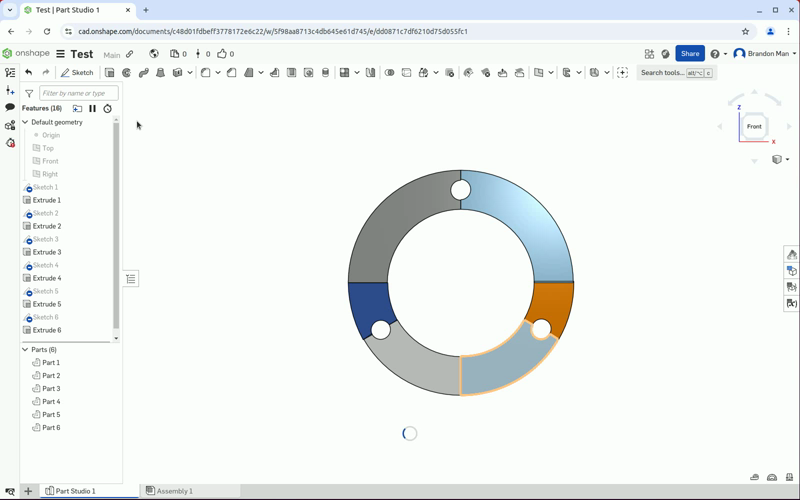
key(shift+h)
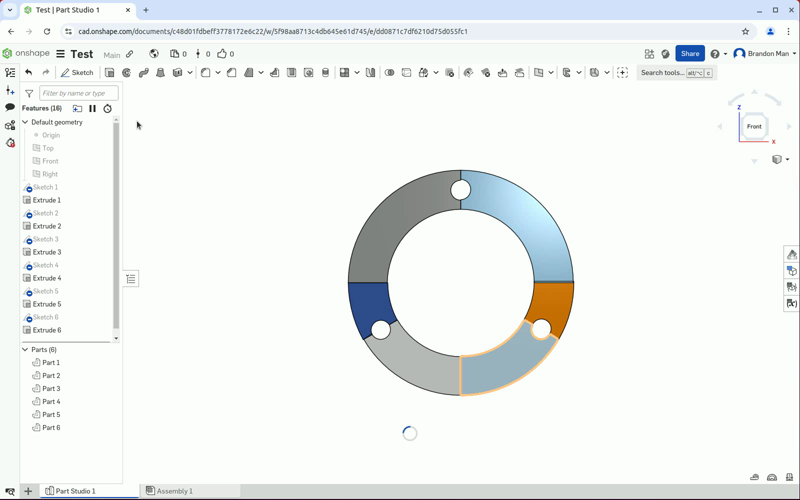
key(shift+h)
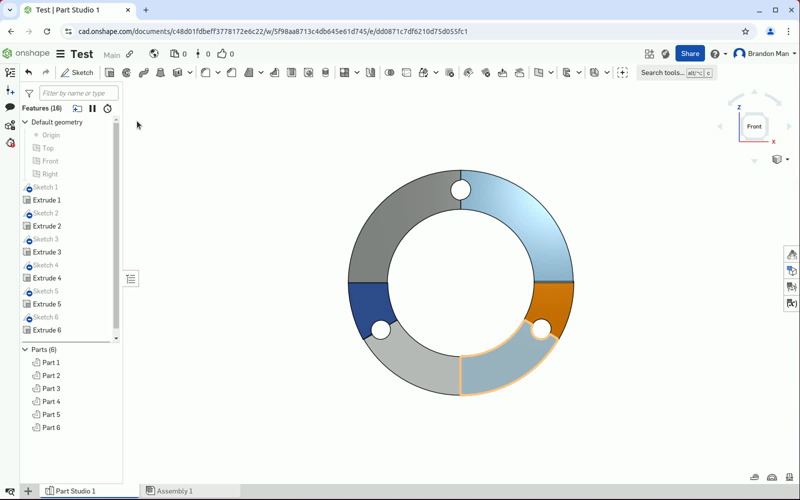
key(shift+7)
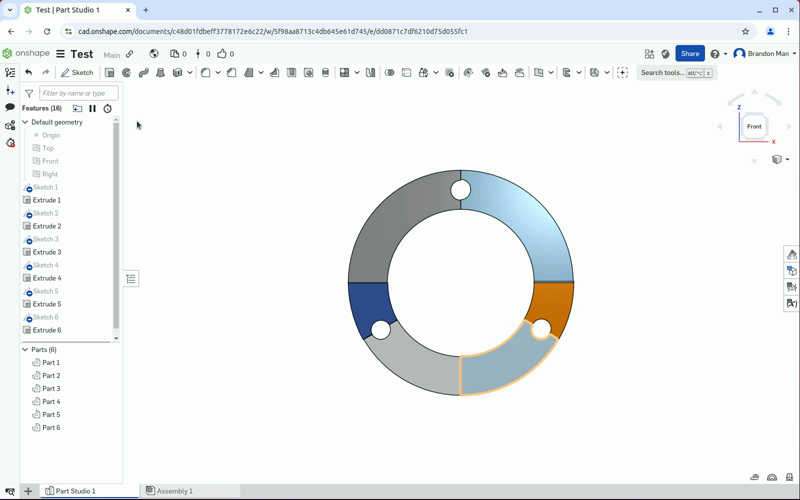
key(left, 2)
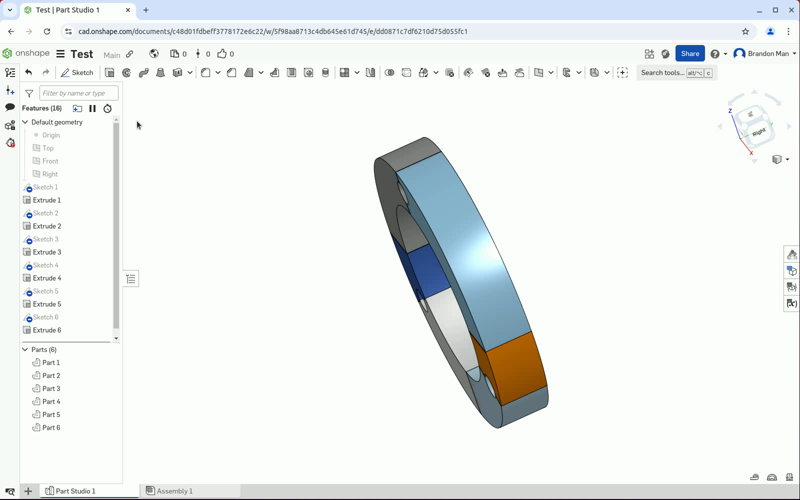
key(down, 2)
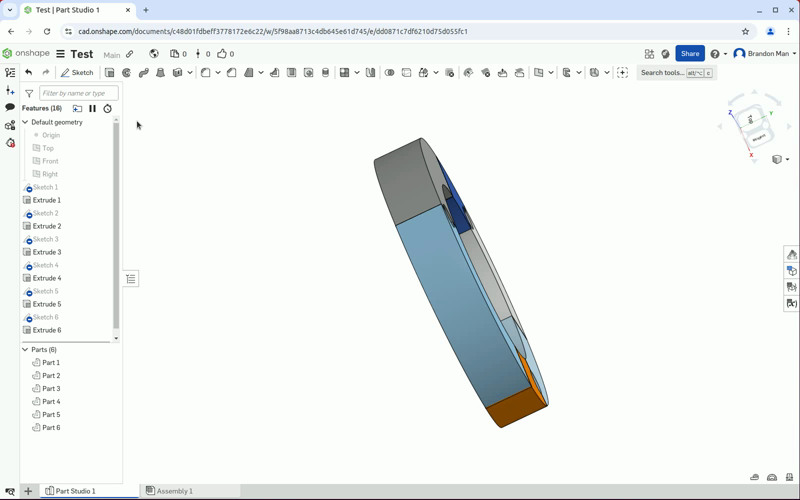
key(up, 2)
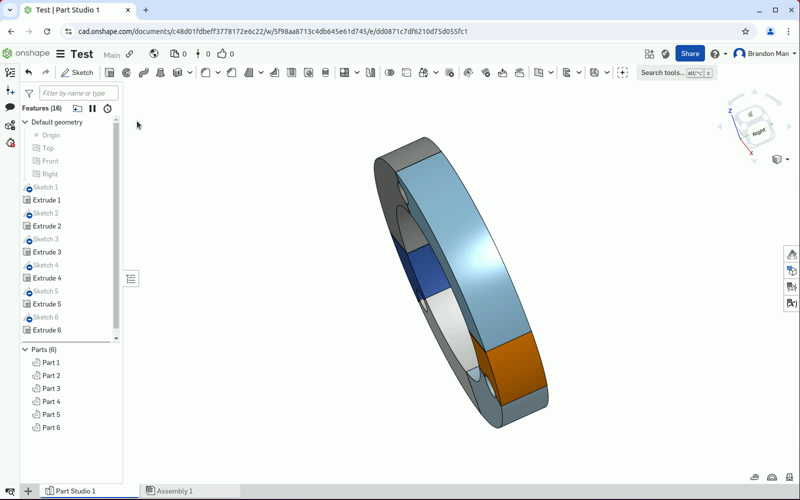
key(right, 2)
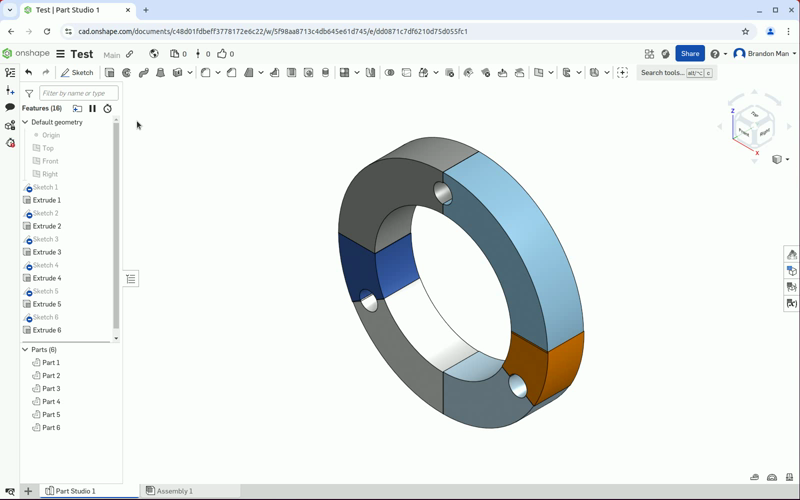
mouse_move(69, 189)
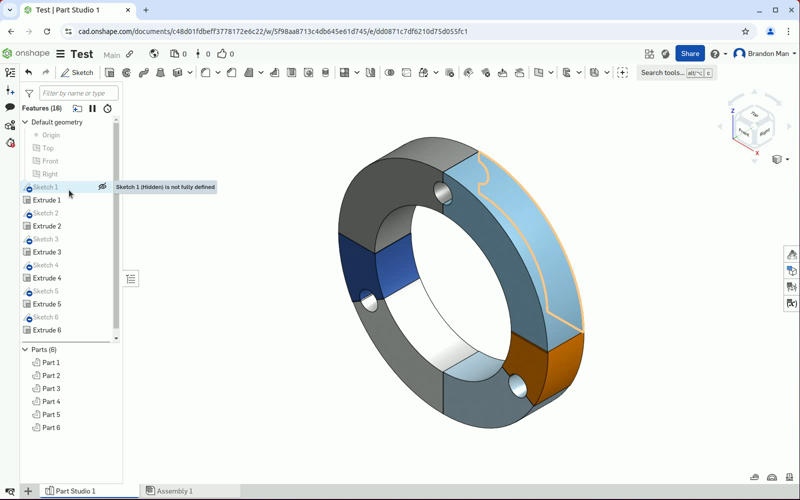
click(69, 189)